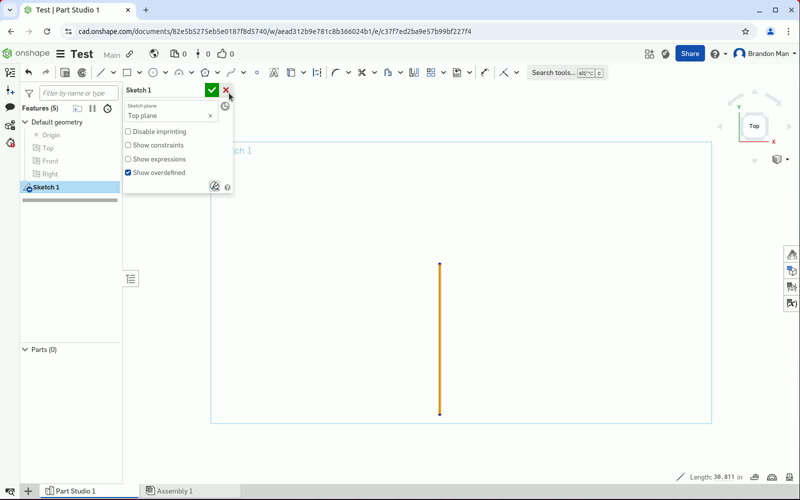
key(shift+h)
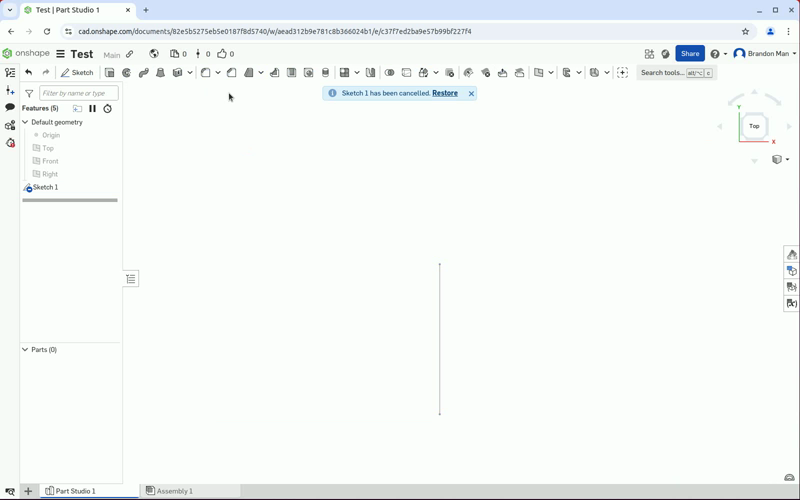
key(shift+s)
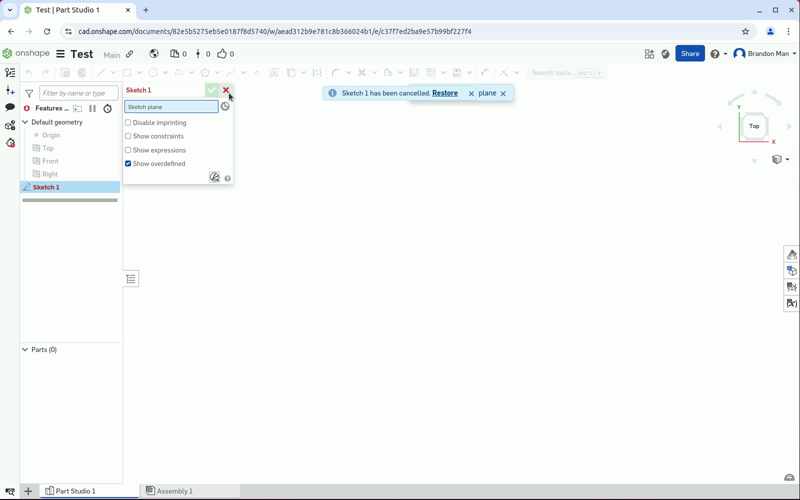
mouse_move(73, 150)
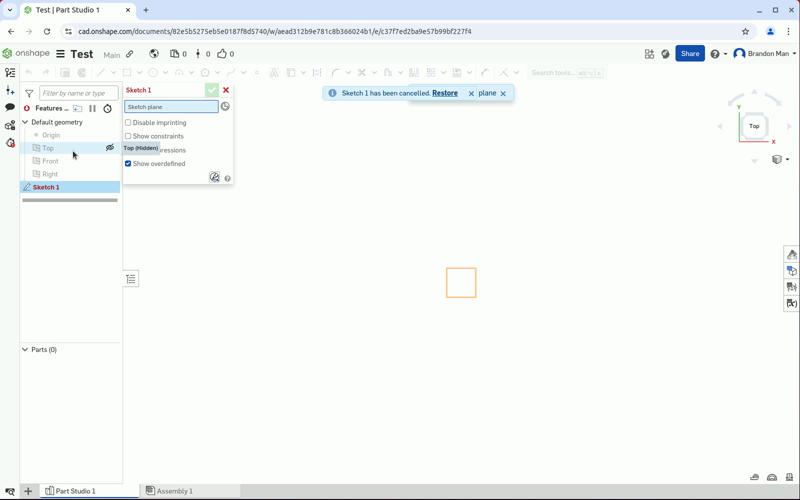
click(73, 150)
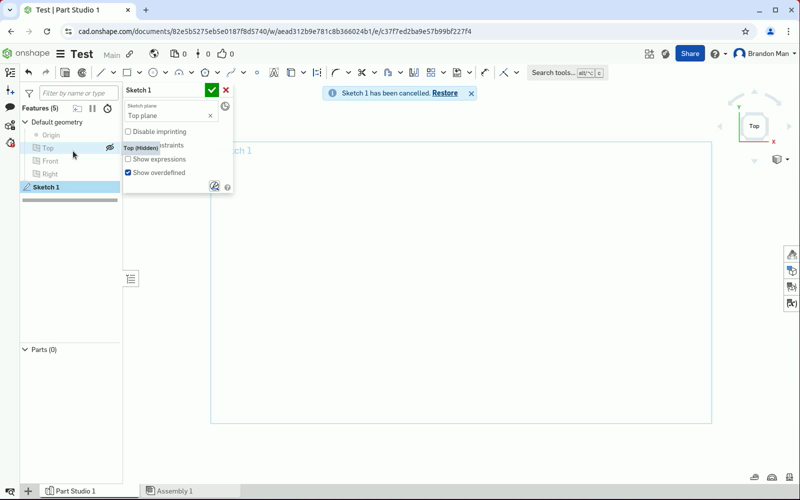
mouse_move(73, 352)
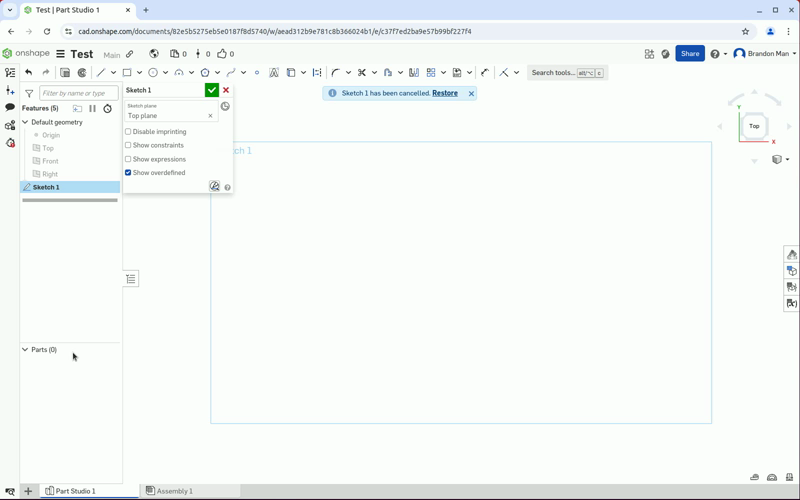
key(y)
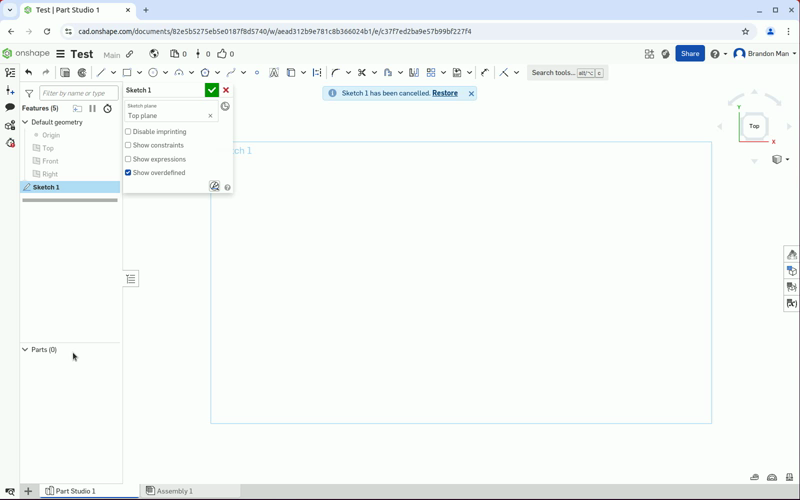
key(l)
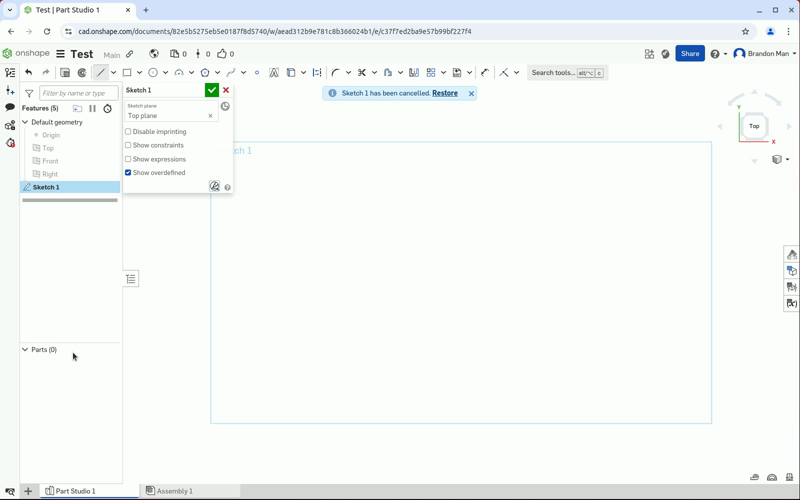
key_down(shift)
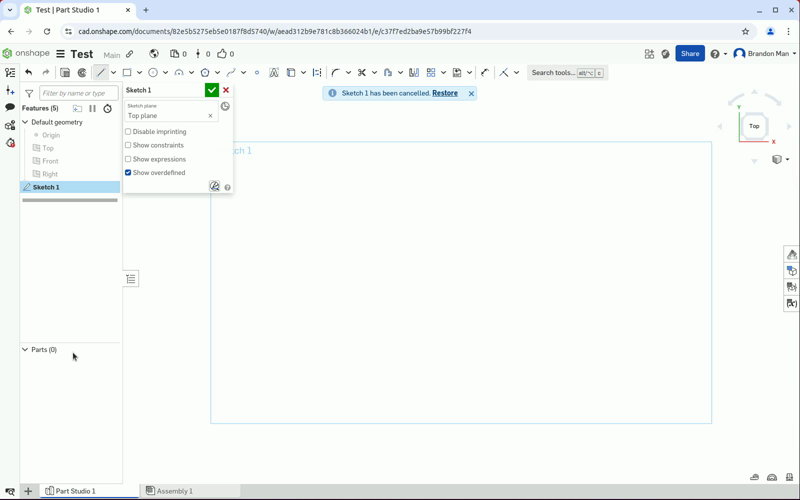
mouse_move(348, 282)
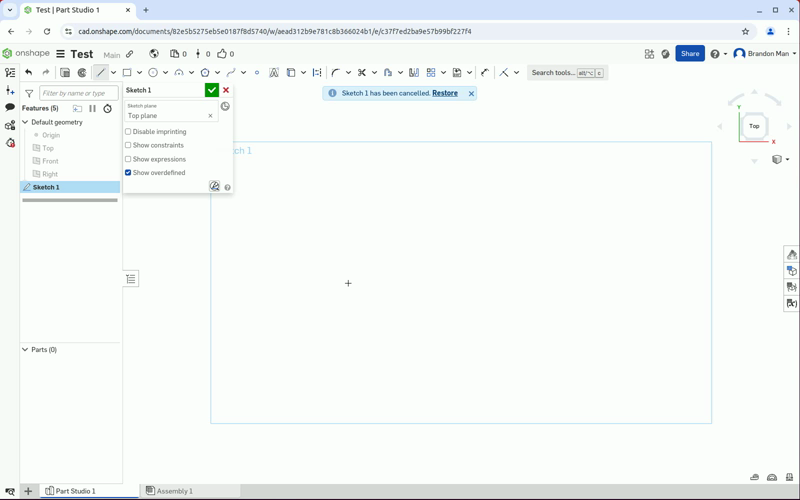
click(348, 282)
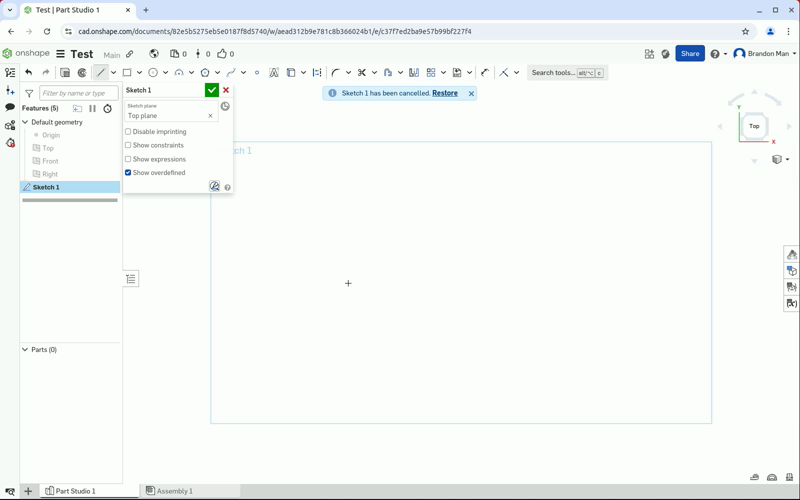
key_up(shift)
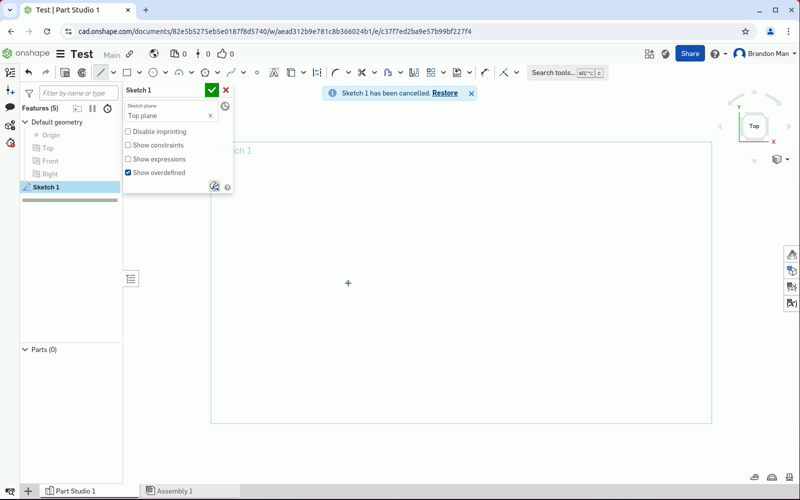
key_down(shift)
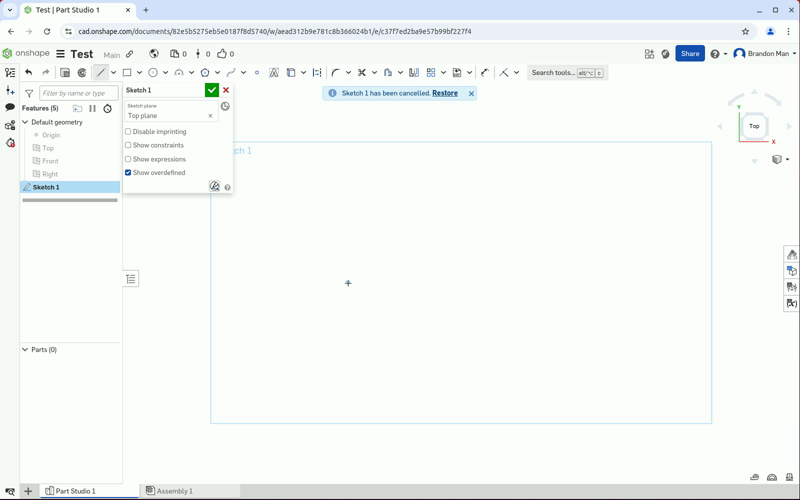
mouse_move(460, 282)
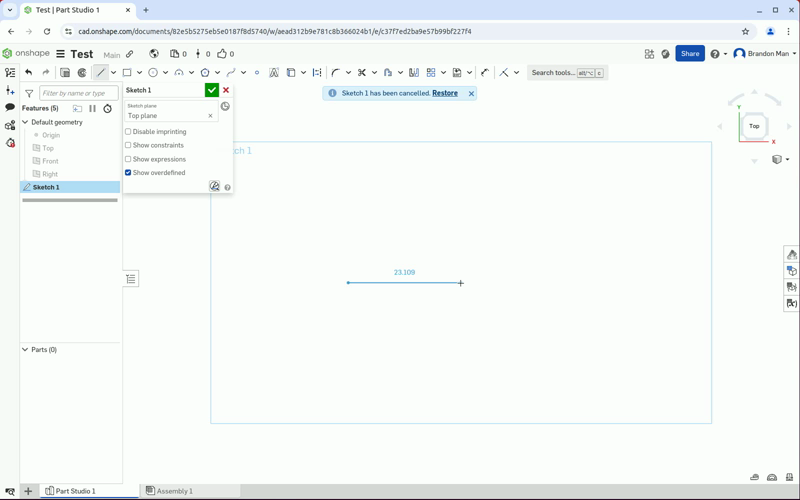
click(460, 282)
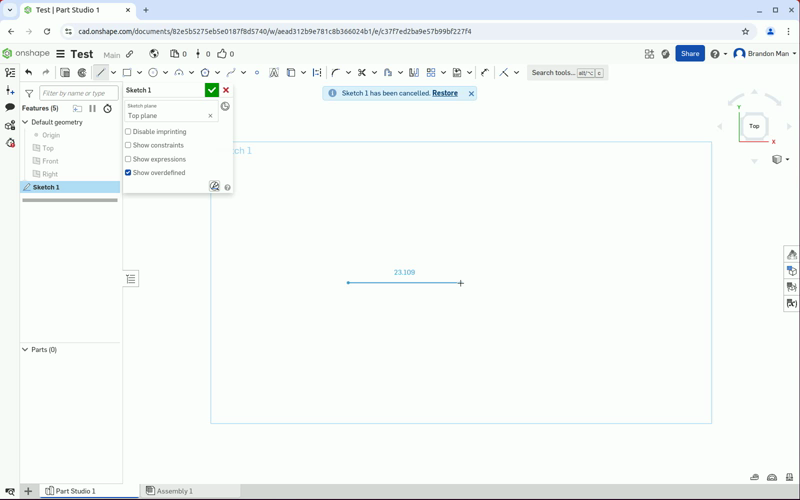
key_up(shift)
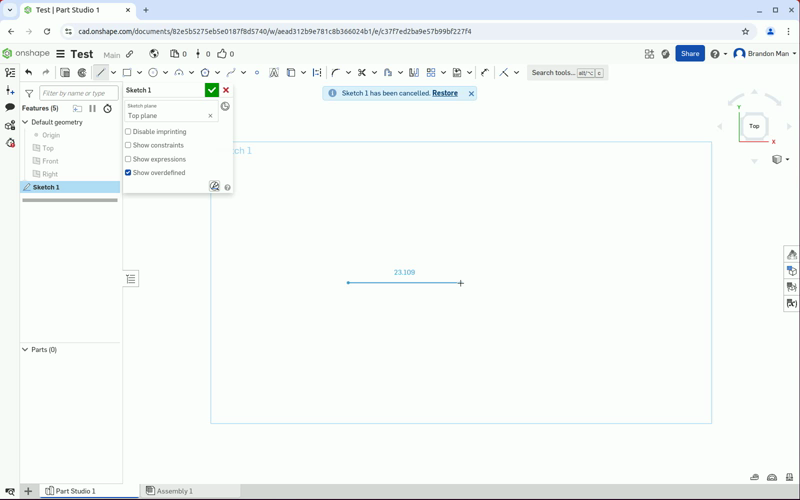
key_down(shift)
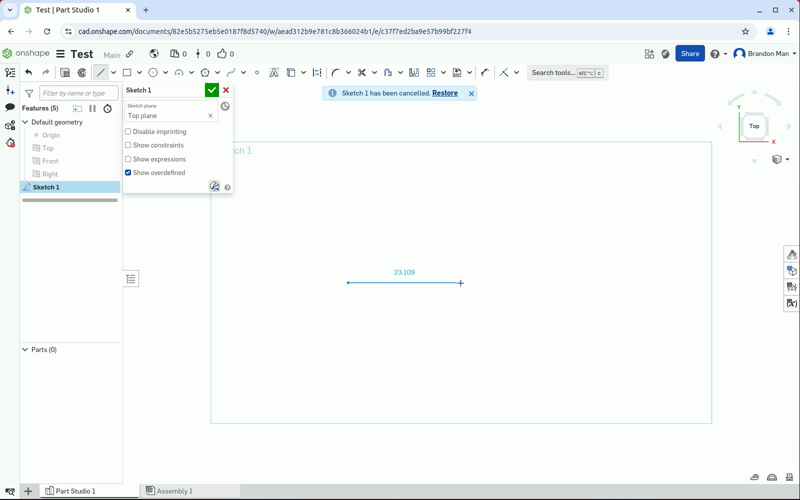
mouse_move(490, 282)
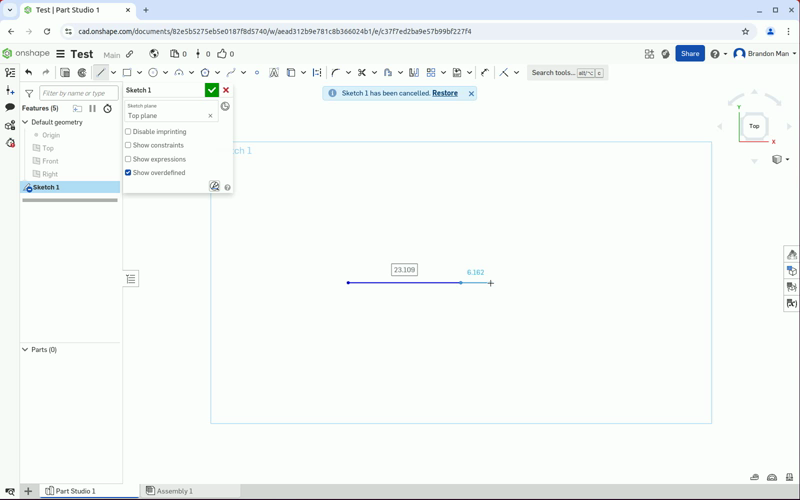
mouse_move(460, 237)
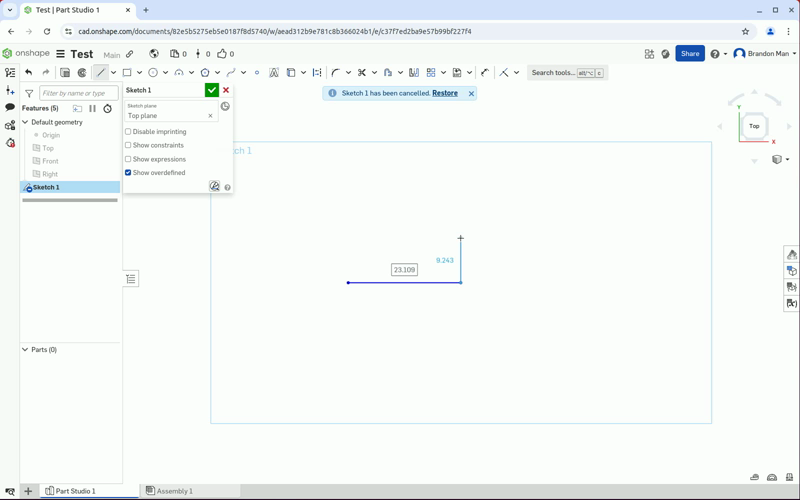
click(460, 237)
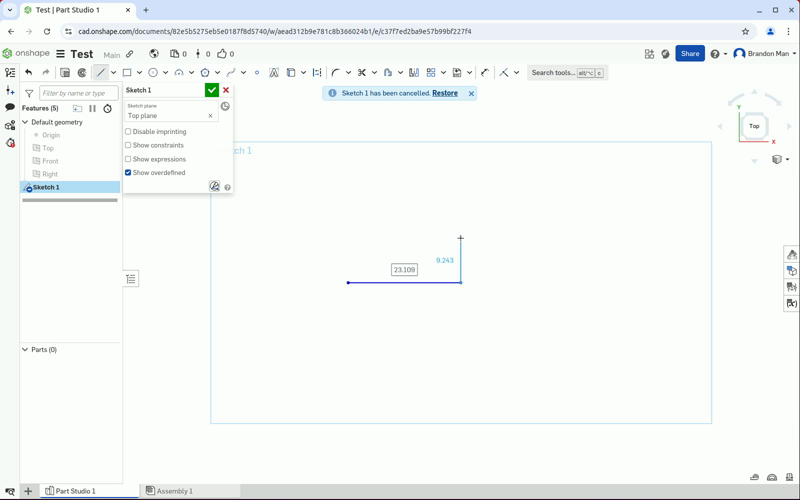
key_up(shift)
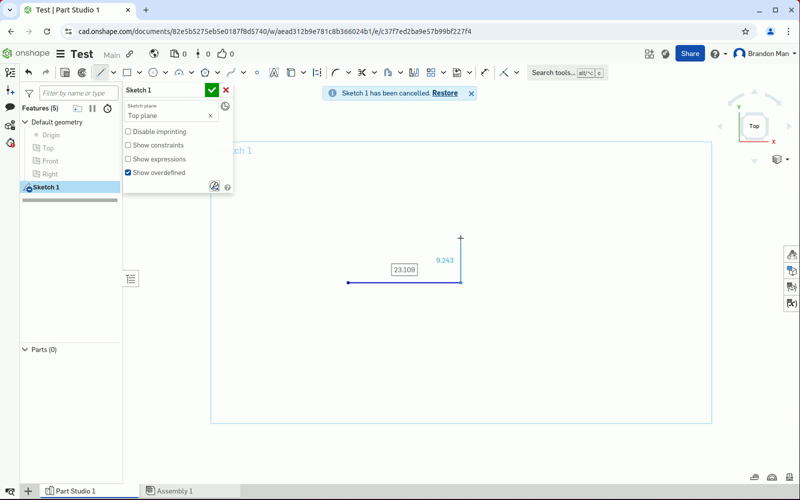
key_down(shift)
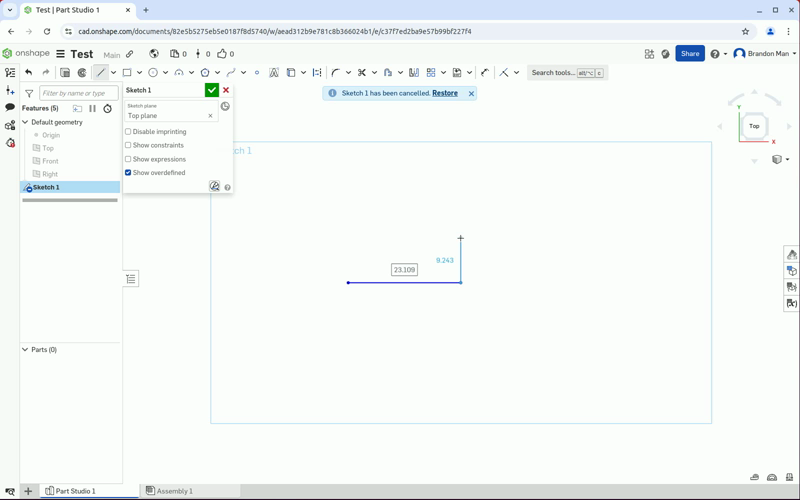
mouse_move(348, 282)
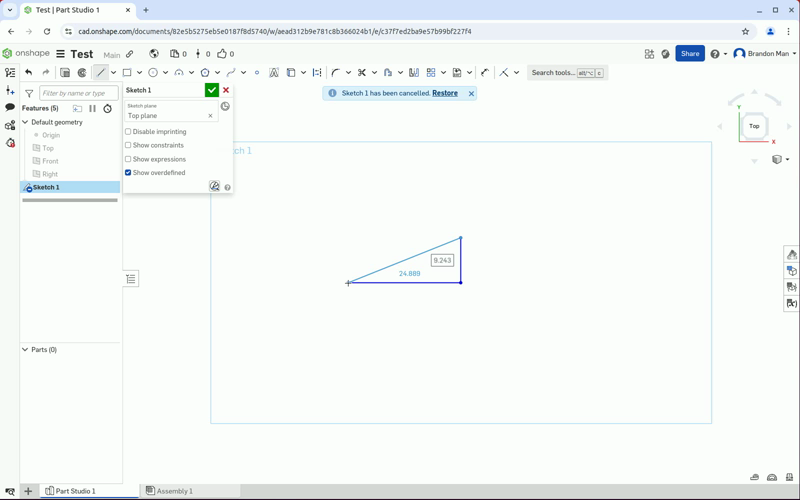
key_up(shift)
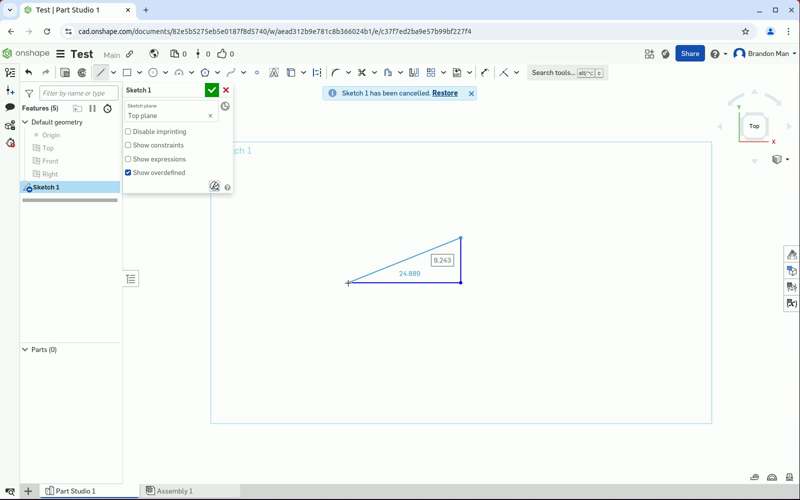
click(348, 282)
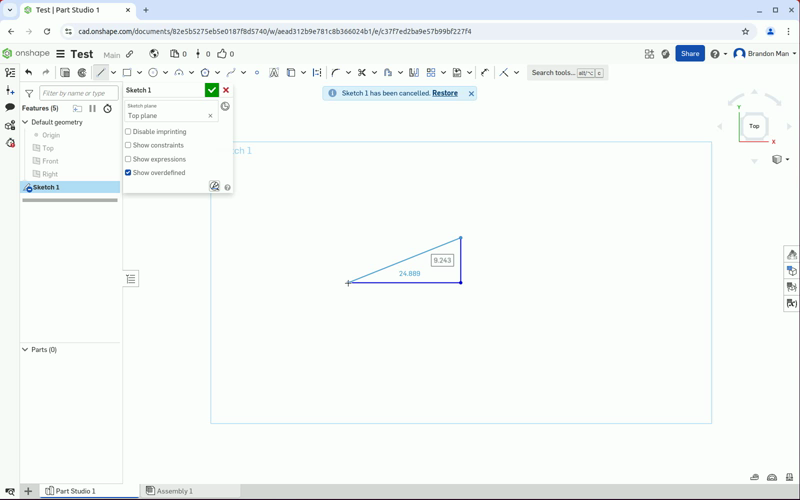
key(esc)
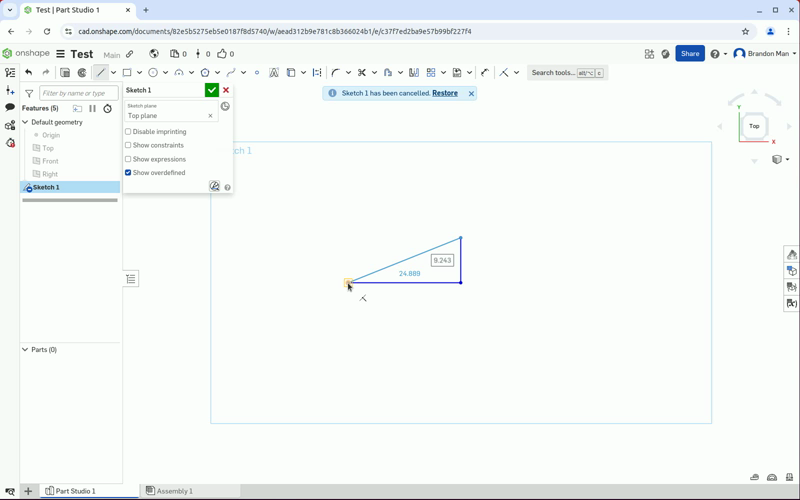
mouse_move(455, 256)
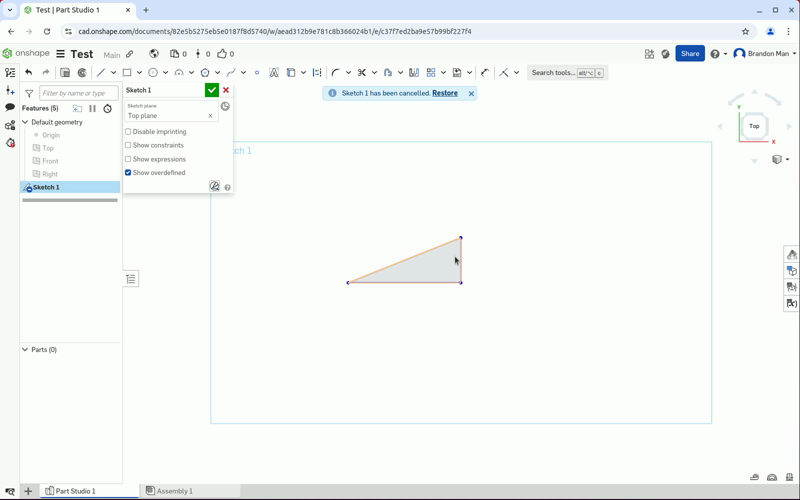
click(455, 256)
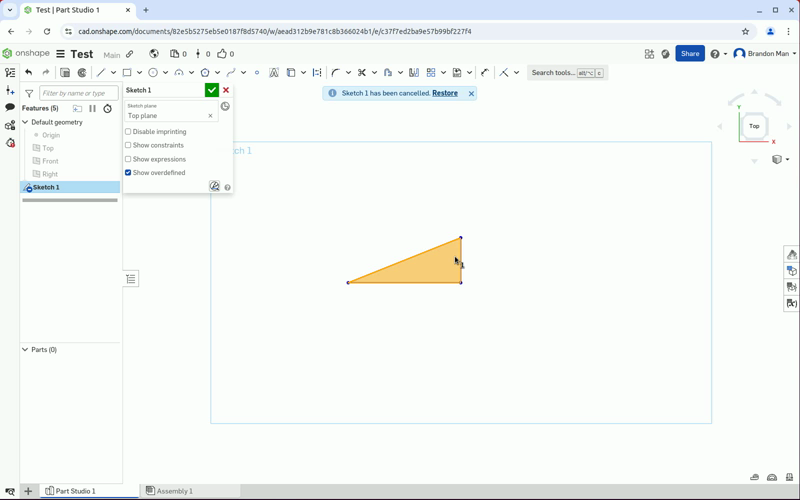
mouse_move(73, 352)
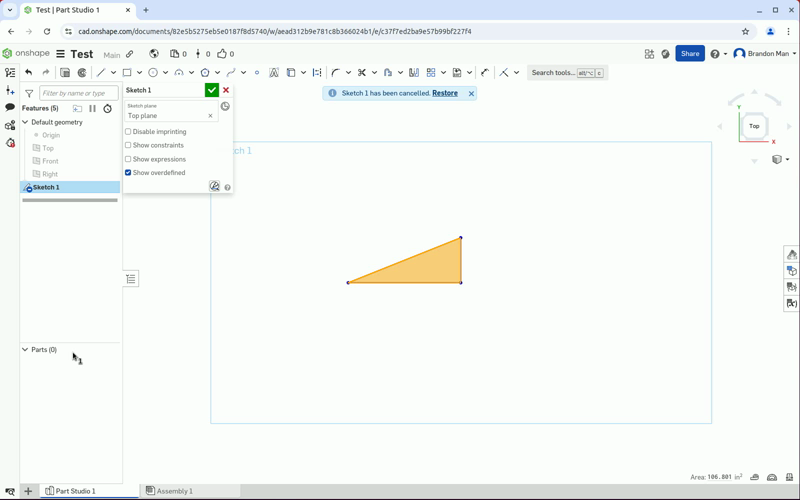
key(shift+y)
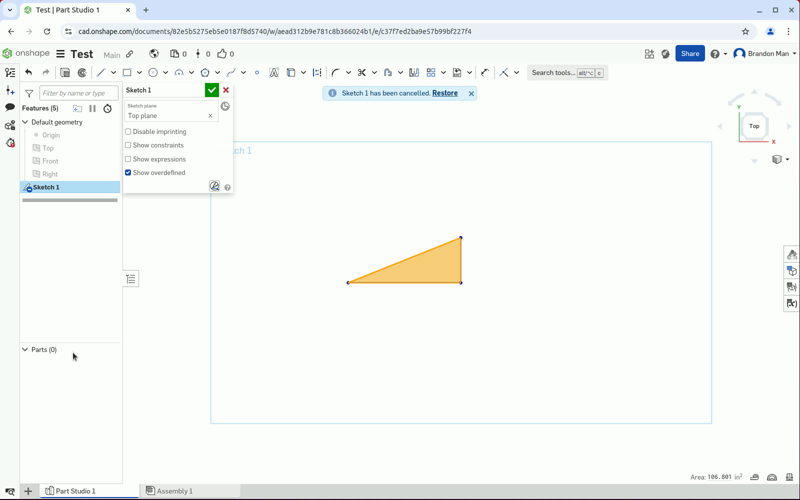
key(shift+e)
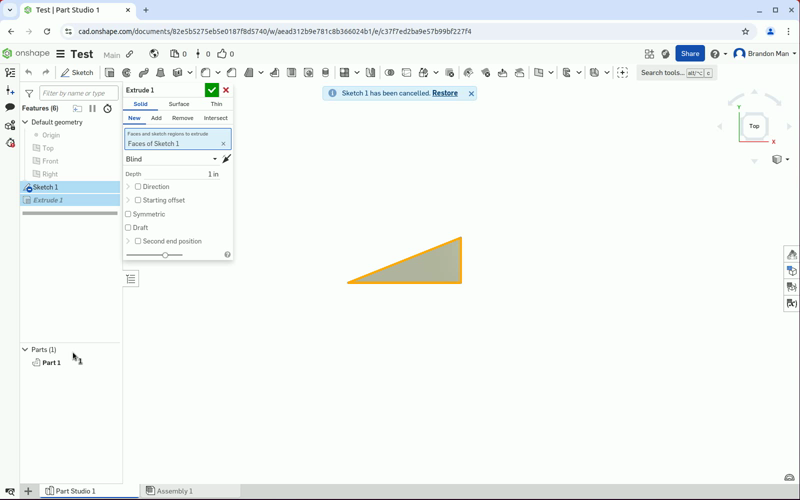
mouse_move(143, 106)
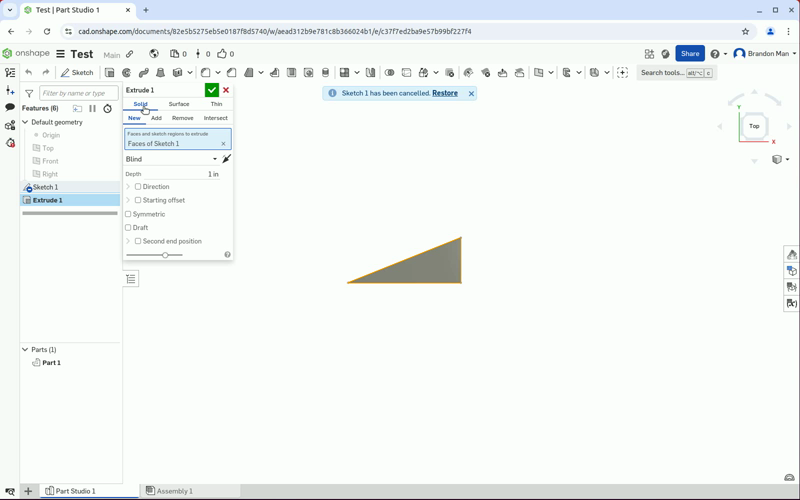
click(143, 106)
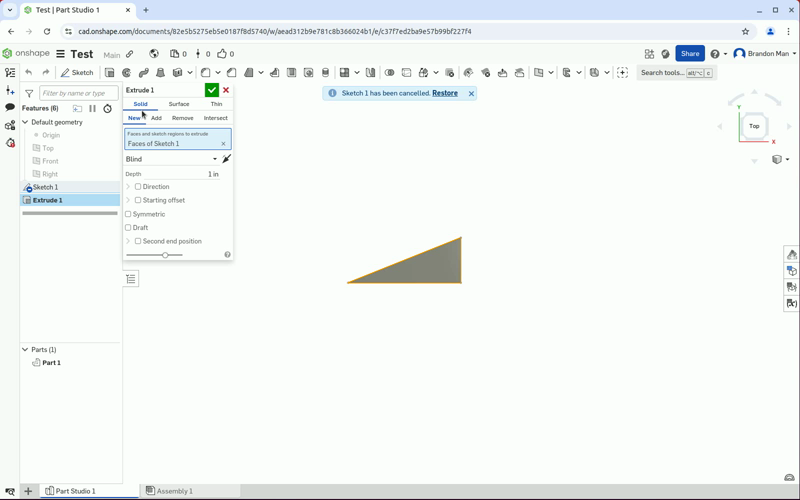
mouse_move(137, 120)
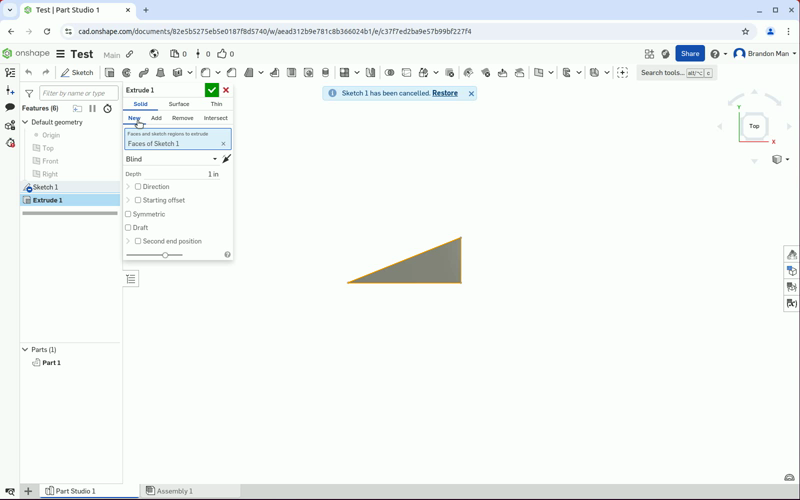
click(137, 120)
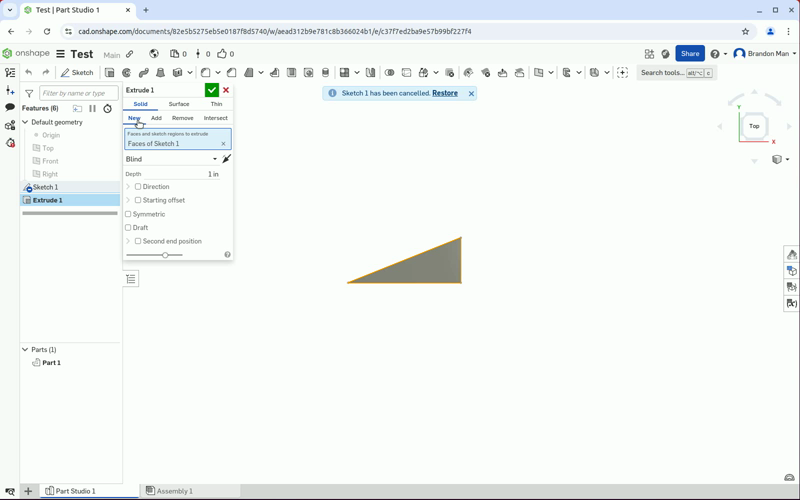
key(tab, 4)
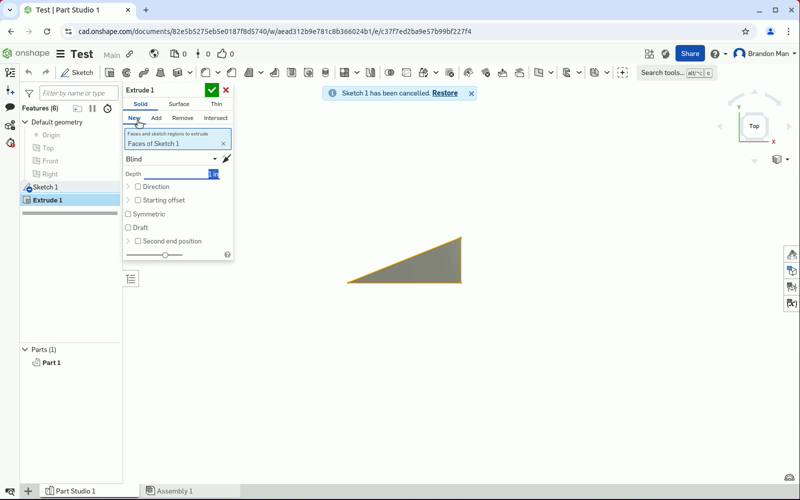
text(0.481)
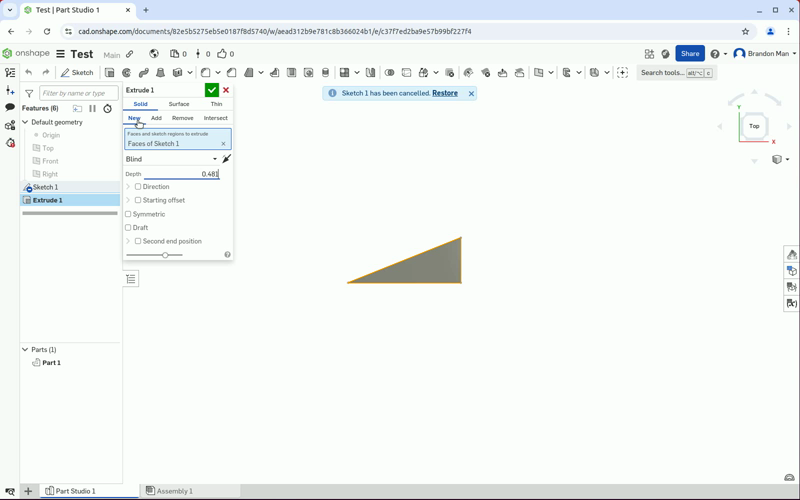
key(enter)
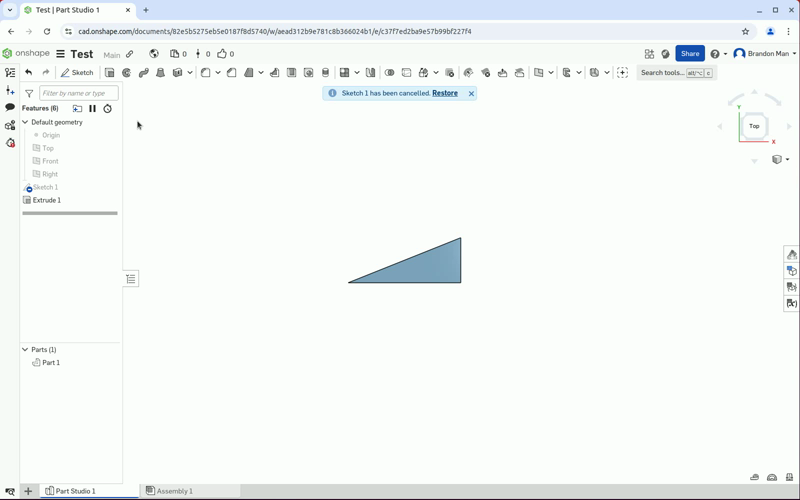
key(shift+h)
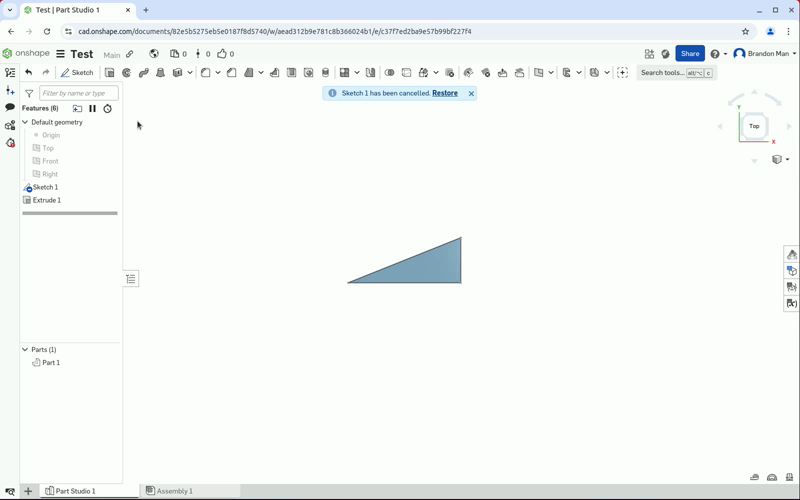
key(shift+h)
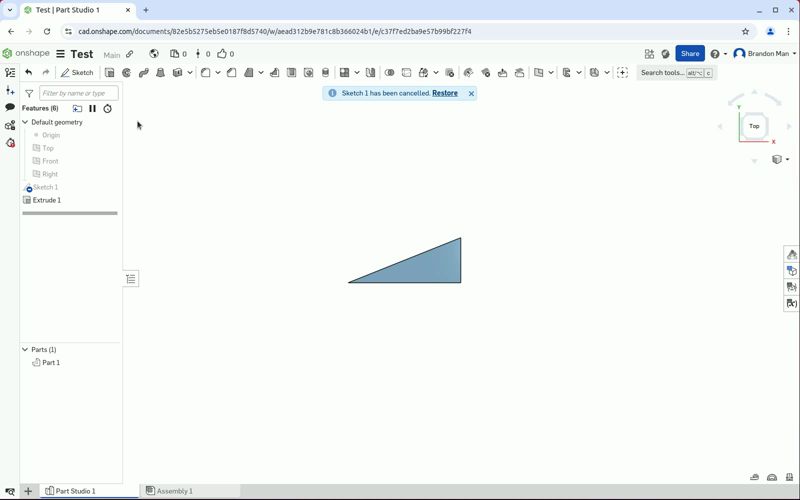
mouse_move(73, 189)
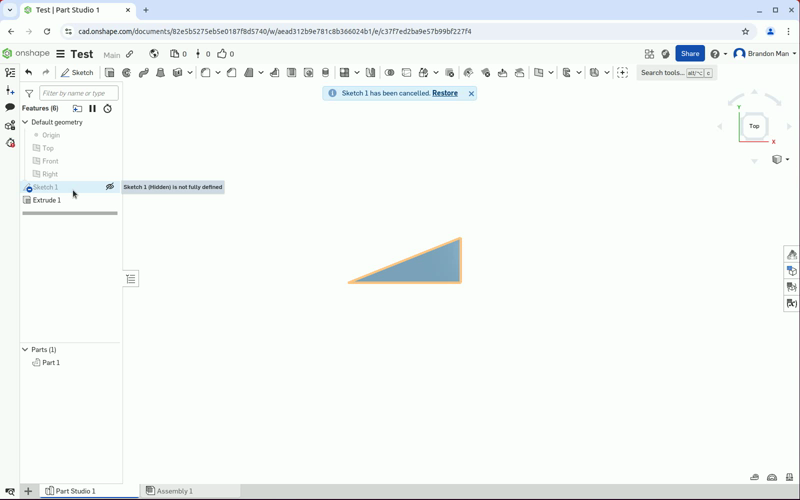
click(73, 189)
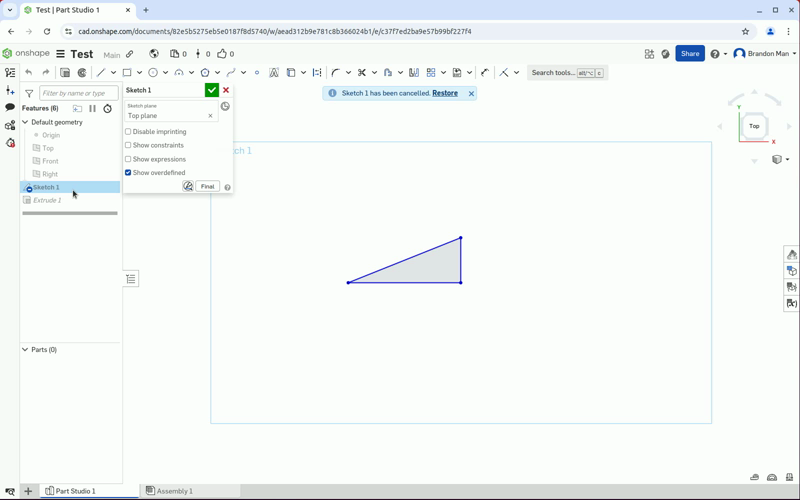
mouse_move(229, 92)
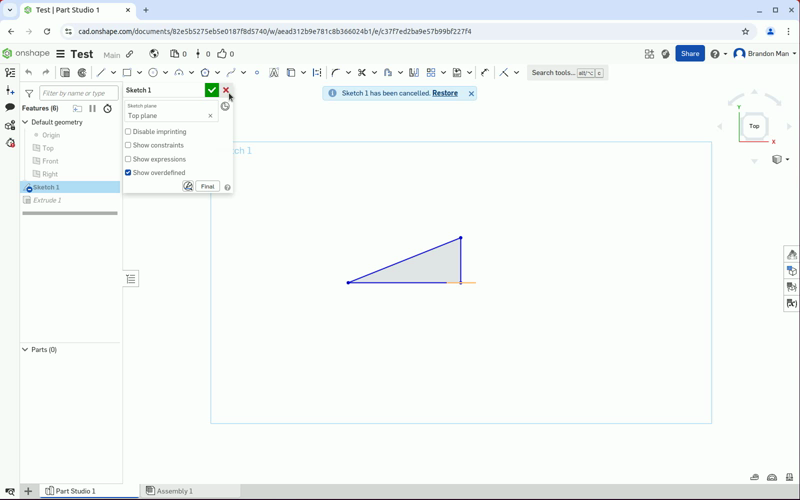
click(229, 92)
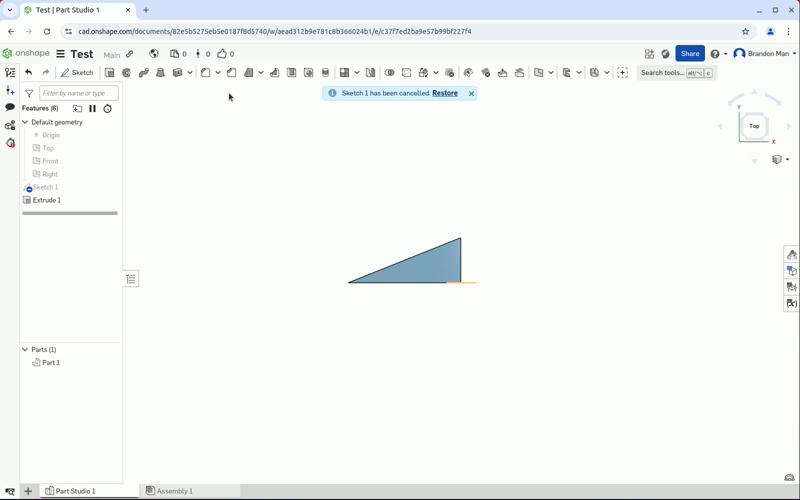
mouse_move(541, 75)
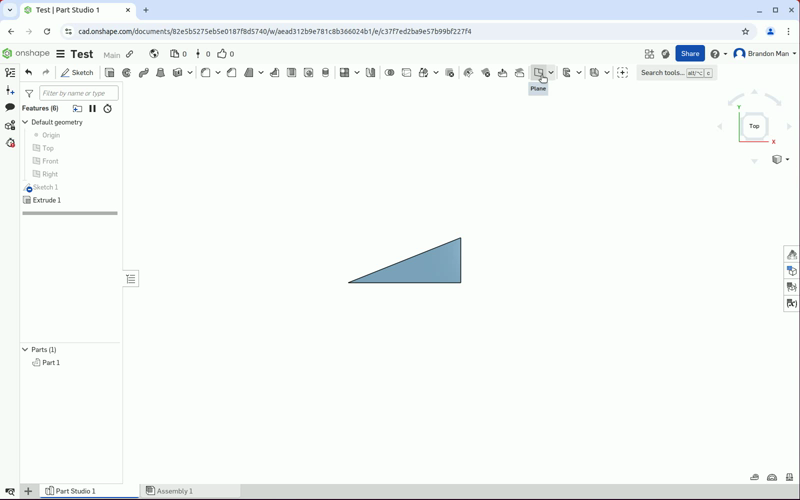
click(541, 75)
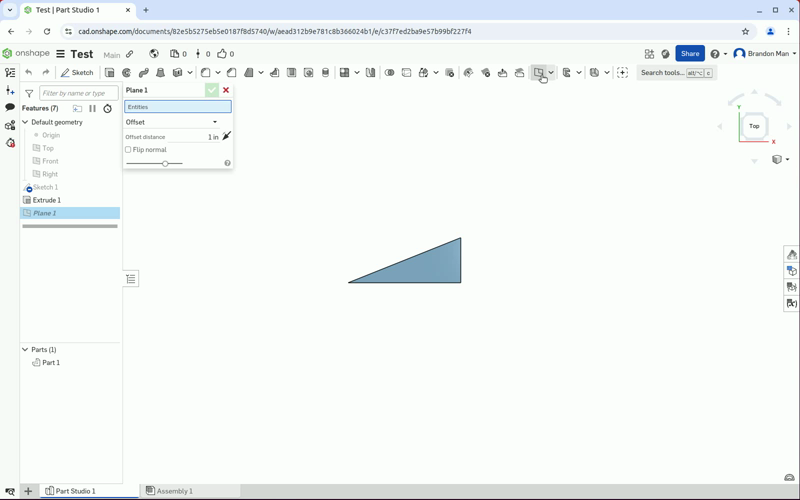
mouse_move(73, 150)
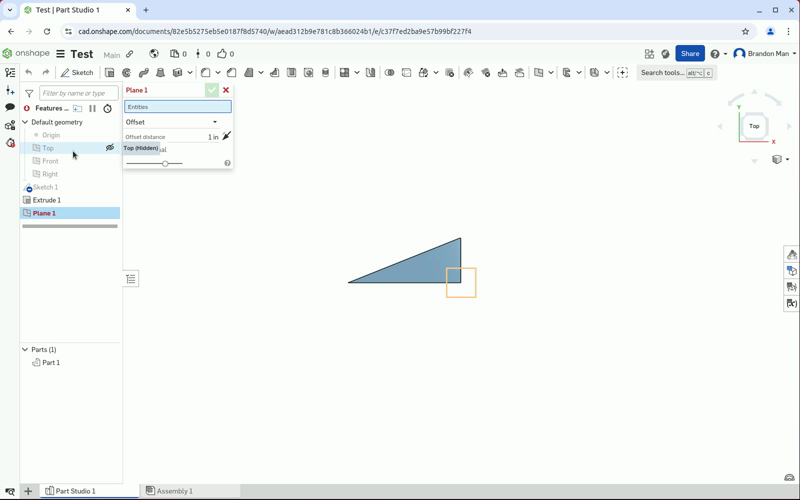
click(73, 150)
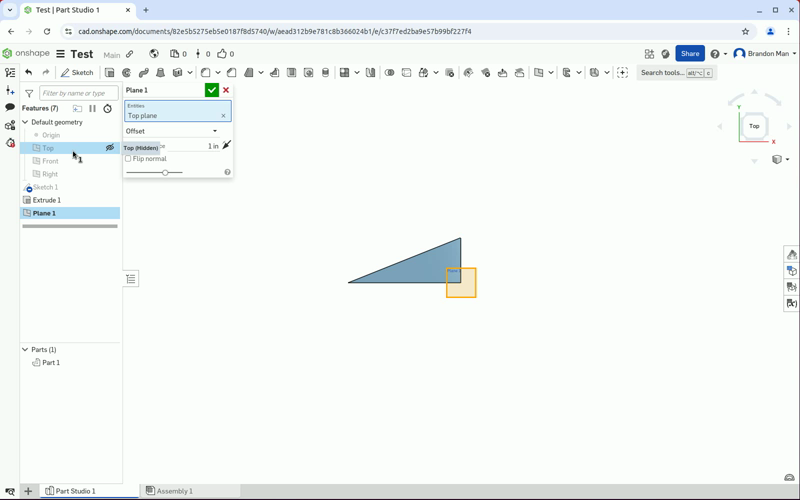
key(tab, 2)
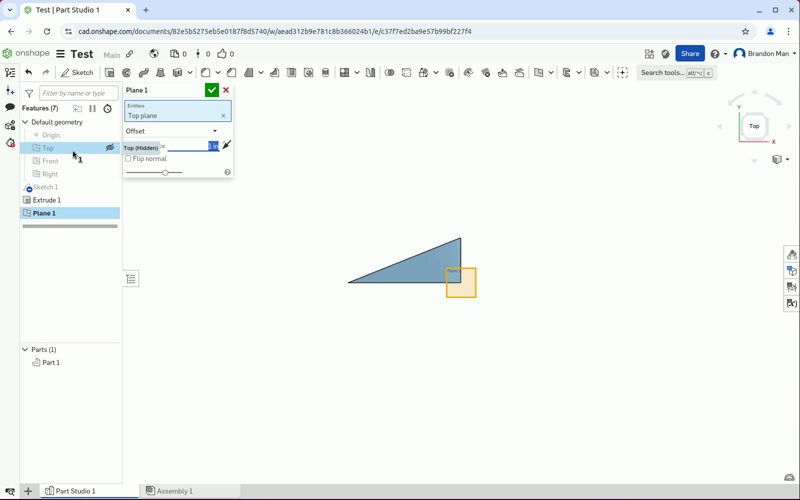
text(0.493)
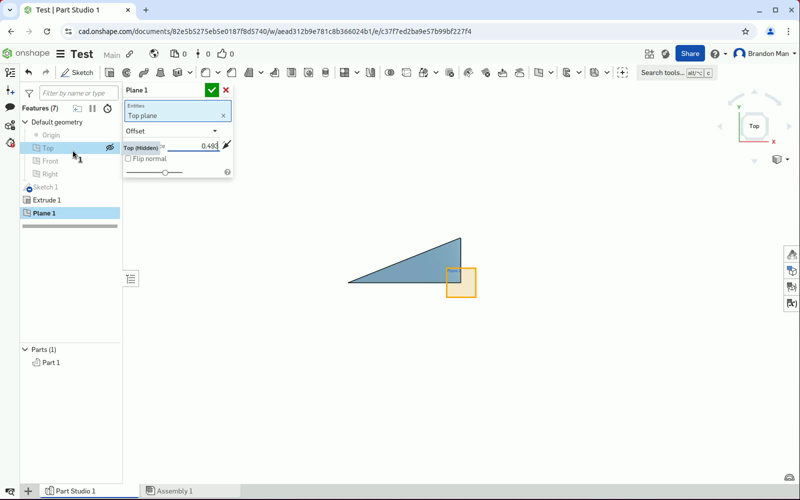
key(enter, 2)
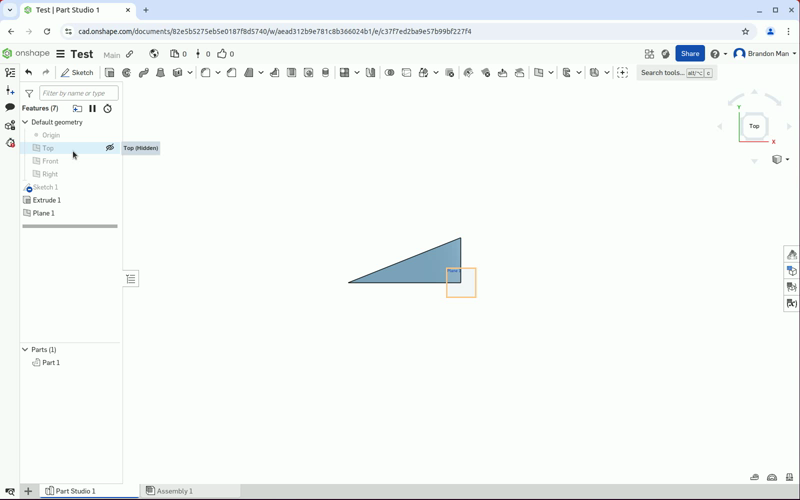
key(shift+s)
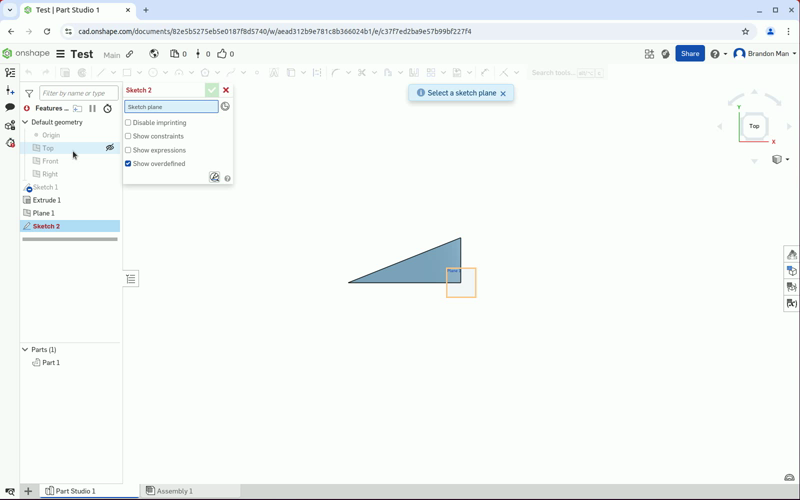
mouse_move(73, 215)
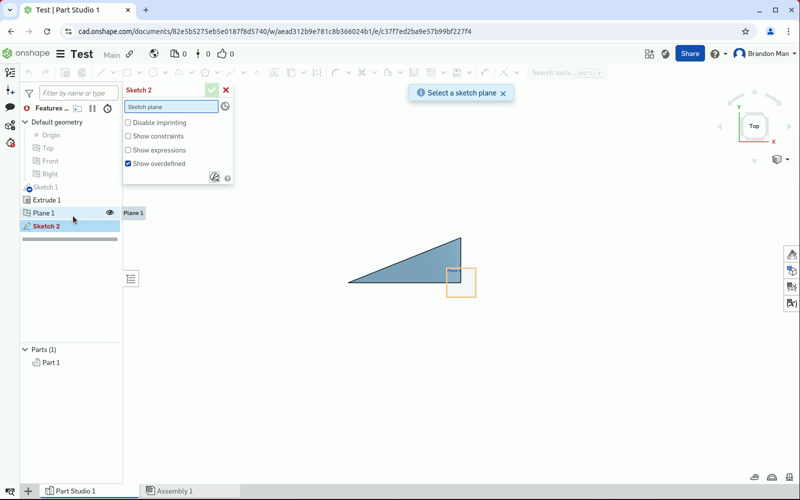
click(73, 215)
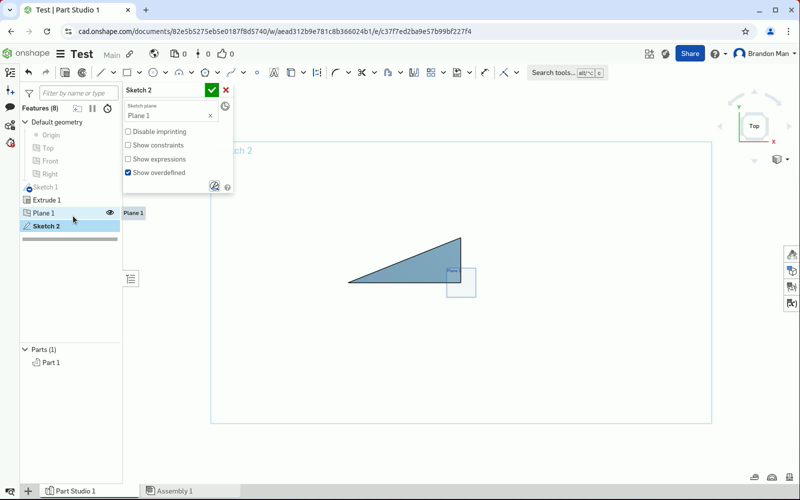
mouse_move(73, 352)
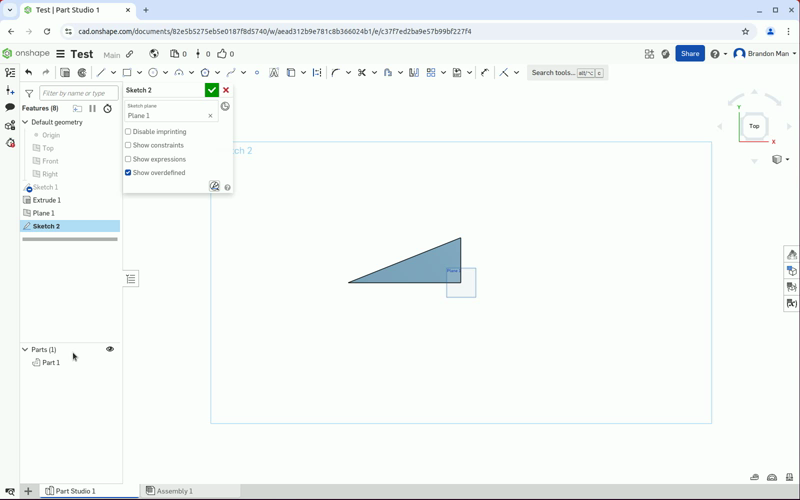
key(y)
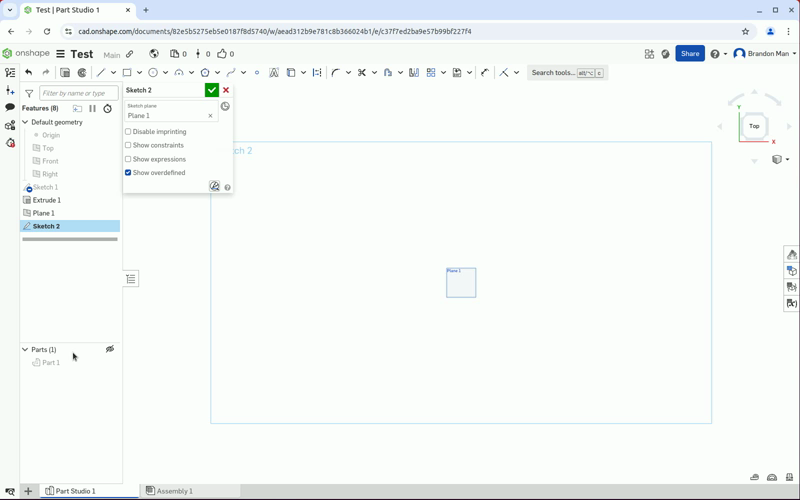
key(l)
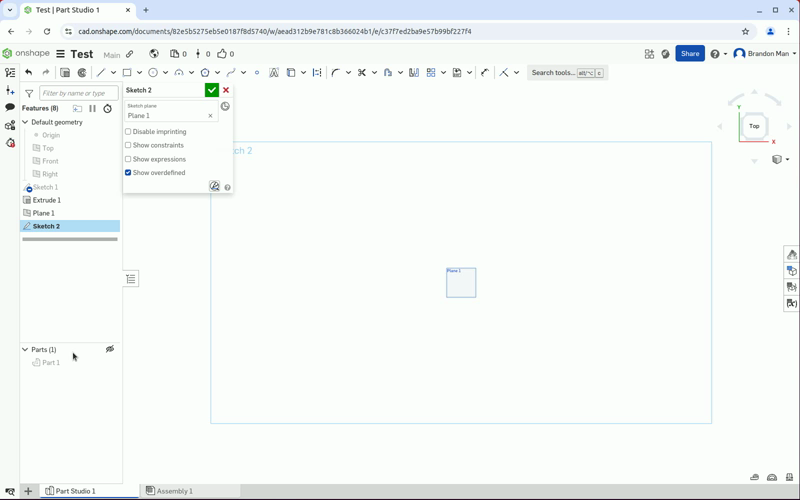
key_down(shift)
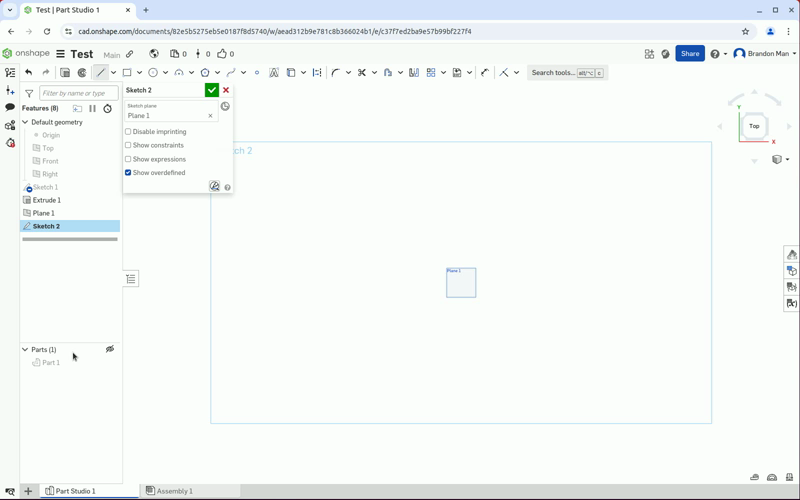
mouse_move(418, 258)
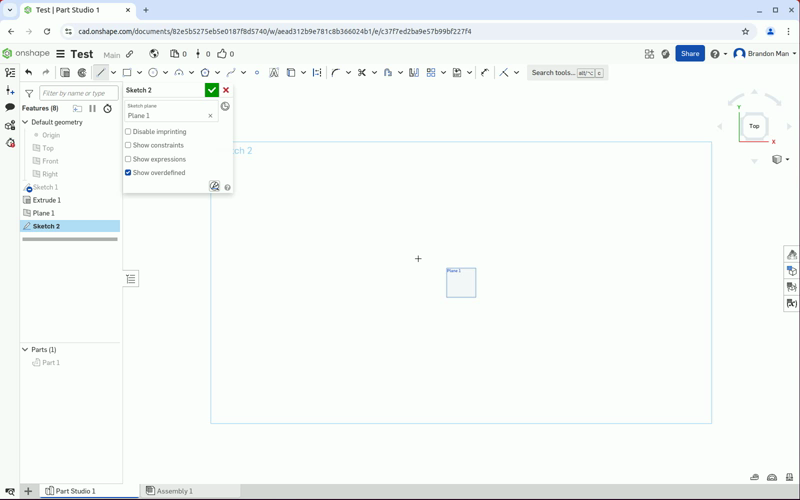
click(418, 258)
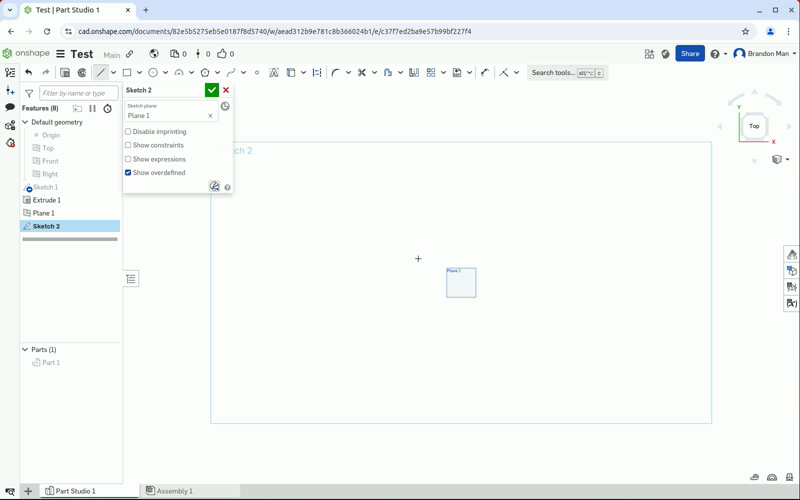
key_up(shift)
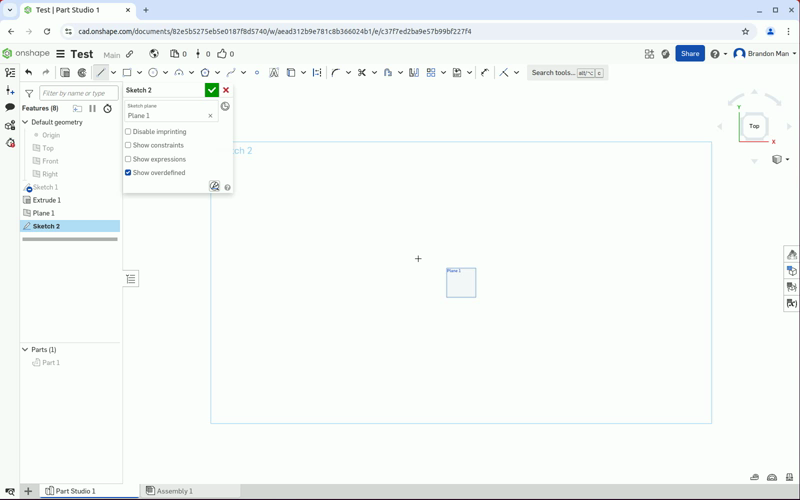
key_down(shift)
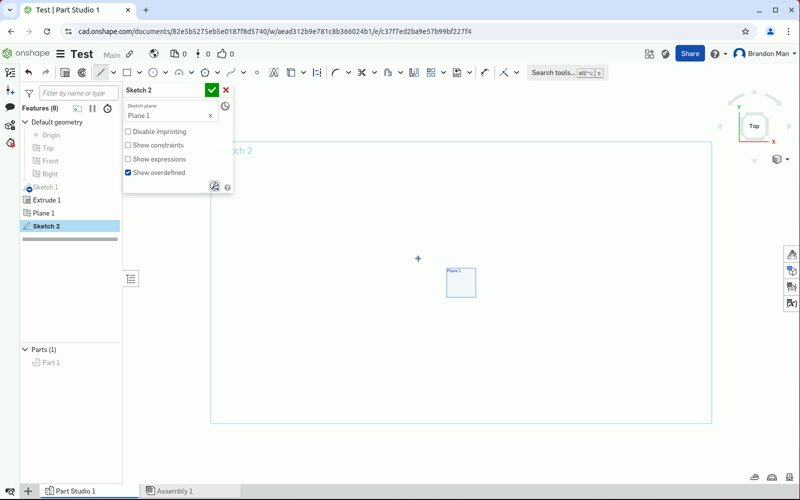
mouse_move(448, 258)
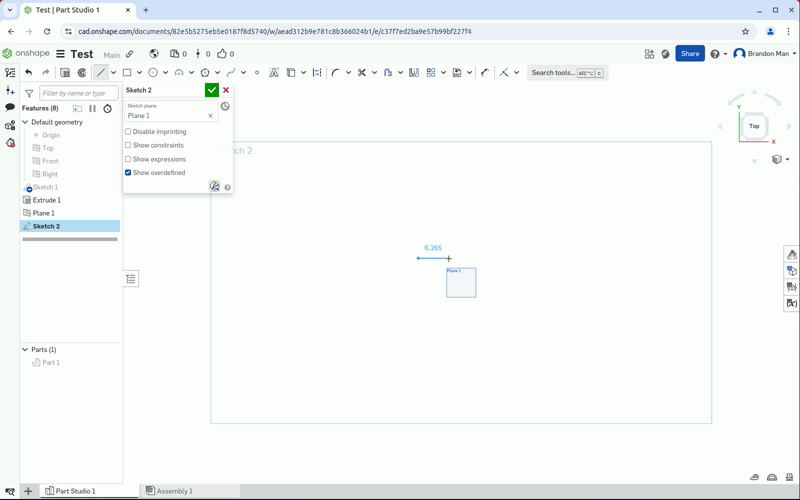
mouse_move(437, 258)
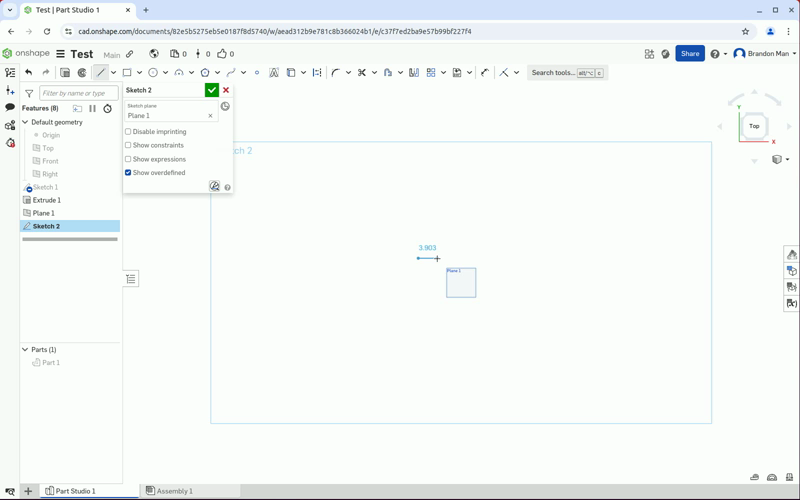
click(437, 258)
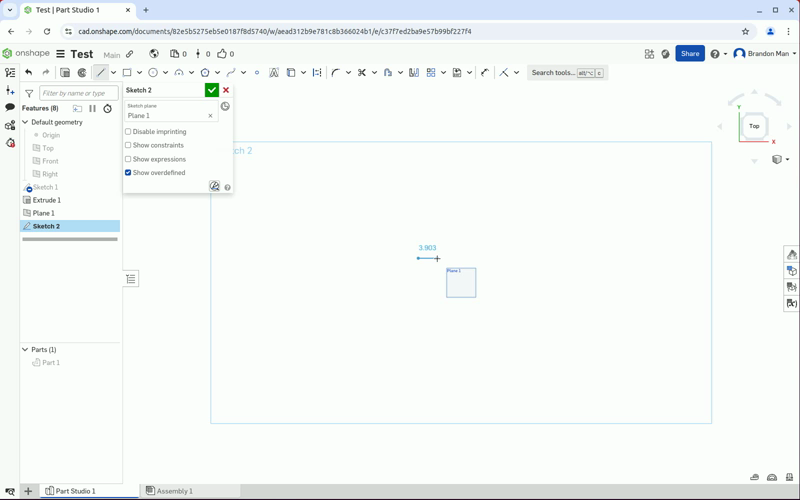
key_up(shift)
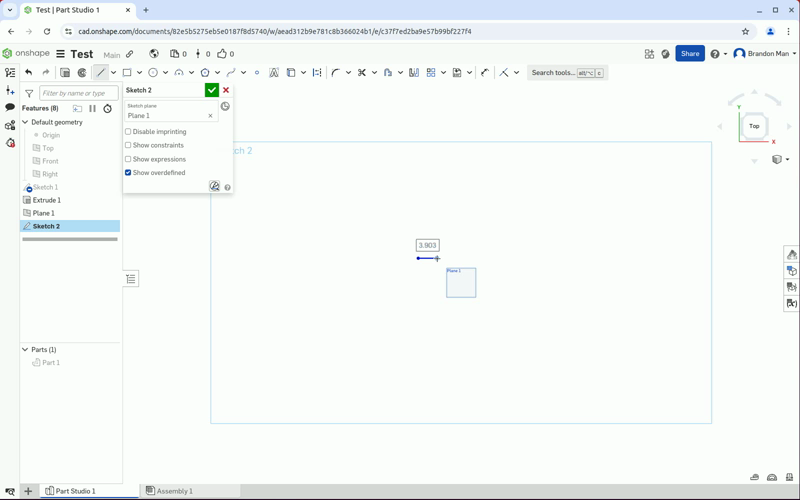
key_down(shift)
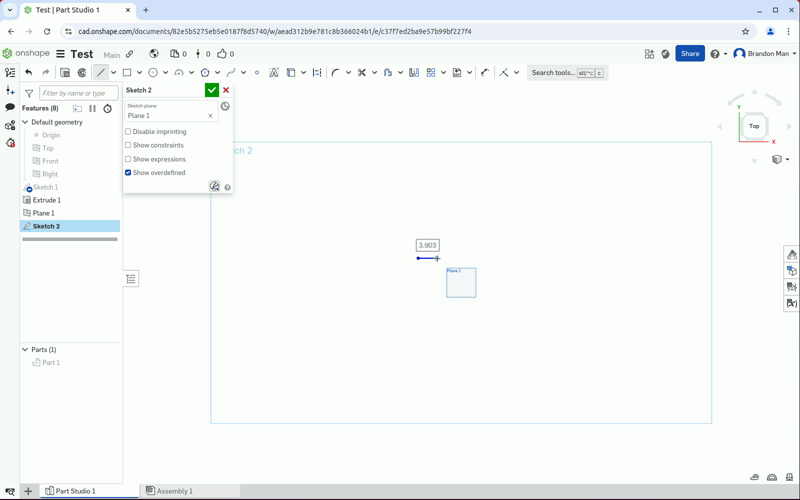
mouse_move(467, 258)
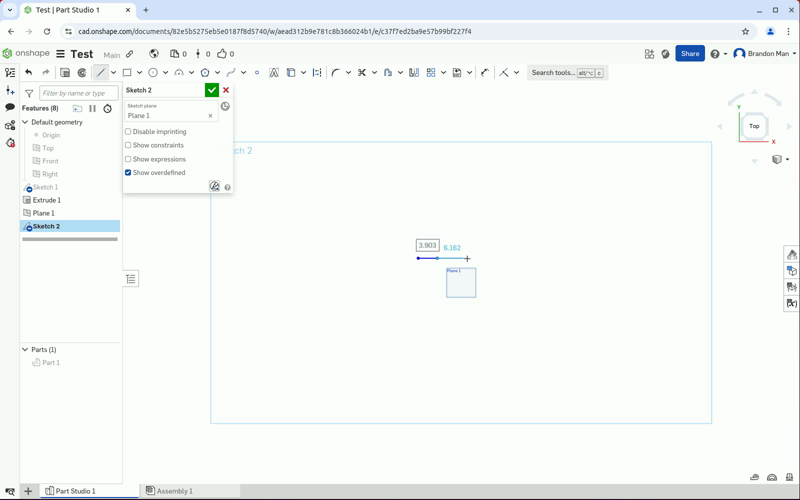
mouse_move(437, 250)
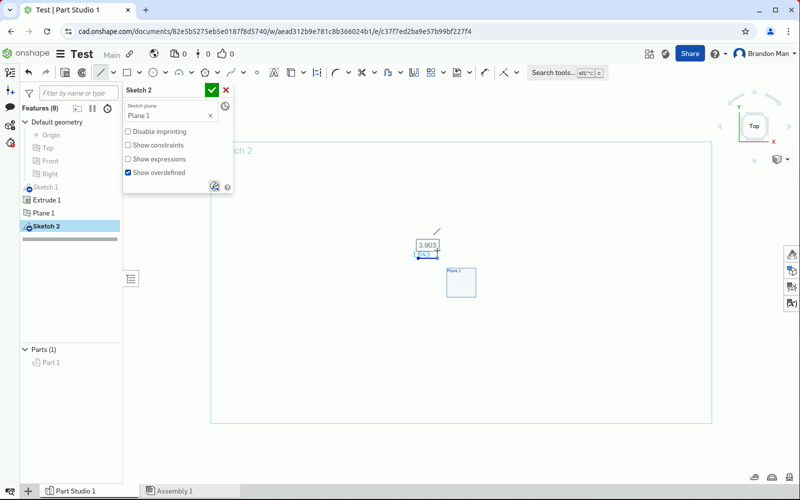
click(437, 250)
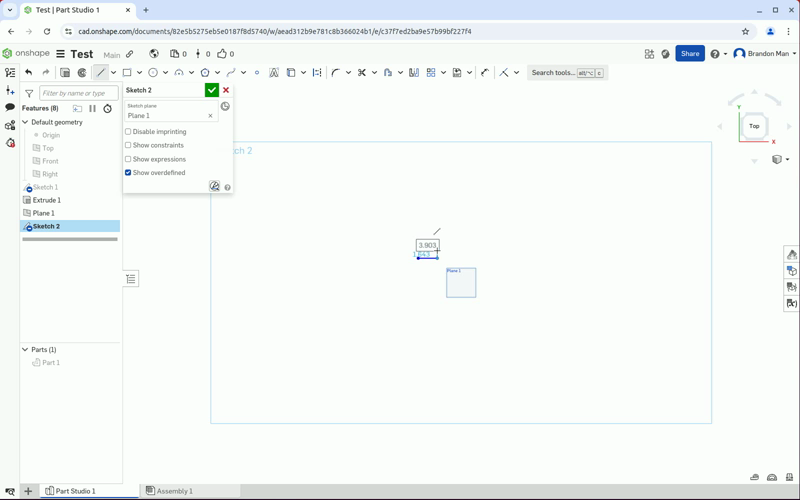
key_up(shift)
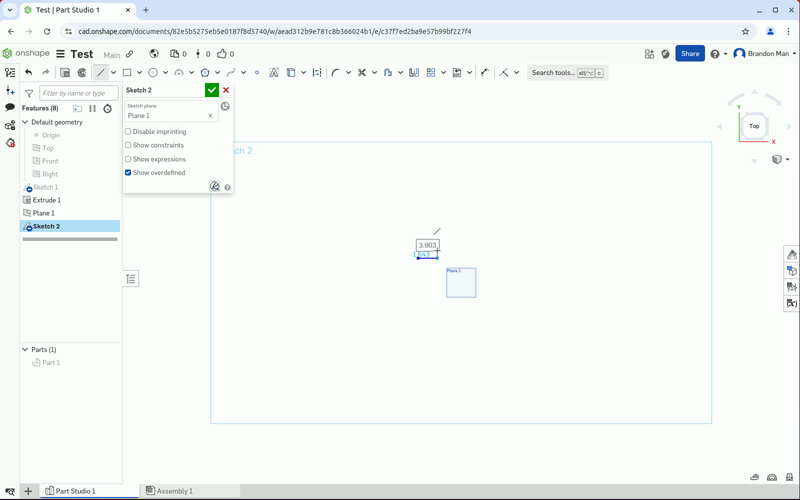
key_down(shift)
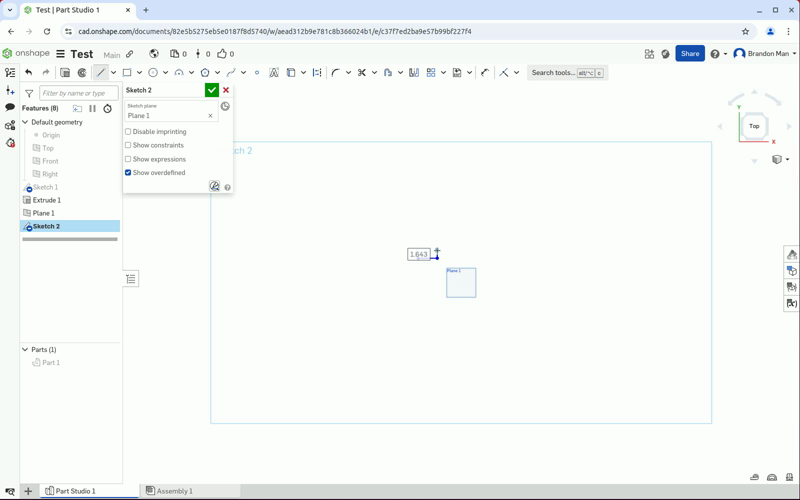
mouse_move(467, 250)
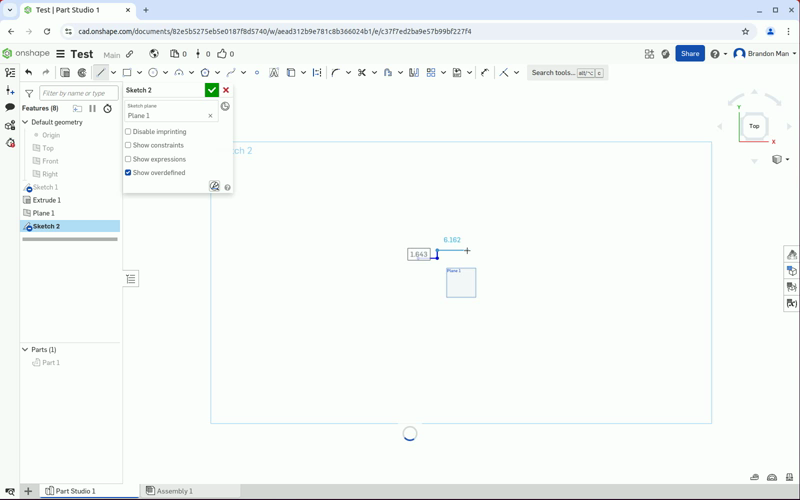
mouse_move(418, 257)
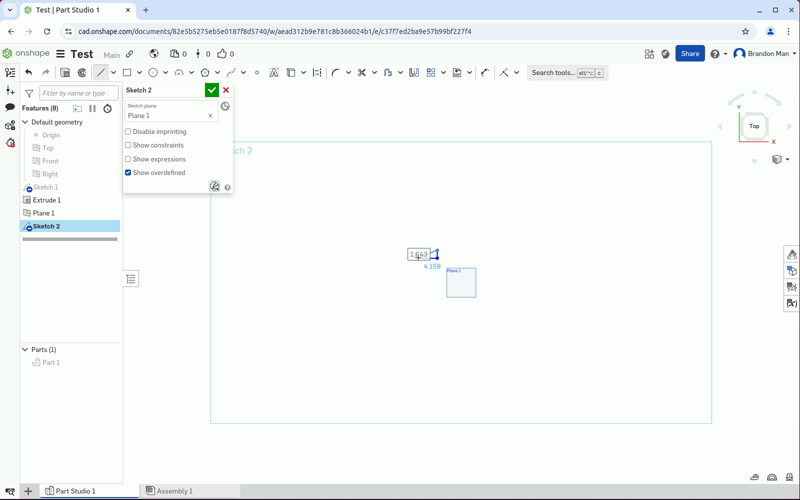
scroll(6)
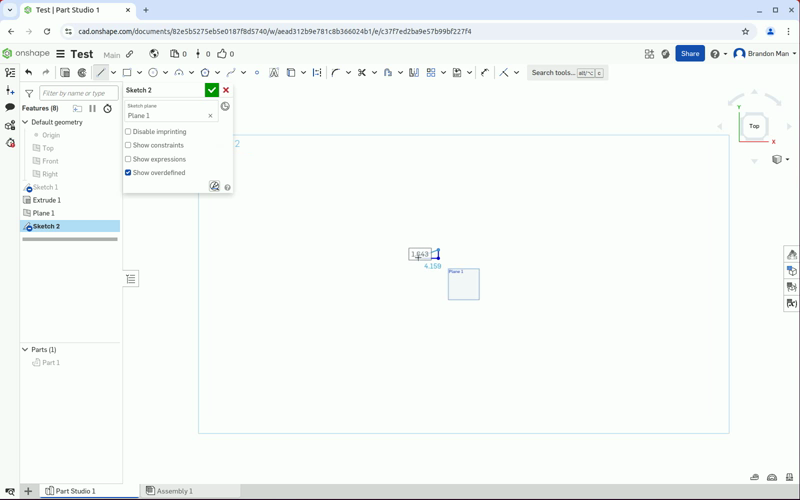
scroll(6)
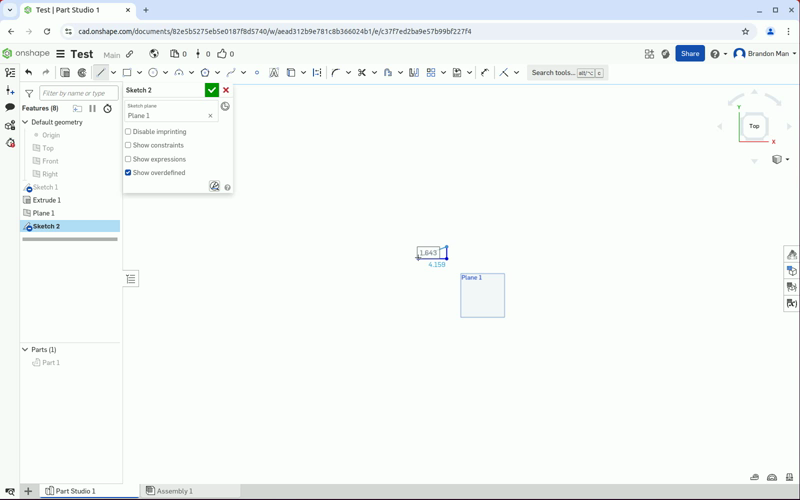
scroll(6)
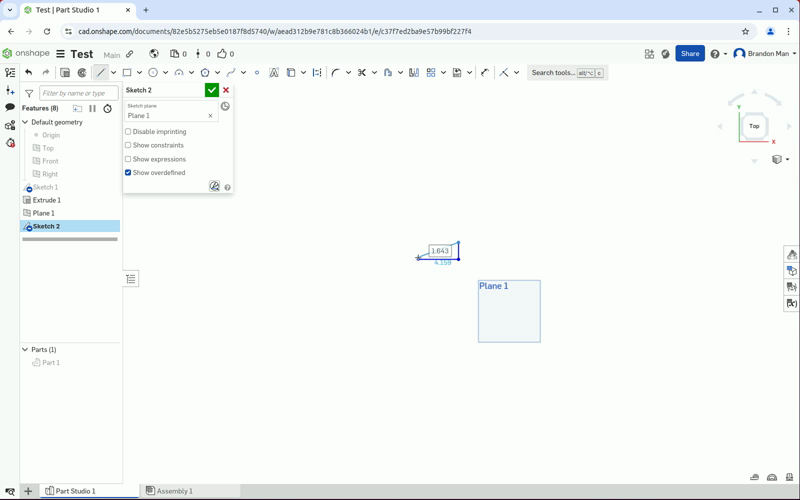
scroll(6)
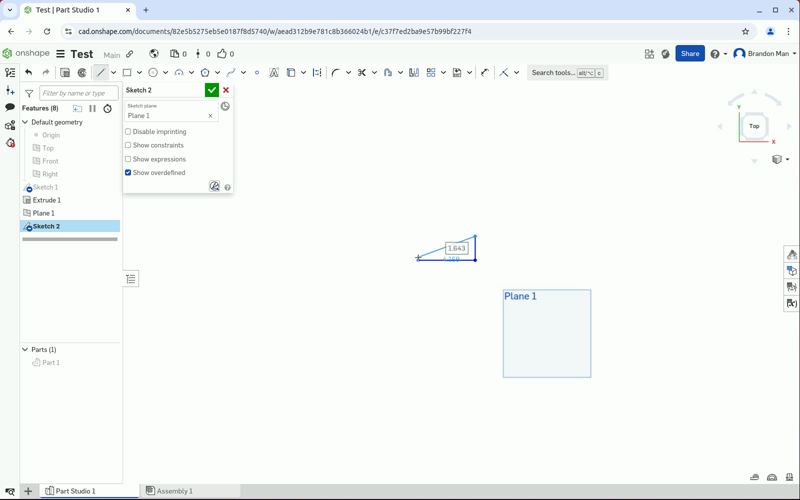
scroll(6)
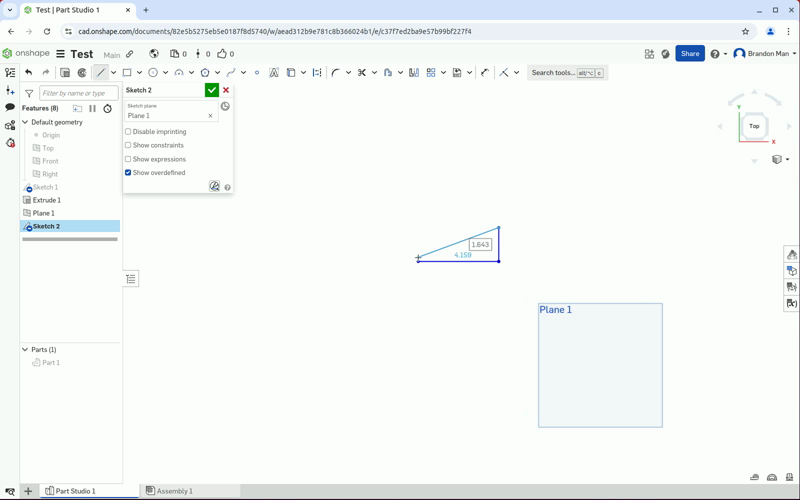
scroll(6)
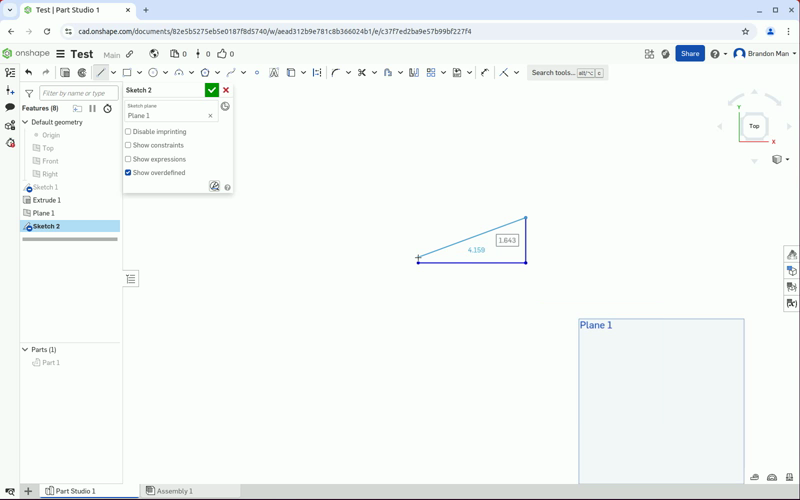
scroll(6)
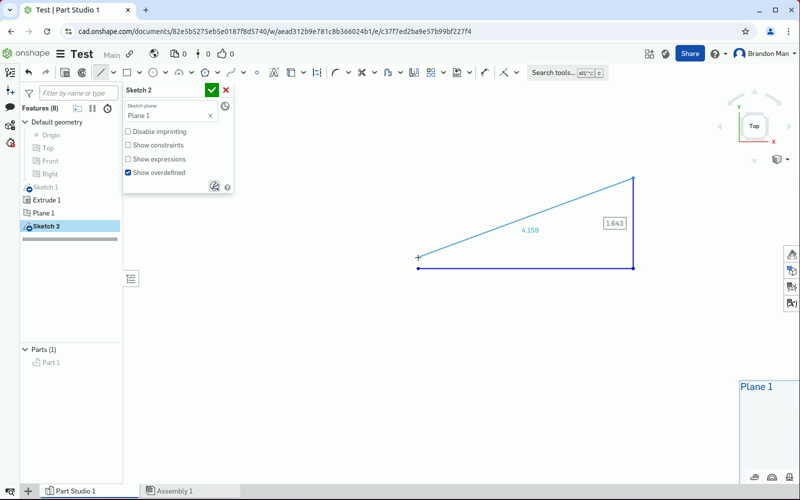
click(418, 257)
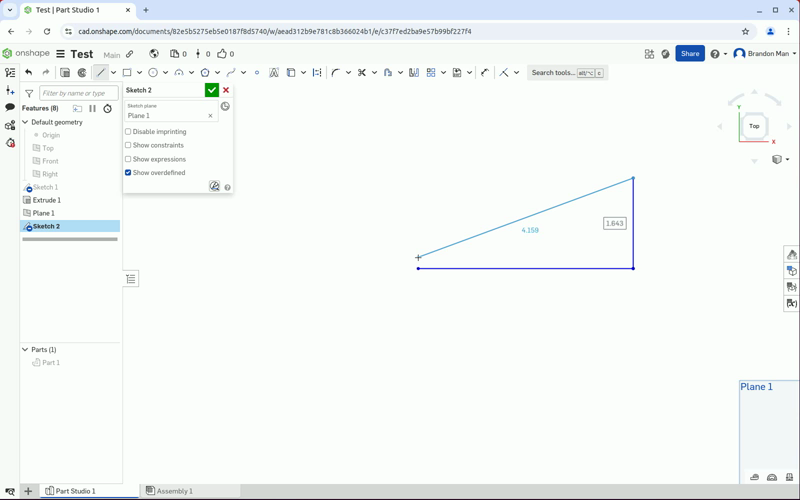
scroll(-6)
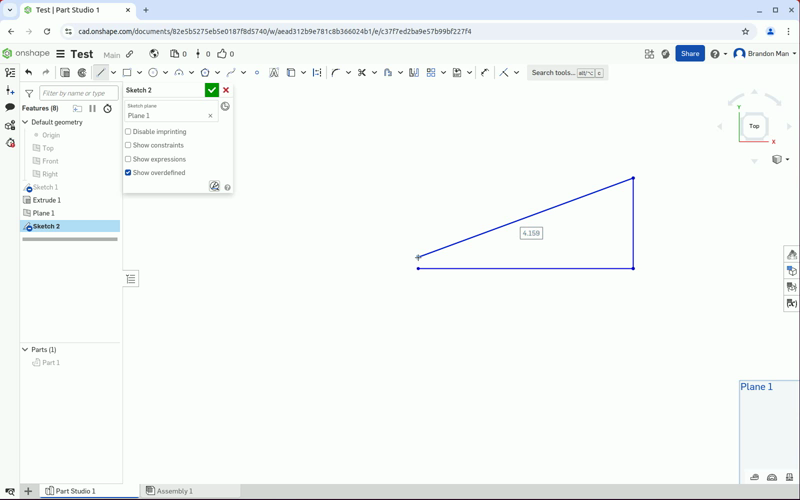
scroll(-6)
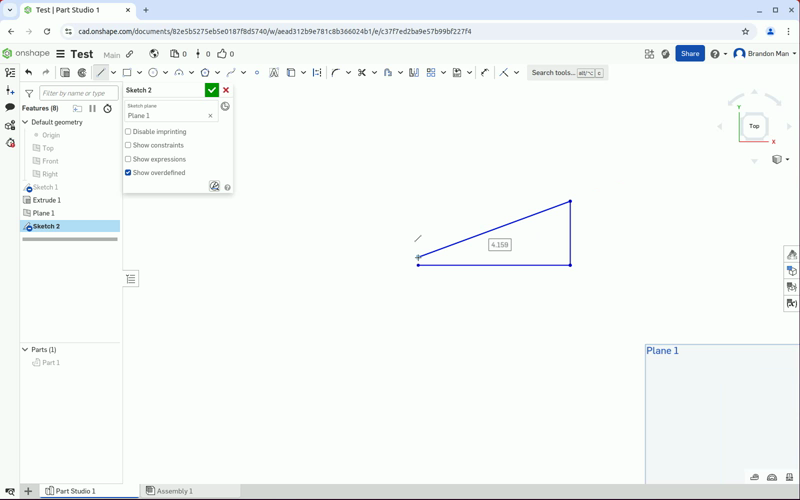
scroll(-6)
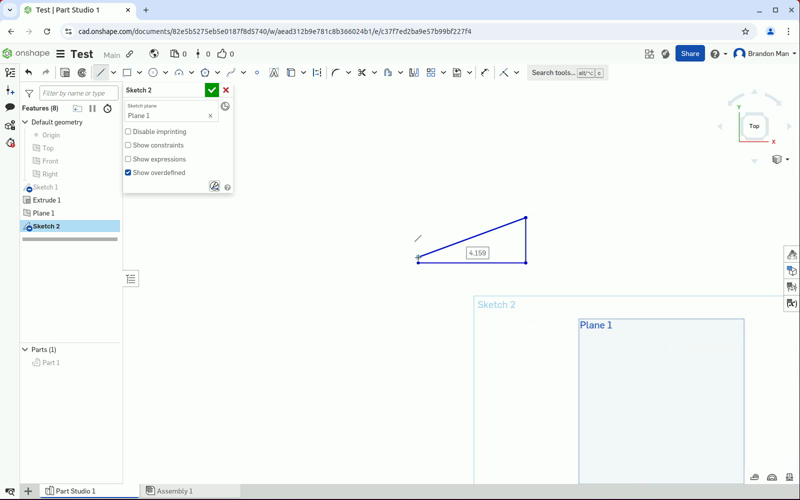
scroll(-6)
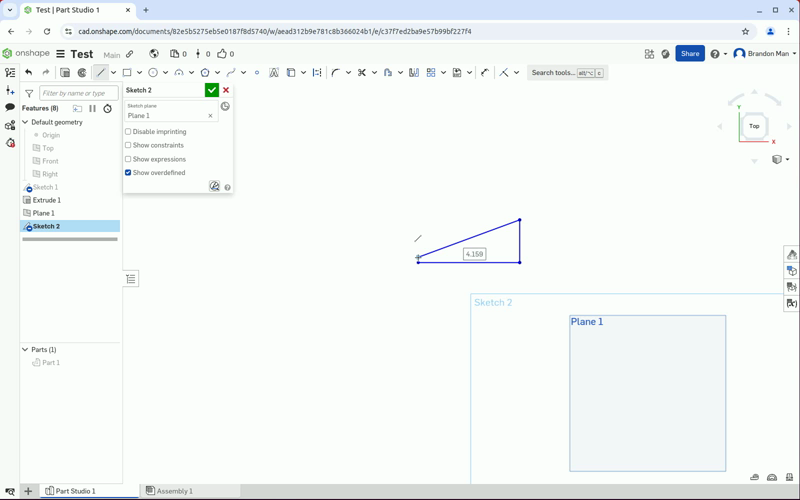
scroll(-6)
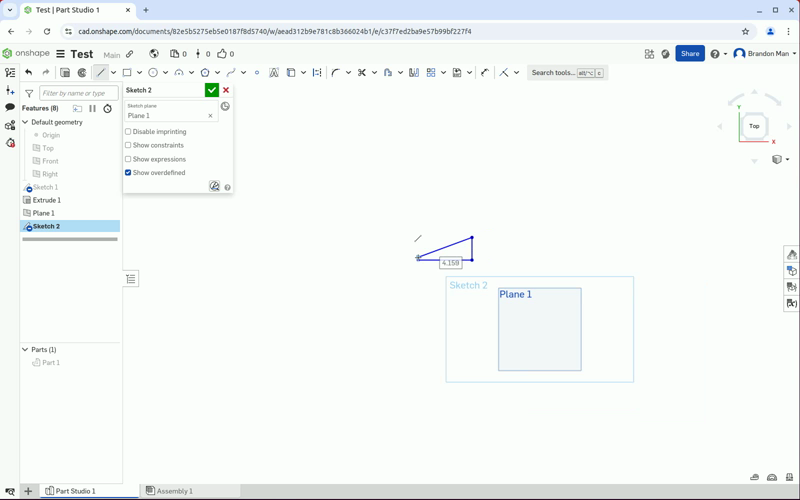
scroll(-6)
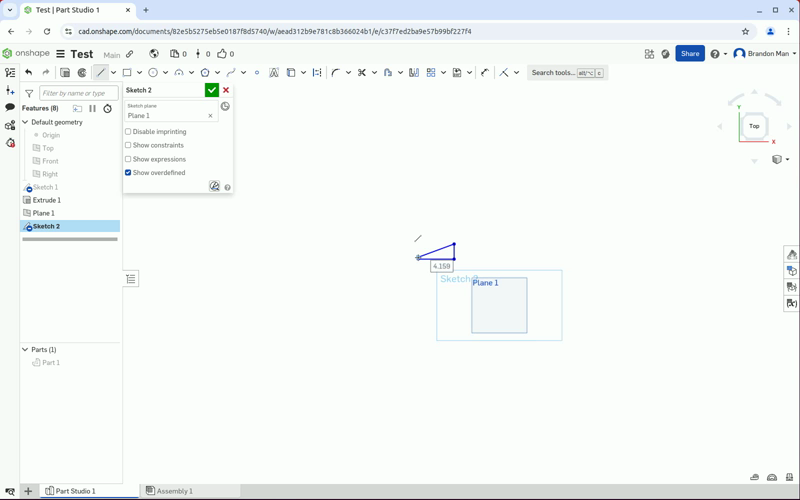
scroll(-6)
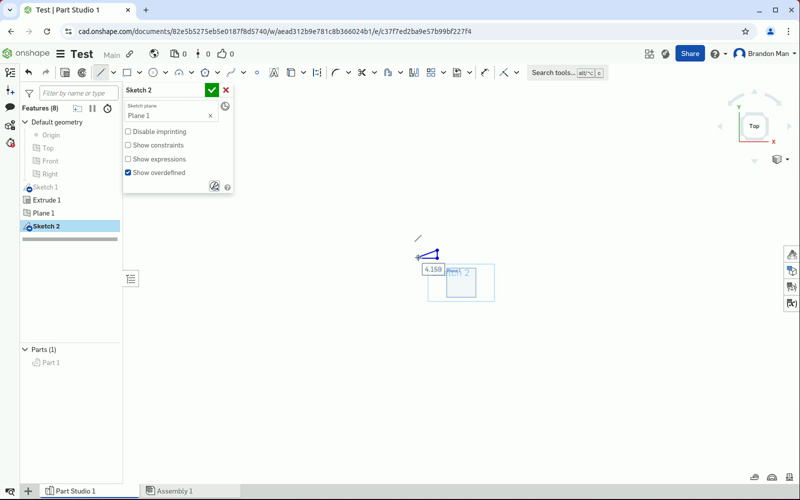
key_up(shift)
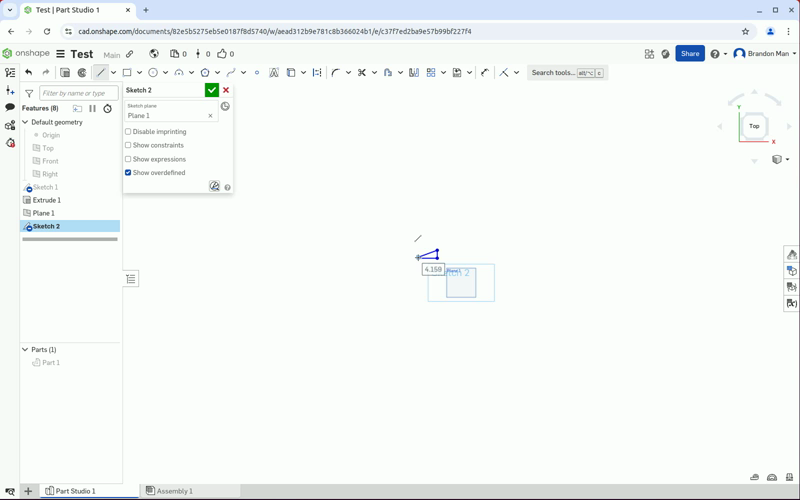
mouse_move(448, 257)
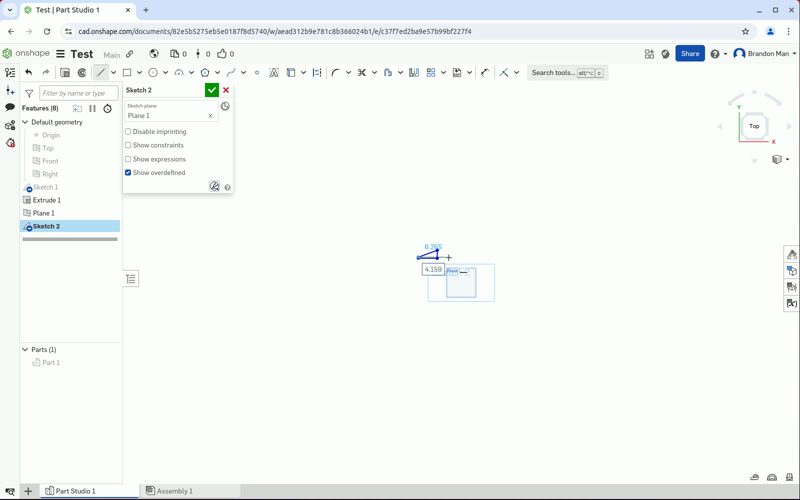
key_down(shift)
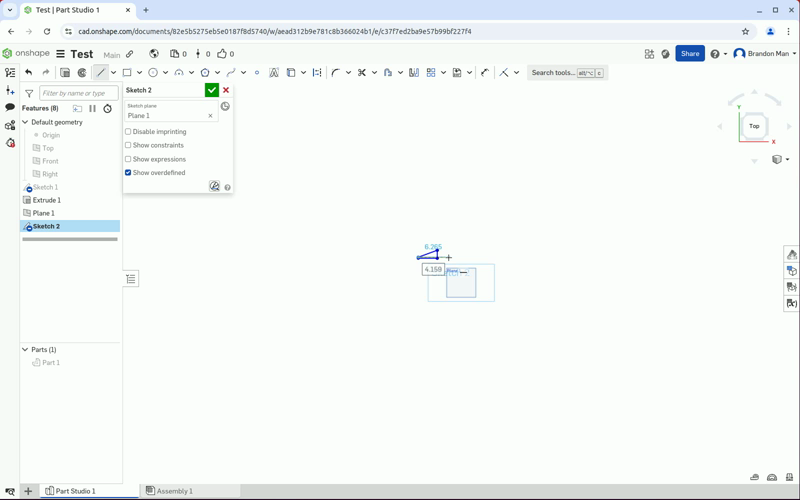
mouse_move(418, 258)
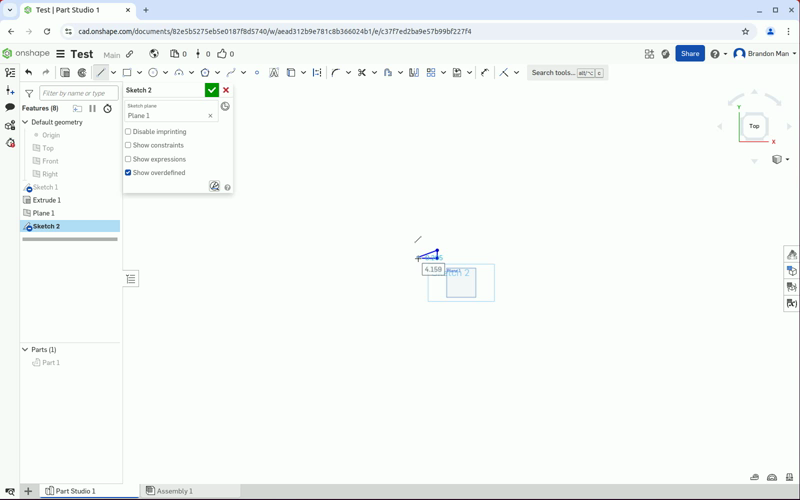
scroll(6)
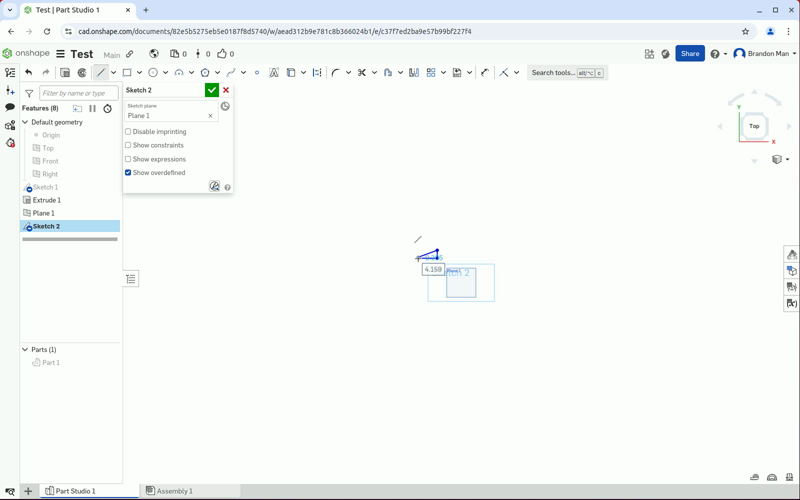
scroll(6)
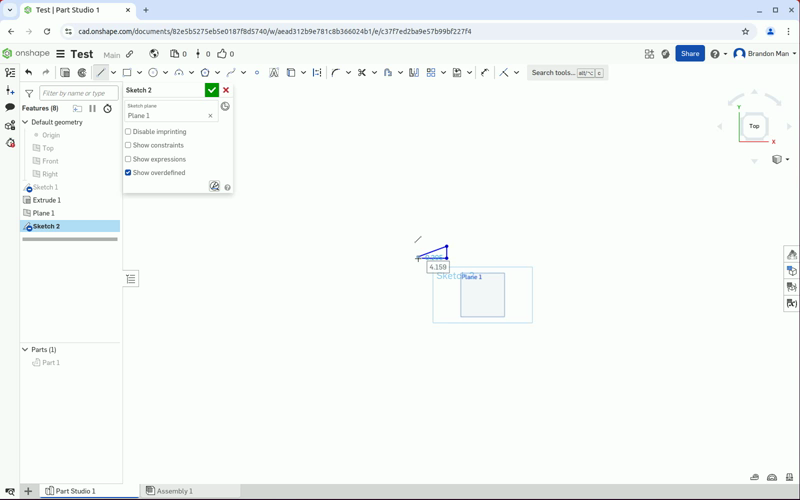
scroll(6)
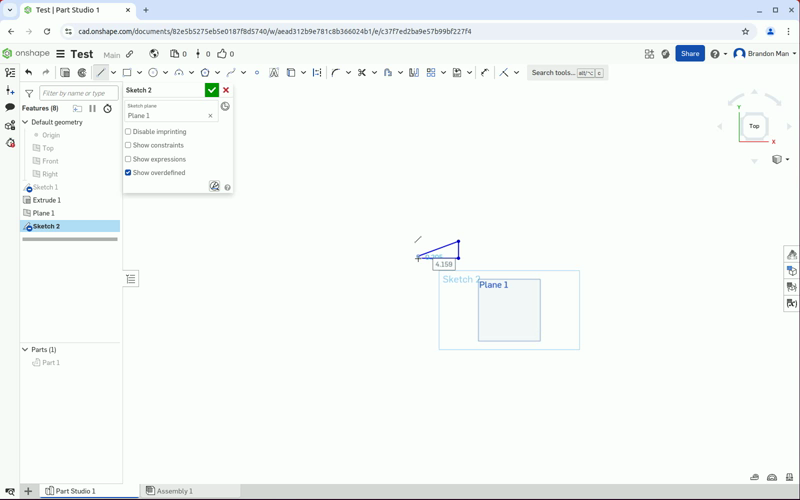
scroll(6)
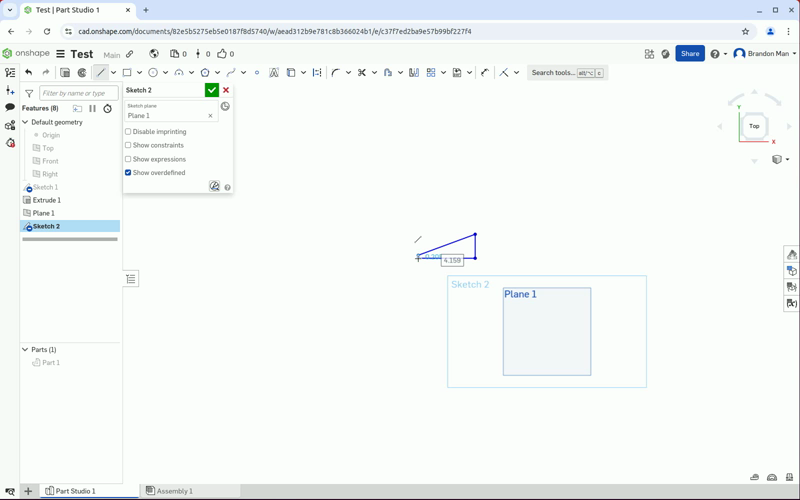
scroll(6)
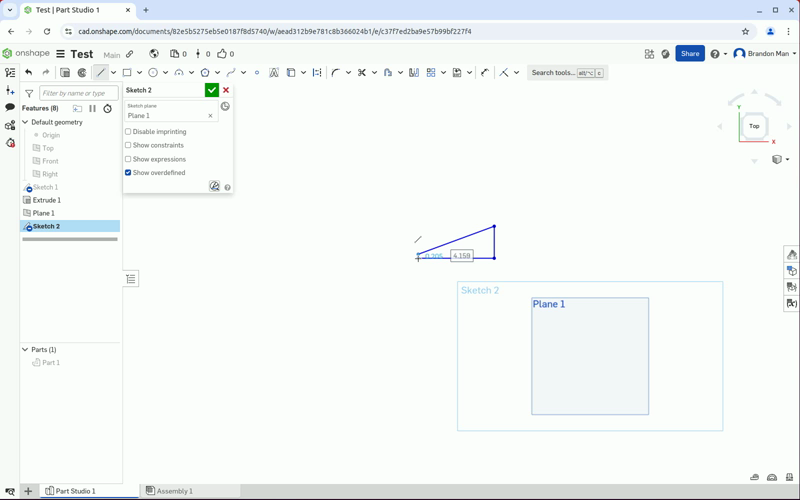
scroll(6)
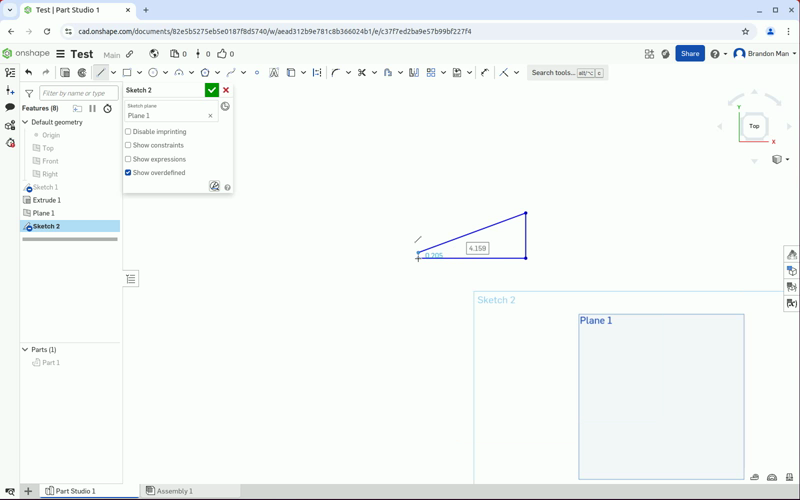
scroll(6)
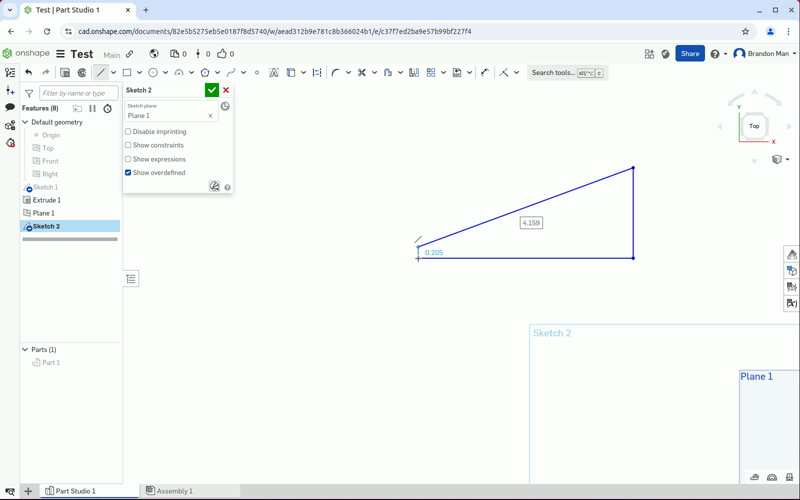
key_up(shift)
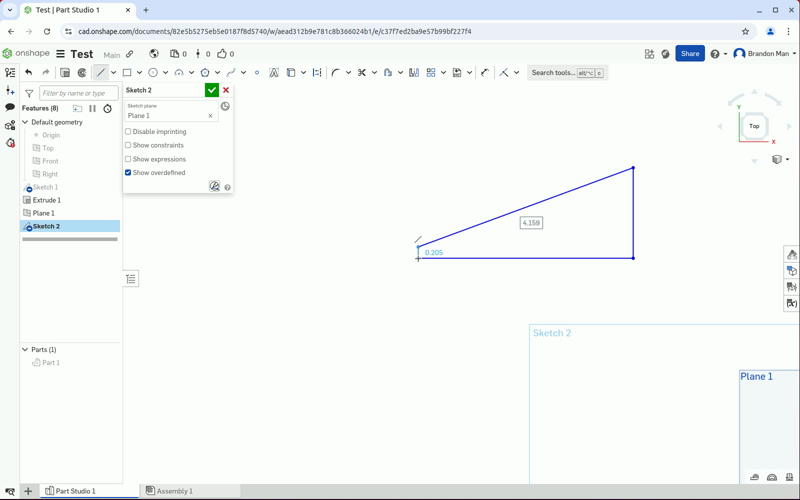
click(418, 258)
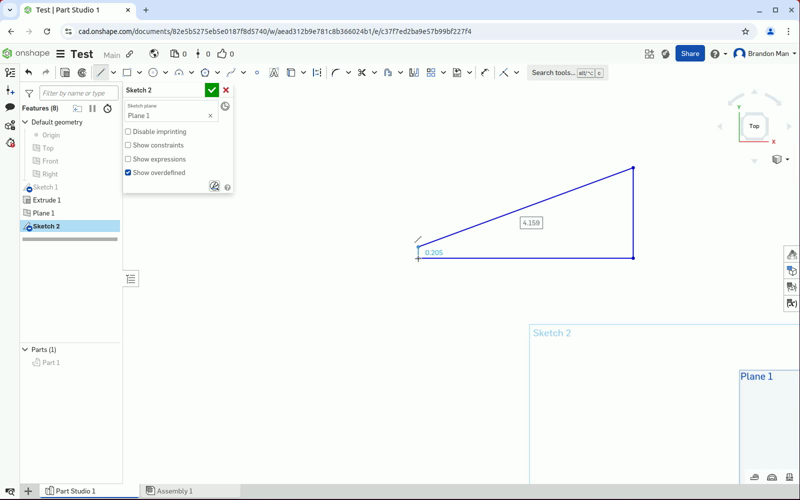
scroll(-6)
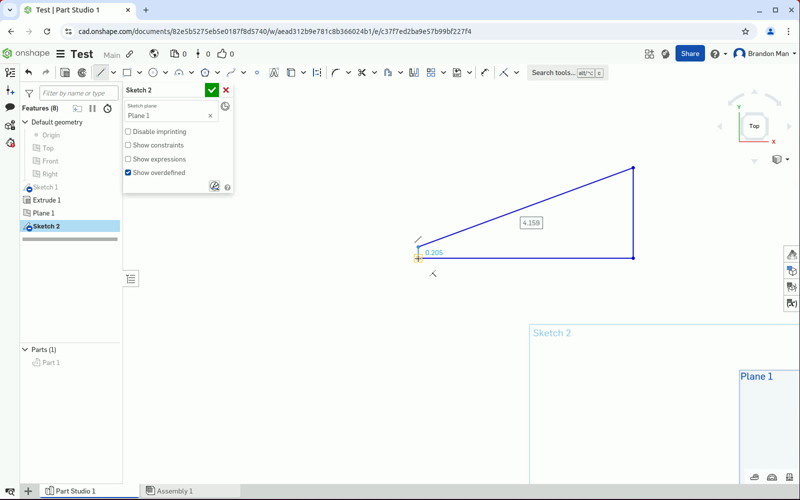
scroll(-6)
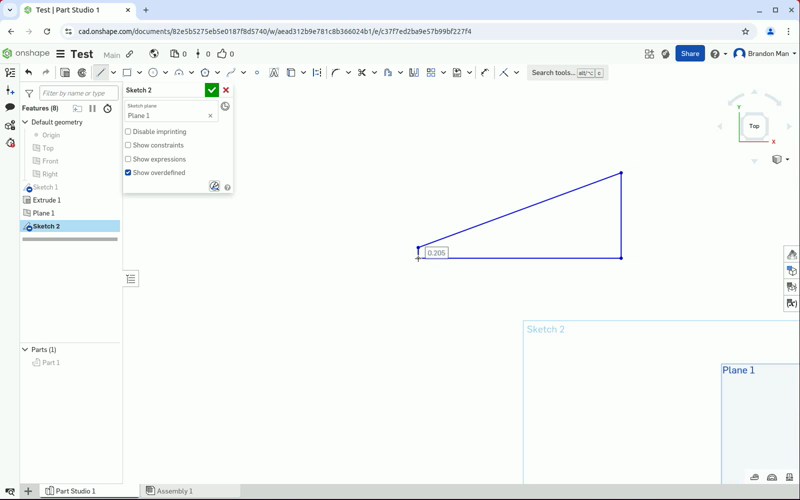
scroll(-6)
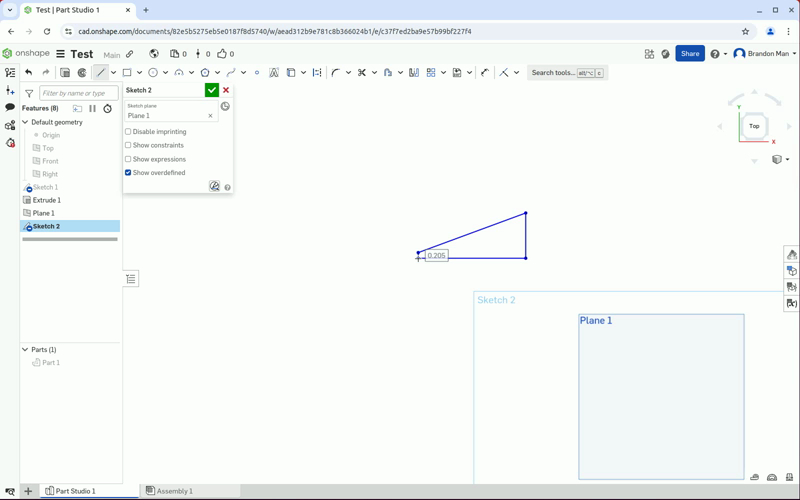
scroll(-6)
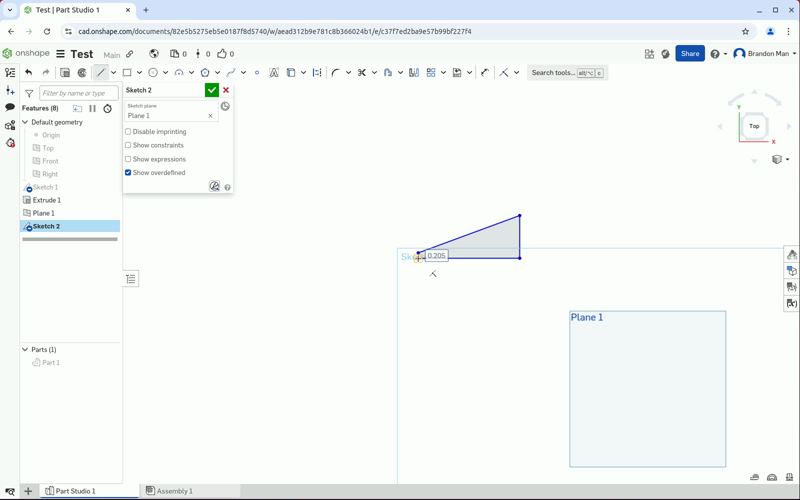
scroll(-6)
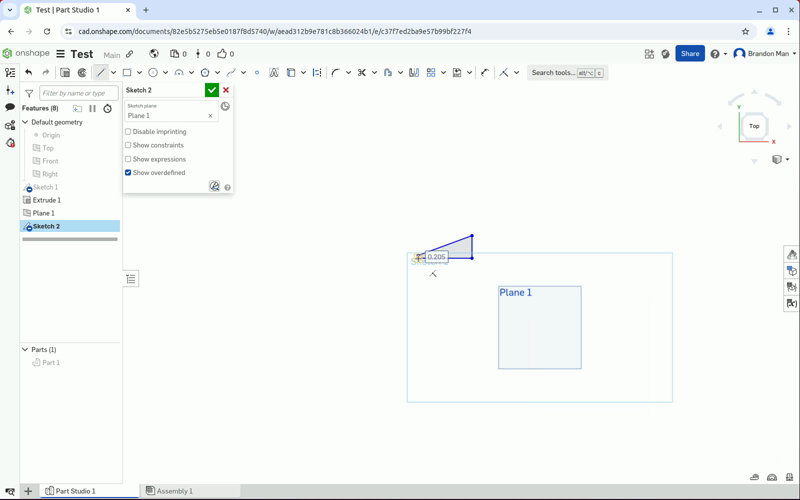
scroll(-6)
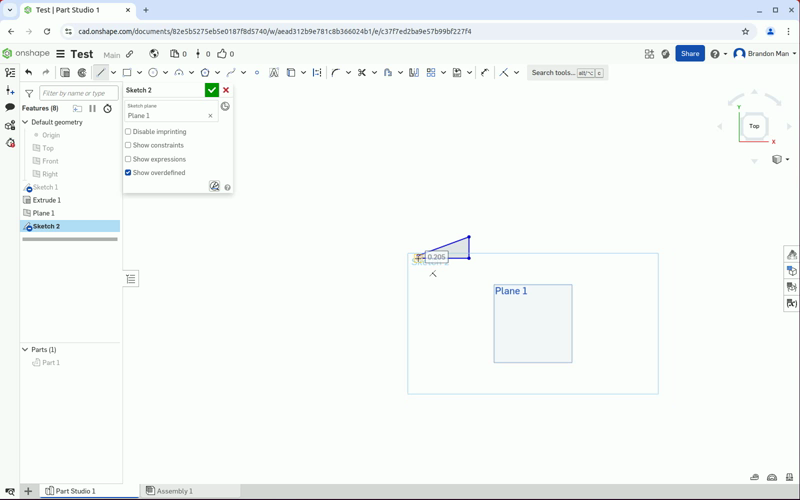
scroll(-6)
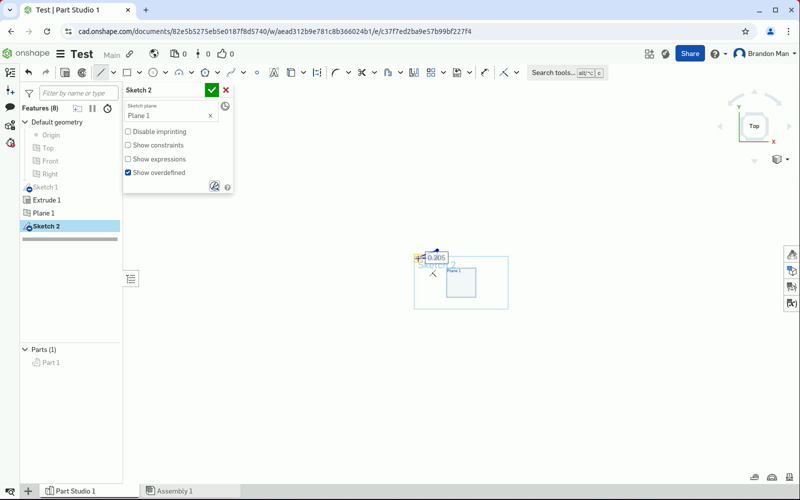
key(esc)
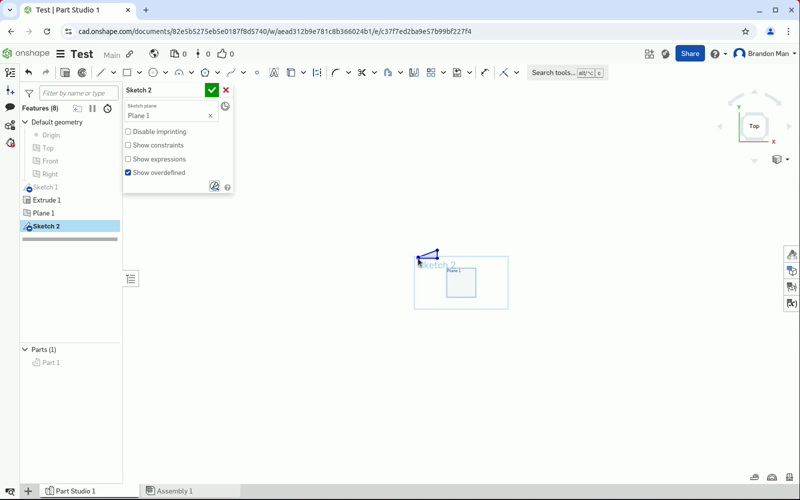
mouse_move(424, 257)
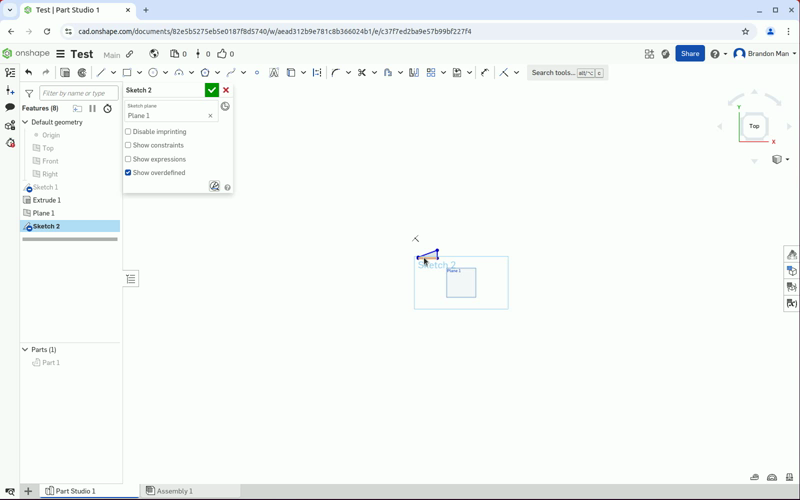
scroll(6)
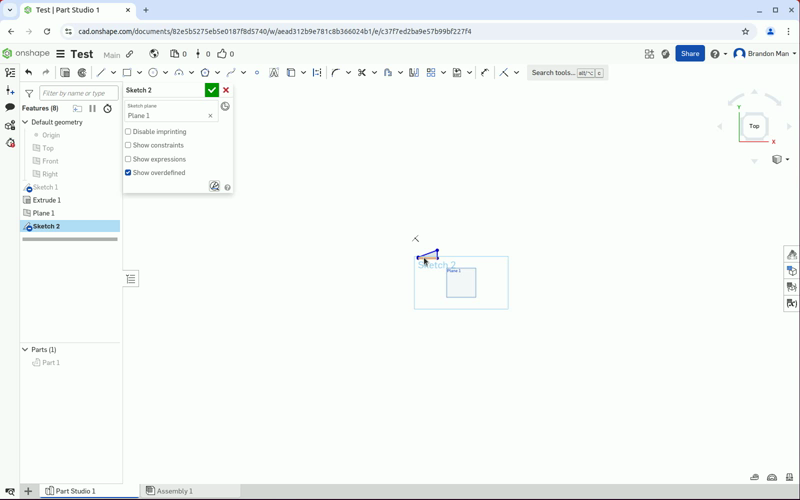
scroll(6)
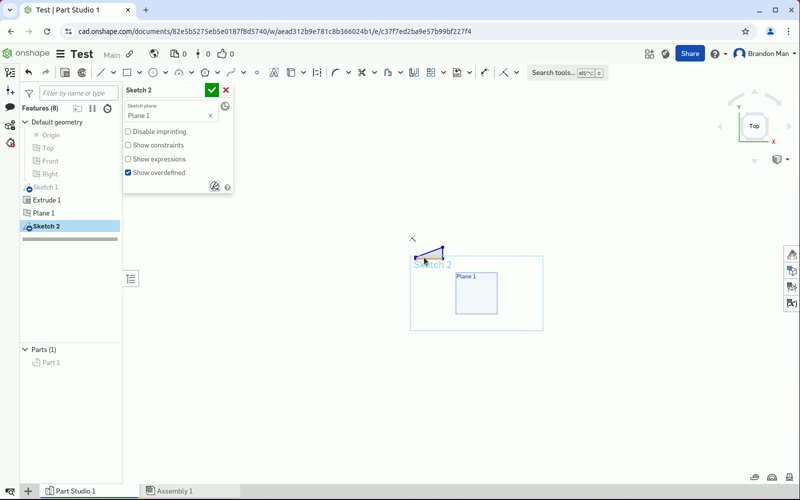
scroll(6)
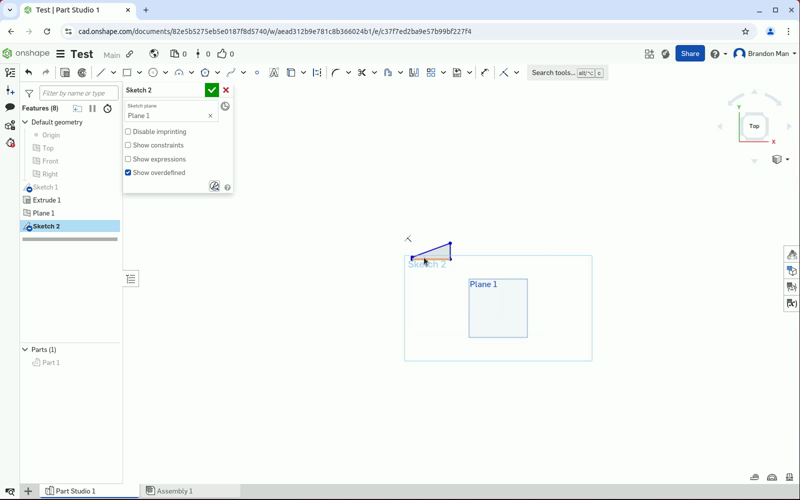
scroll(6)
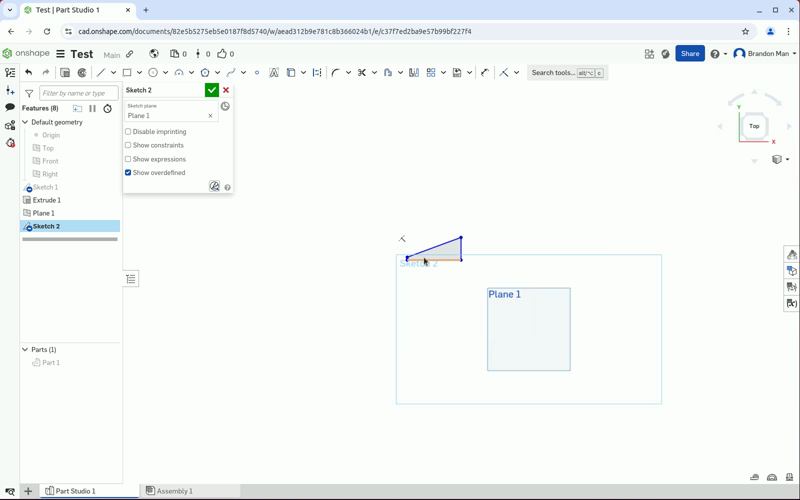
scroll(6)
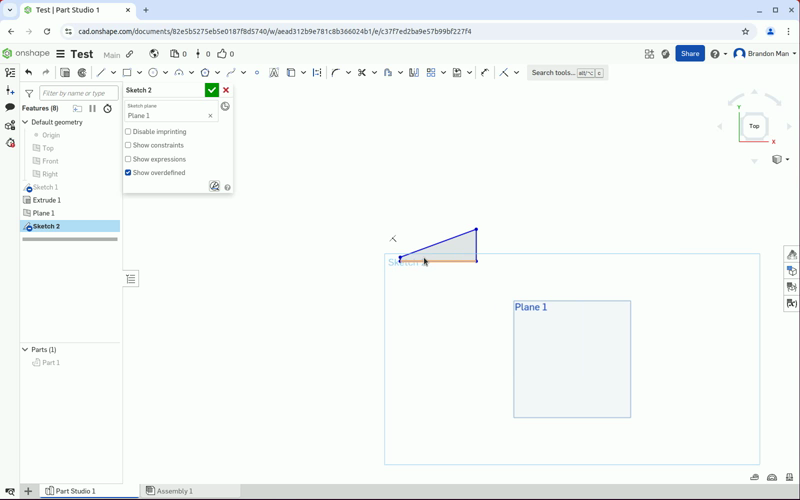
scroll(6)
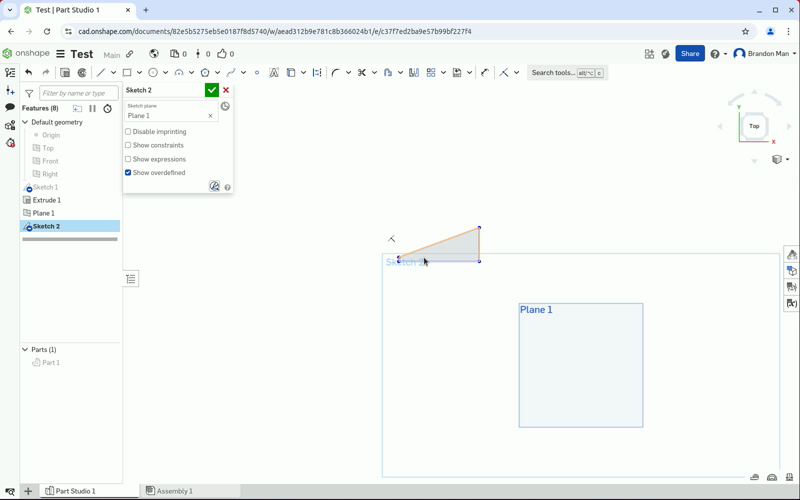
scroll(6)
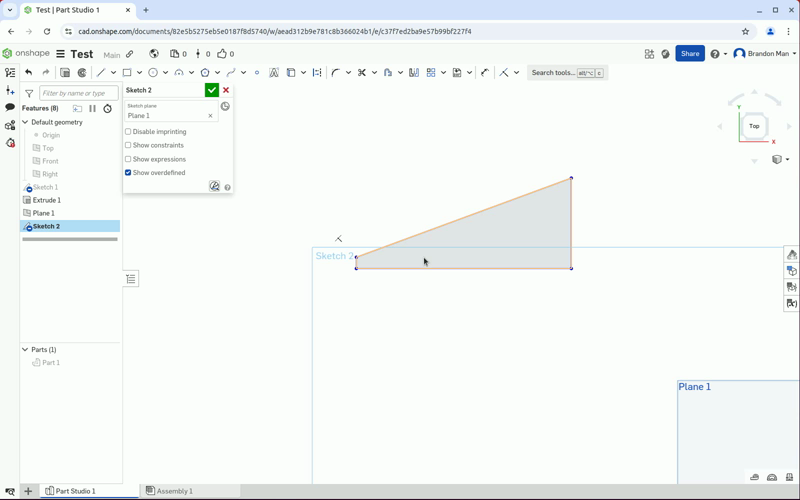
click(424, 257)
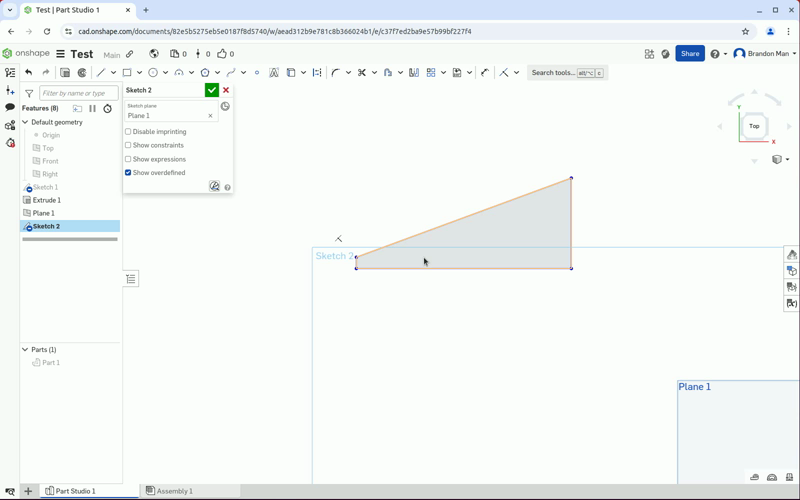
scroll(-6)
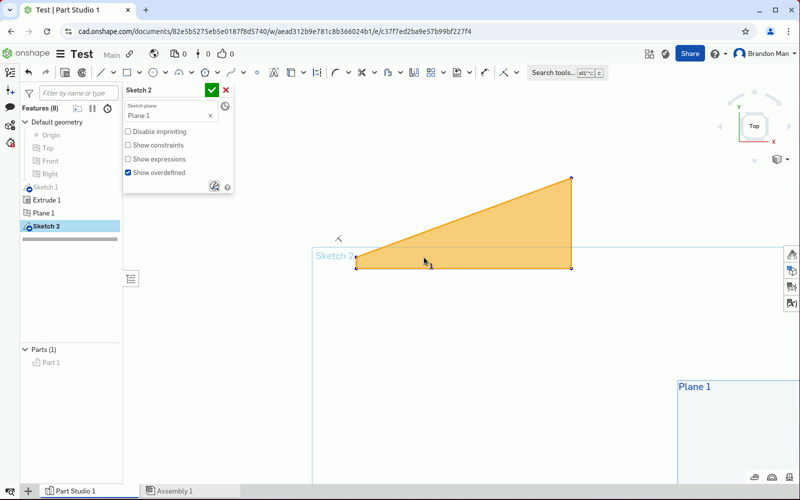
scroll(-6)
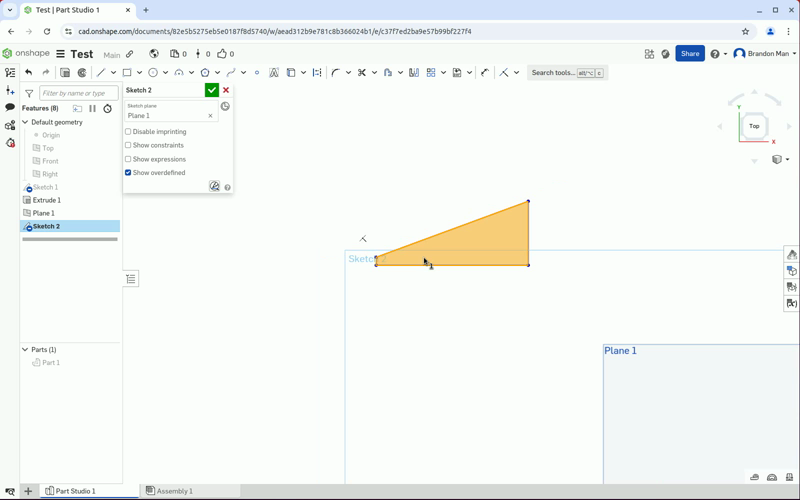
scroll(-6)
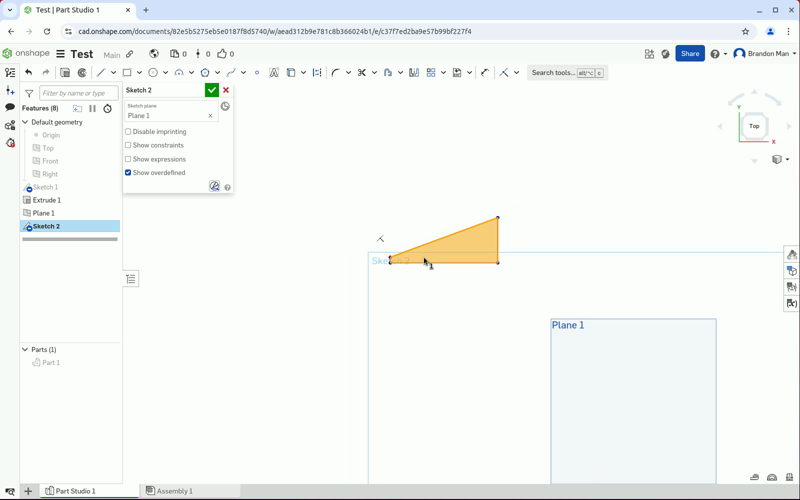
scroll(-6)
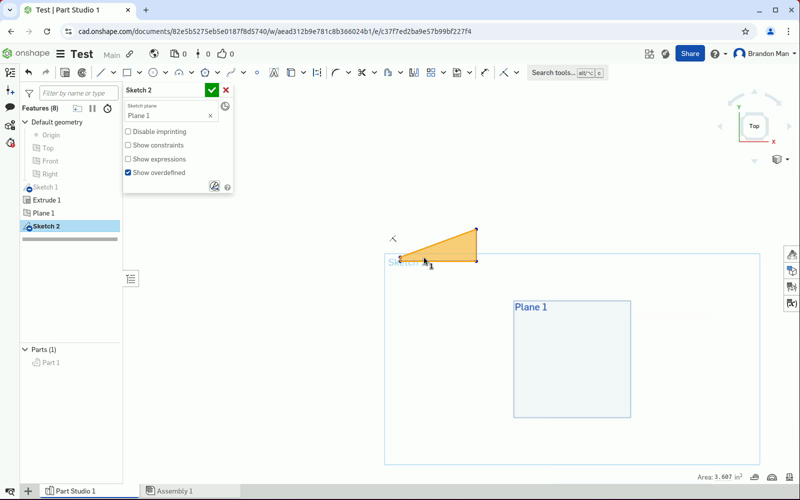
scroll(-6)
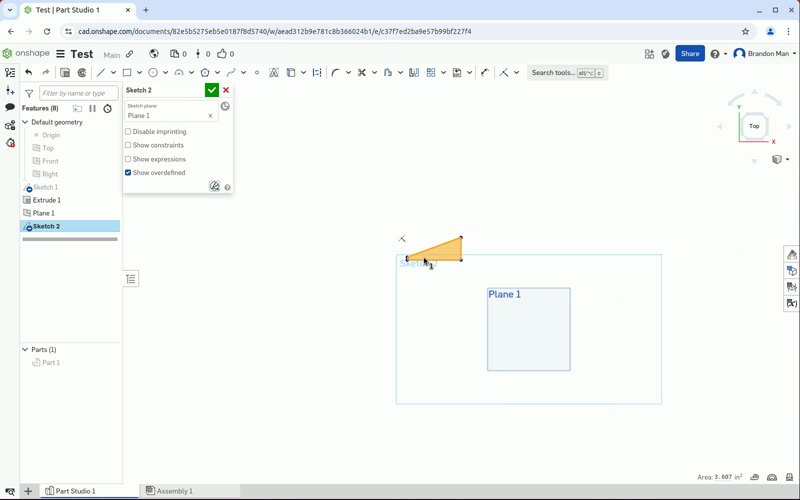
scroll(-6)
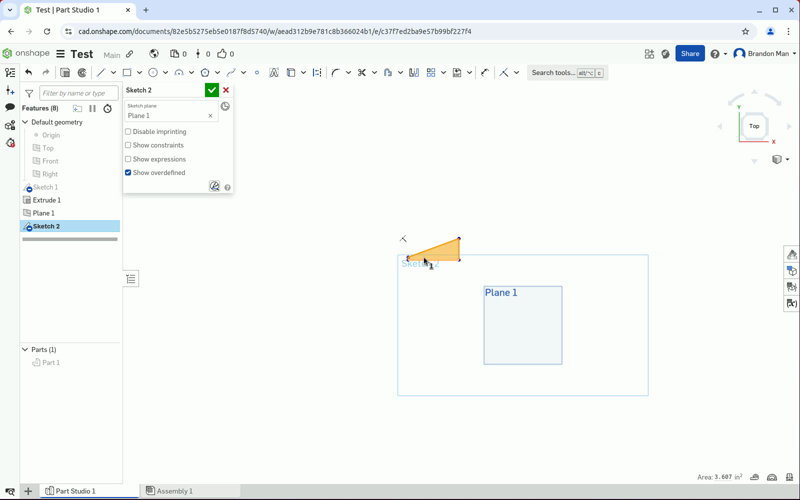
scroll(-6)
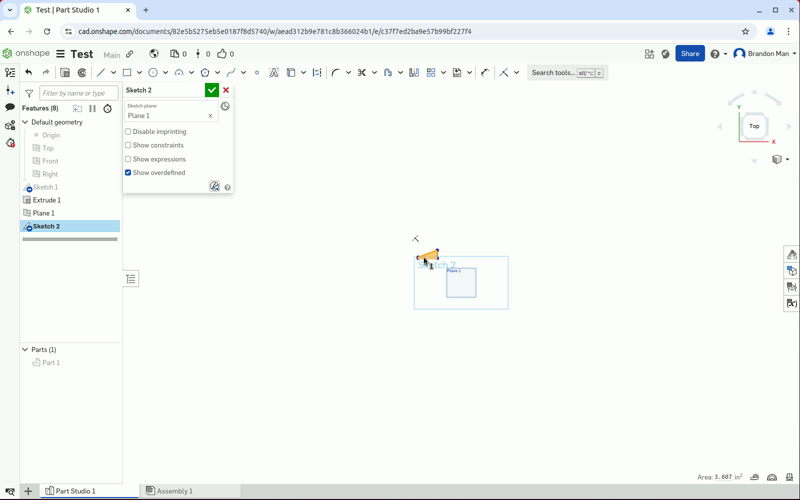
mouse_move(73, 352)
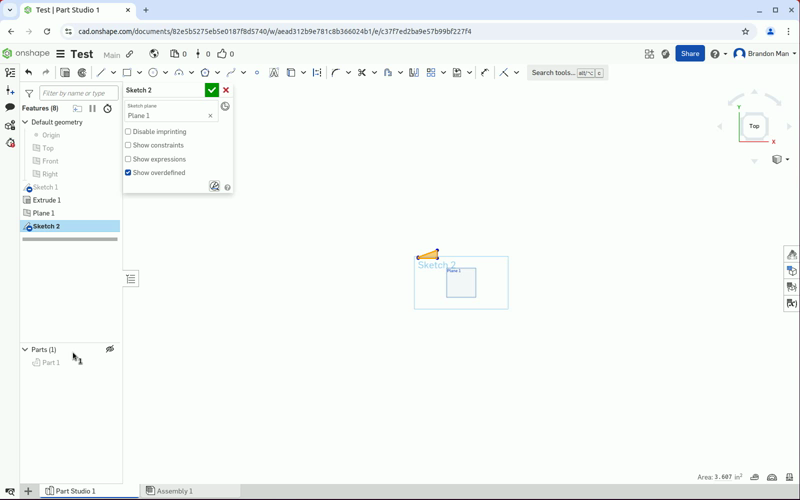
key(shift+y)
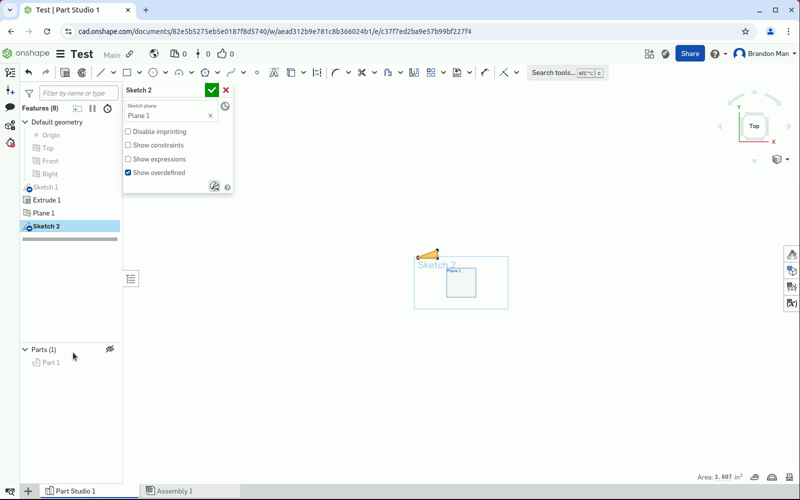
key(shift+e)
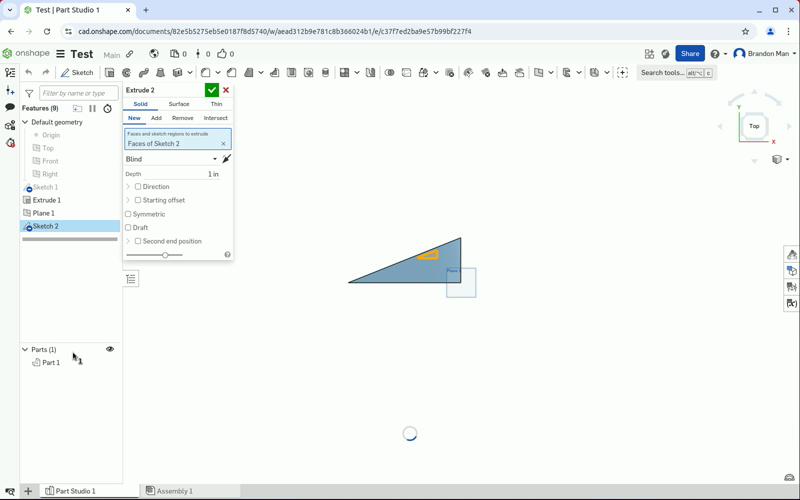
mouse_move(143, 106)
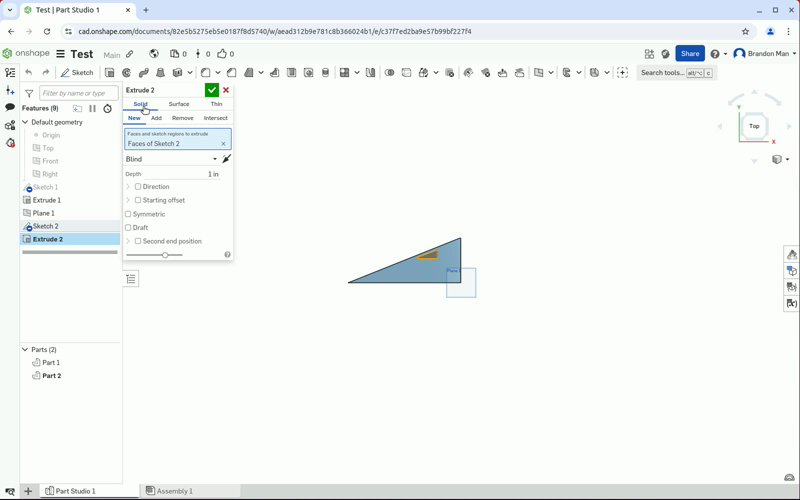
click(143, 106)
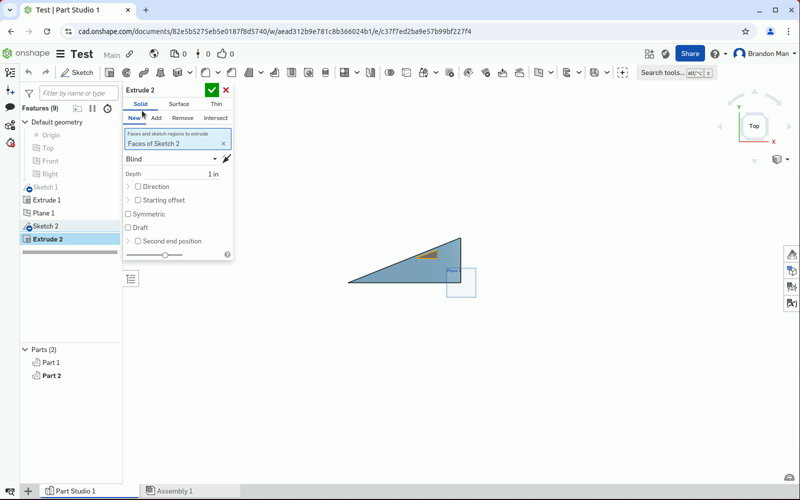
mouse_move(137, 120)
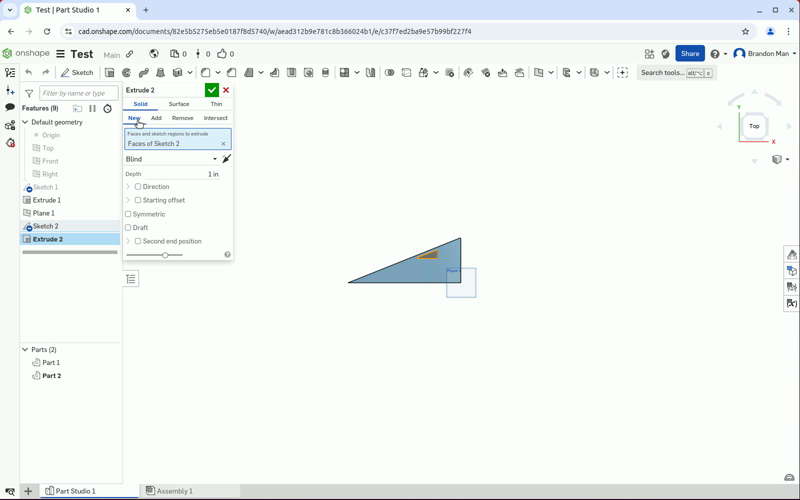
click(137, 120)
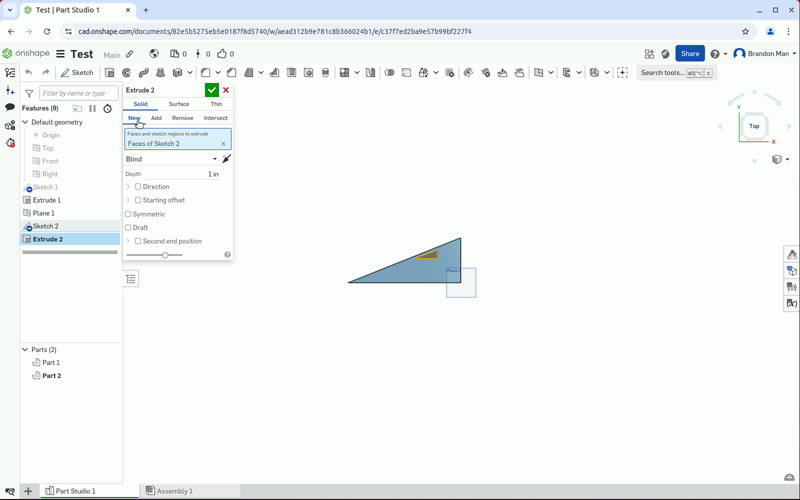
key(tab, 4)
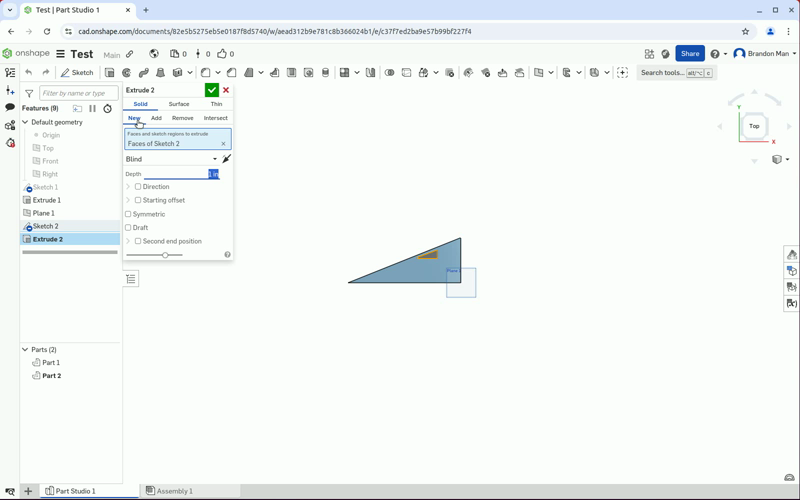
text(0.481)
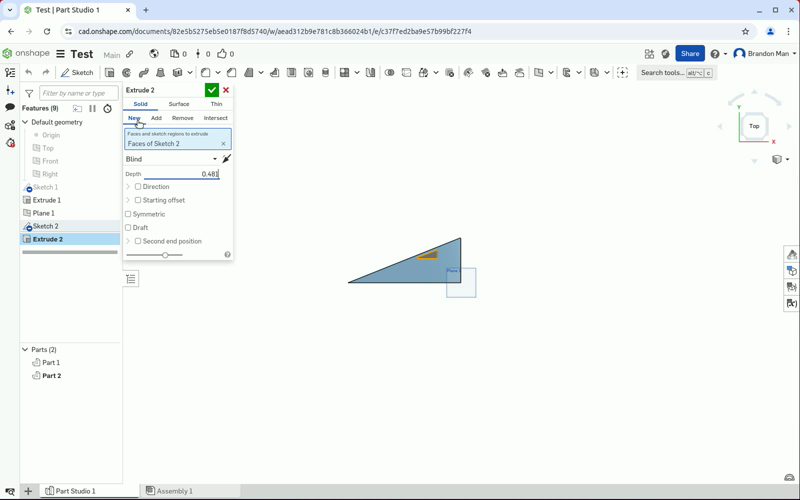
key(enter)
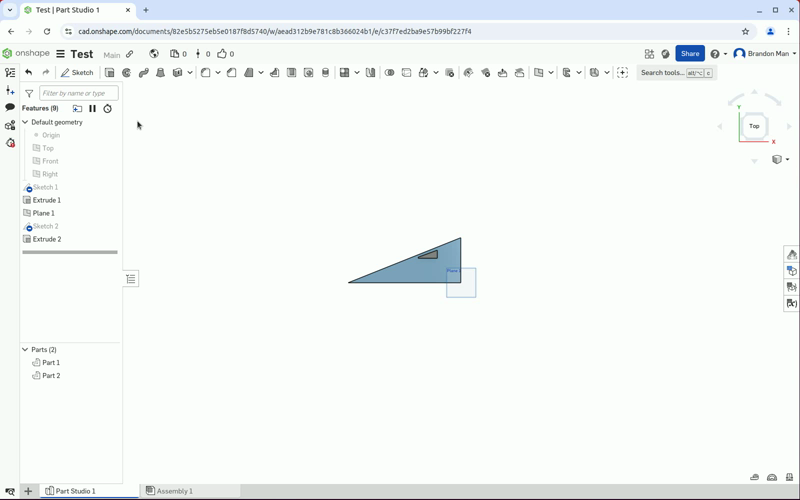
key(shift+h)
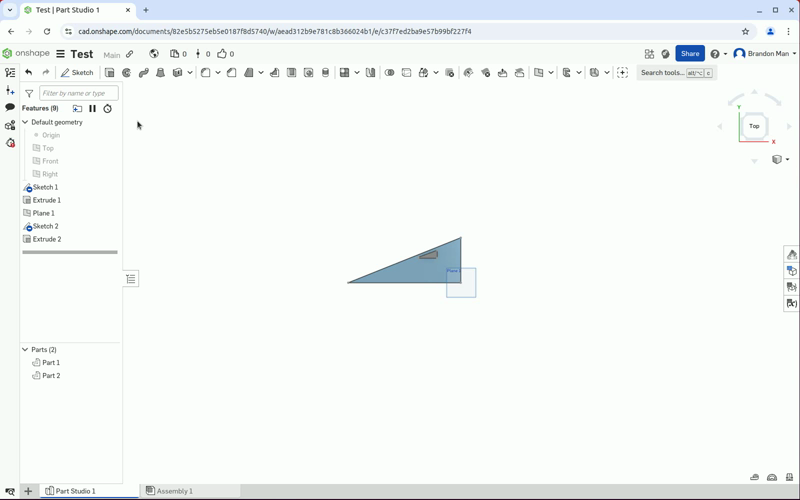
key(shift+h)
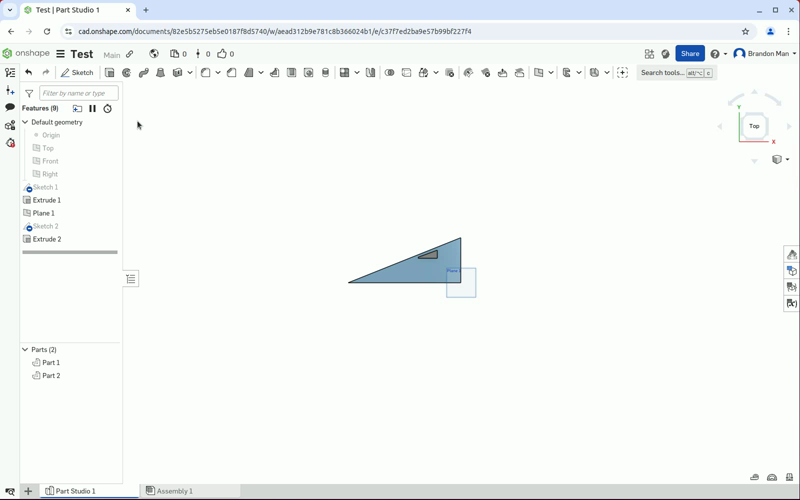
mouse_move(73, 189)
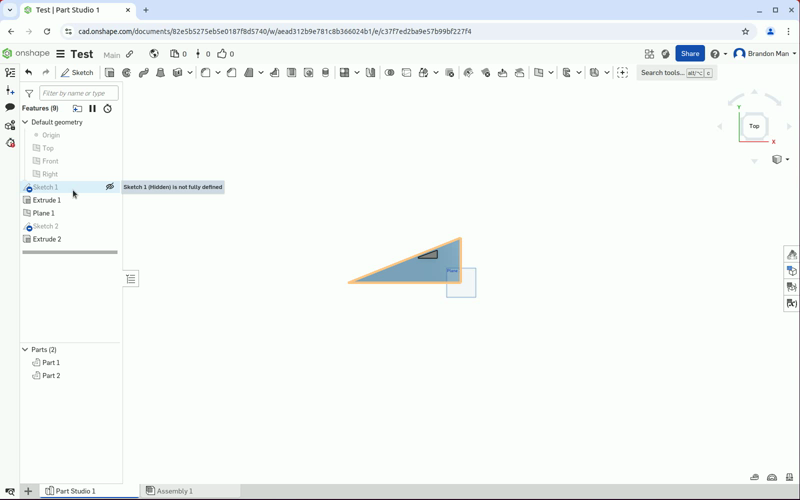
click(73, 189)
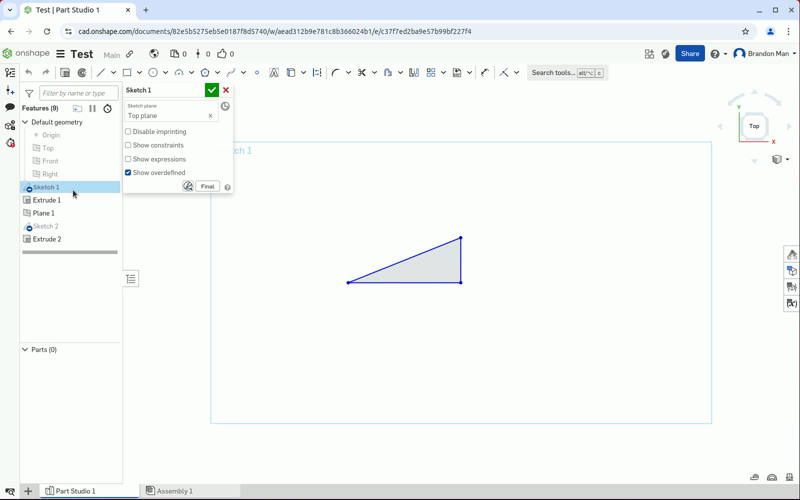
mouse_move(229, 92)
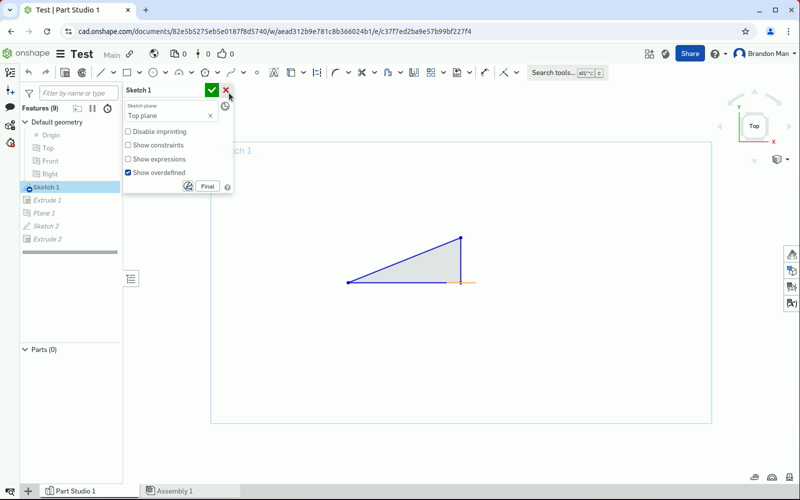
click(229, 92)
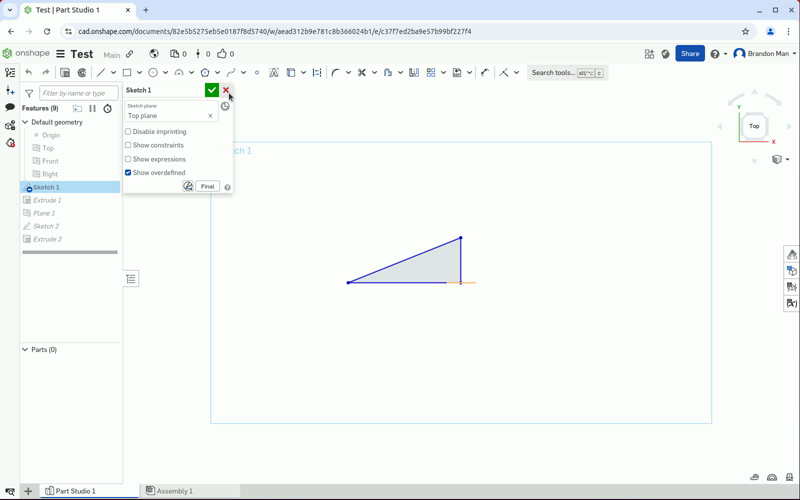
key(shift+s)
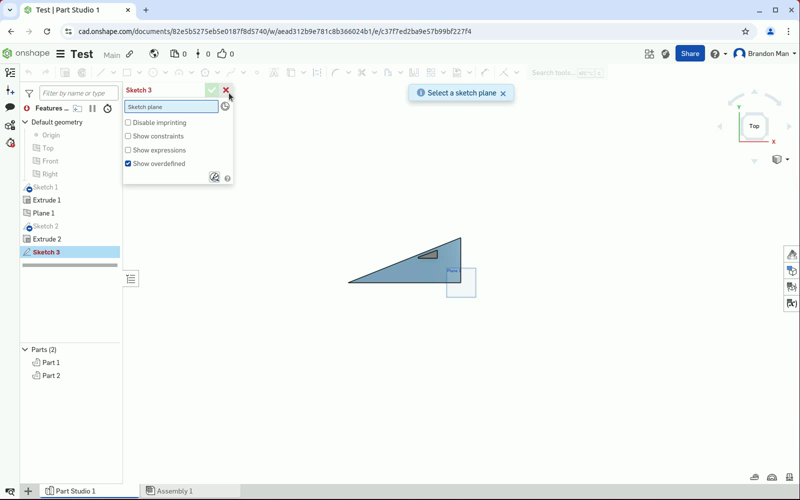
mouse_move(73, 215)
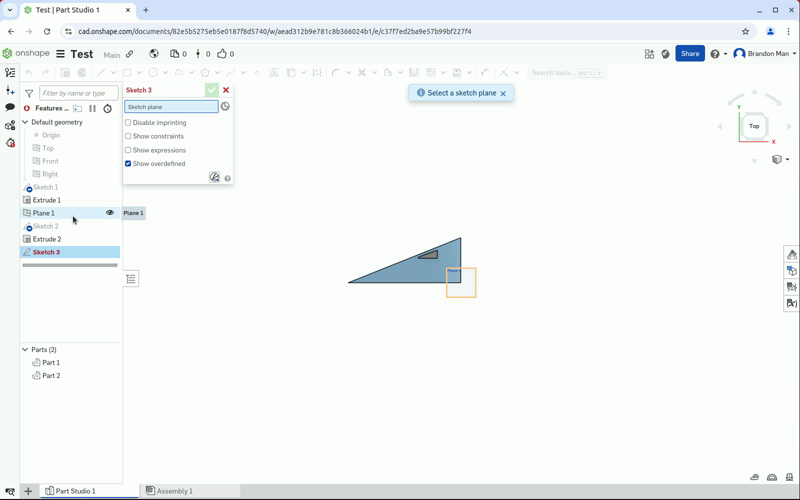
click(73, 215)
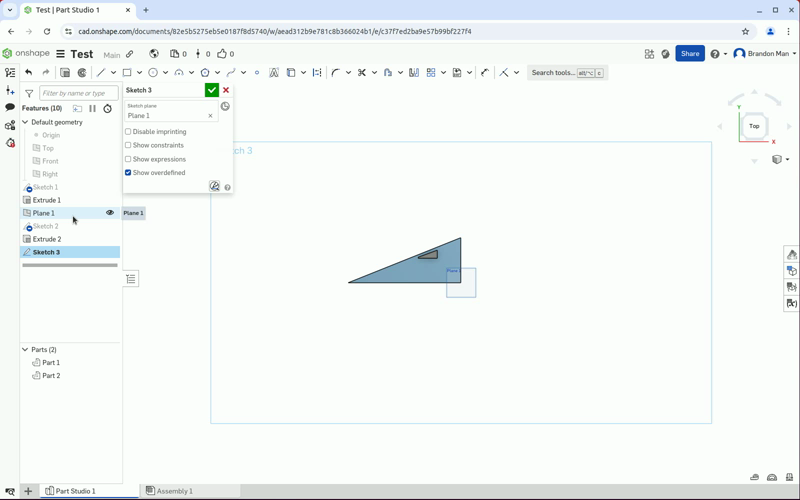
mouse_move(73, 352)
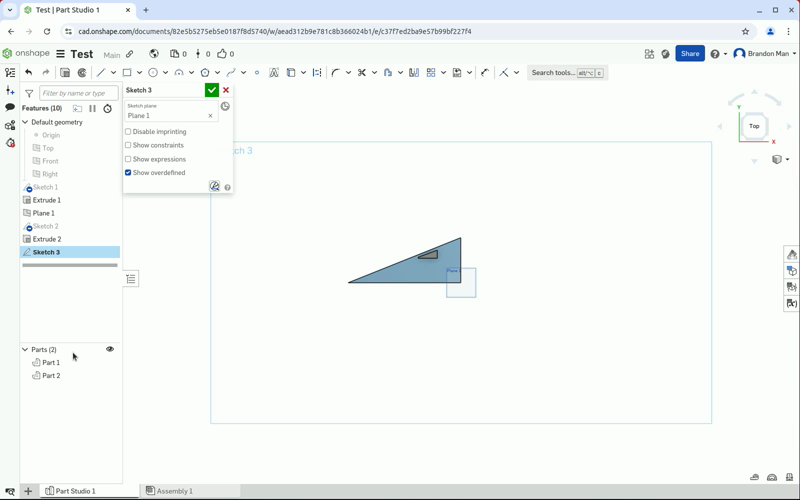
key(y)
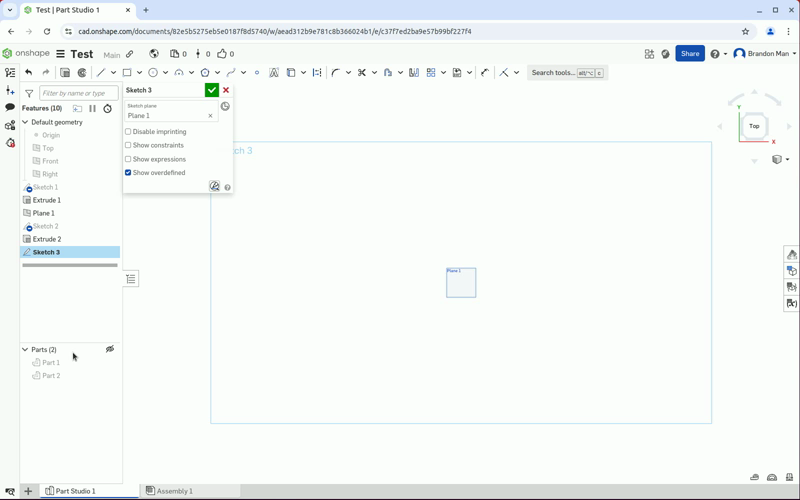
key(l)
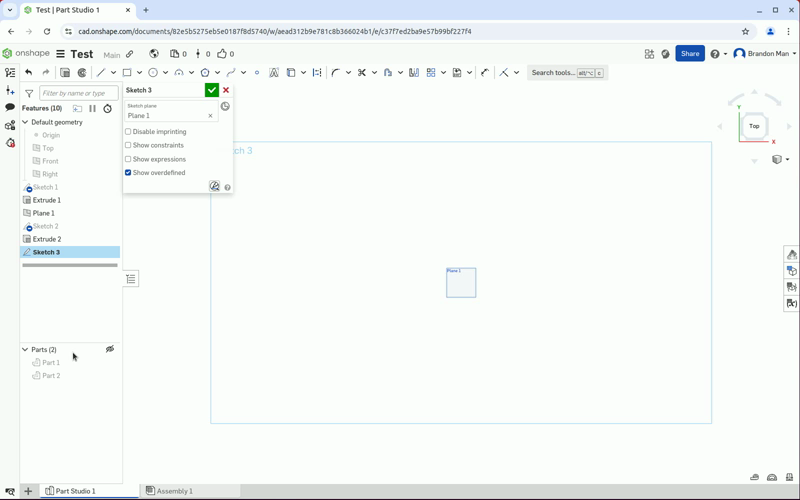
key_down(shift)
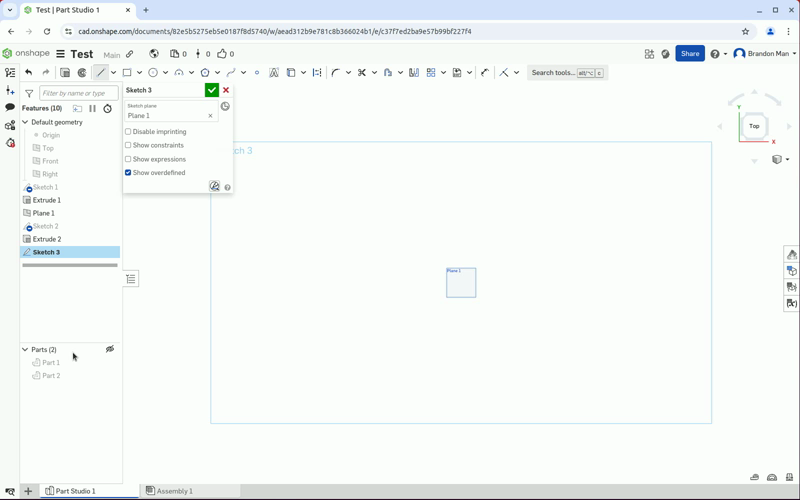
mouse_move(395, 280)
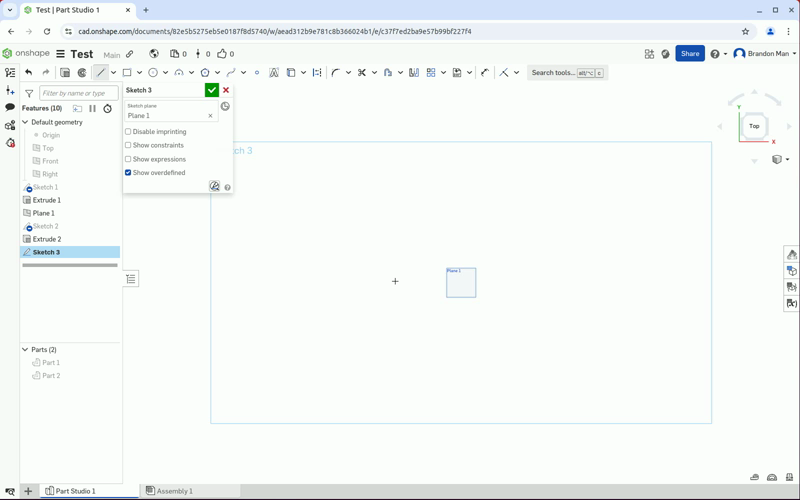
click(395, 280)
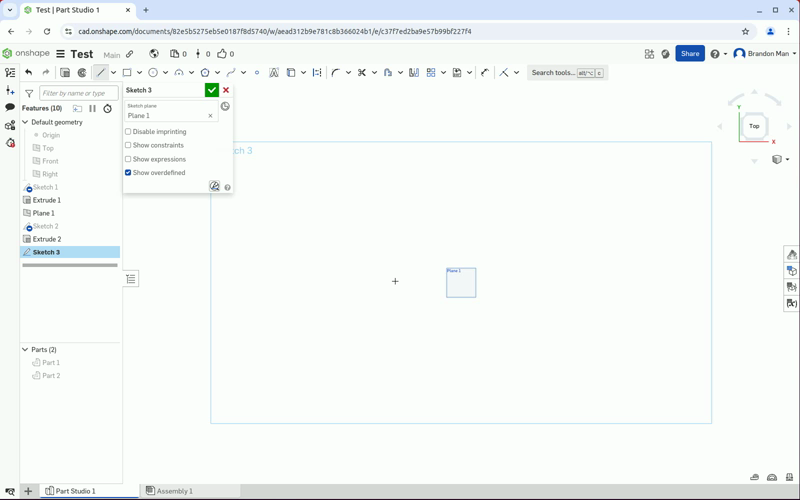
key_up(shift)
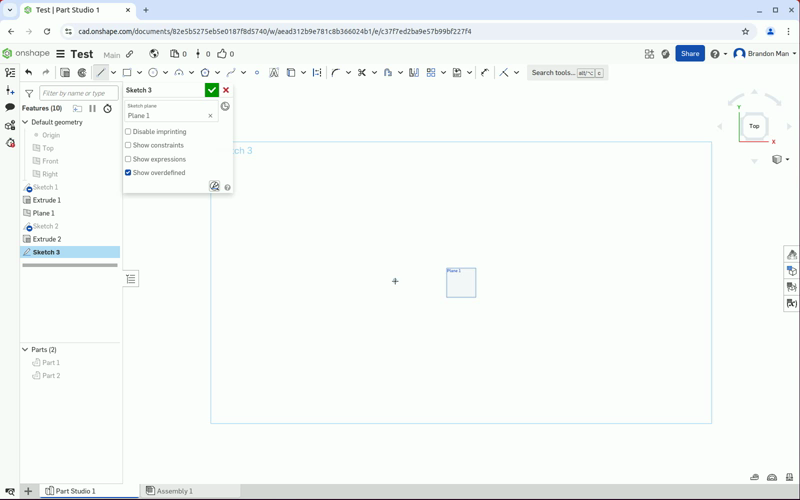
key_down(shift)
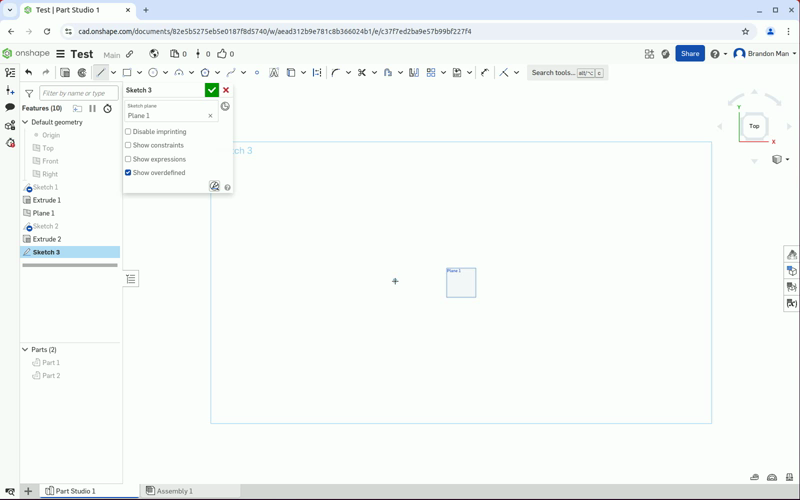
mouse_move(425, 280)
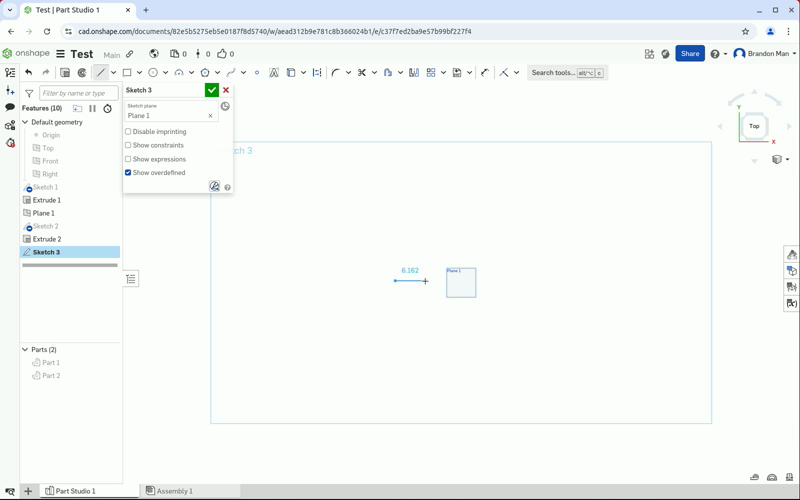
mouse_move(413, 280)
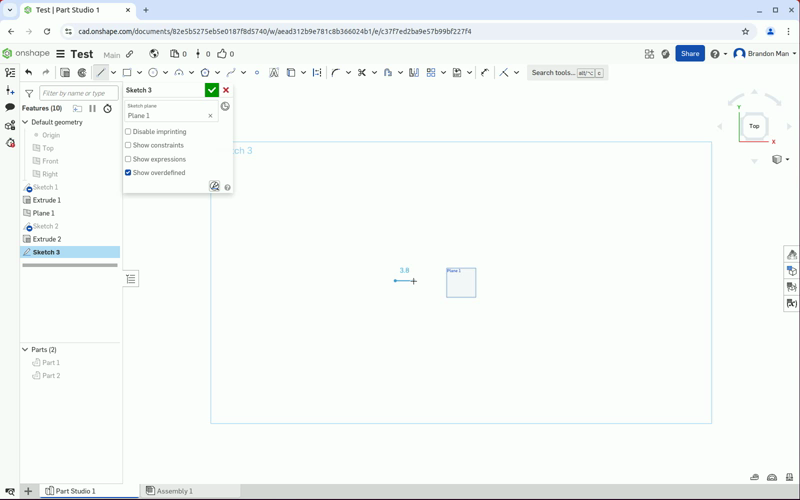
click(413, 280)
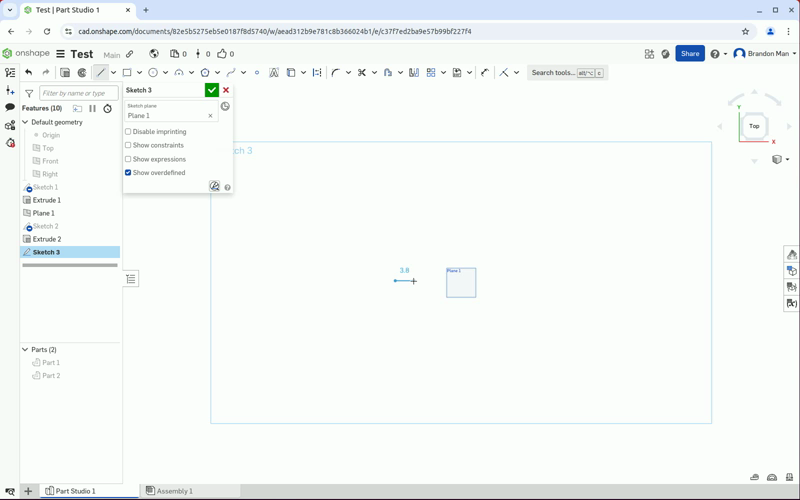
key_up(shift)
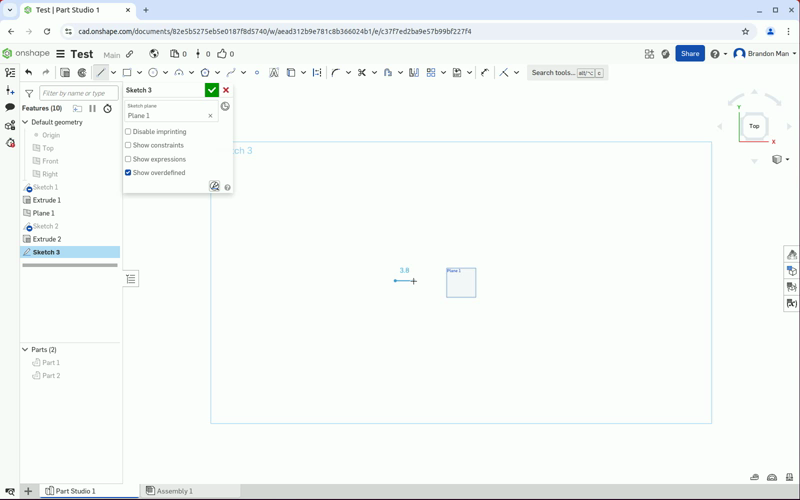
key_down(shift)
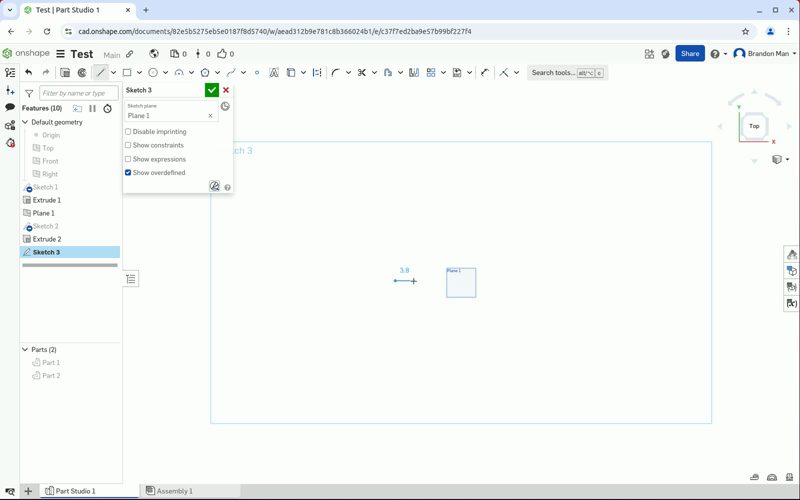
mouse_move(443, 280)
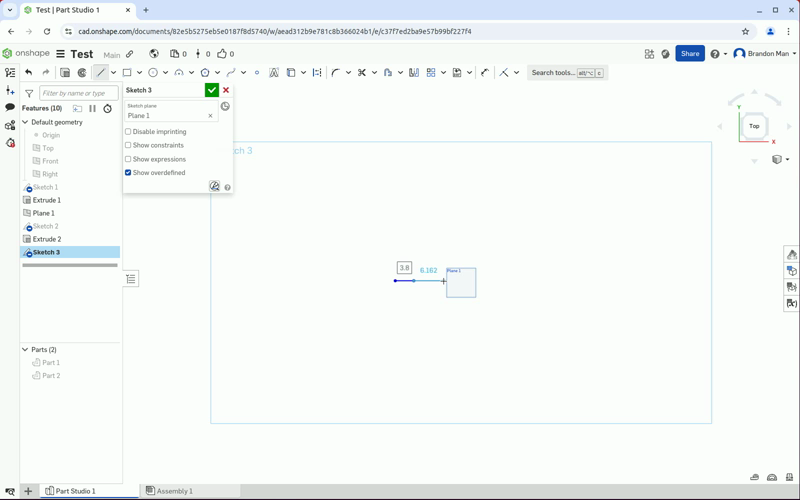
mouse_move(413, 261)
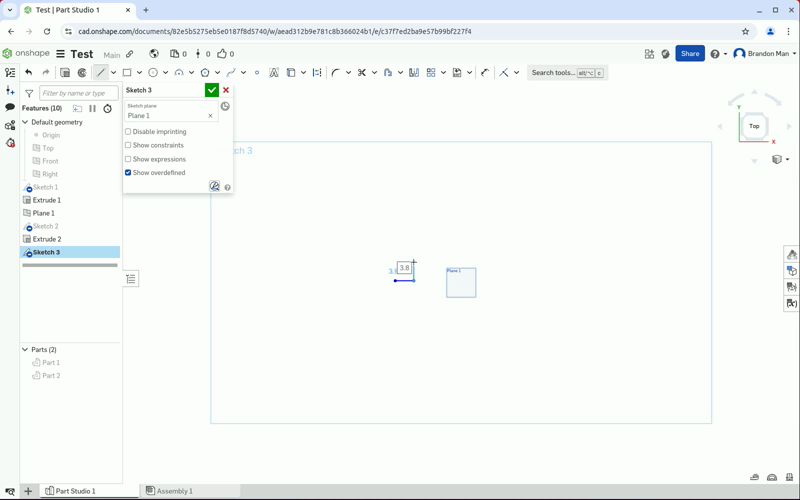
click(413, 261)
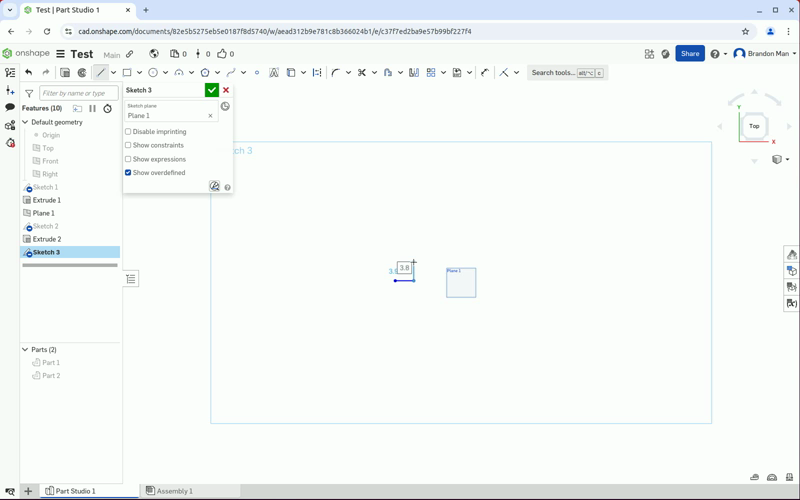
key_up(shift)
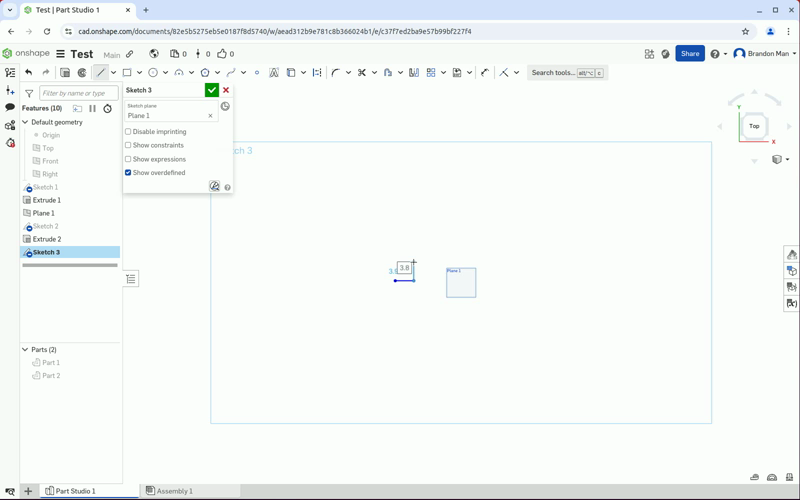
key_down(shift)
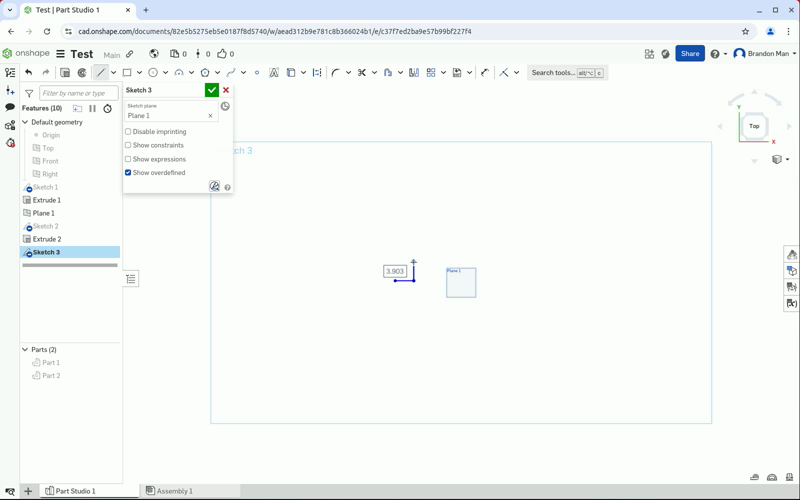
mouse_move(443, 261)
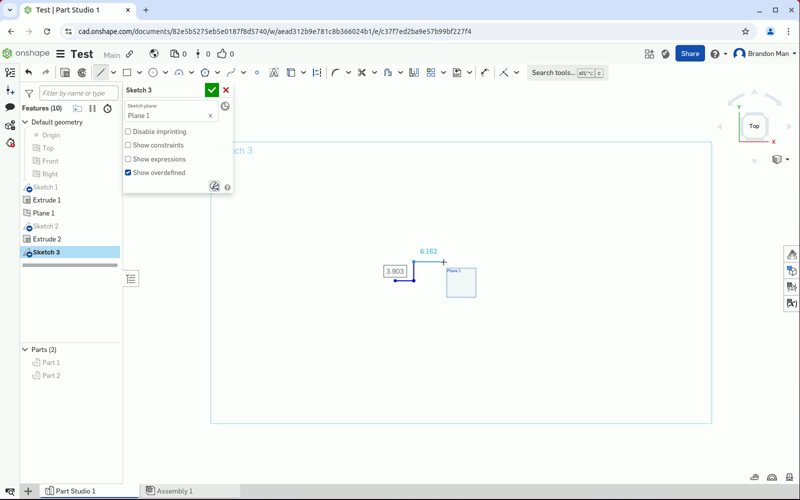
mouse_move(404, 261)
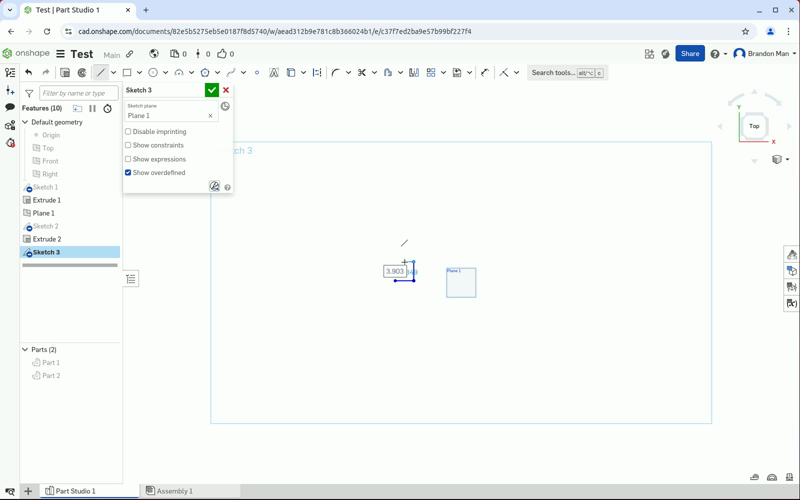
click(404, 261)
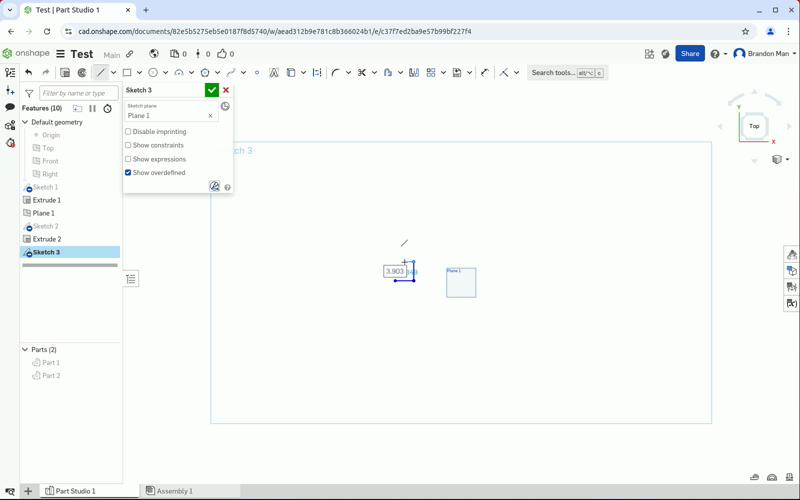
key_up(shift)
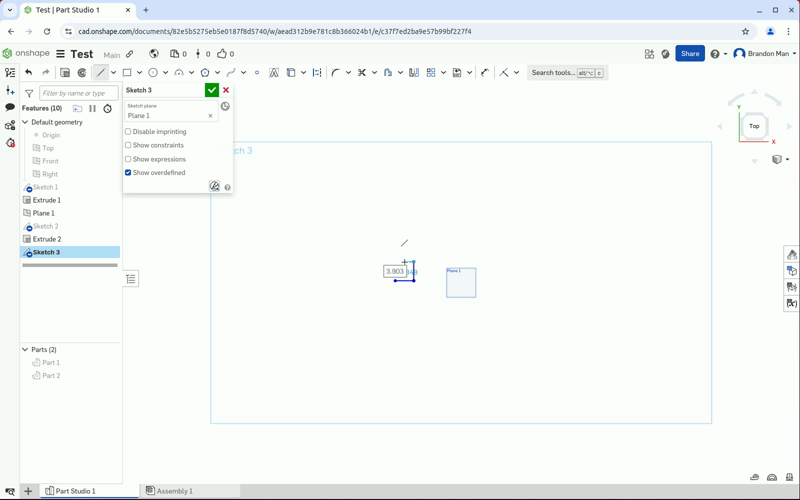
key_down(shift)
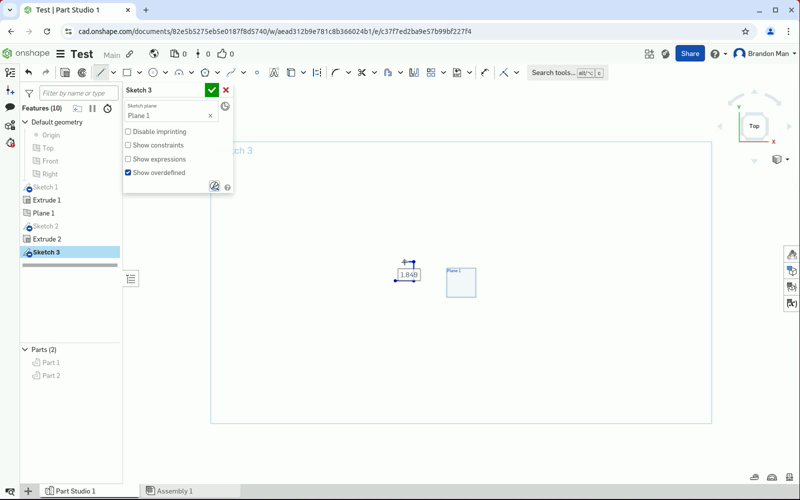
mouse_move(434, 261)
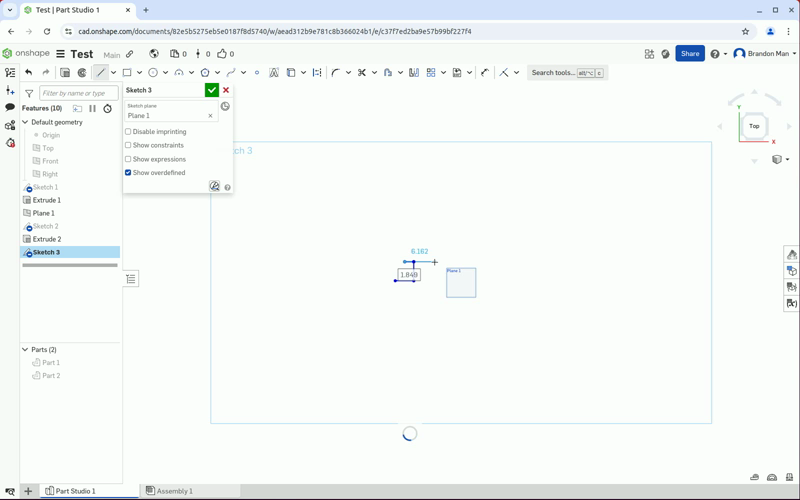
mouse_move(395, 265)
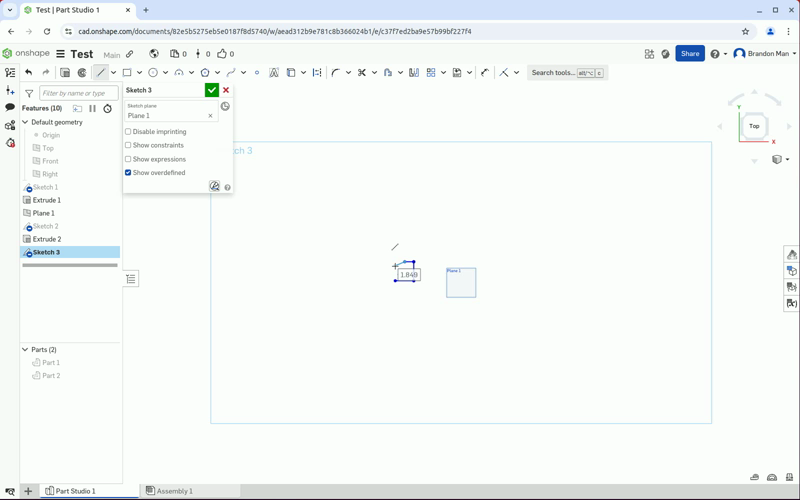
click(395, 265)
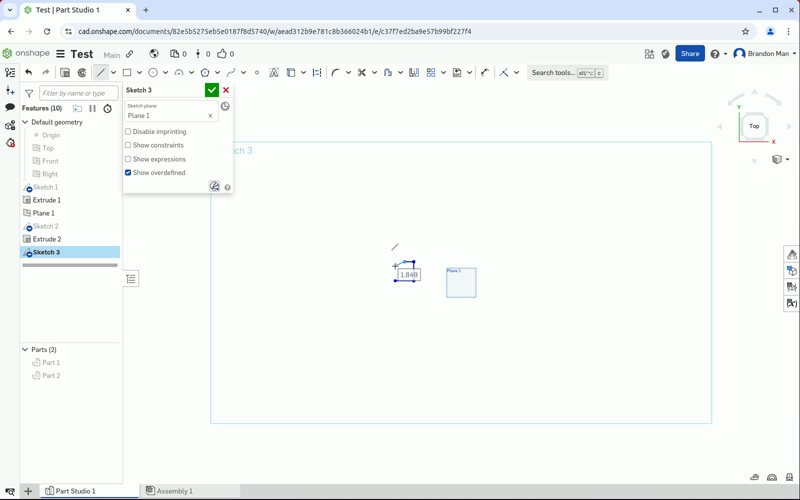
key_up(shift)
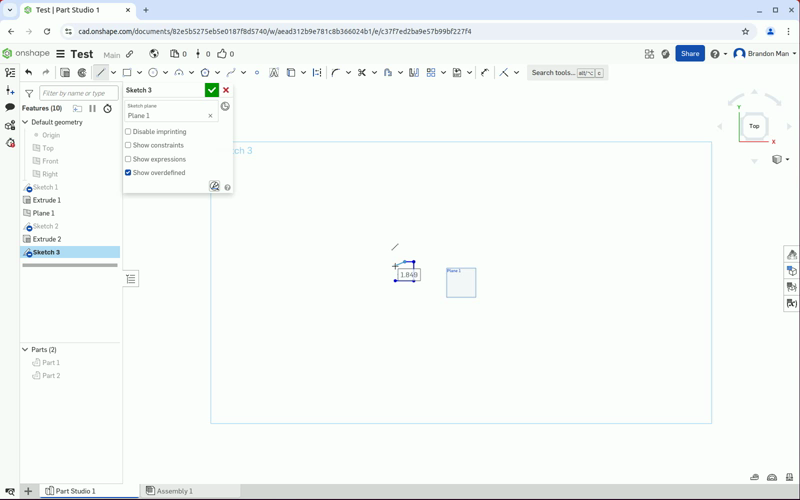
mouse_move(425, 265)
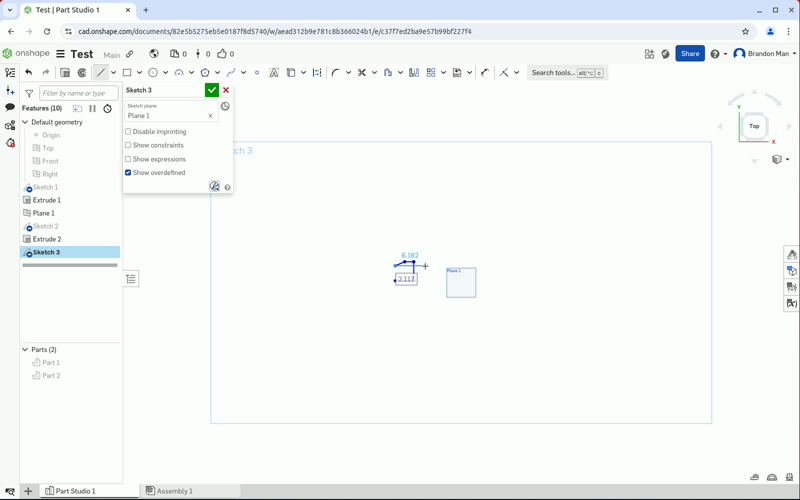
key_down(shift)
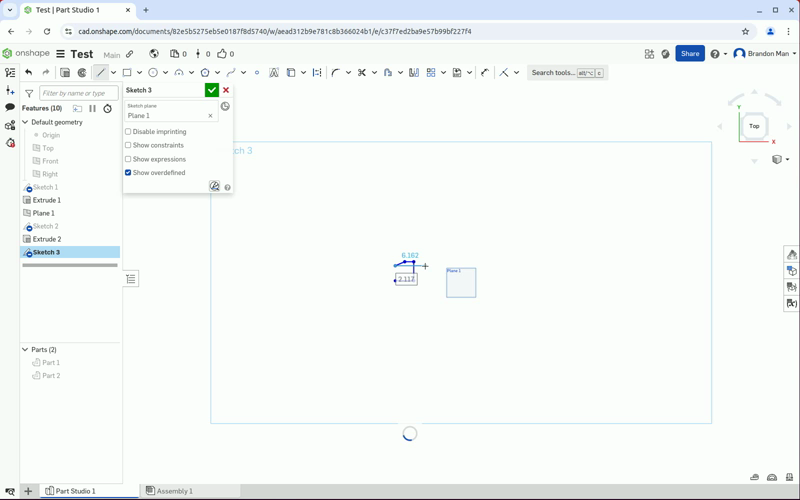
mouse_move(395, 280)
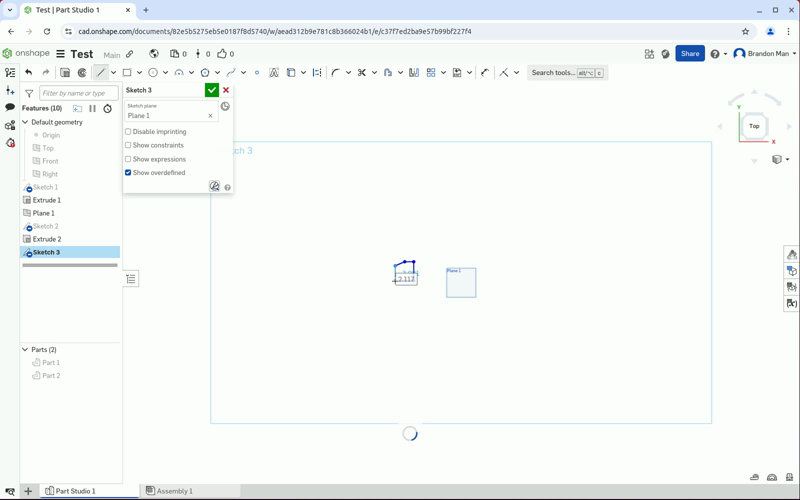
key_up(shift)
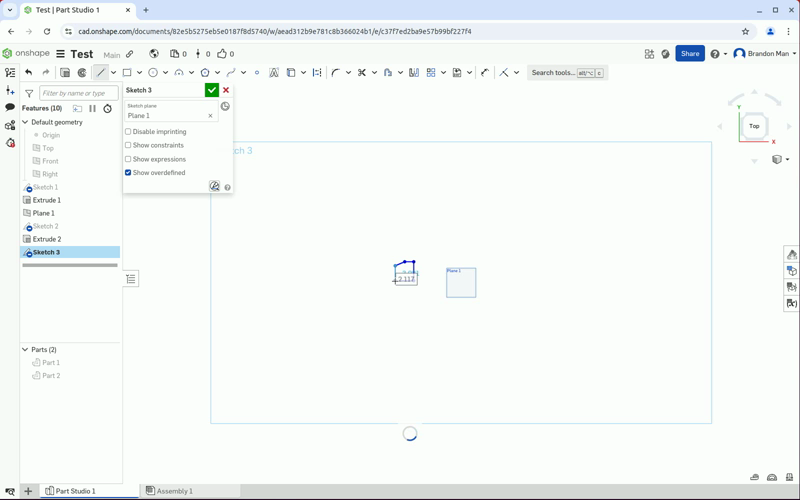
click(395, 280)
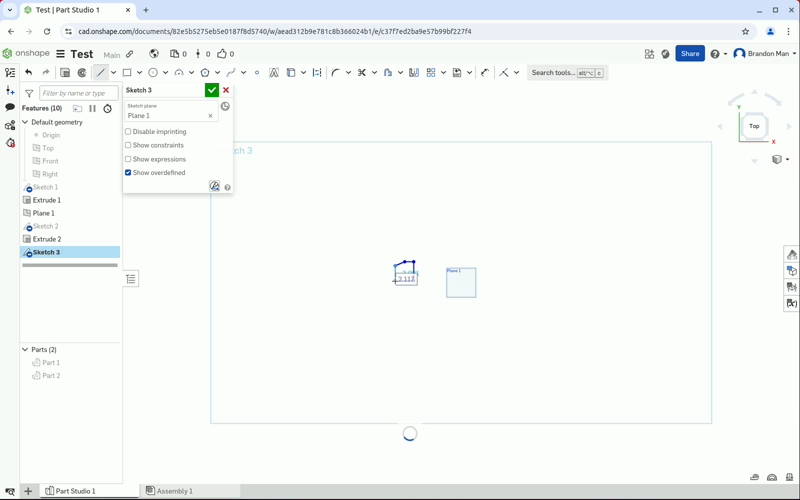
key(esc)
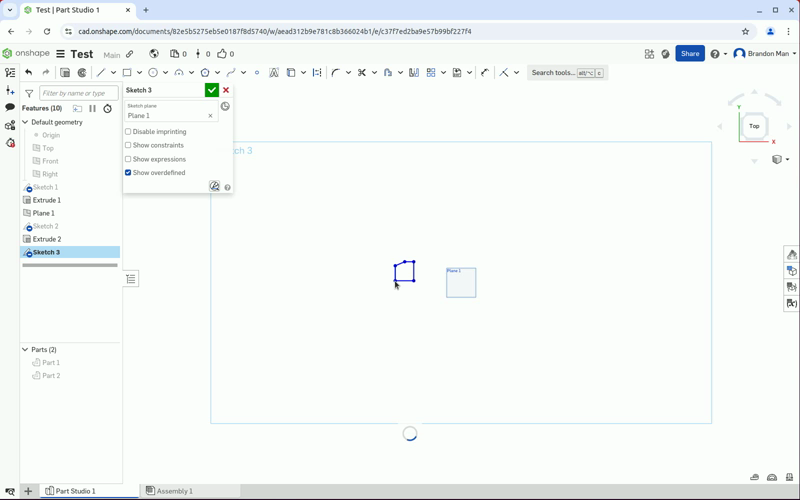
mouse_move(413, 273)
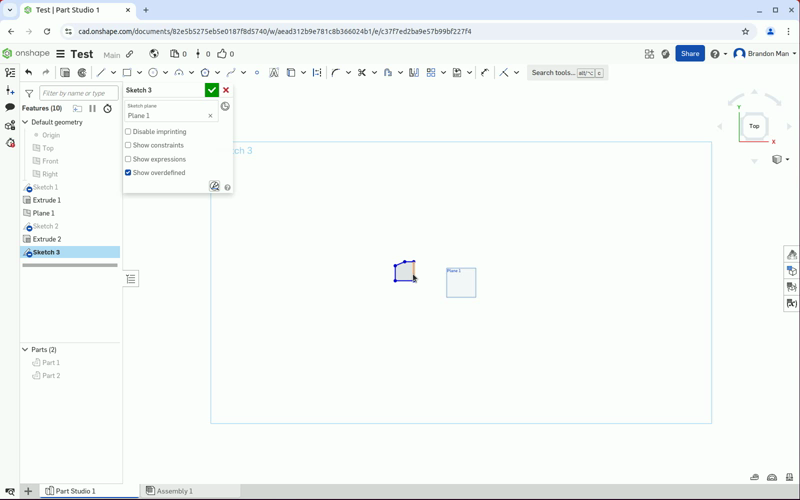
scroll(6)
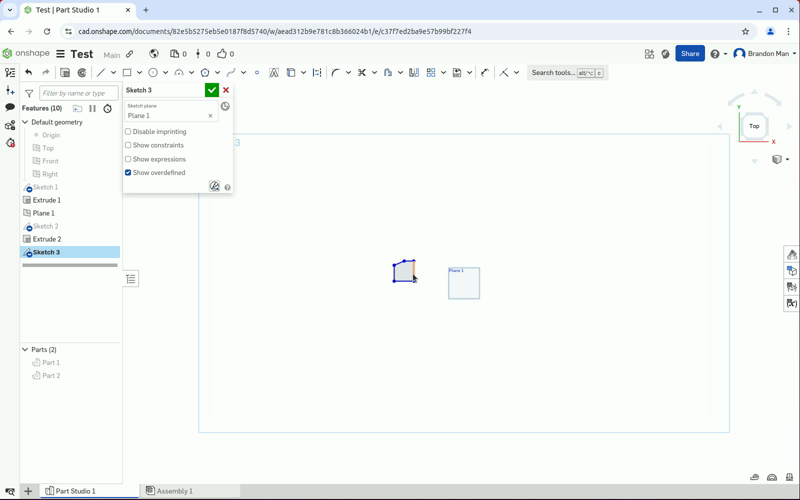
scroll(6)
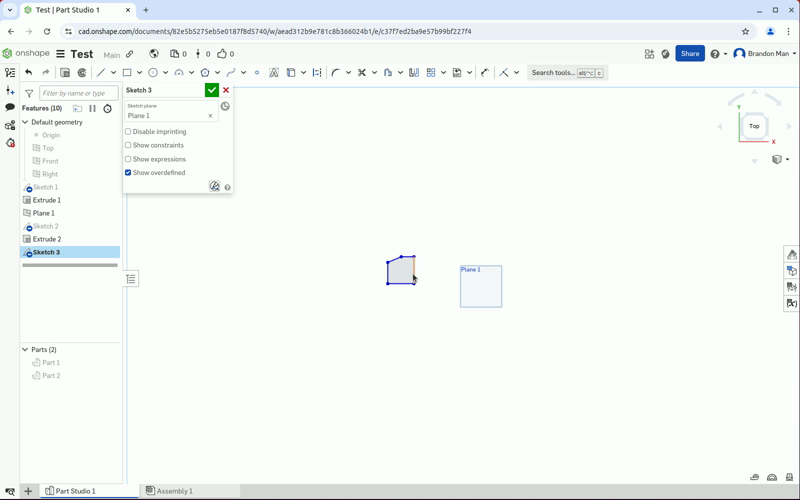
scroll(6)
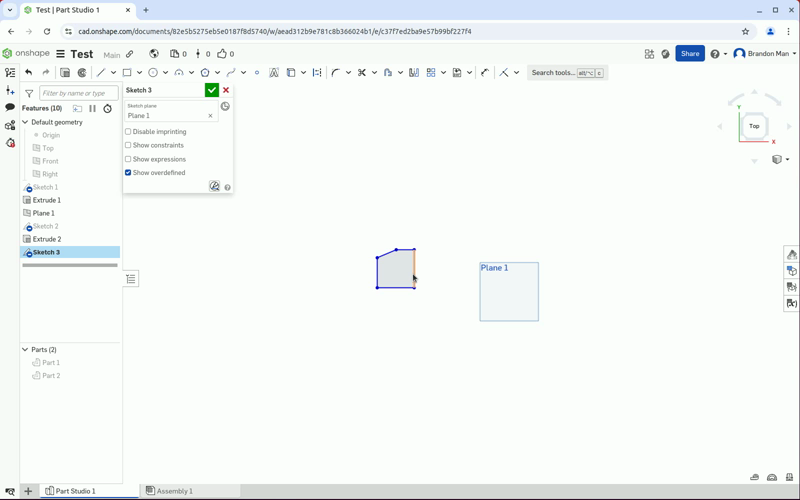
scroll(6)
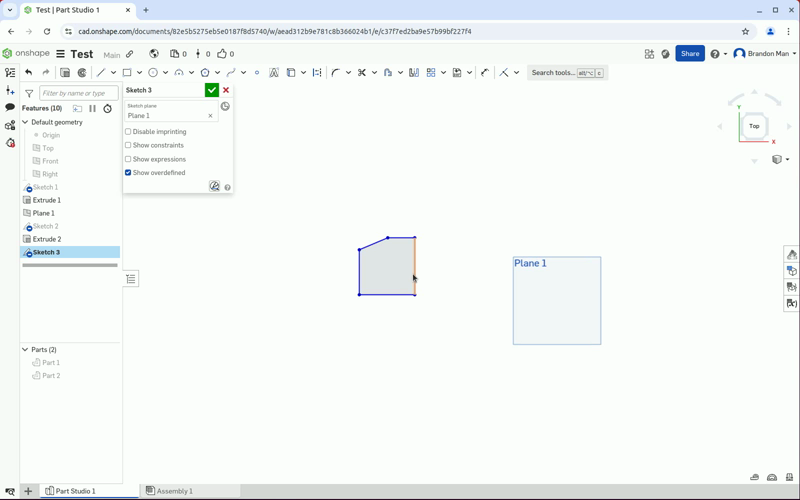
scroll(6)
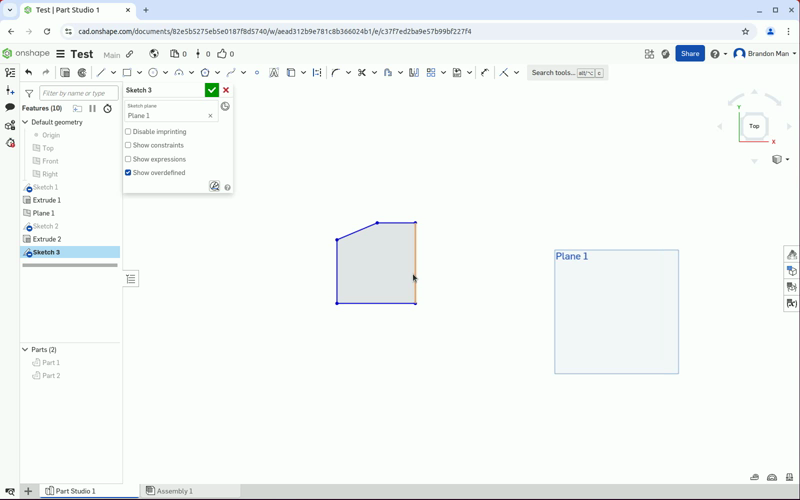
scroll(6)
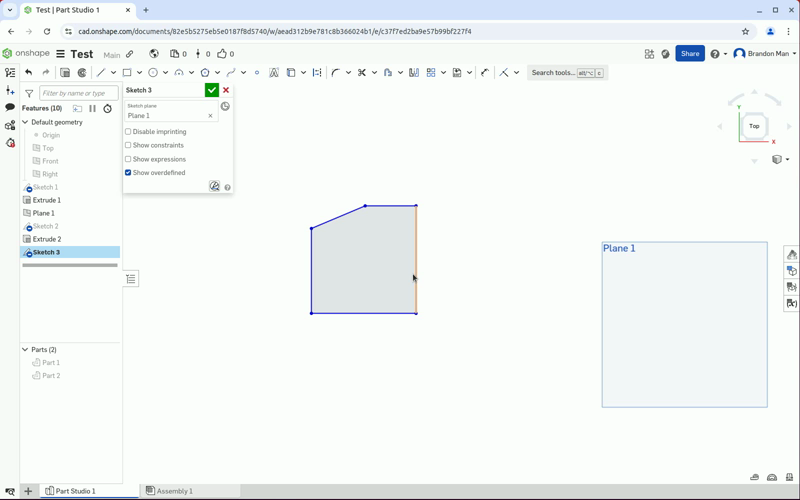
scroll(6)
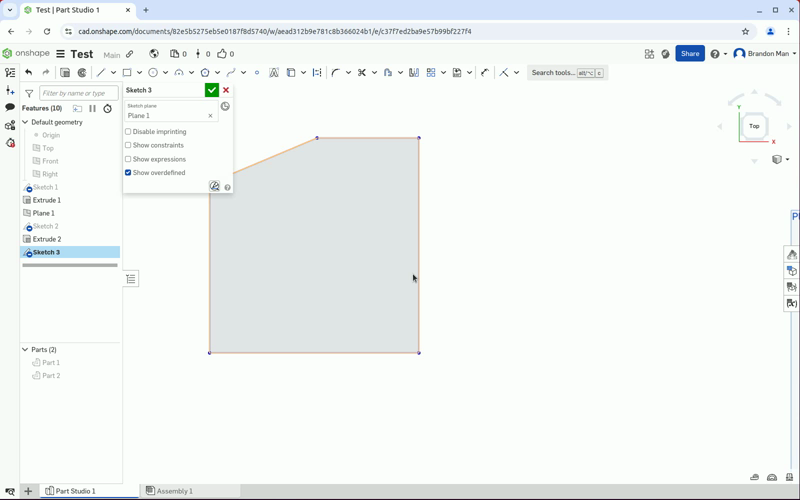
click(413, 273)
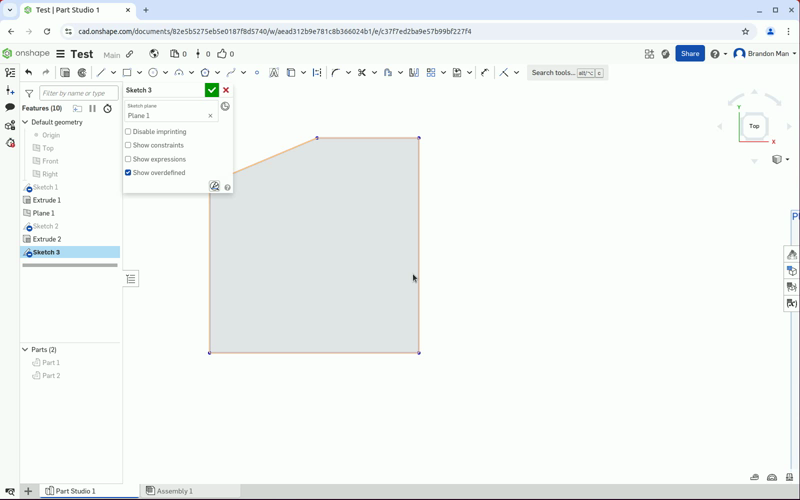
scroll(-6)
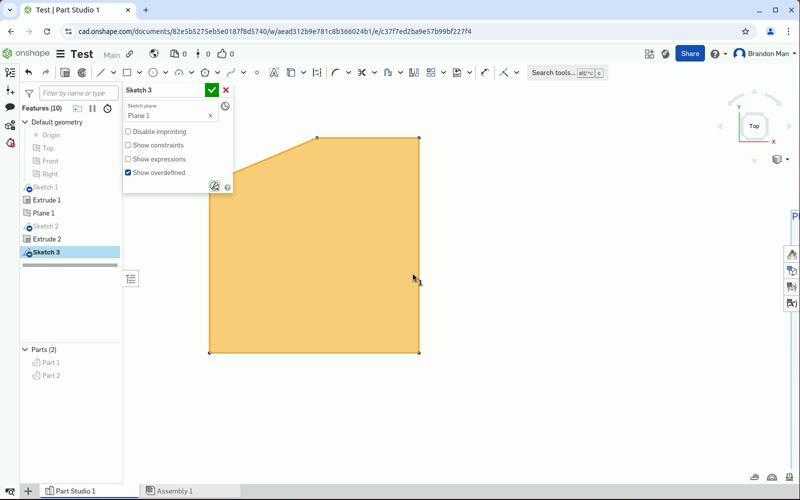
scroll(-6)
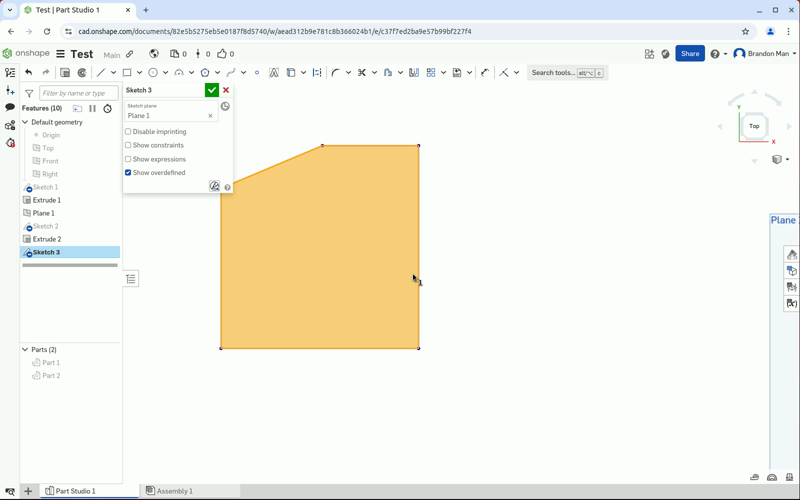
scroll(-6)
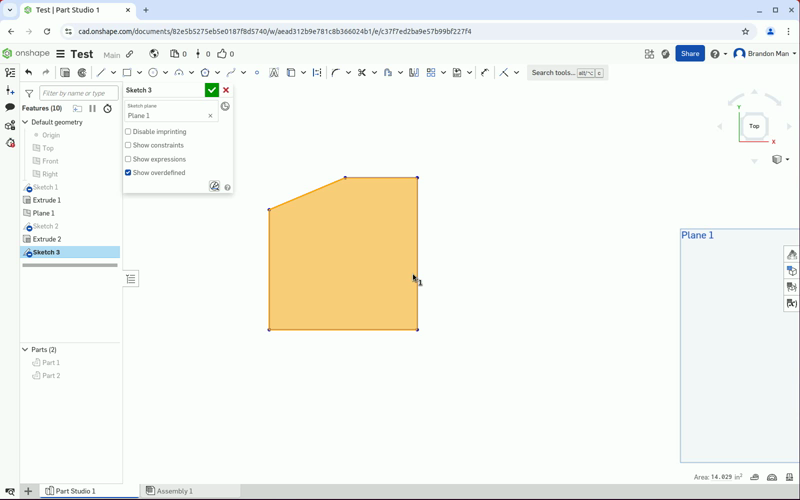
scroll(-6)
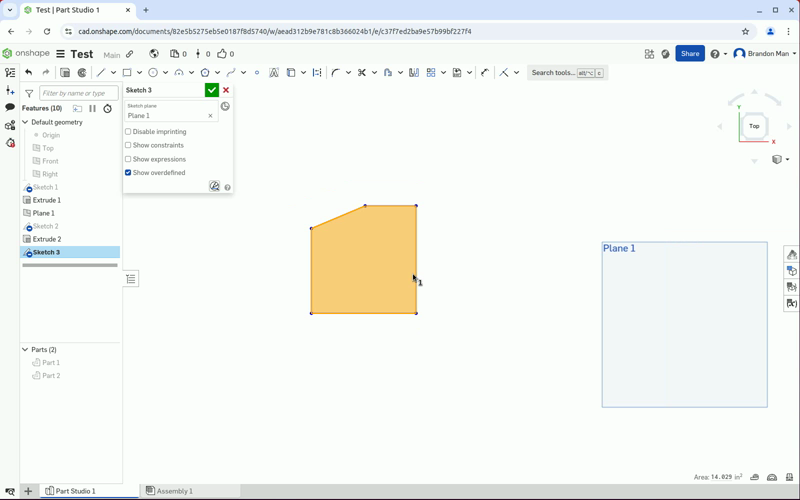
scroll(-6)
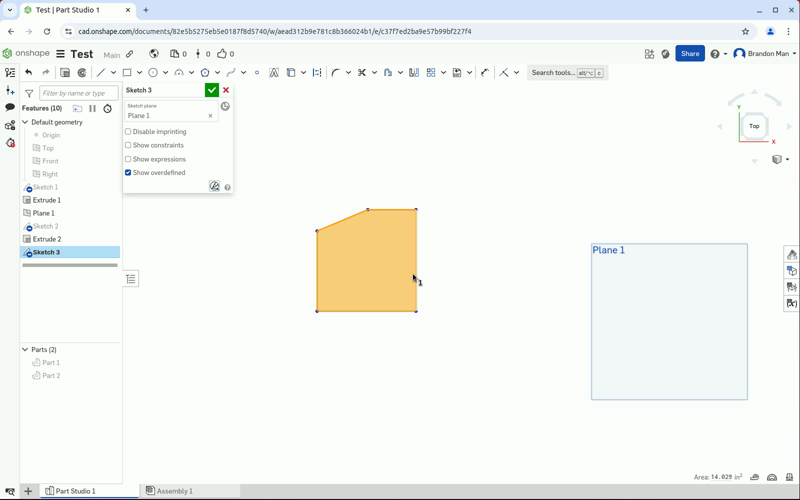
scroll(-6)
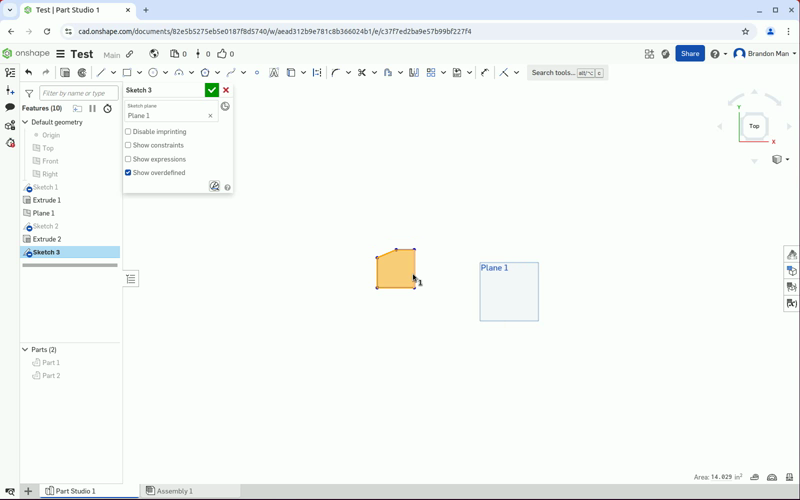
scroll(-6)
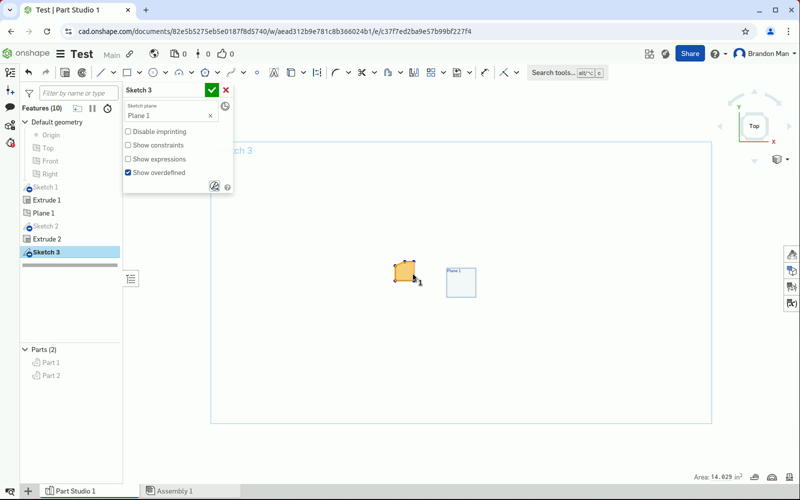
mouse_move(73, 352)
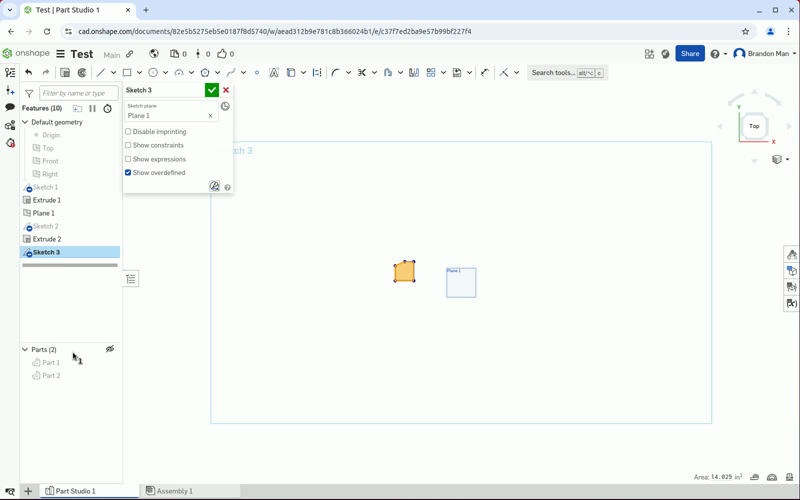
key(shift+y)
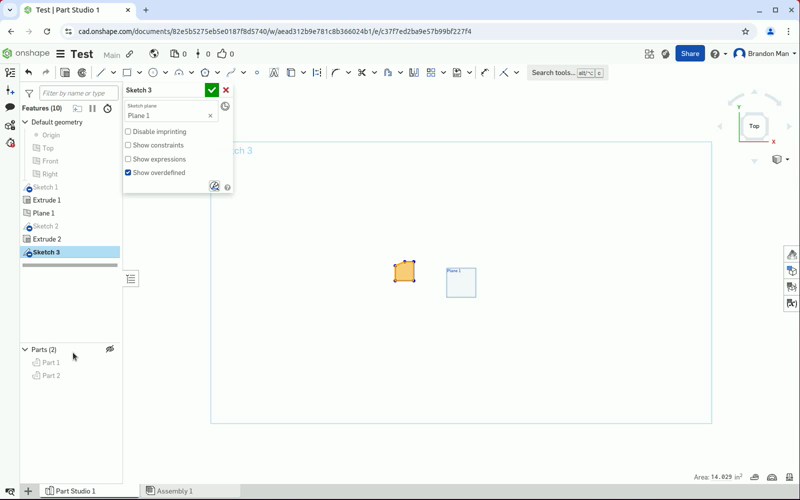
key(shift+e)
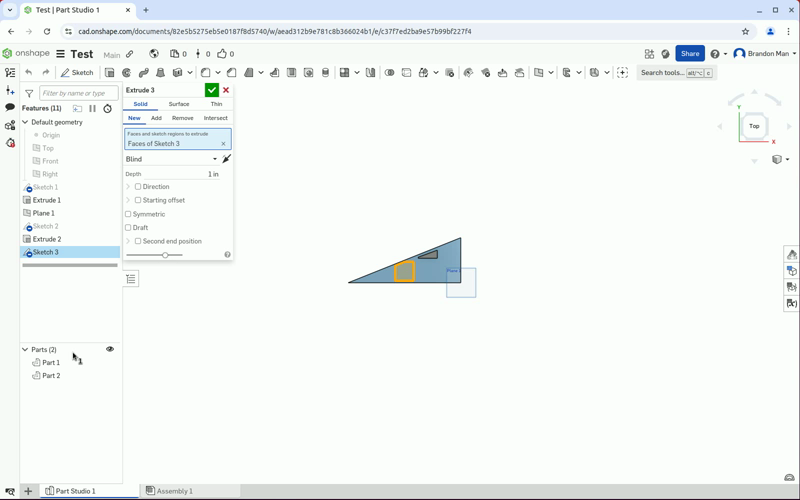
mouse_move(143, 106)
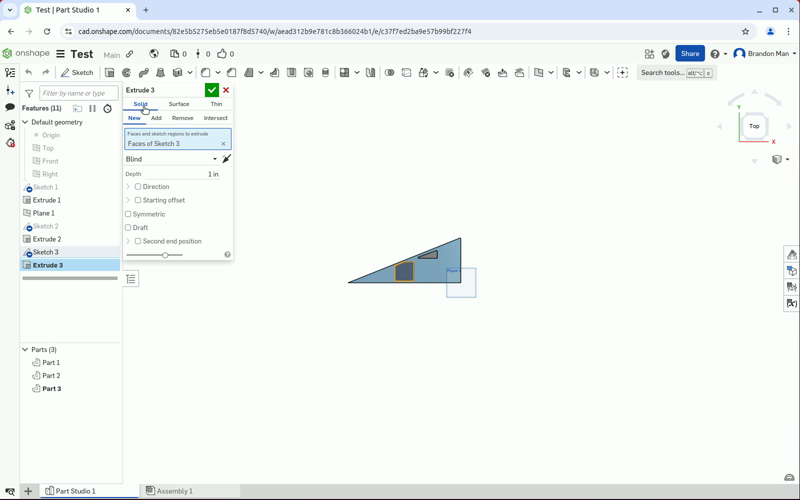
click(143, 106)
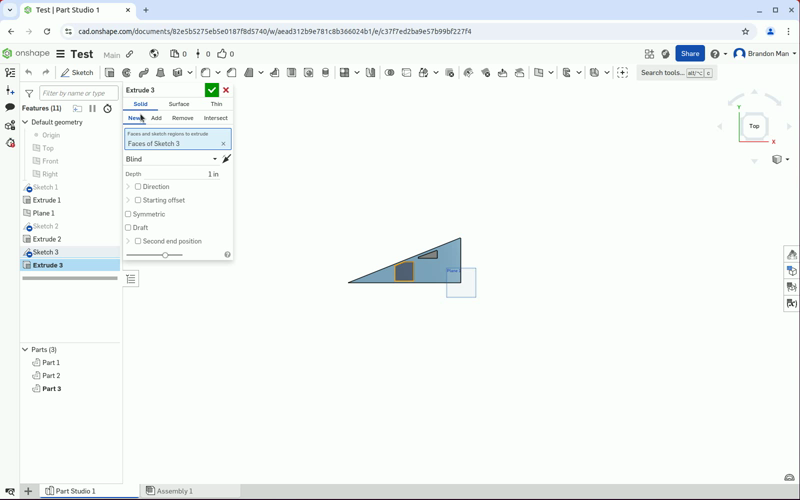
mouse_move(137, 120)
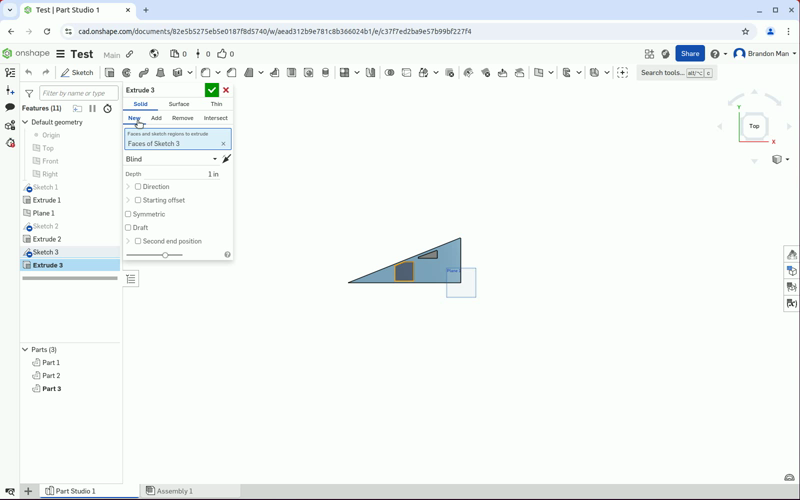
click(137, 120)
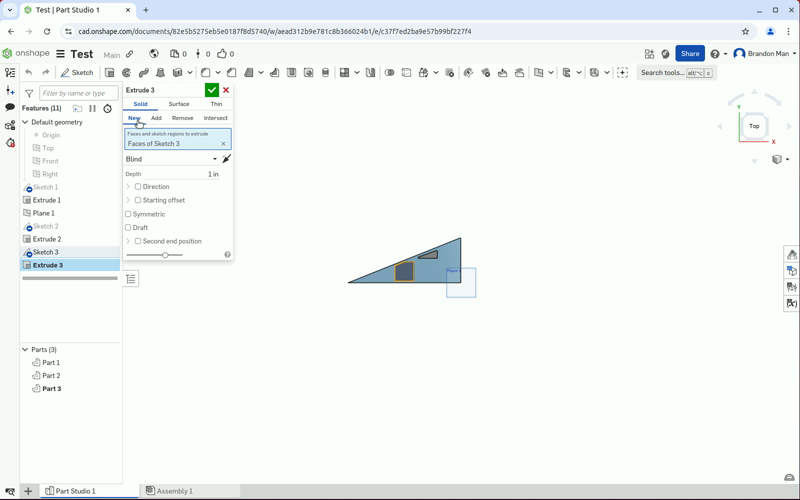
key(tab, 4)
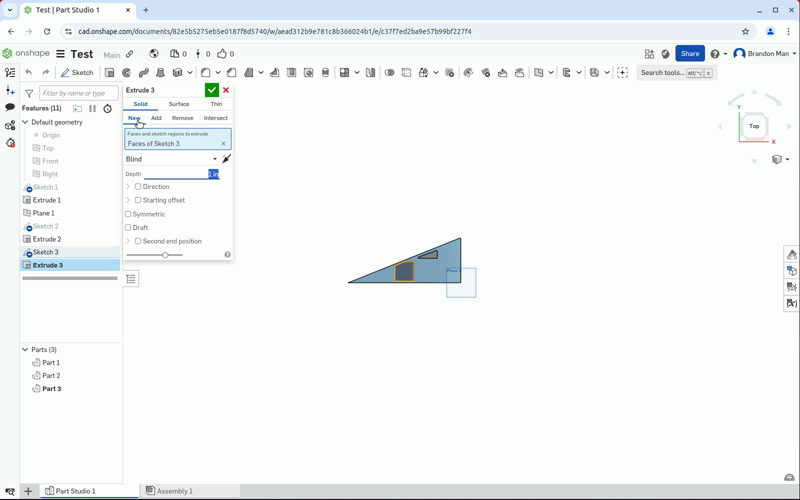
text(0.481)
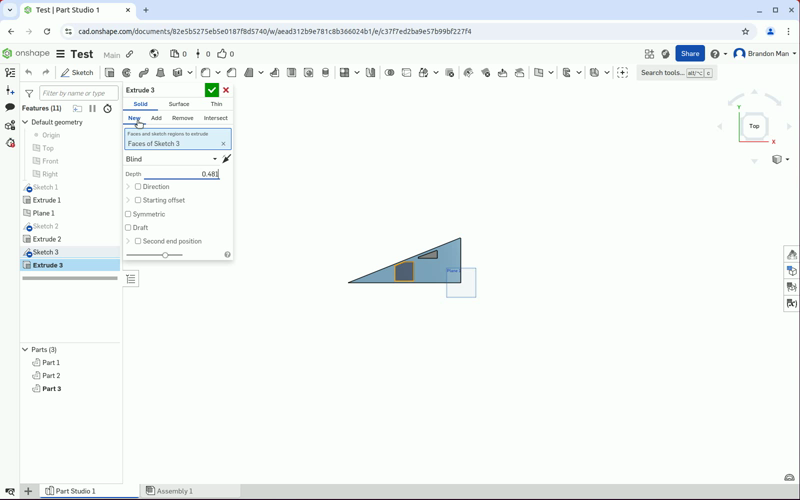
key(enter)
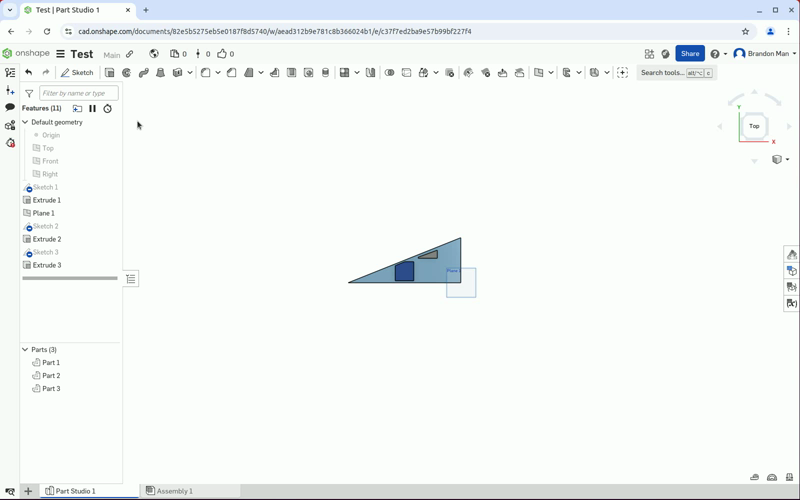
key(shift+h)
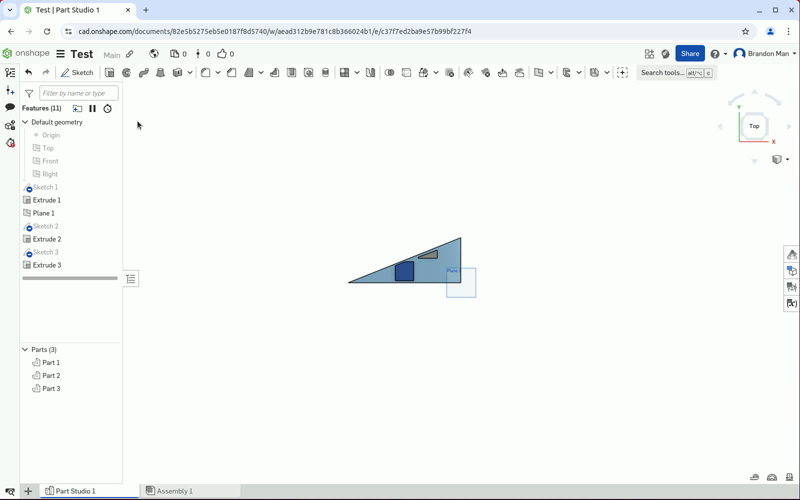
key(shift+h)
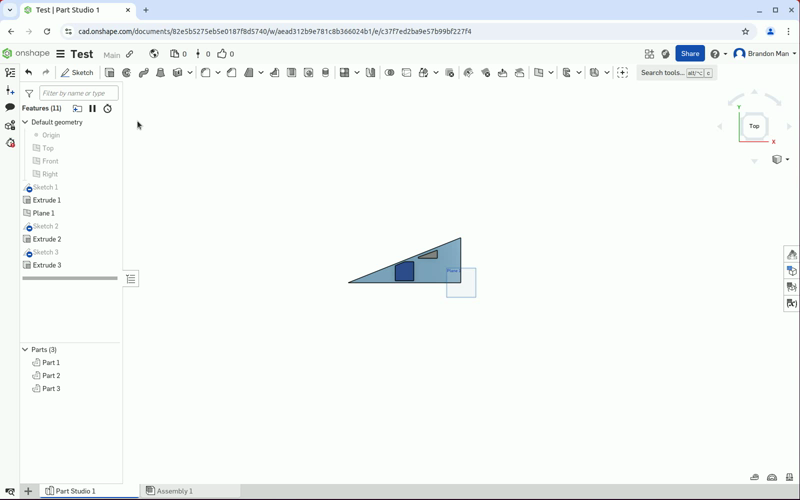
mouse_move(73, 189)
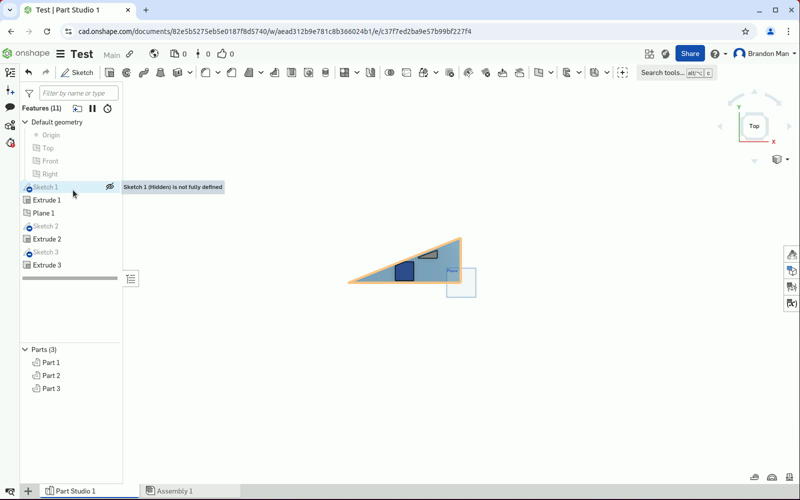
click(73, 189)
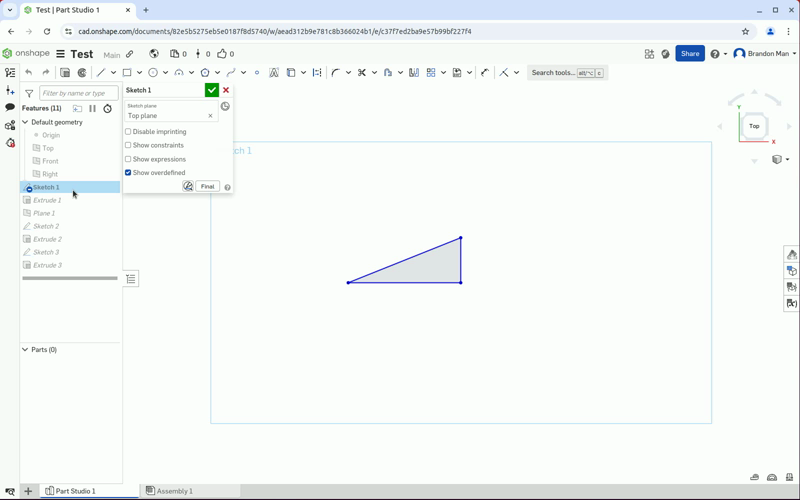
mouse_move(229, 92)
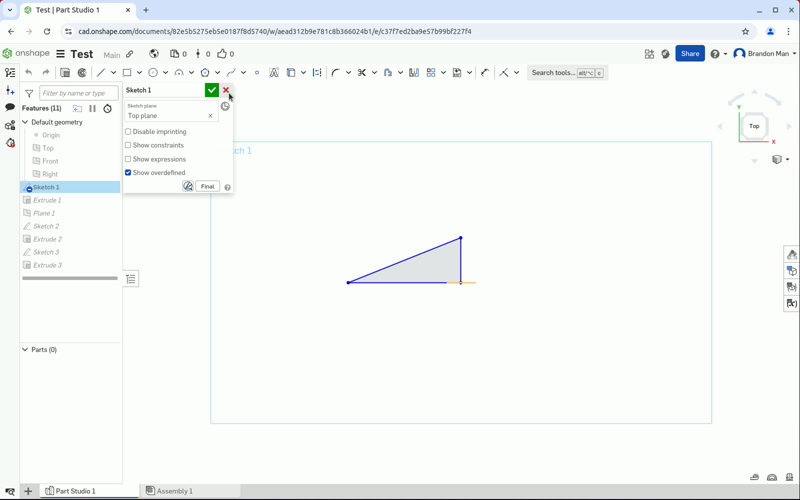
click(229, 92)
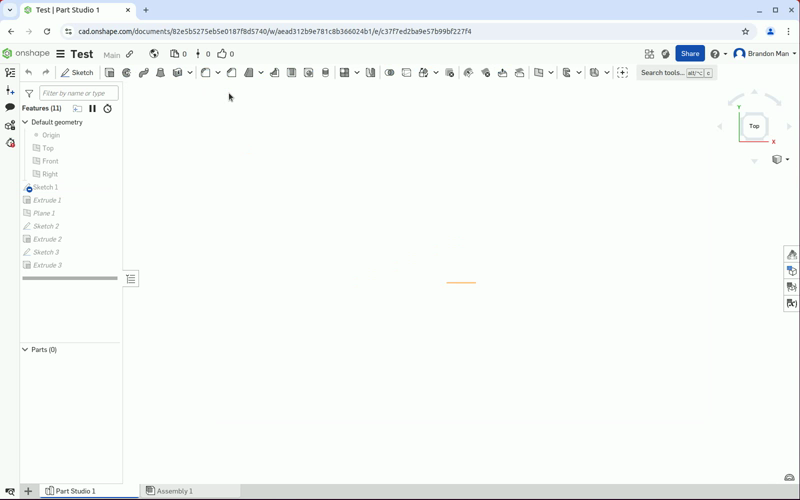
key(shift+s)
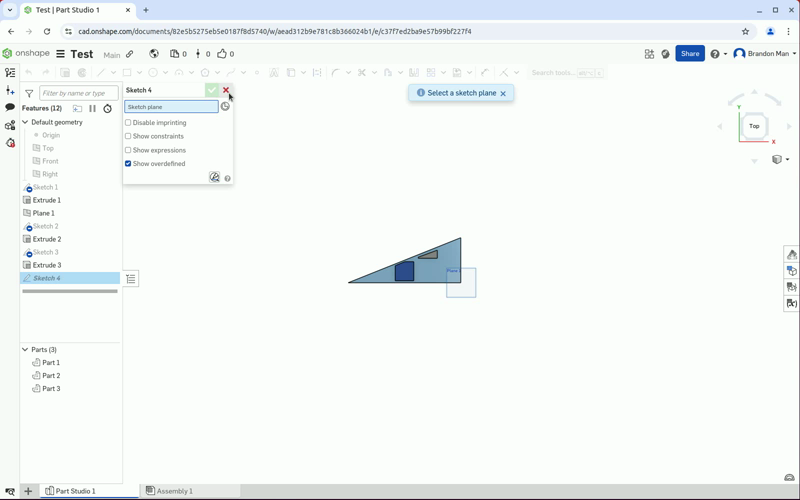
mouse_move(73, 215)
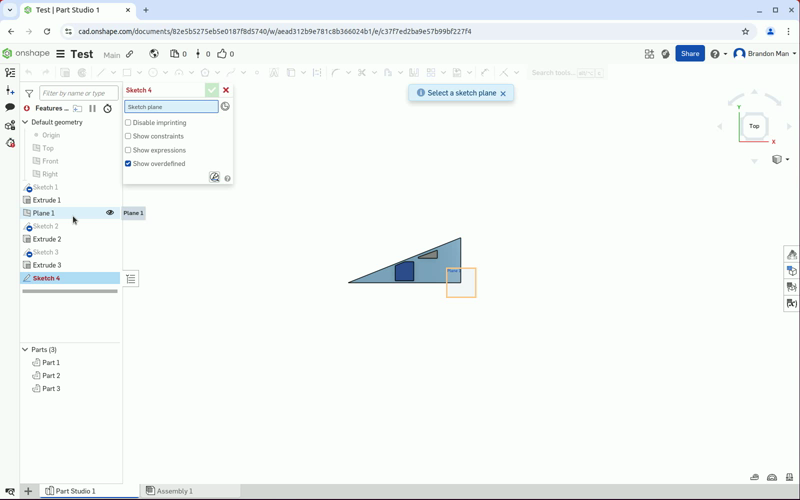
click(73, 215)
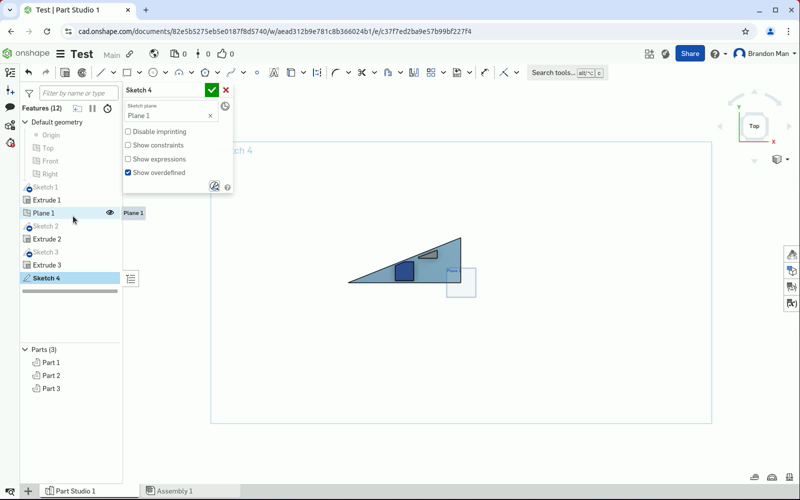
mouse_move(73, 352)
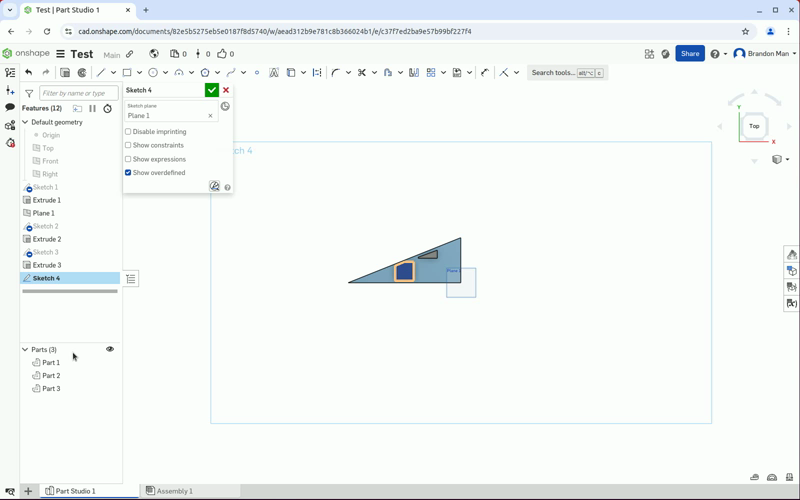
key(y)
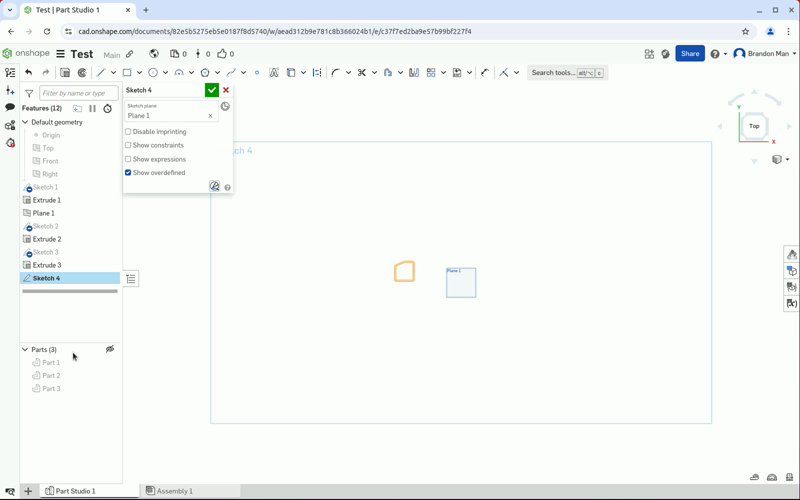
key(l)
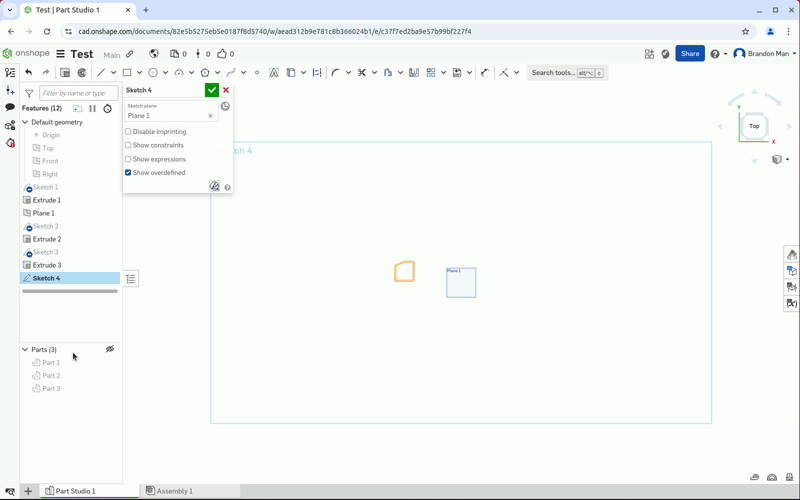
key_down(shift)
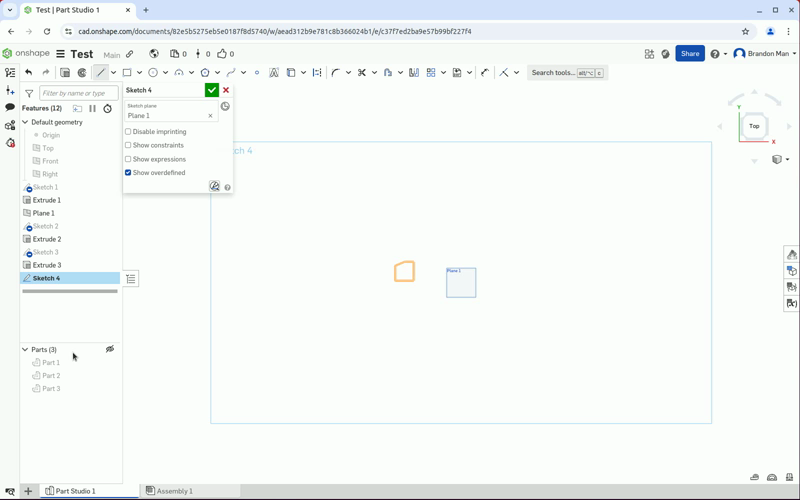
mouse_move(372, 280)
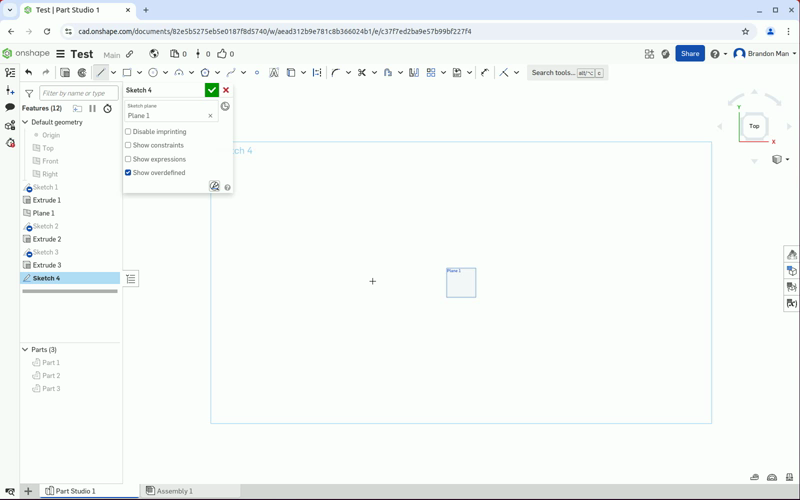
click(372, 280)
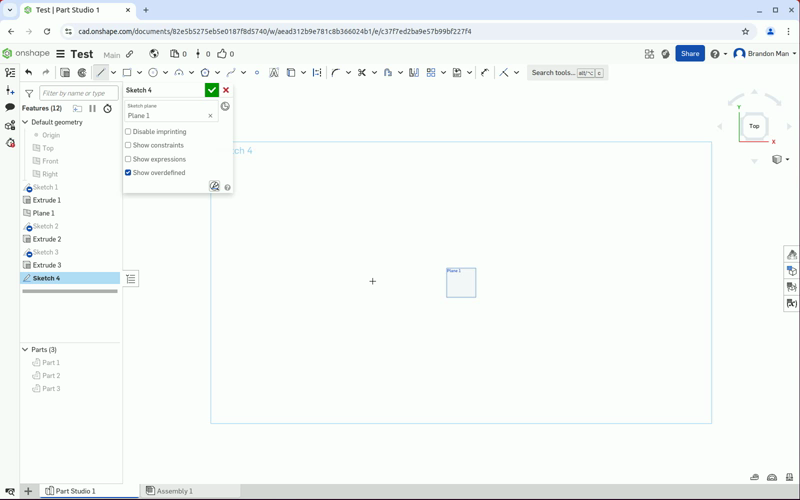
key_up(shift)
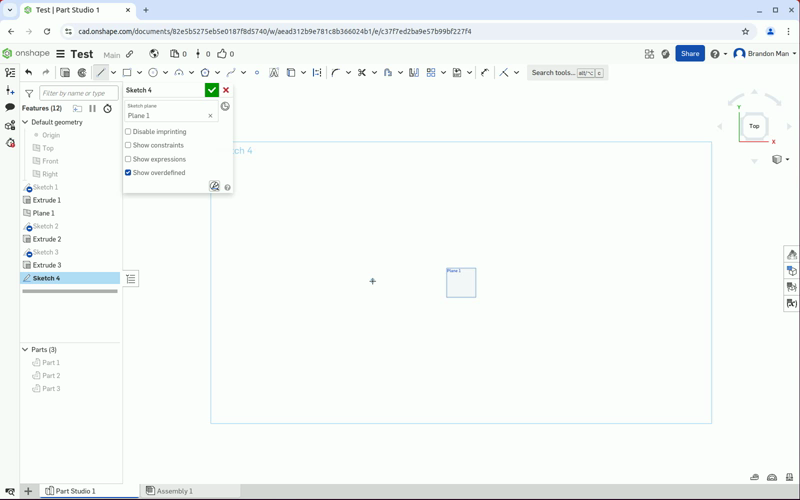
key_down(shift)
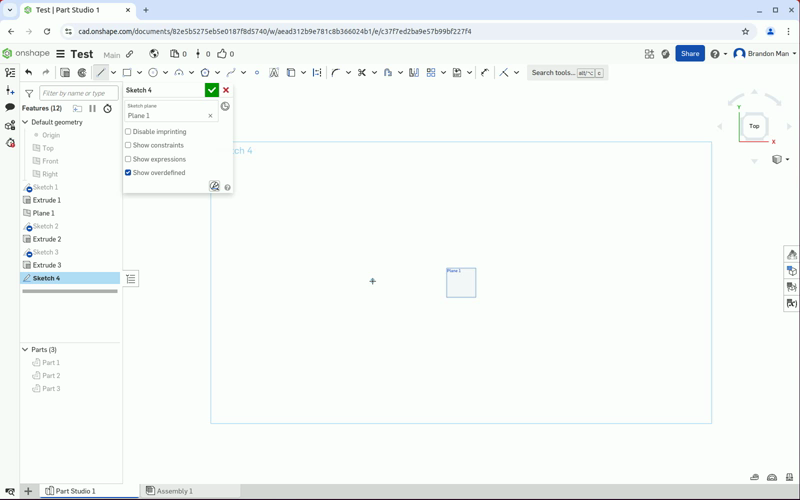
mouse_move(402, 280)
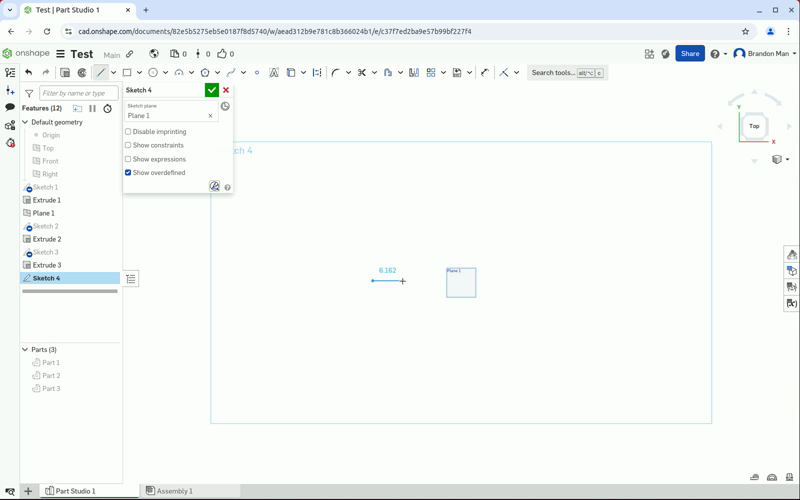
mouse_move(391, 280)
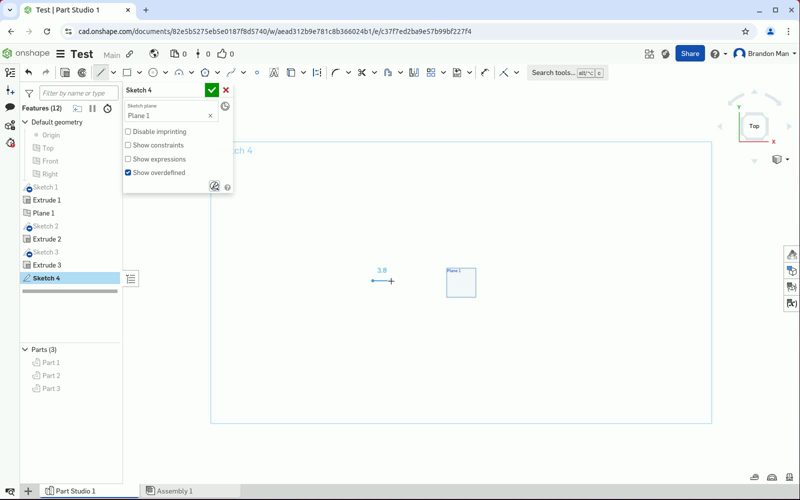
click(391, 280)
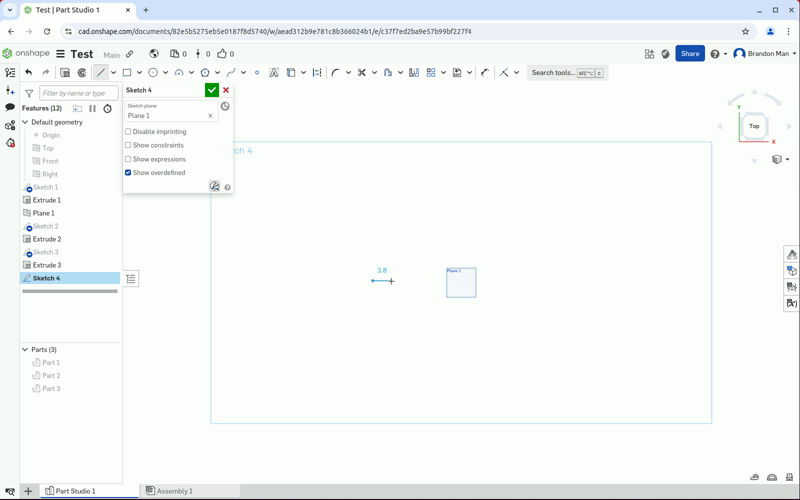
key_up(shift)
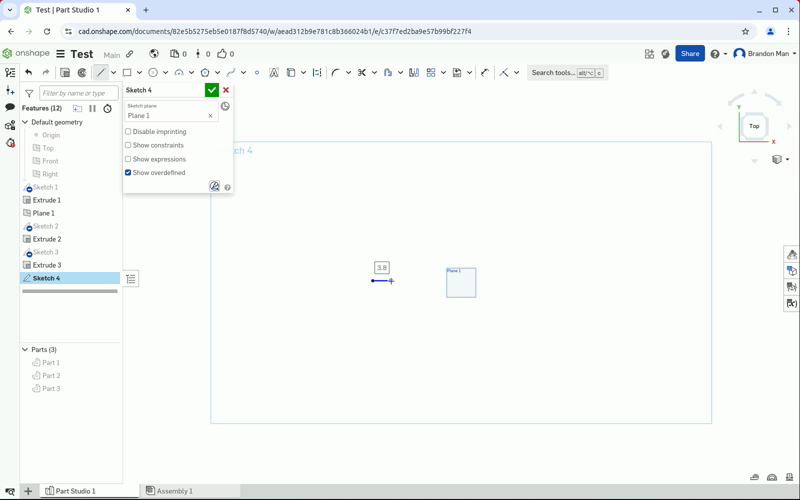
key_down(shift)
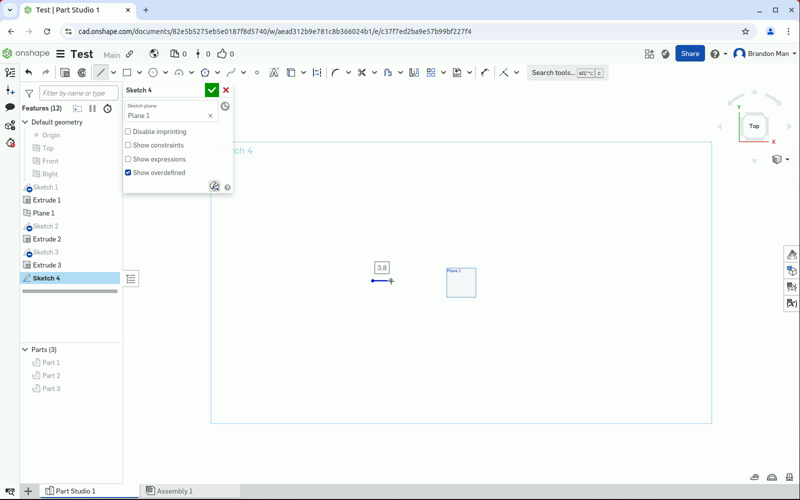
mouse_move(421, 280)
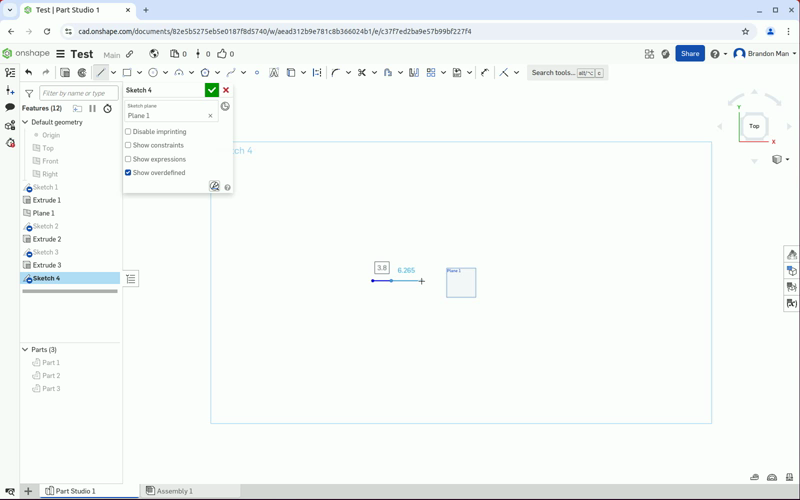
mouse_move(391, 267)
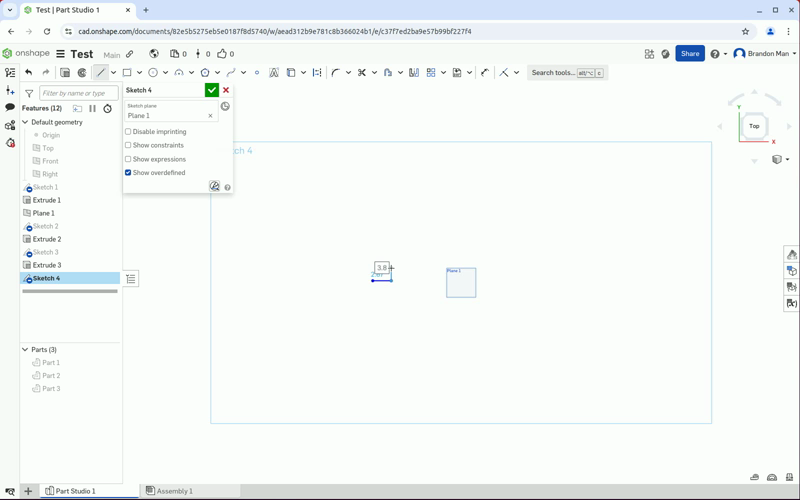
click(391, 267)
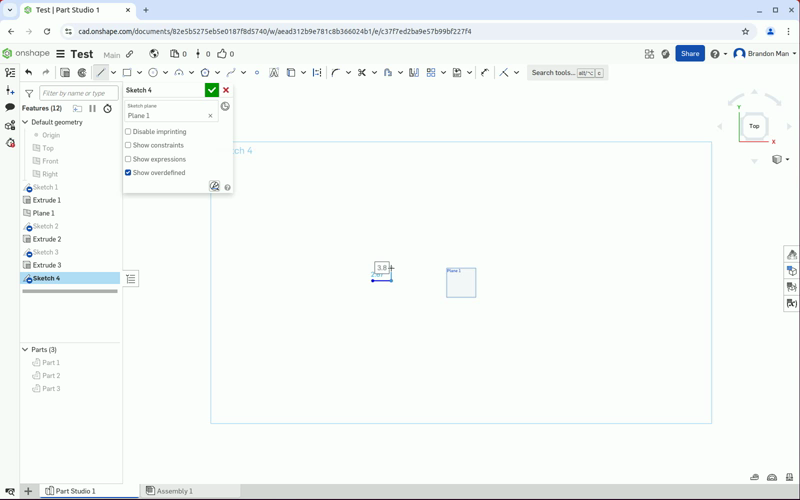
key_up(shift)
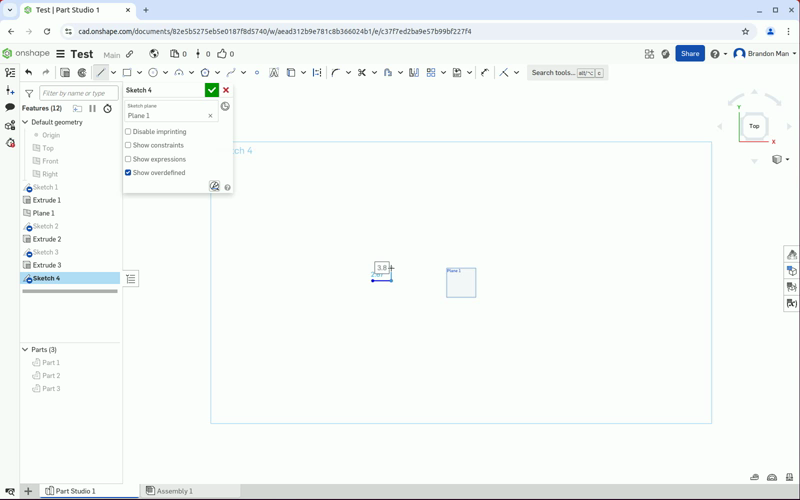
key_down(shift)
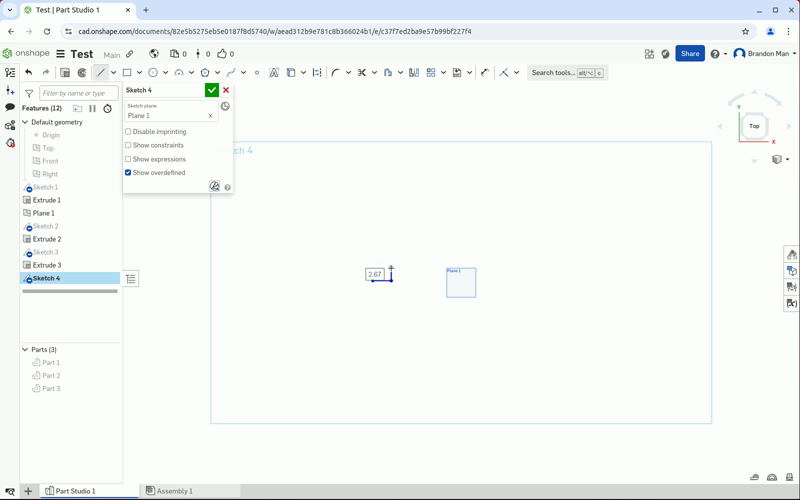
mouse_move(421, 267)
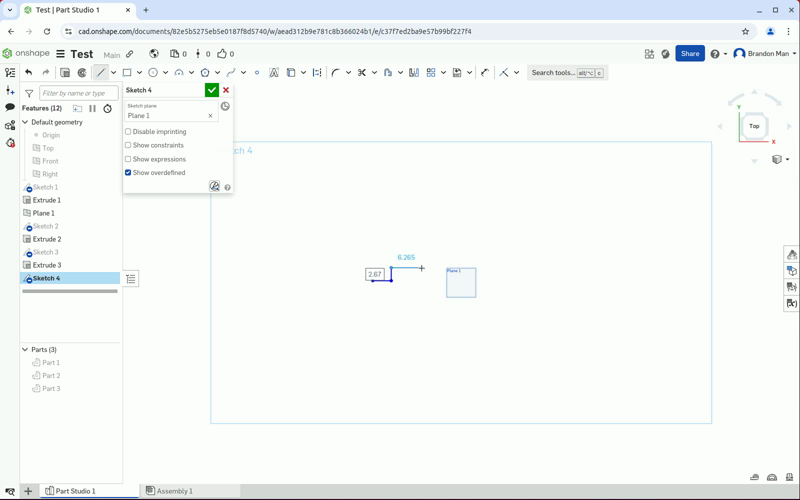
mouse_move(372, 275)
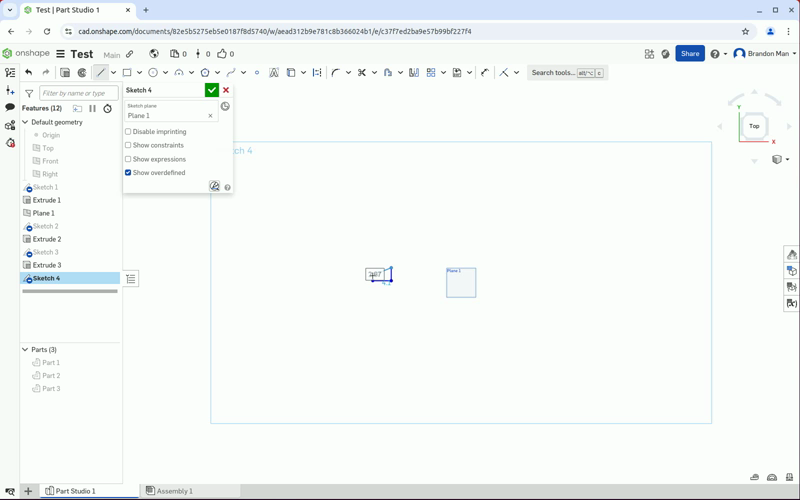
click(372, 275)
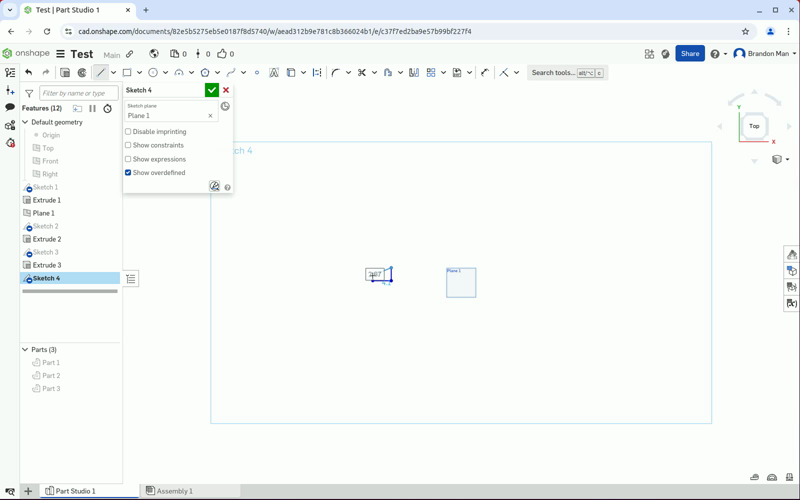
key_up(shift)
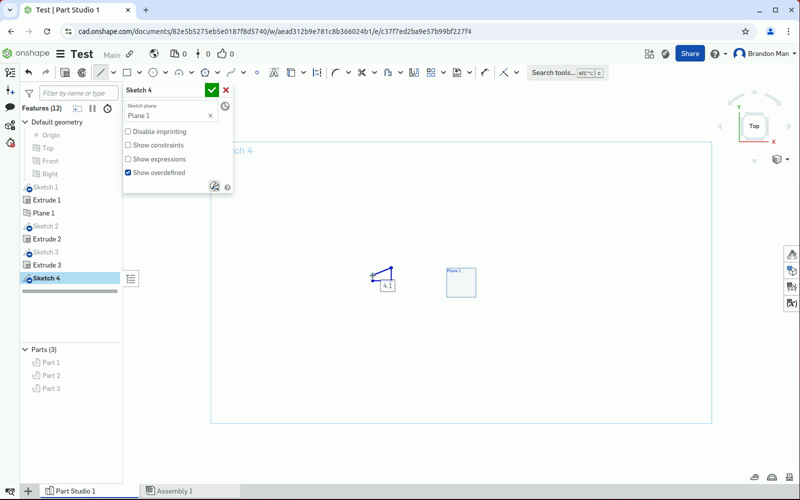
mouse_move(402, 275)
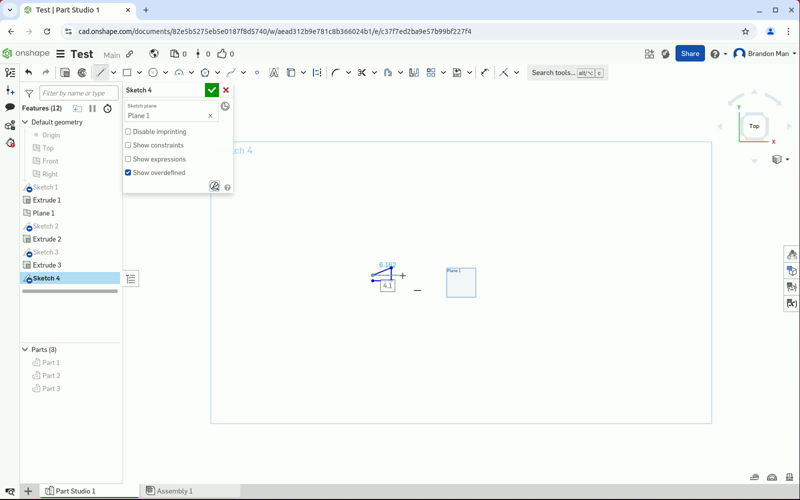
key_down(shift)
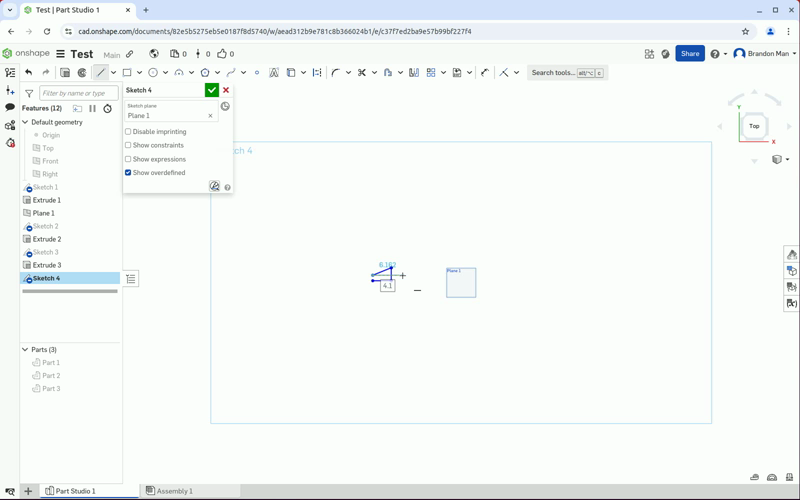
mouse_move(372, 280)
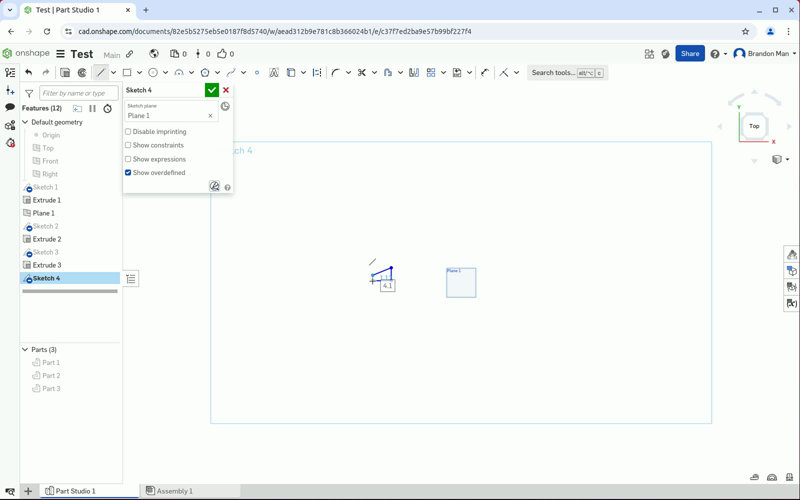
scroll(6)
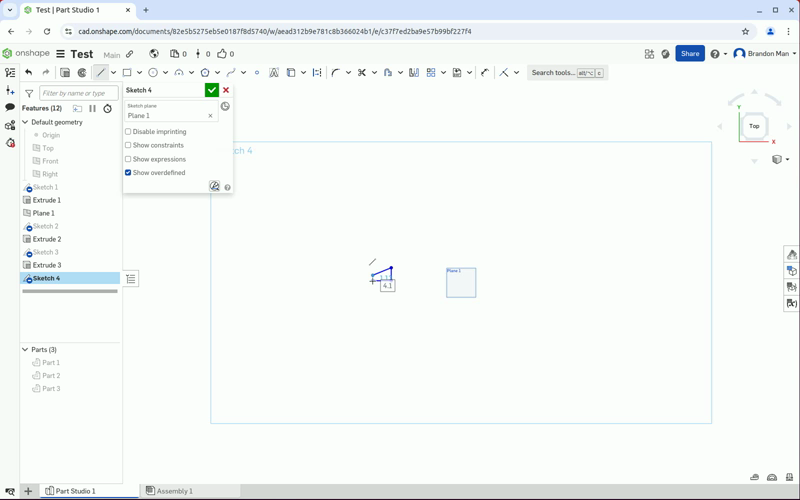
scroll(6)
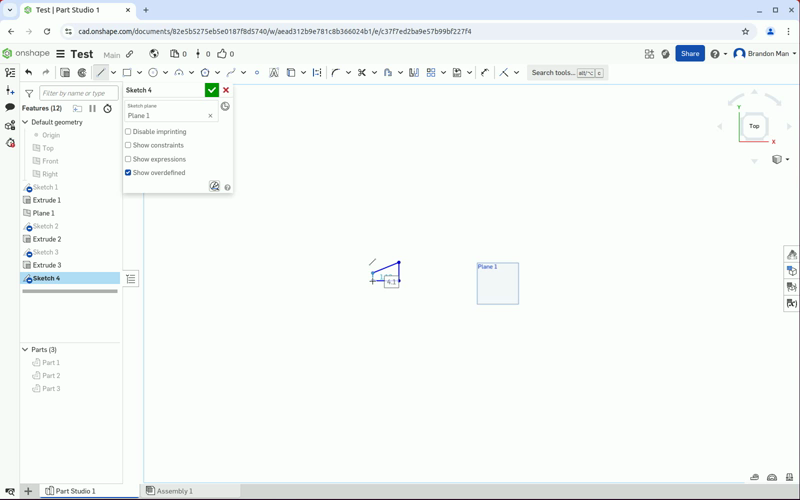
scroll(6)
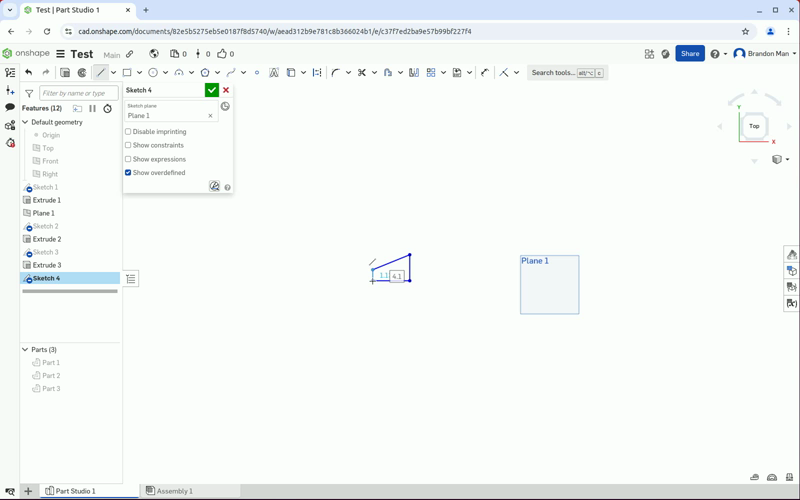
scroll(6)
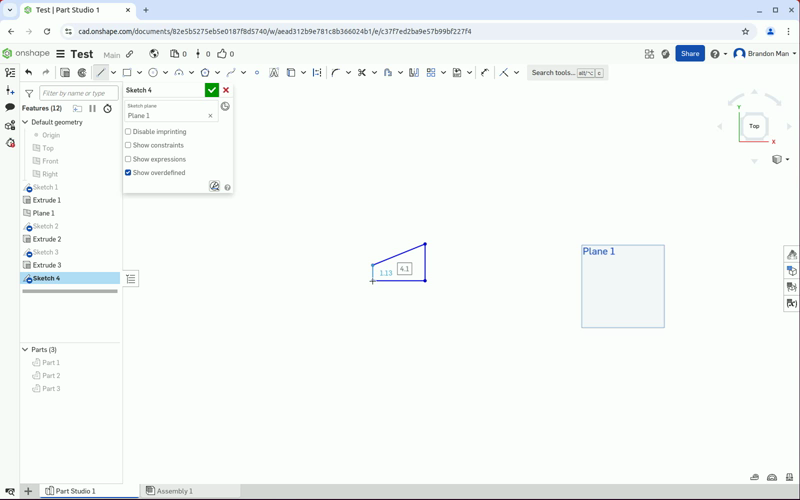
scroll(6)
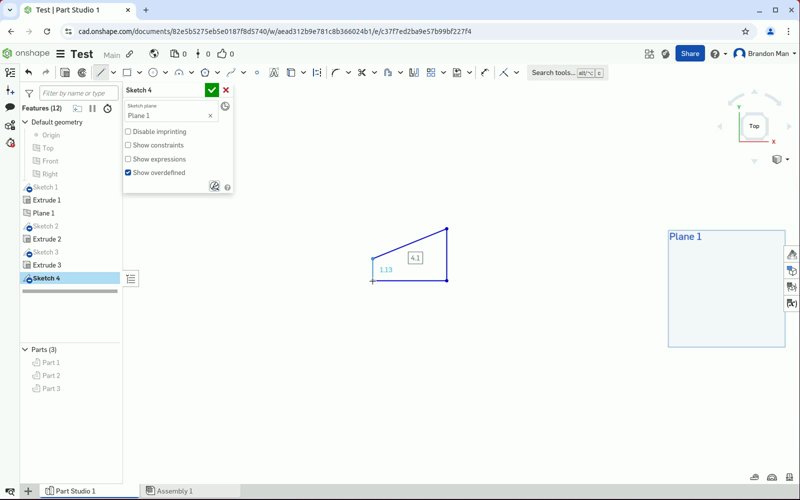
scroll(6)
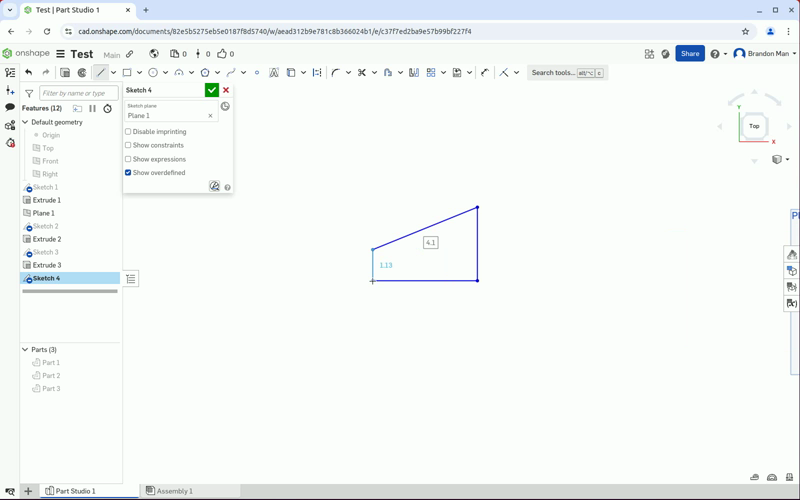
scroll(6)
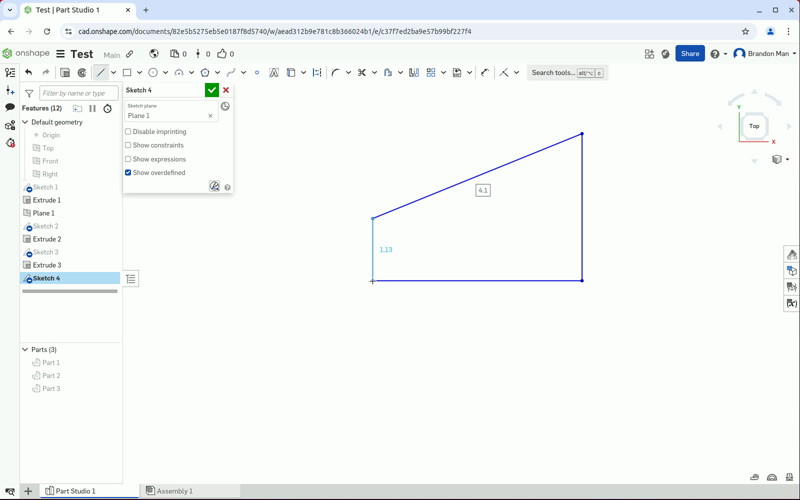
key_up(shift)
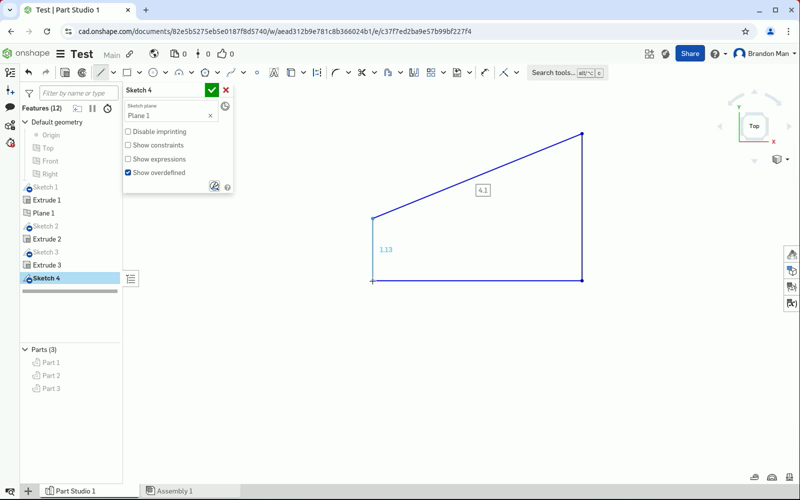
click(372, 280)
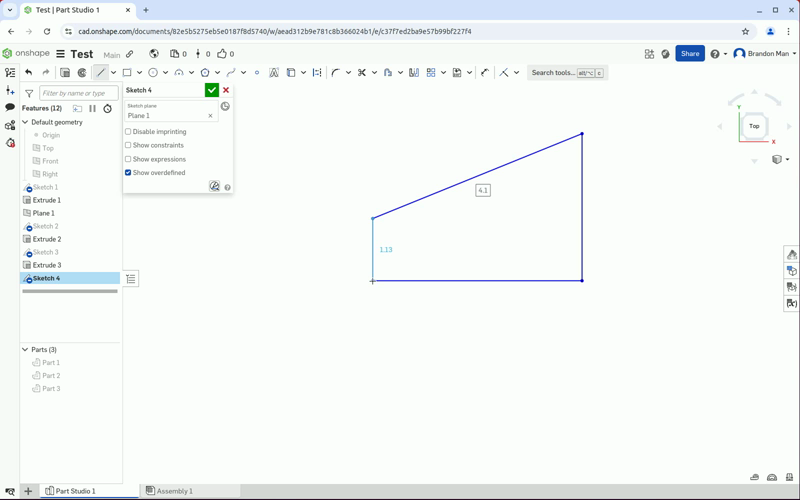
scroll(-6)
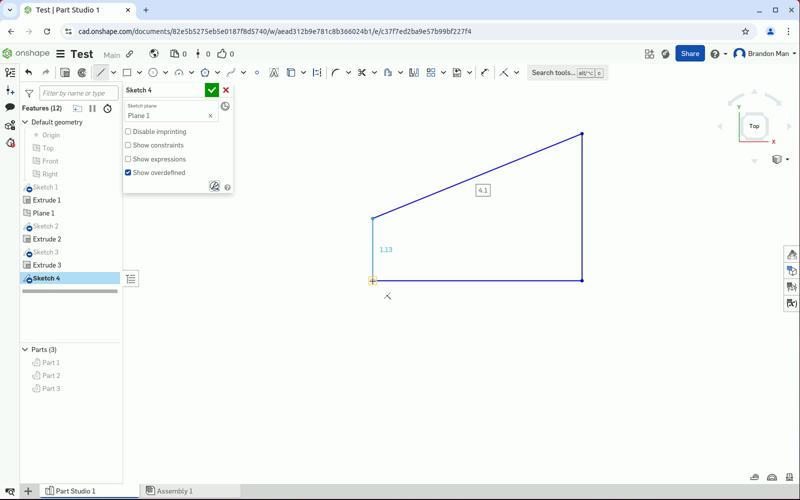
scroll(-6)
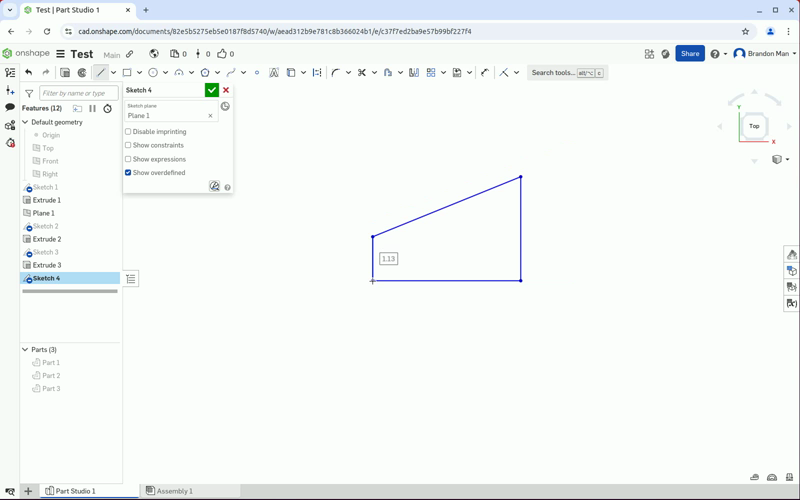
scroll(-6)
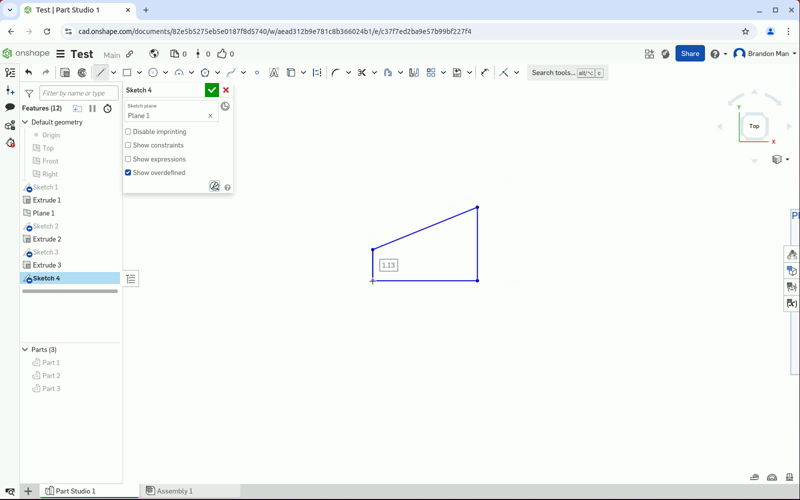
scroll(-6)
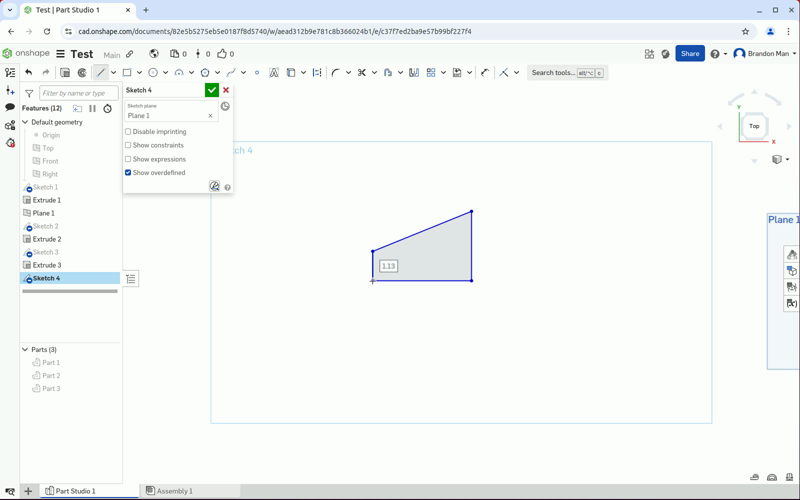
scroll(-6)
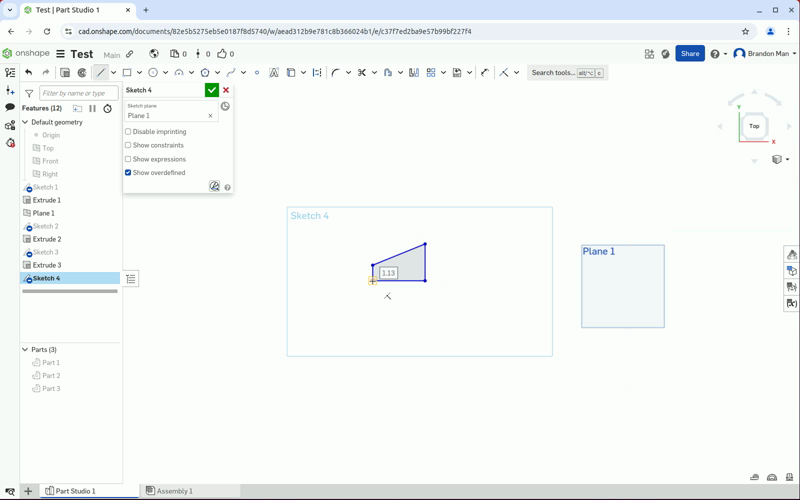
scroll(-6)
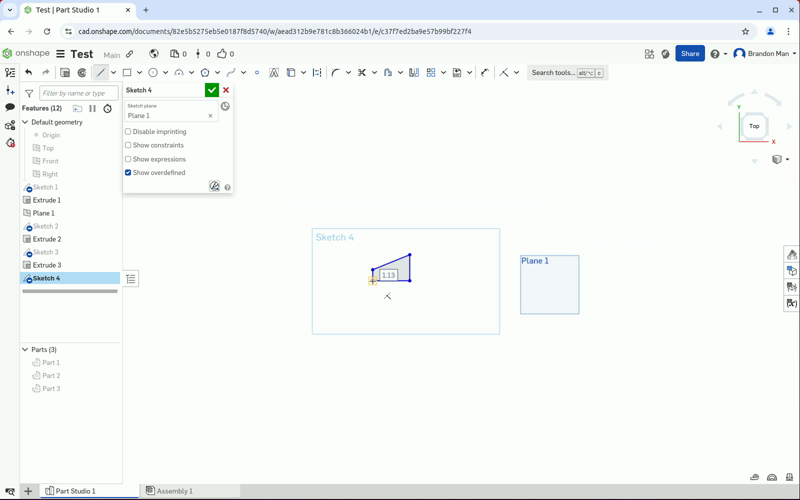
scroll(-6)
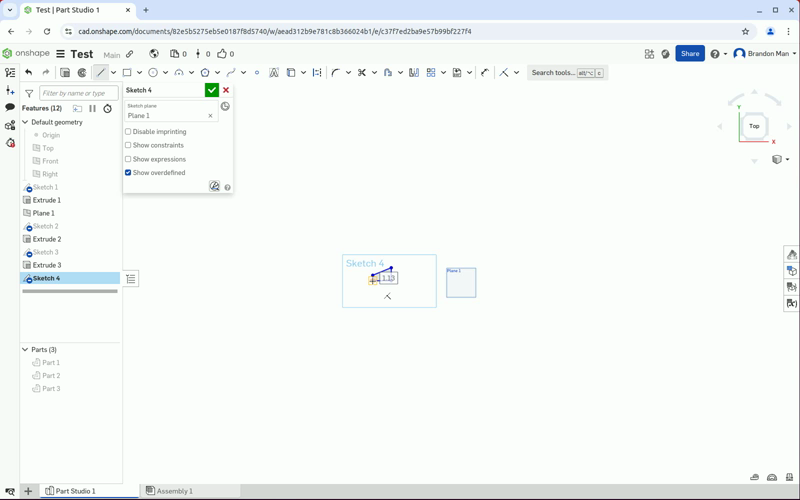
key(esc)
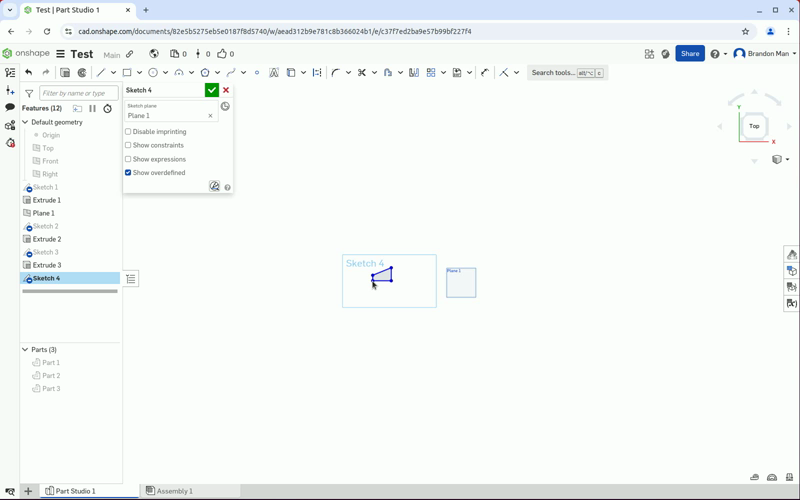
mouse_move(386, 277)
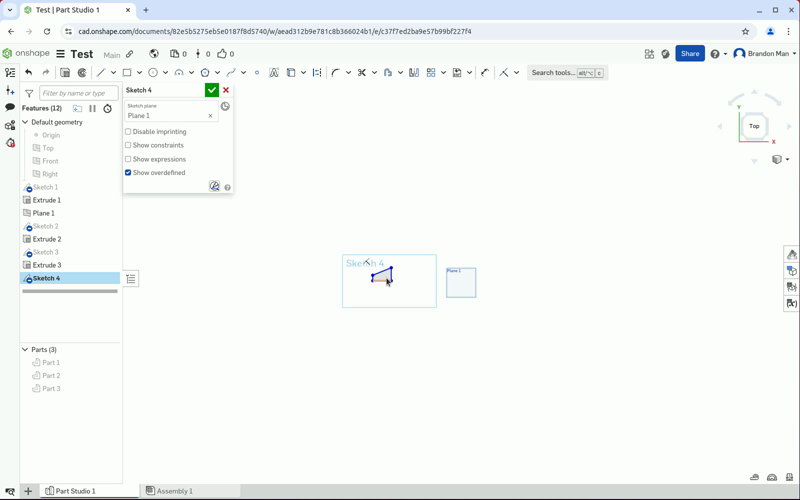
scroll(6)
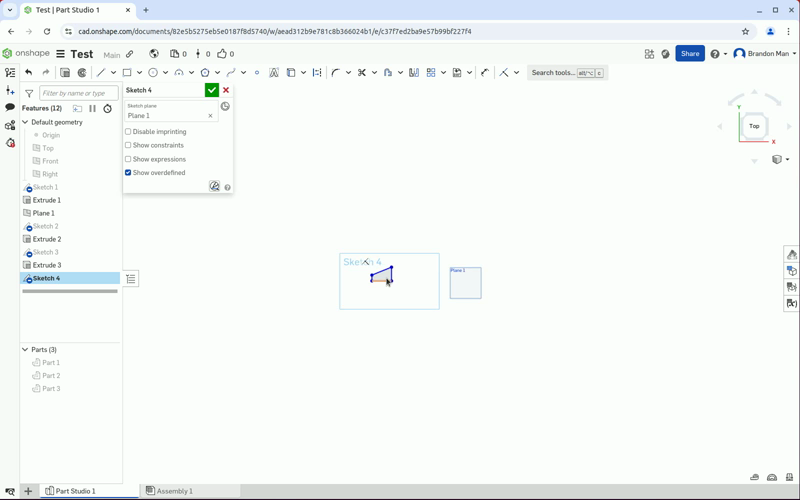
scroll(6)
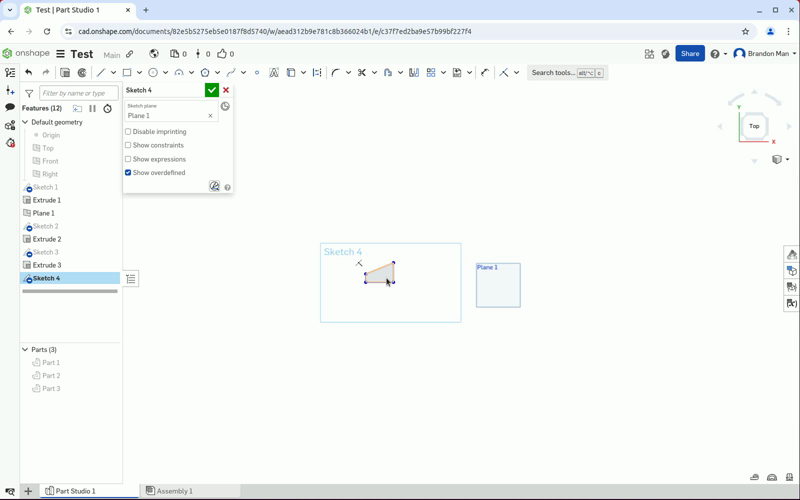
scroll(6)
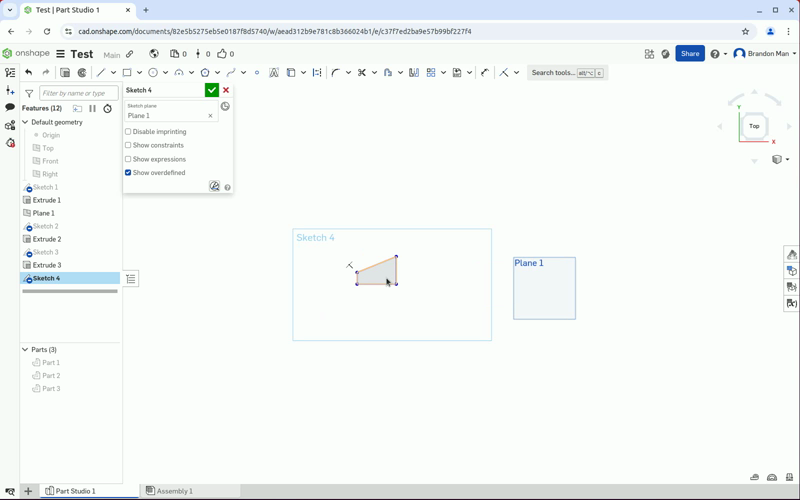
scroll(6)
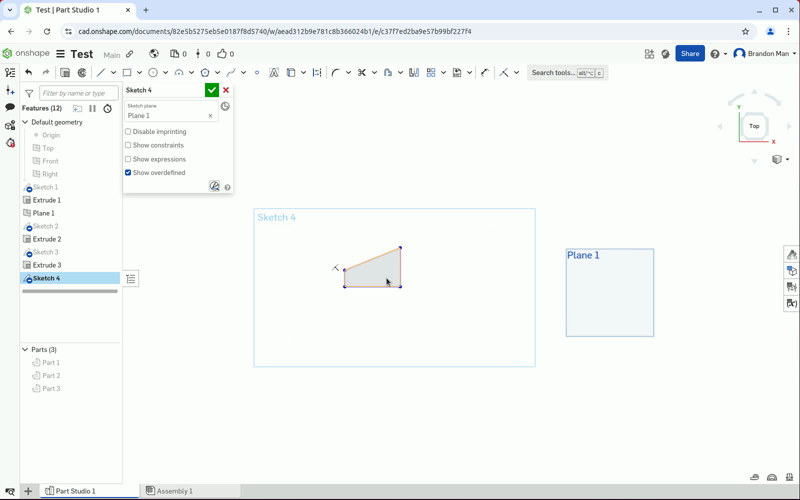
scroll(6)
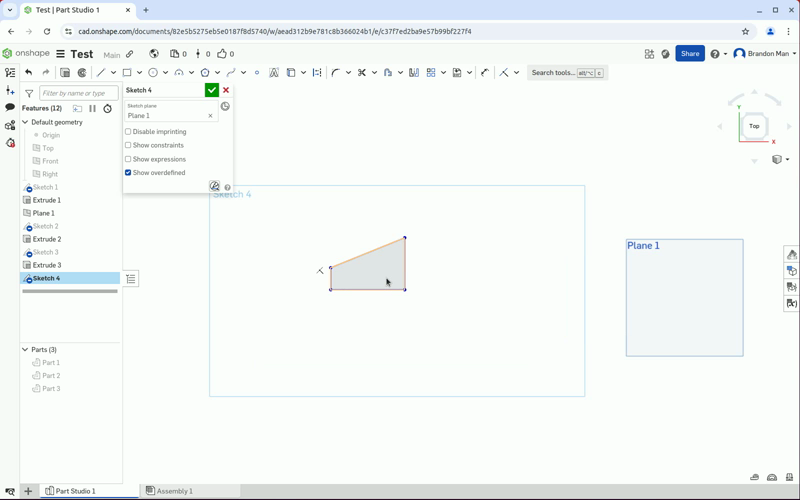
scroll(6)
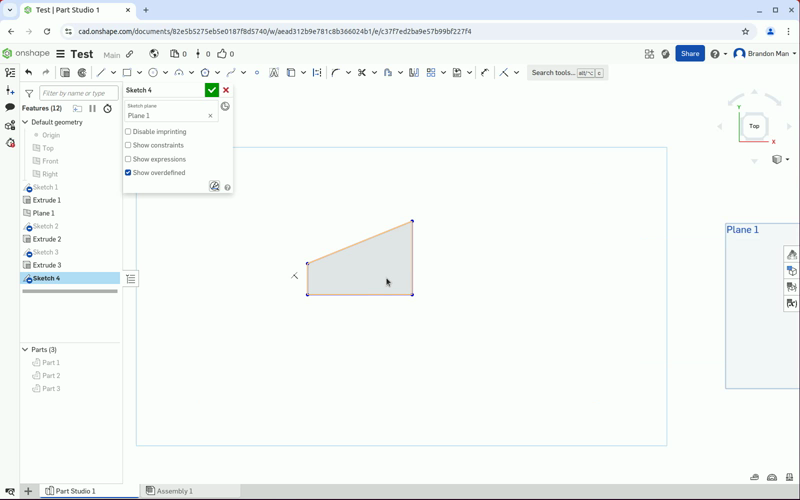
scroll(6)
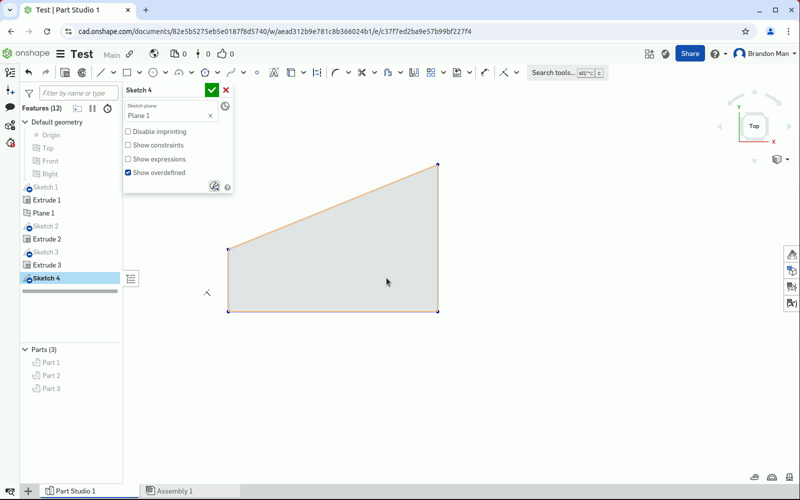
click(386, 277)
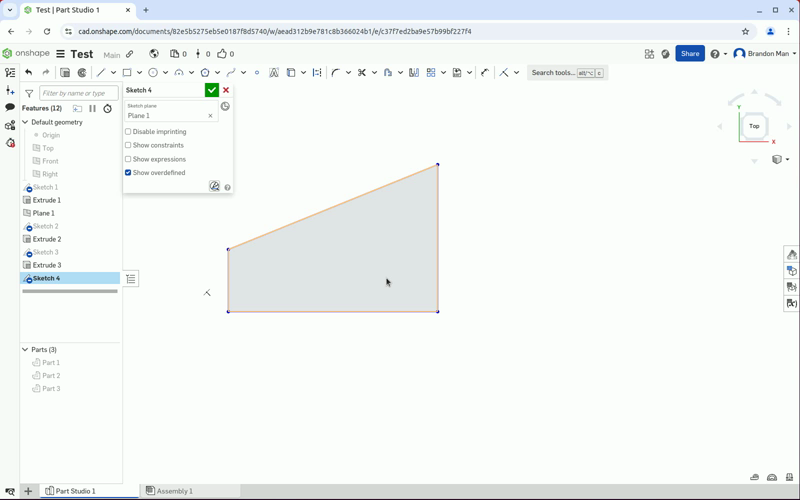
scroll(-6)
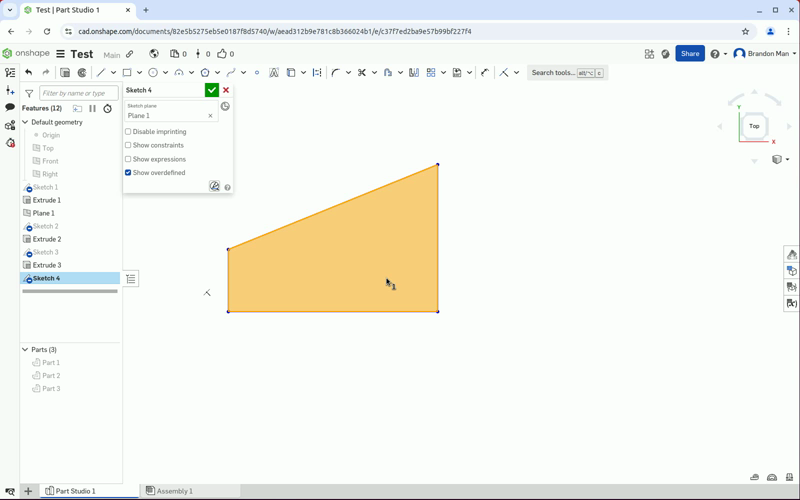
scroll(-6)
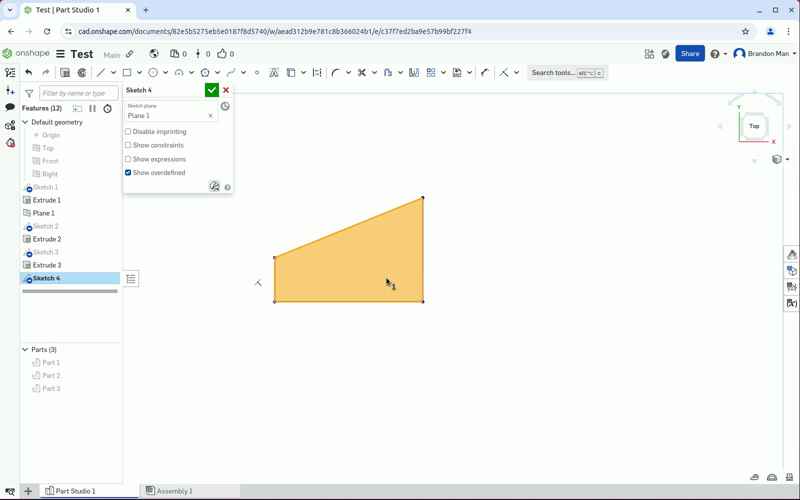
scroll(-6)
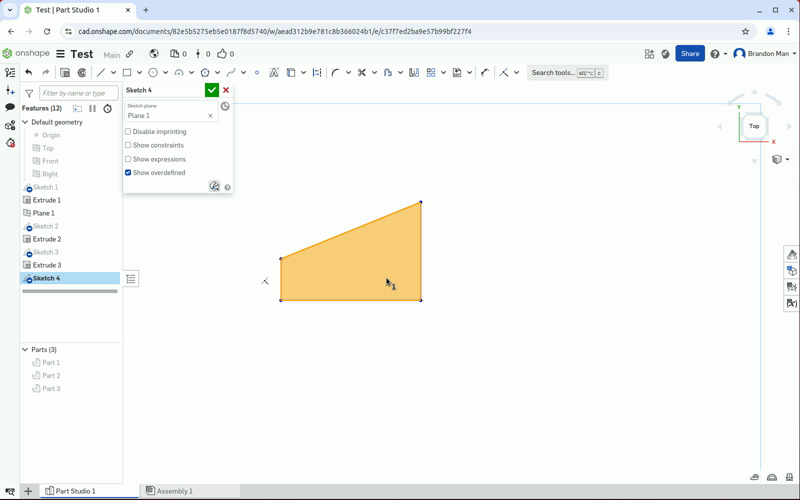
scroll(-6)
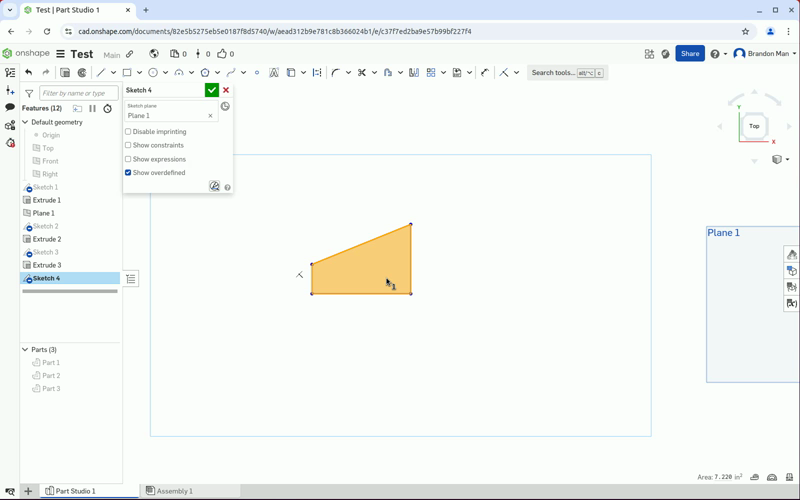
scroll(-6)
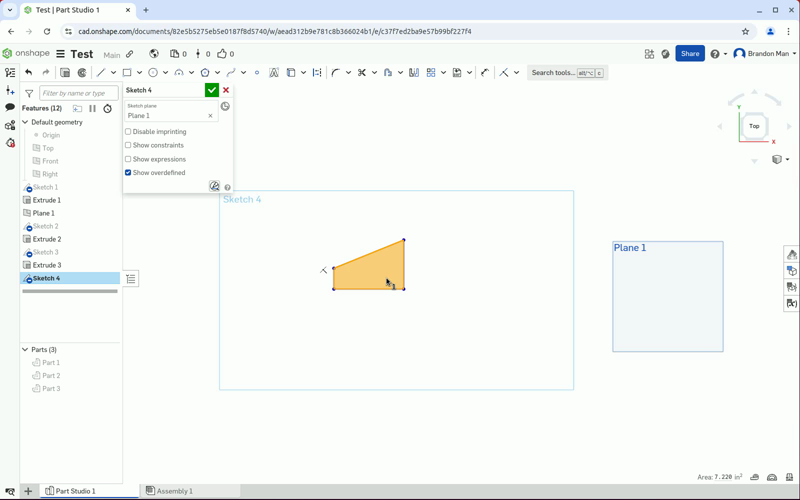
scroll(-6)
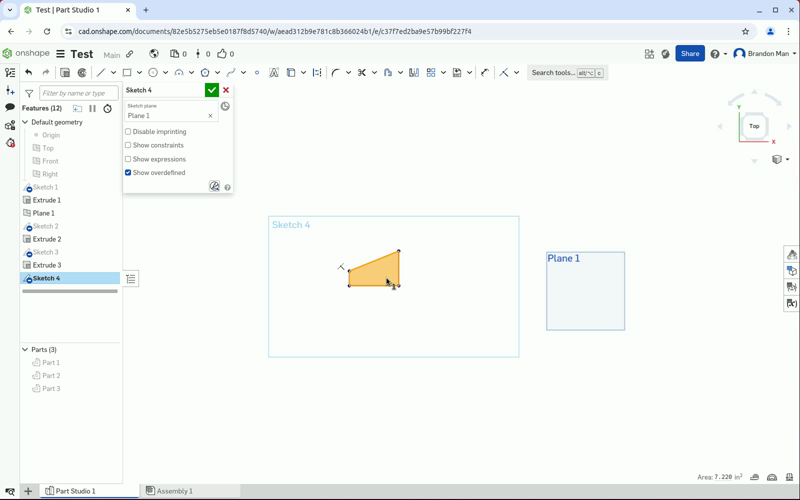
scroll(-6)
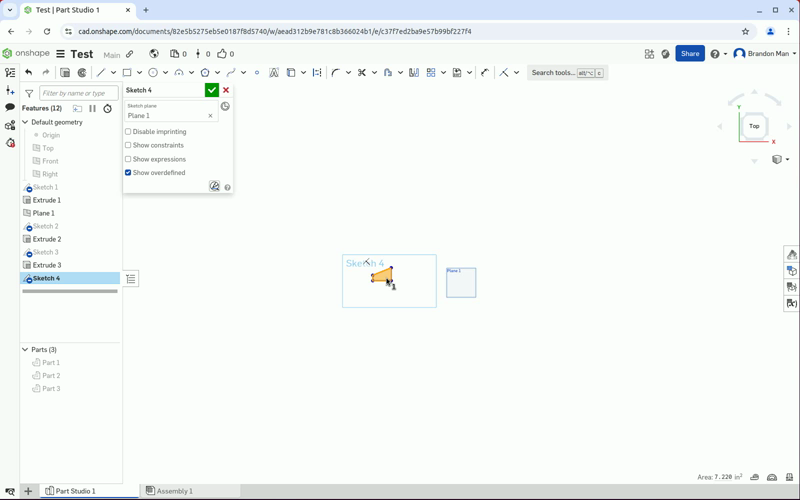
mouse_move(73, 352)
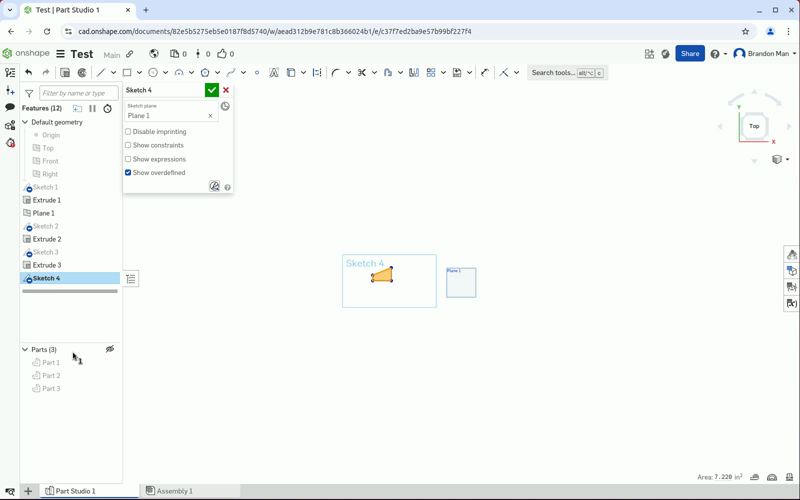
key(shift+y)
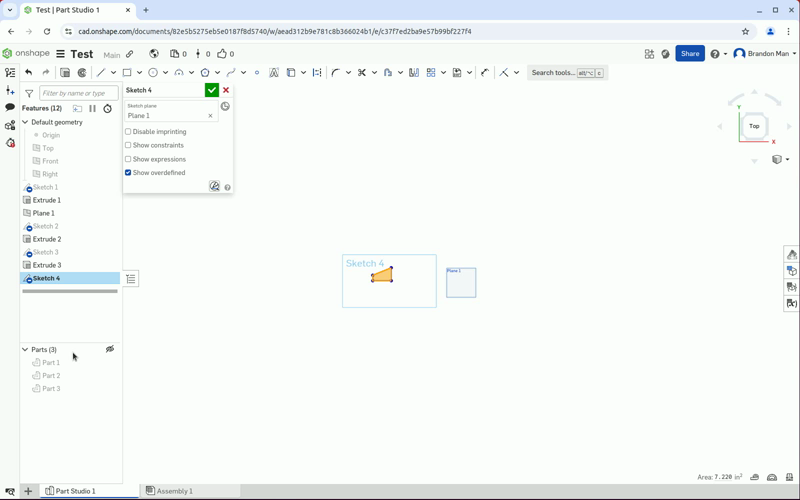
key(shift+e)
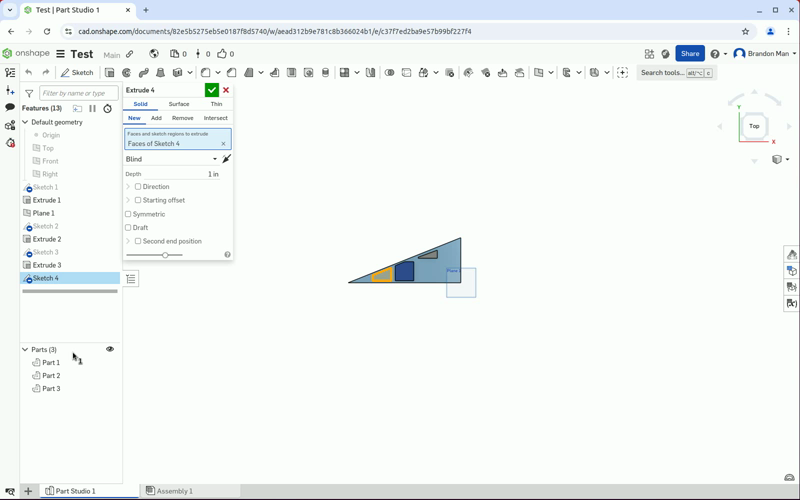
mouse_move(143, 106)
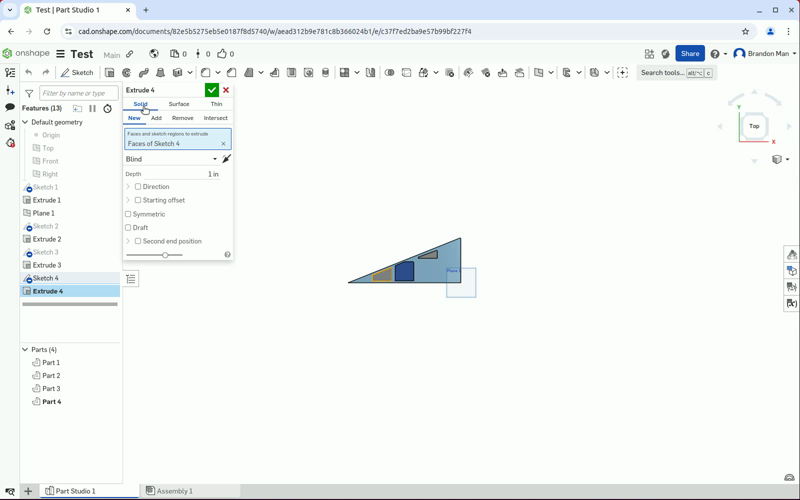
click(143, 106)
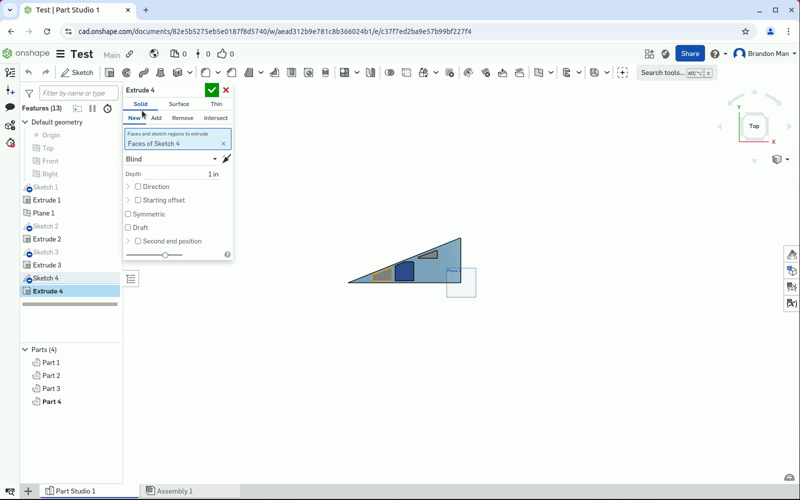
mouse_move(137, 120)
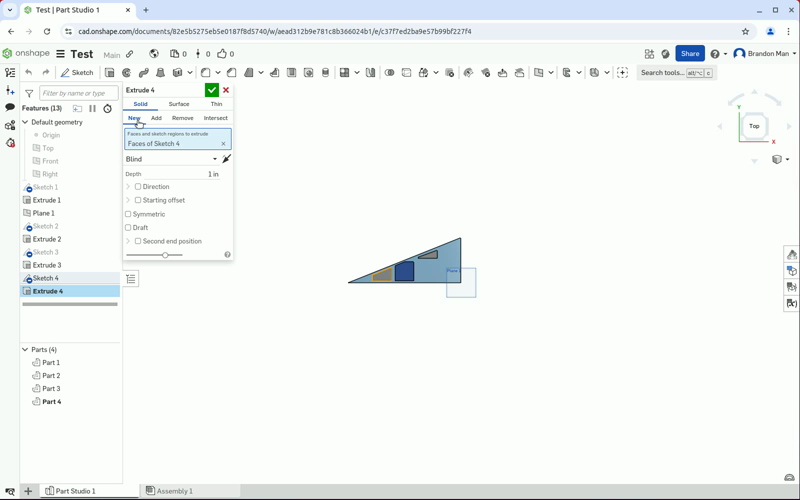
click(137, 120)
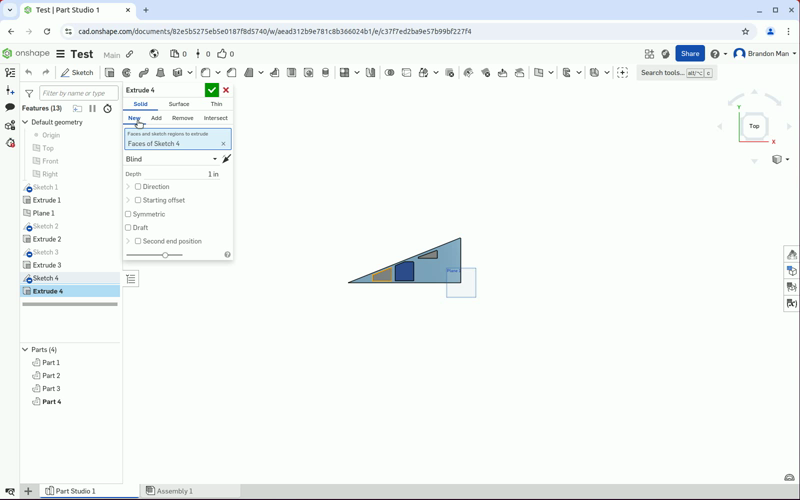
key(tab, 4)
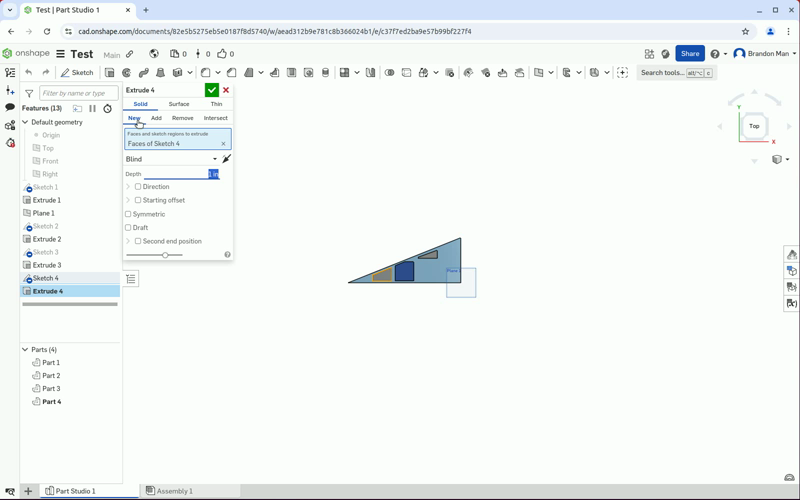
text(0.481)
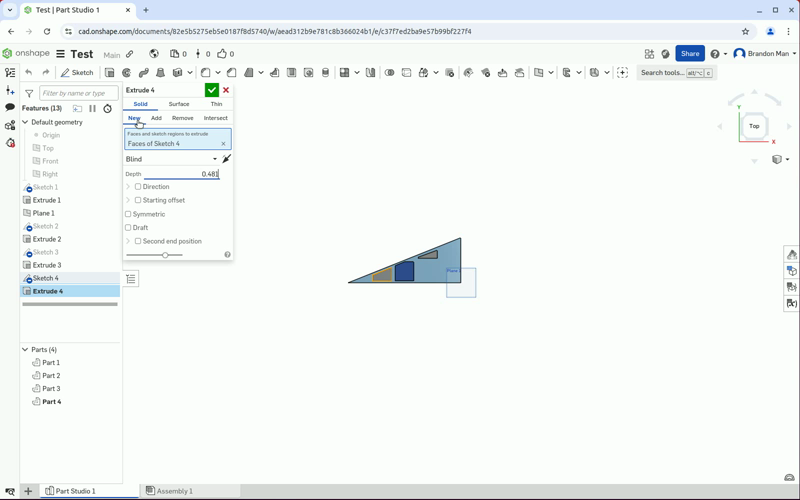
key(enter)
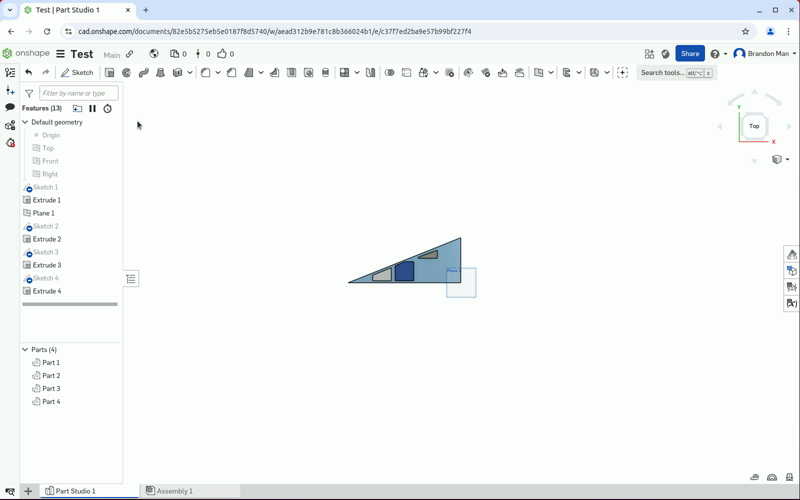
key(shift+h)
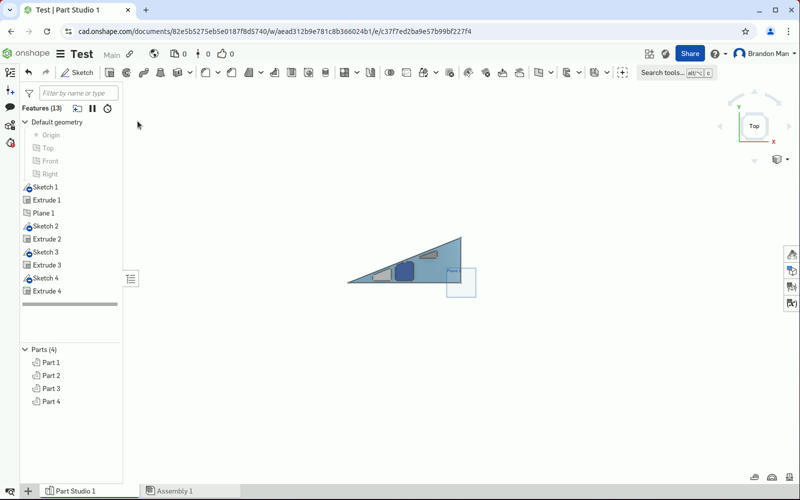
key(shift+h)
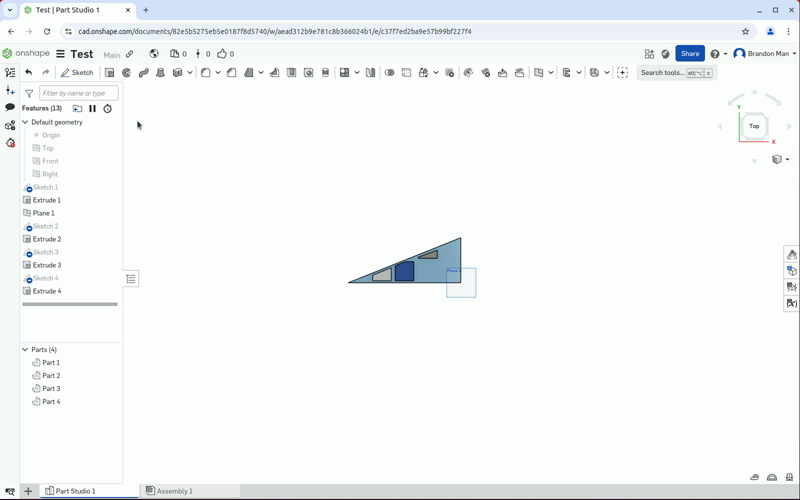
mouse_move(73, 189)
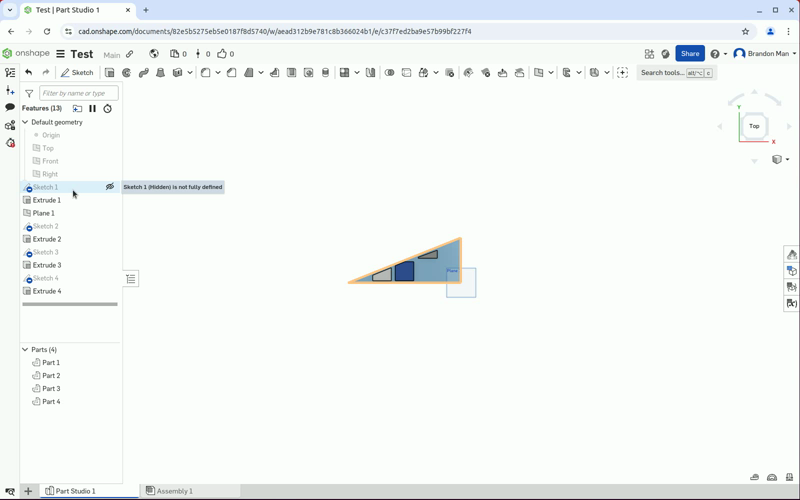
click(73, 189)
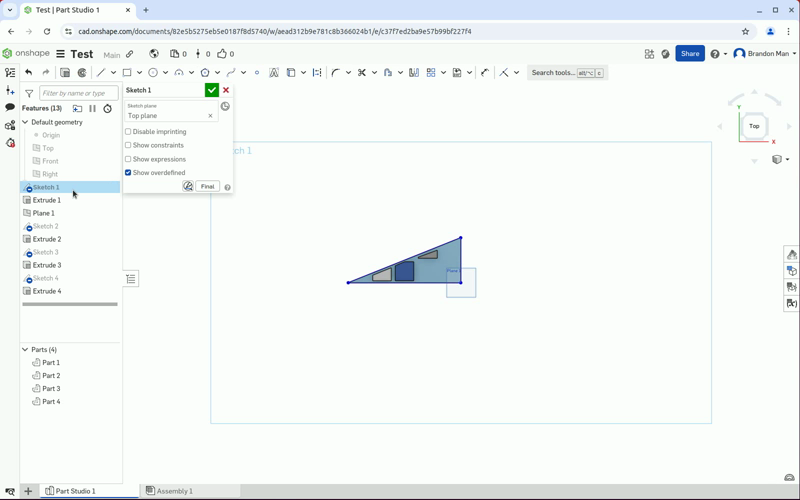
mouse_move(229, 92)
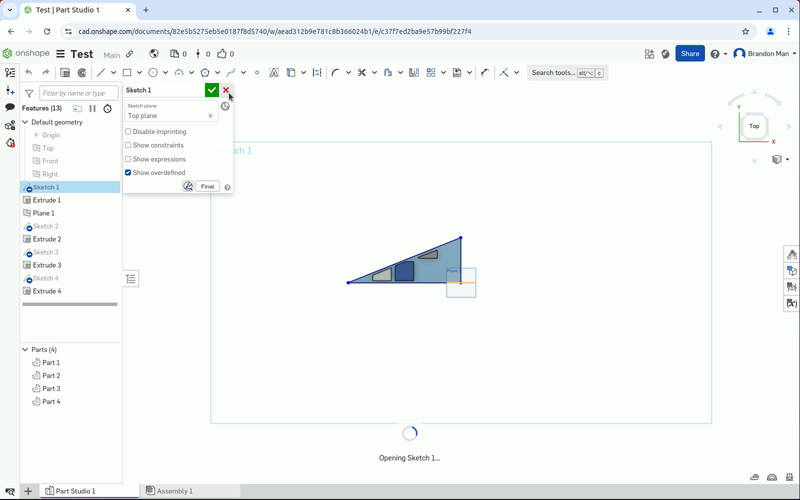
click(229, 92)
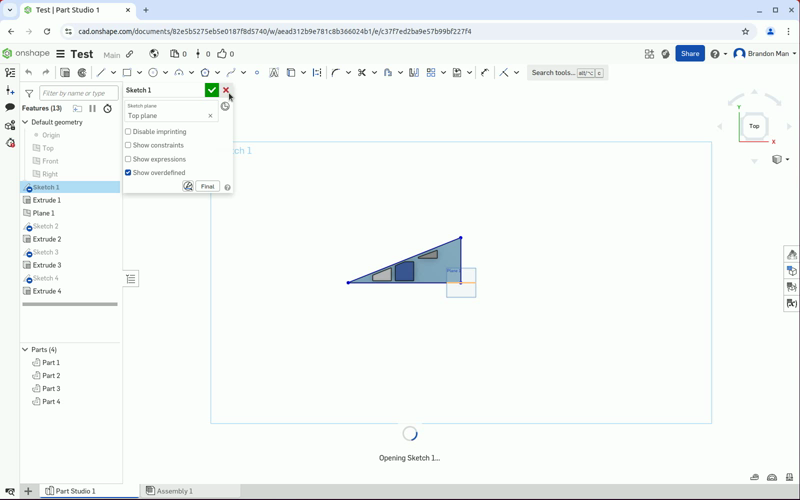
key(shift+s)
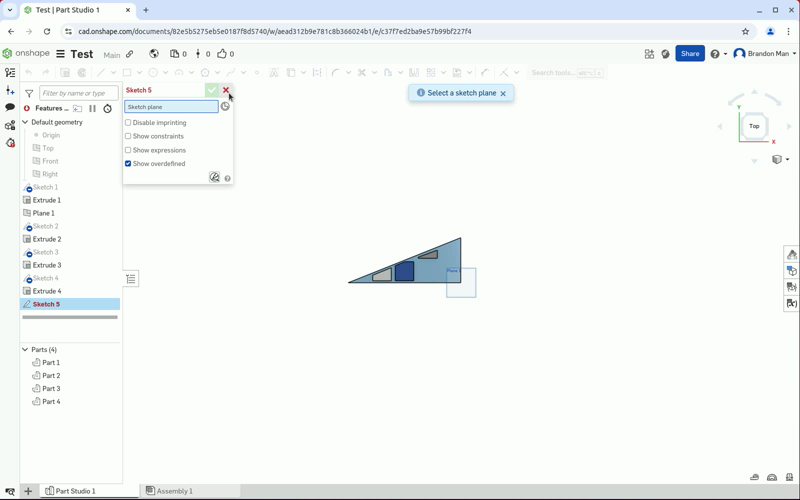
mouse_move(73, 215)
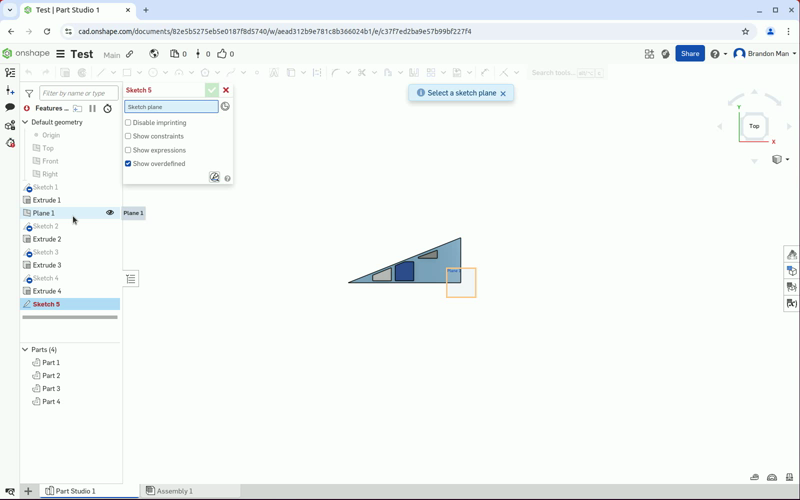
click(73, 215)
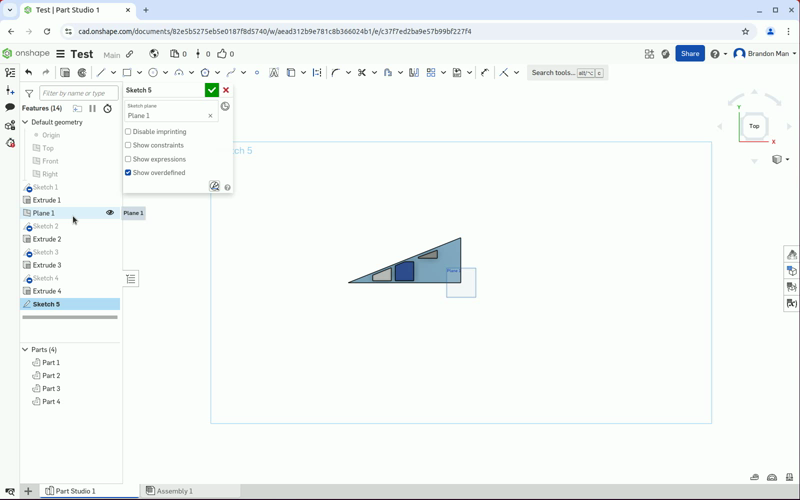
mouse_move(73, 352)
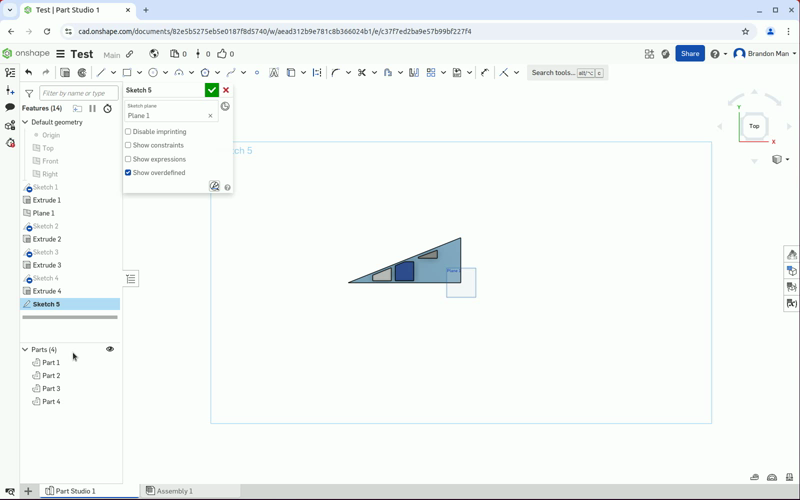
key(y)
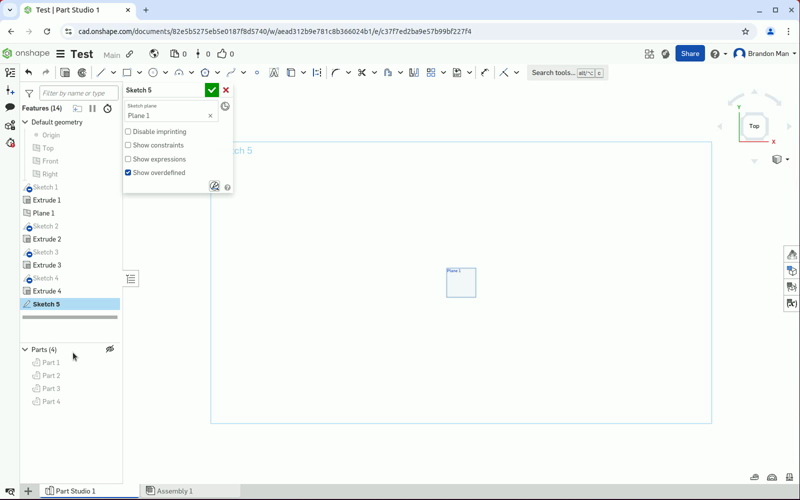
key(l)
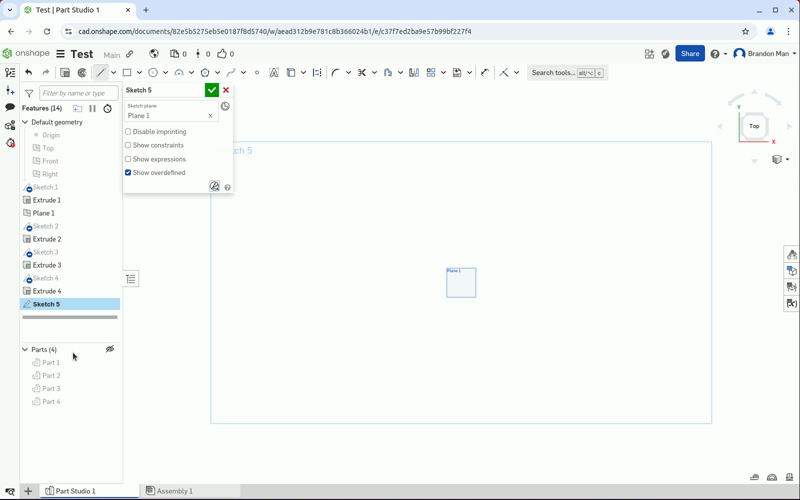
key_down(shift)
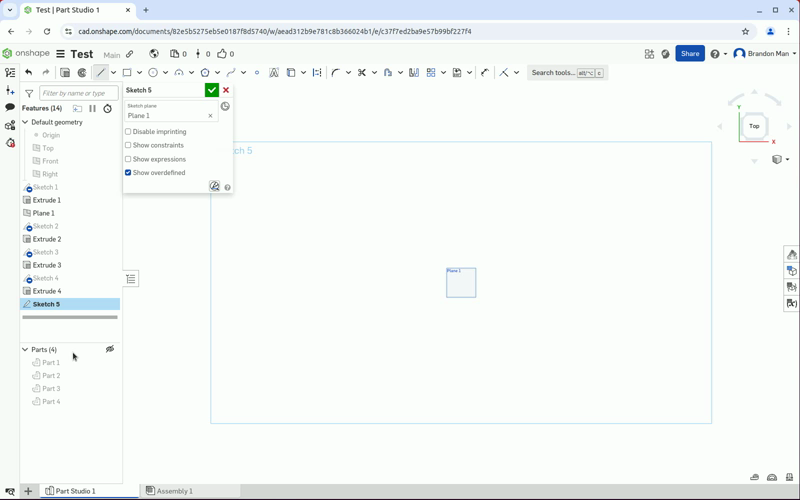
mouse_move(440, 258)
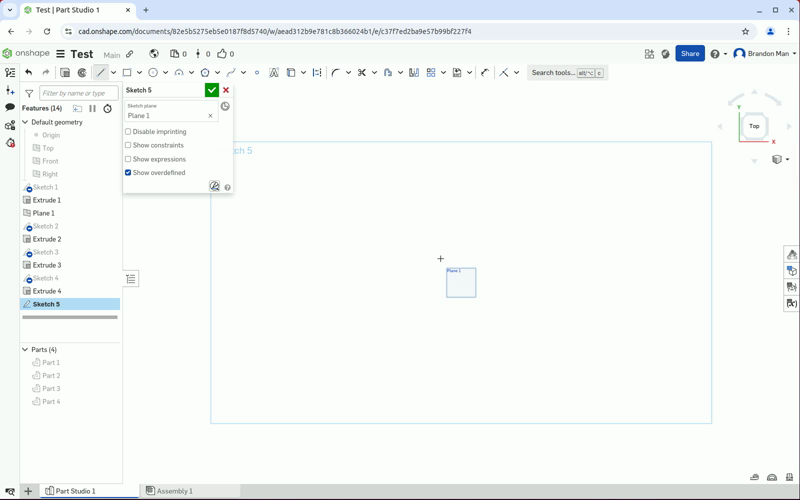
click(440, 258)
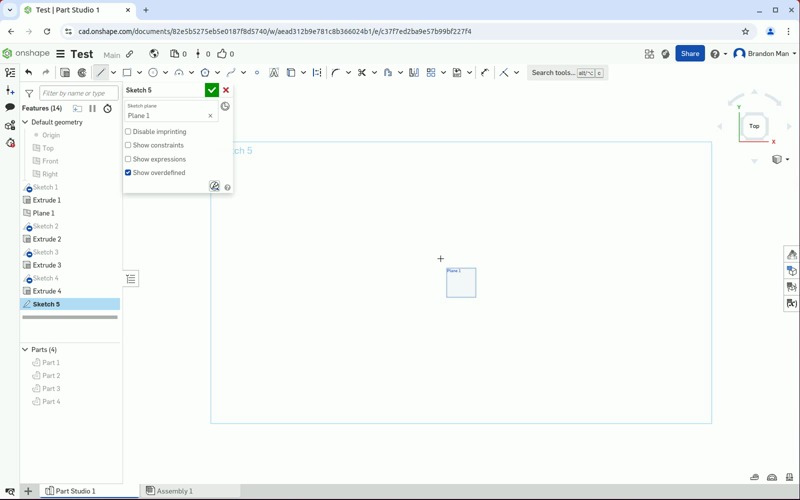
key_up(shift)
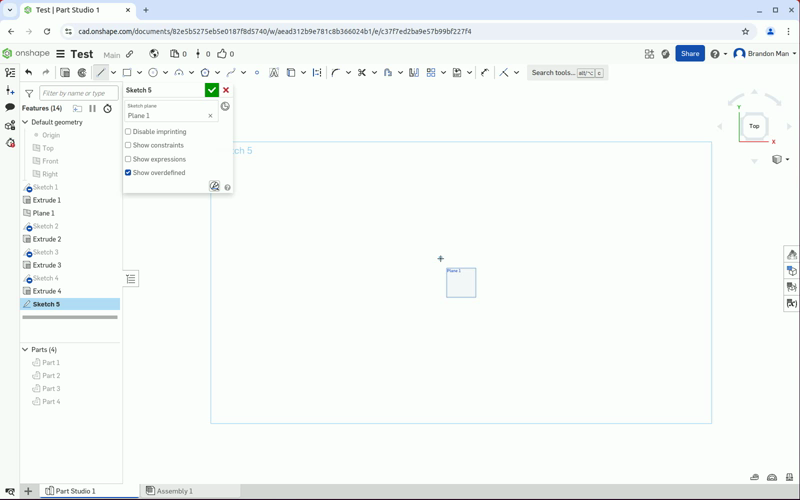
key_down(shift)
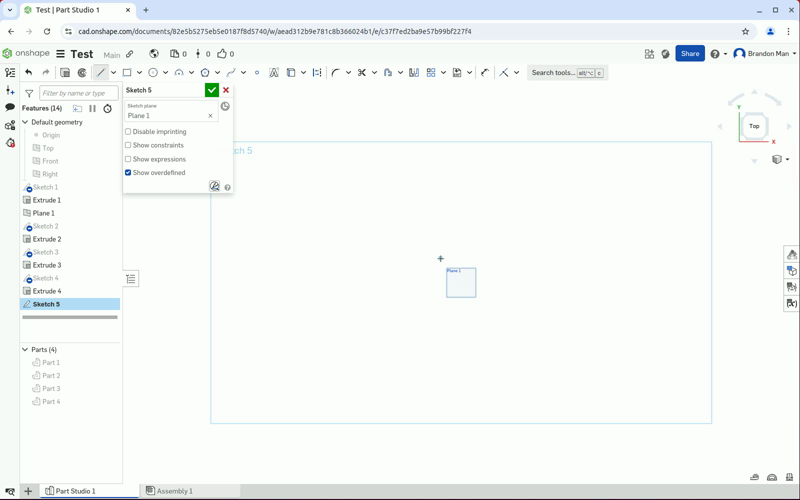
mouse_move(470, 258)
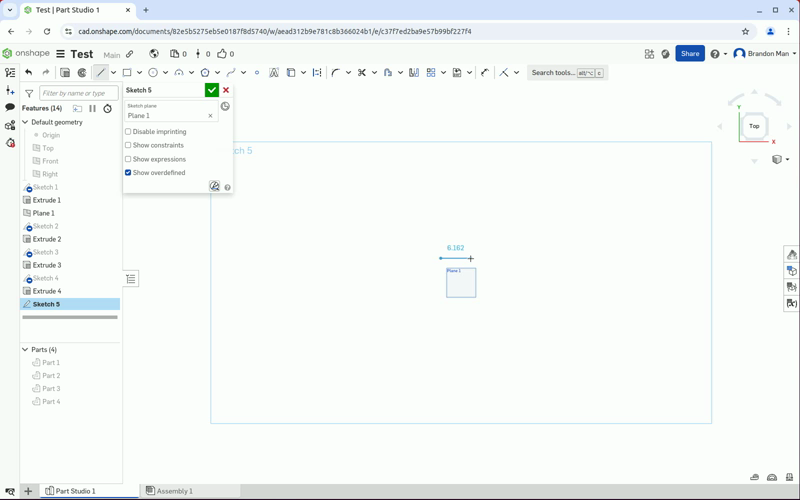
mouse_move(459, 258)
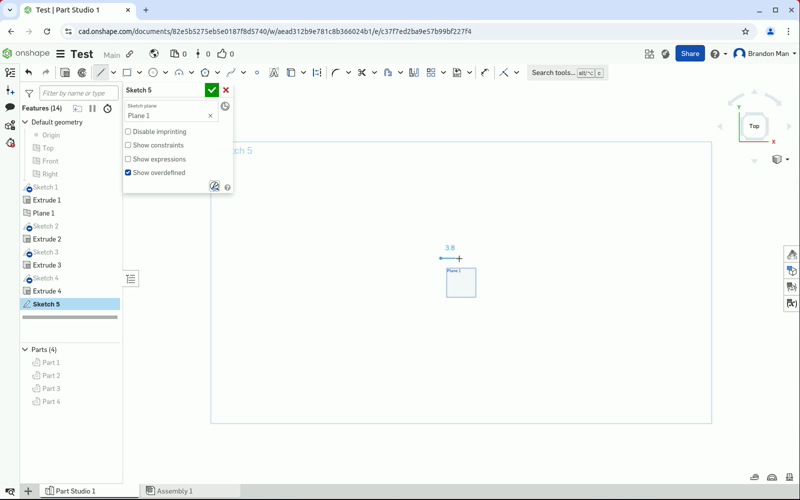
click(459, 258)
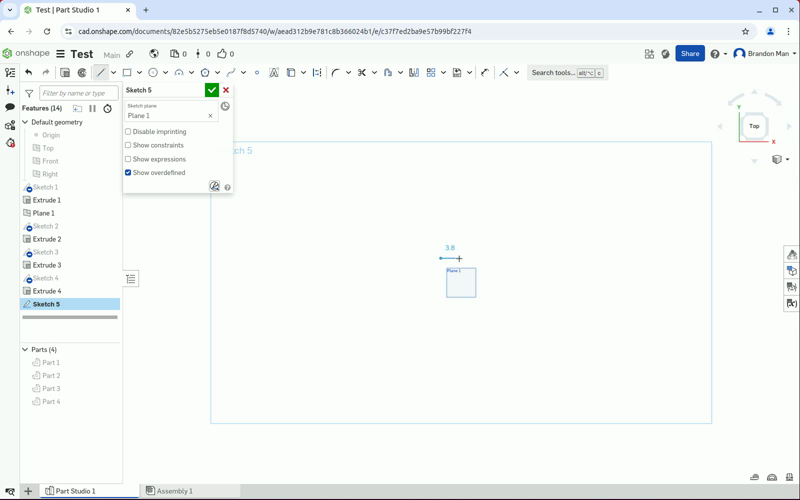
key_up(shift)
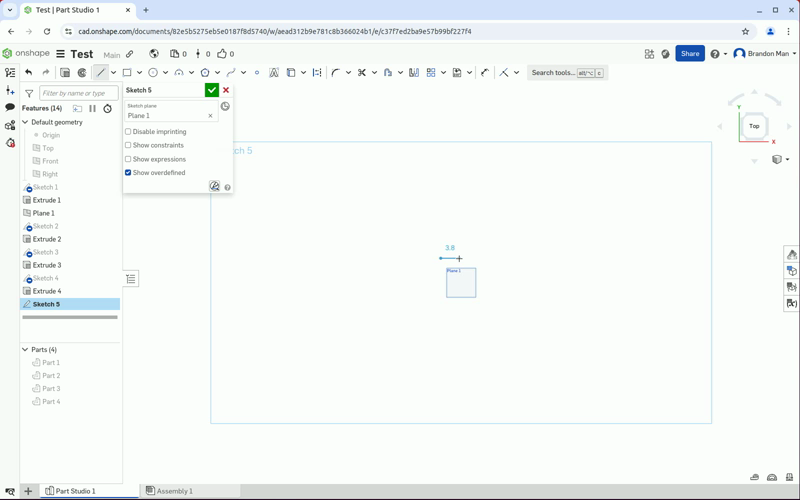
key_down(shift)
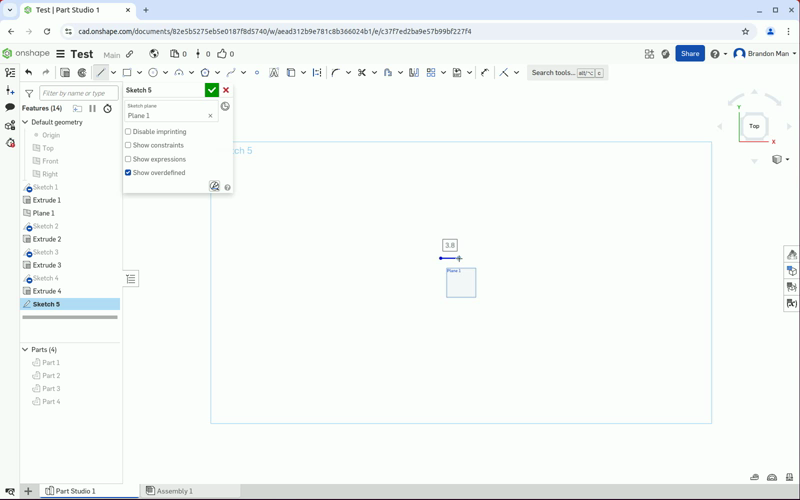
mouse_move(489, 258)
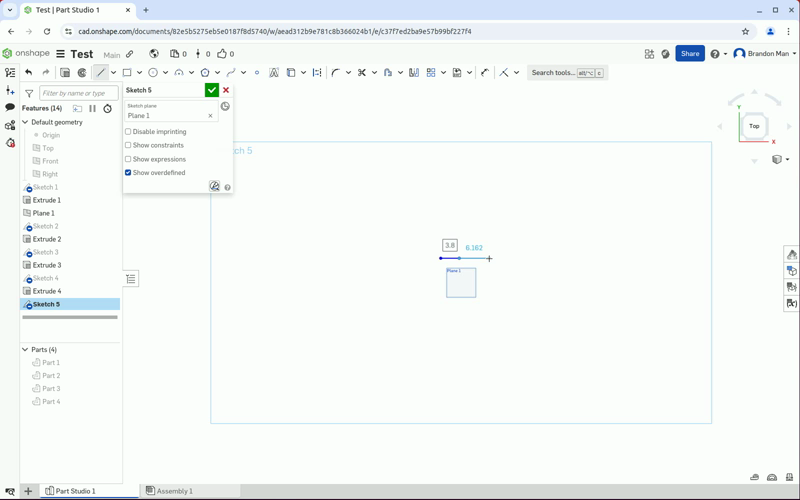
mouse_move(459, 240)
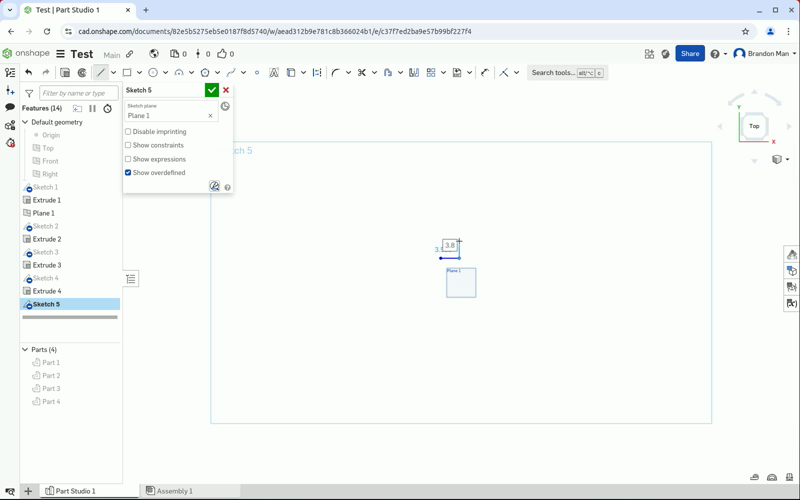
click(459, 240)
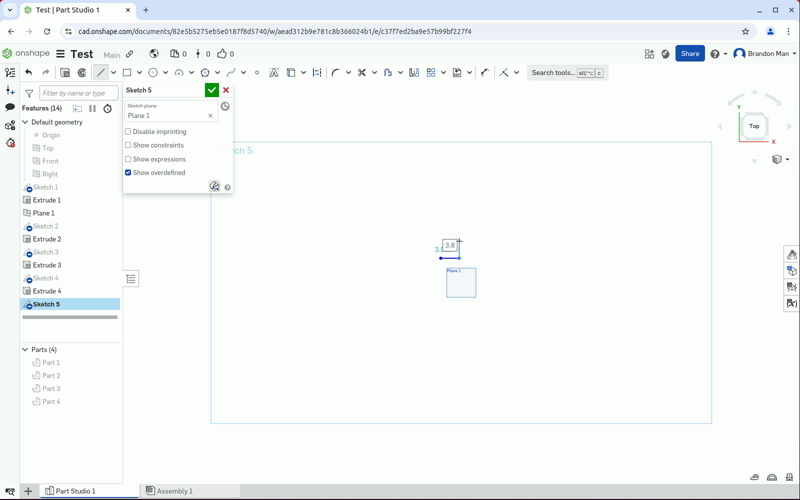
key_up(shift)
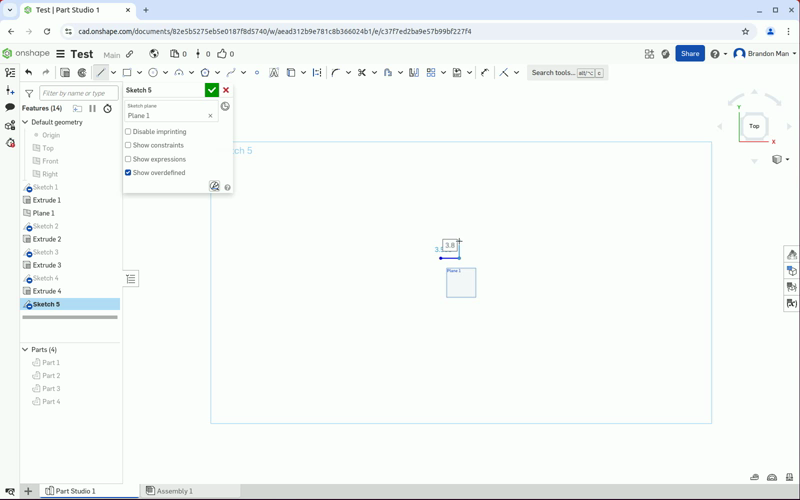
key_down(shift)
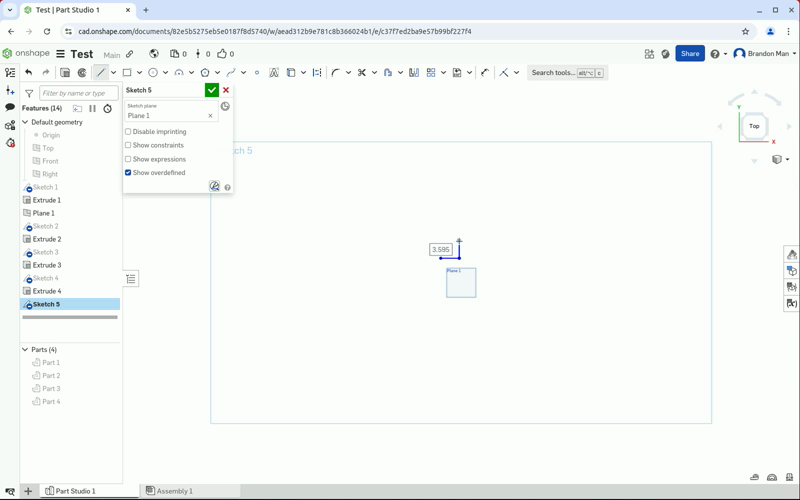
mouse_move(489, 240)
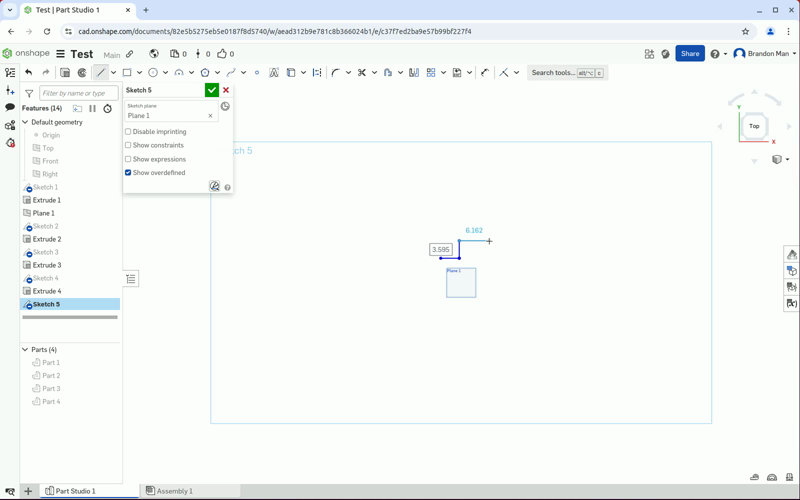
mouse_move(440, 248)
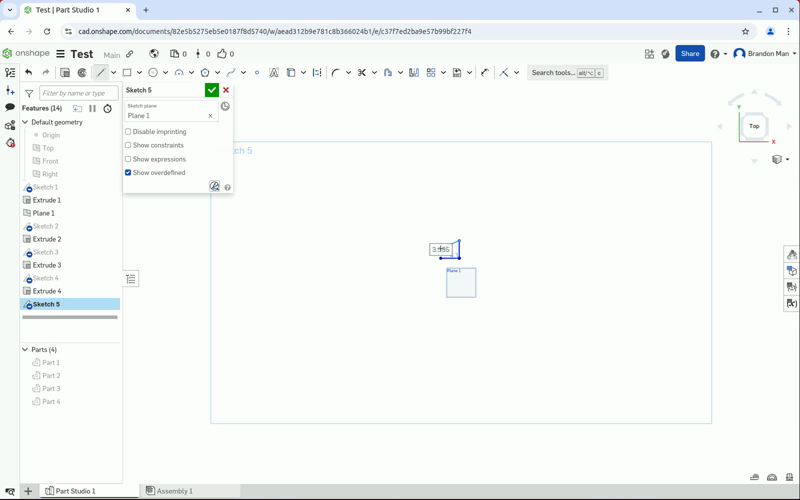
click(440, 248)
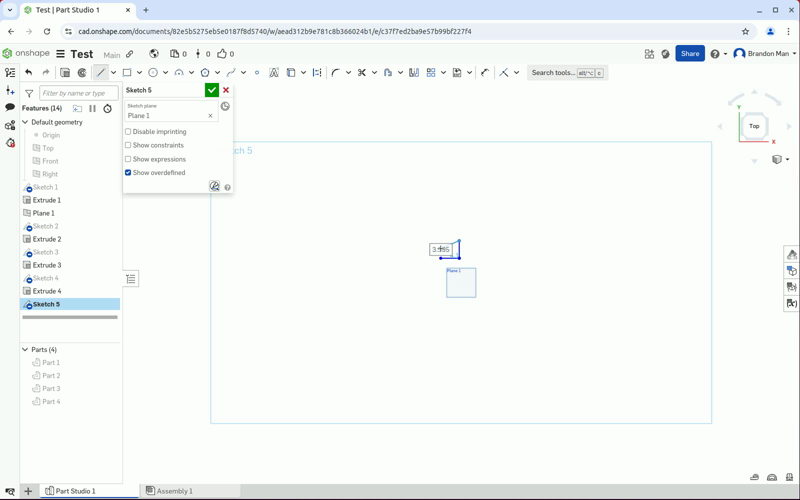
key_up(shift)
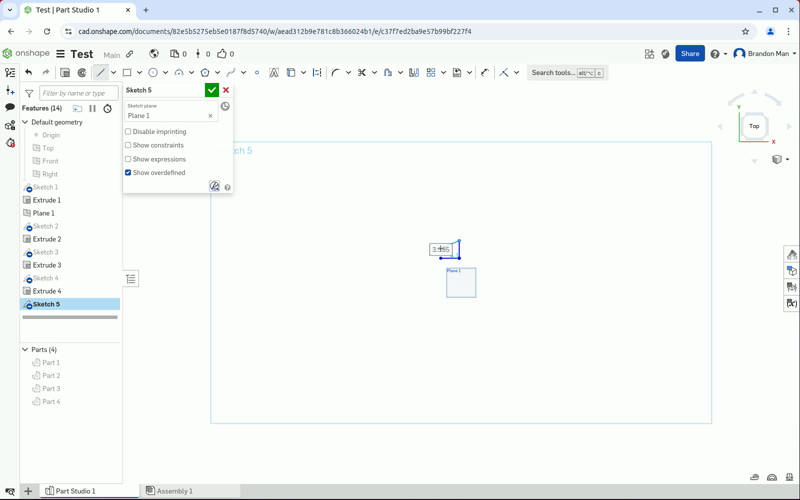
mouse_move(470, 248)
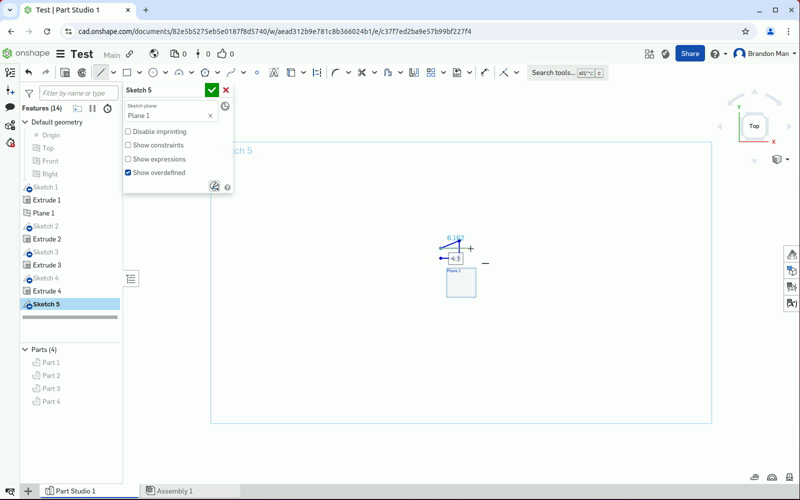
key_down(shift)
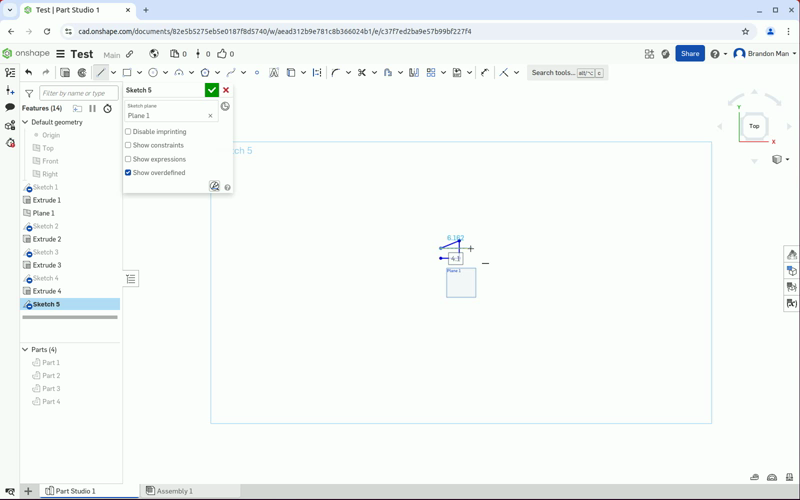
mouse_move(440, 258)
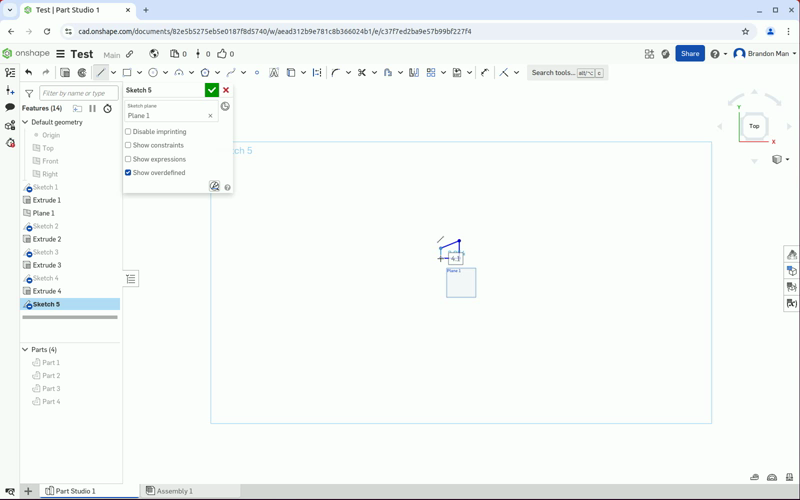
key_up(shift)
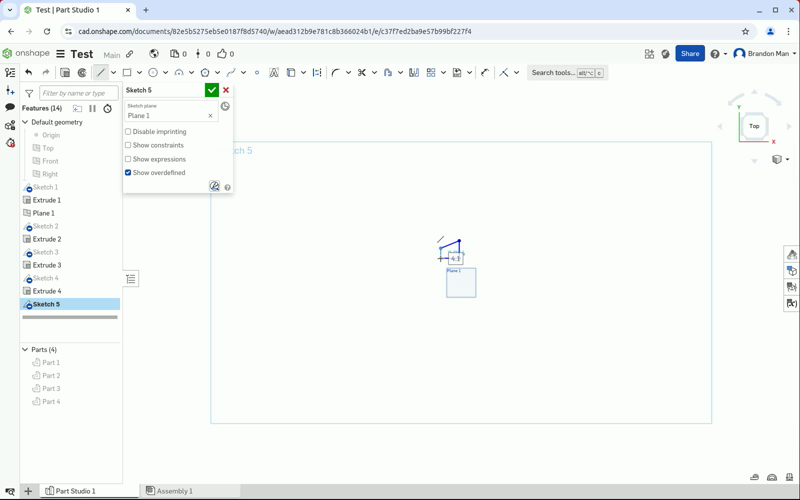
click(440, 258)
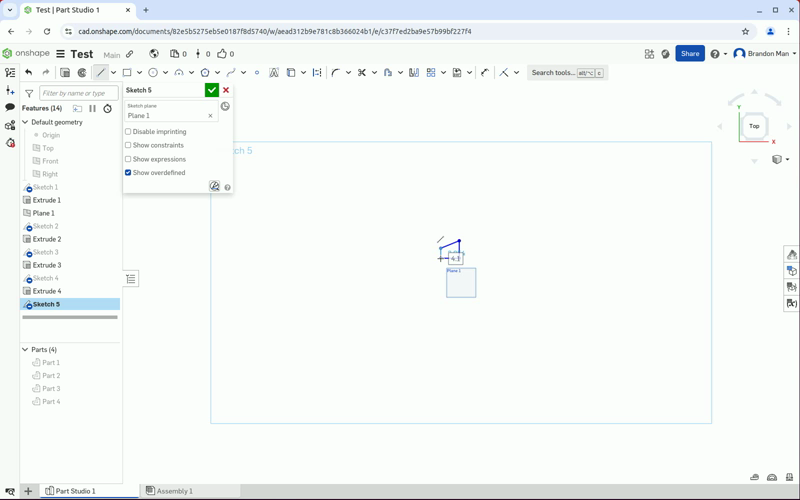
key(esc)
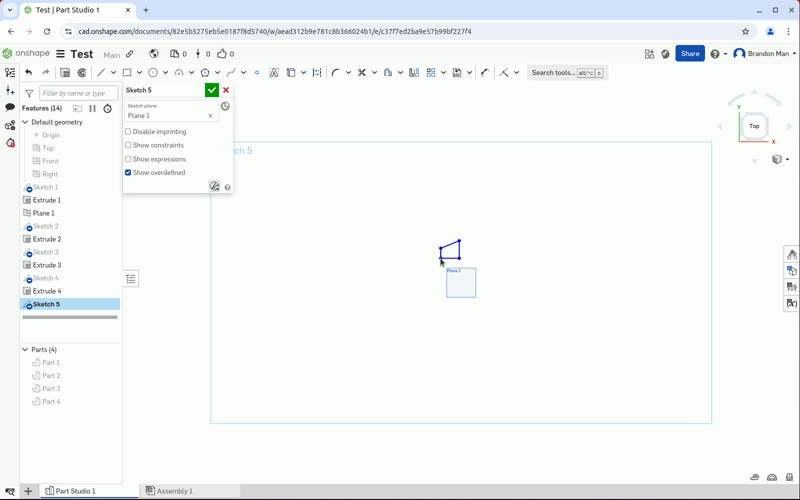
mouse_move(453, 244)
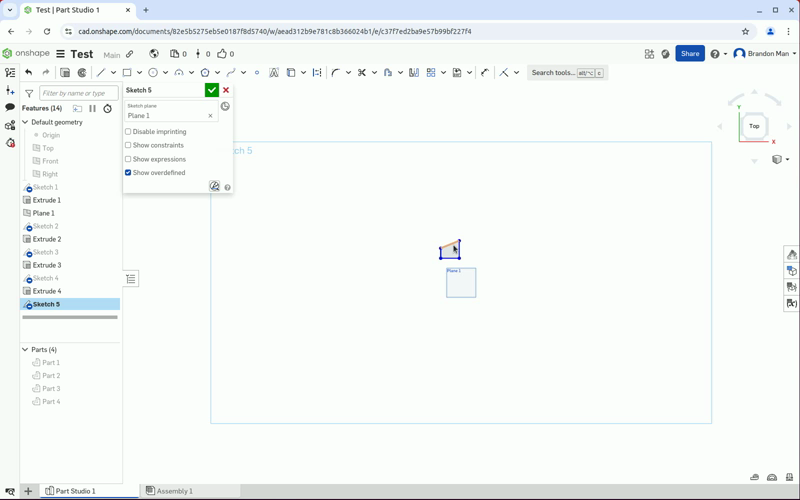
scroll(6)
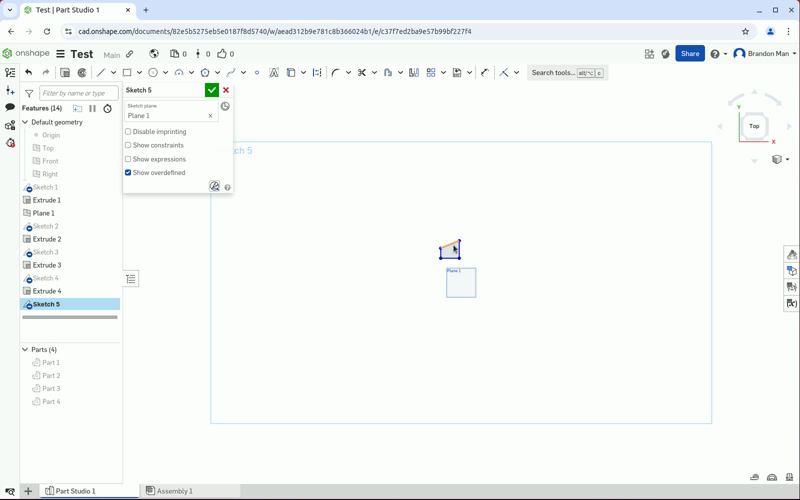
scroll(6)
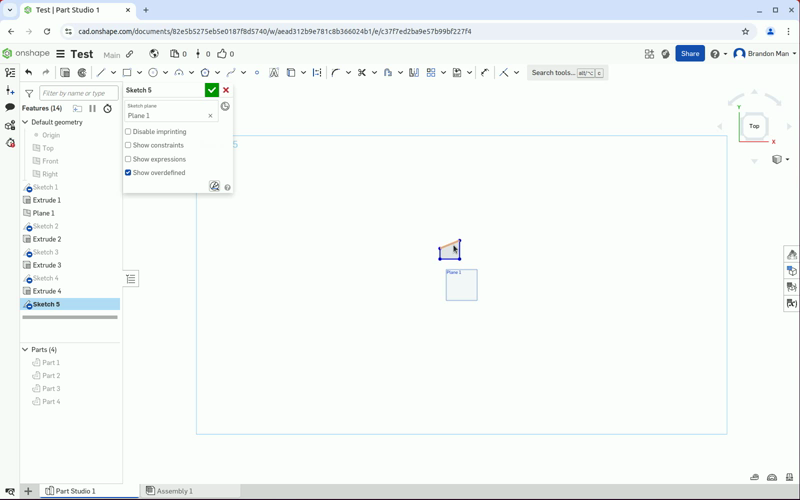
scroll(6)
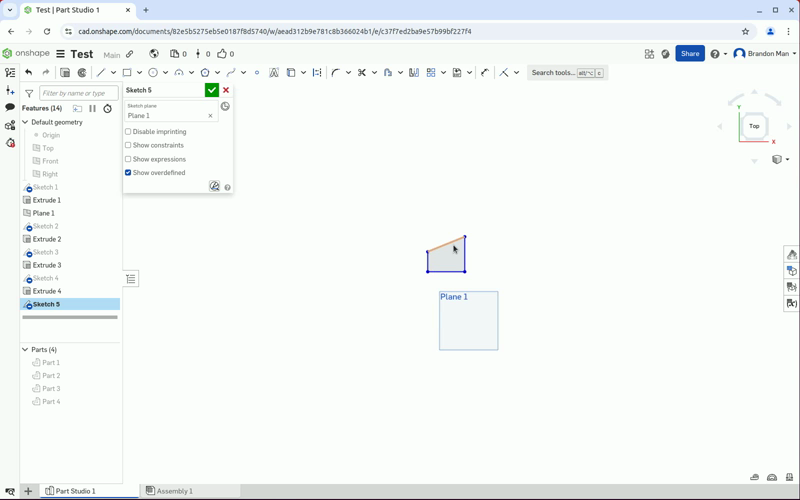
scroll(6)
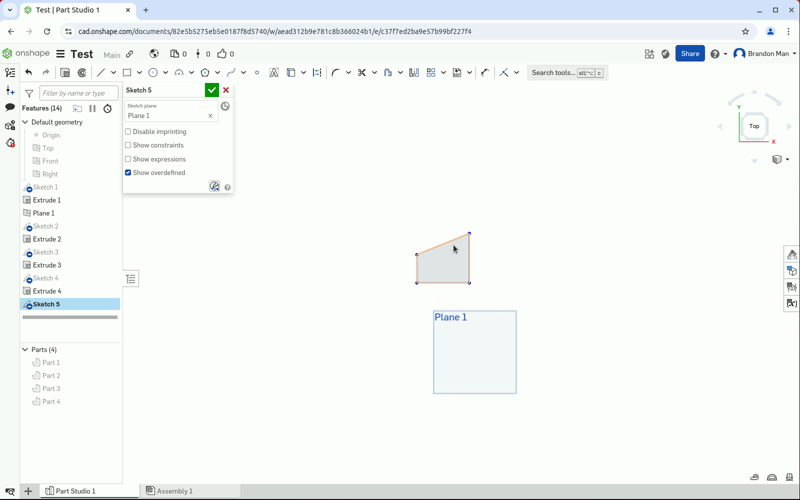
scroll(6)
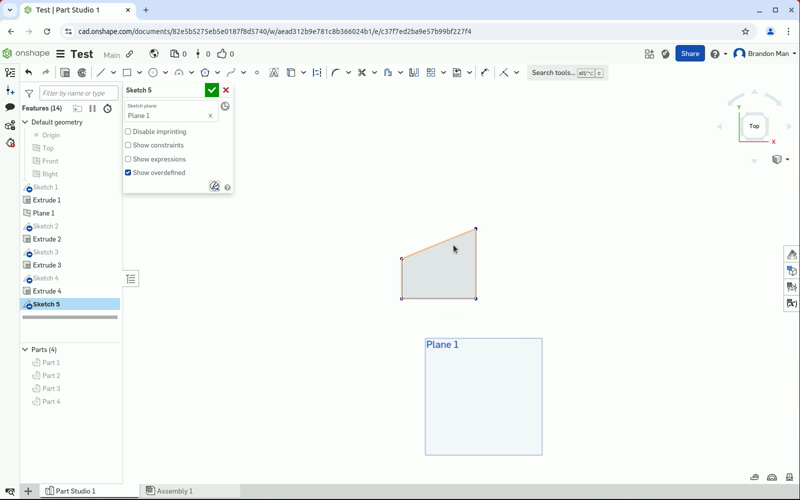
scroll(6)
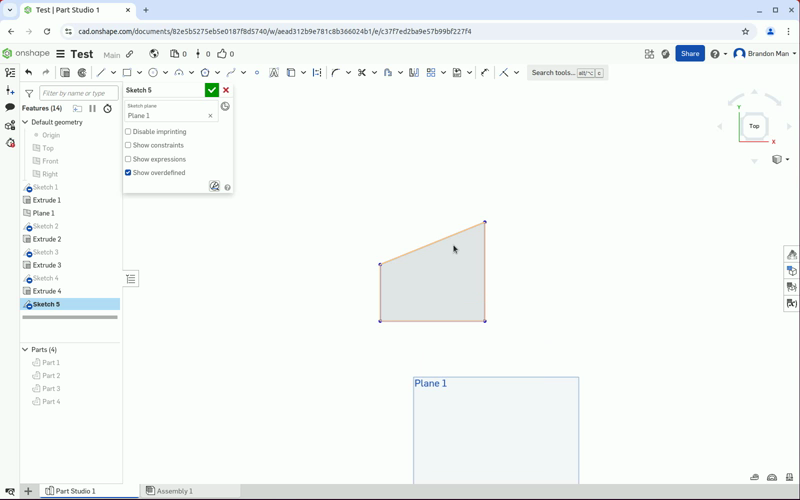
scroll(6)
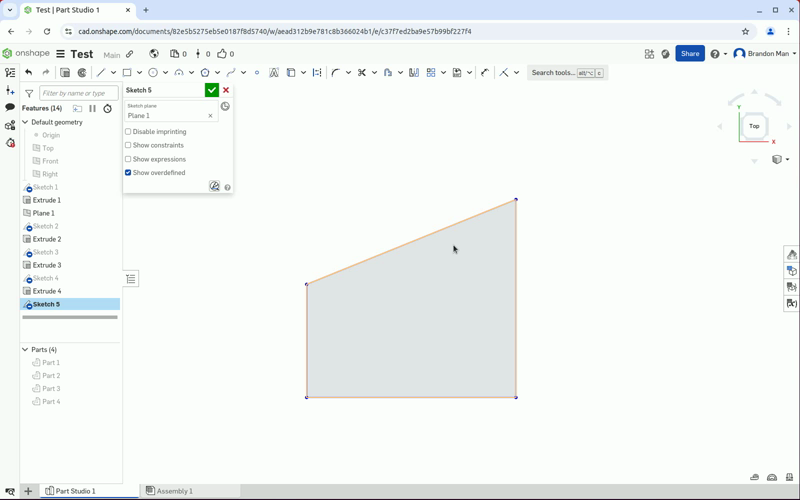
click(453, 244)
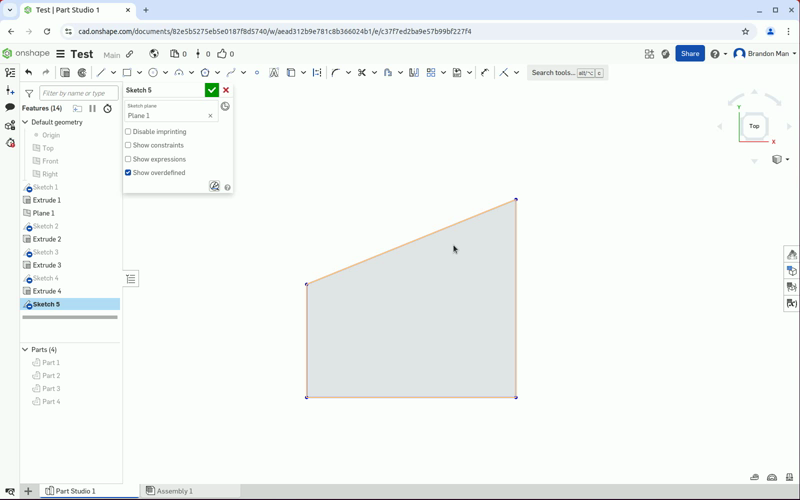
scroll(-6)
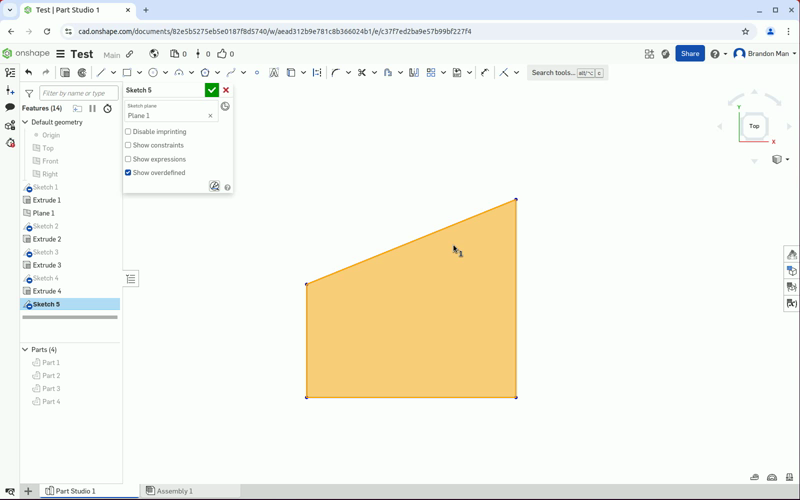
scroll(-6)
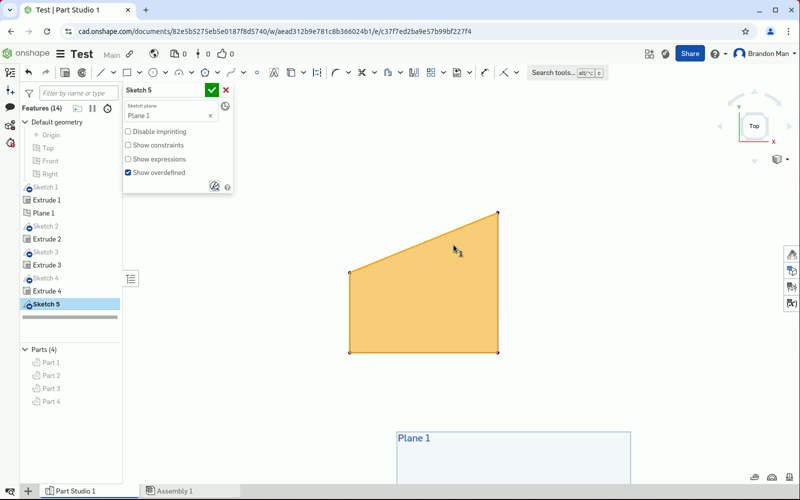
scroll(-6)
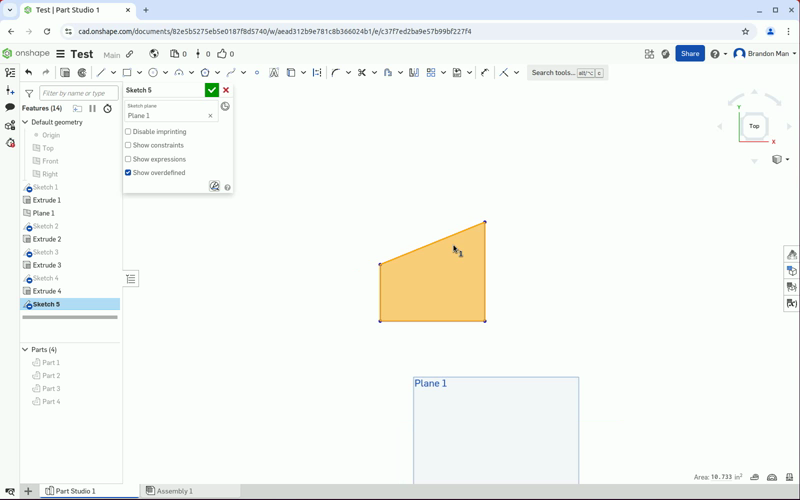
scroll(-6)
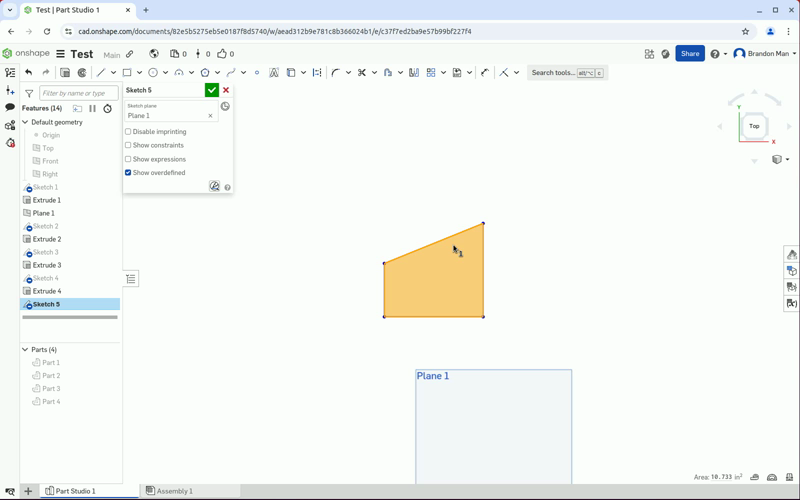
scroll(-6)
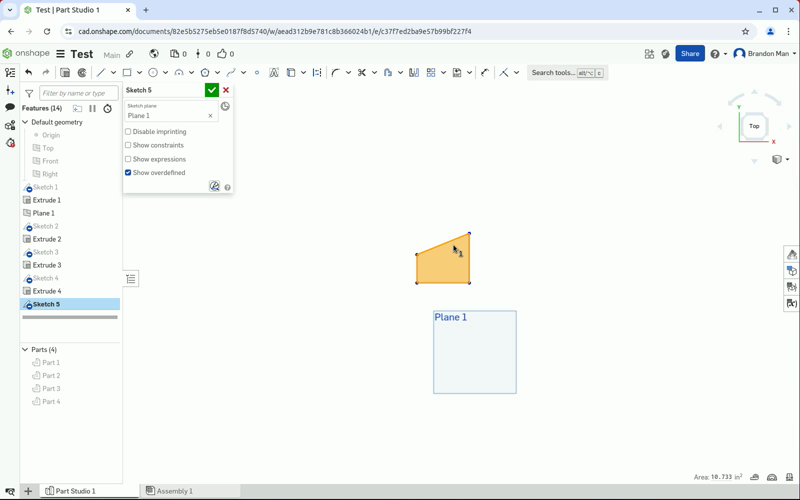
scroll(-6)
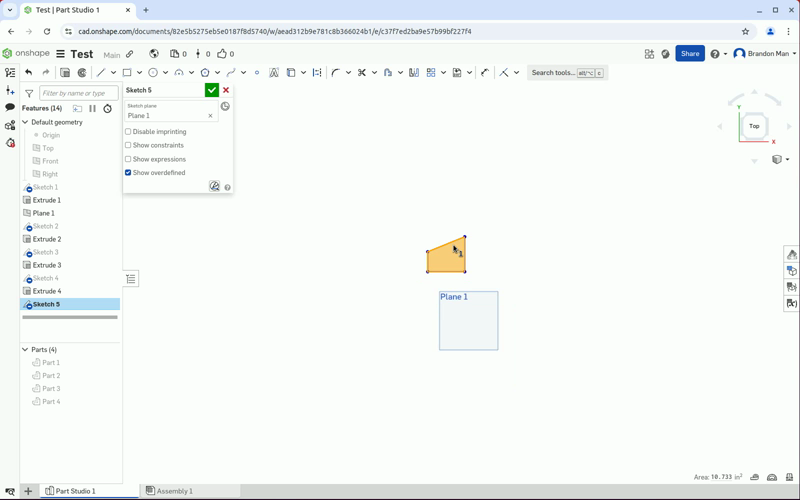
scroll(-6)
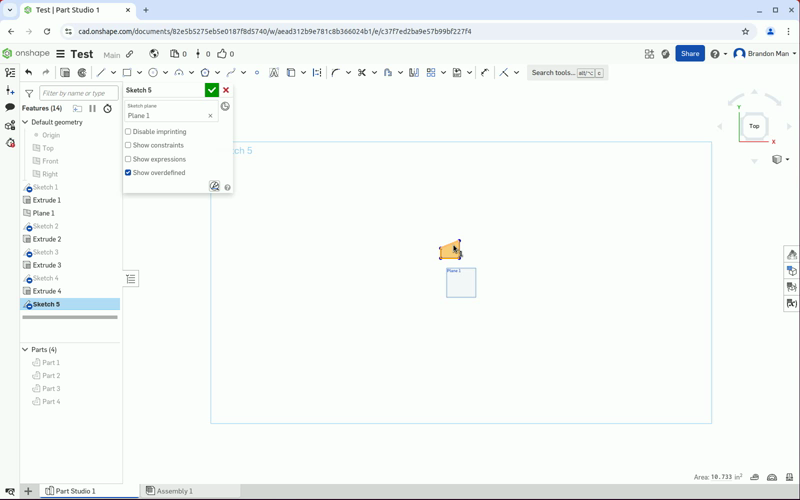
mouse_move(73, 352)
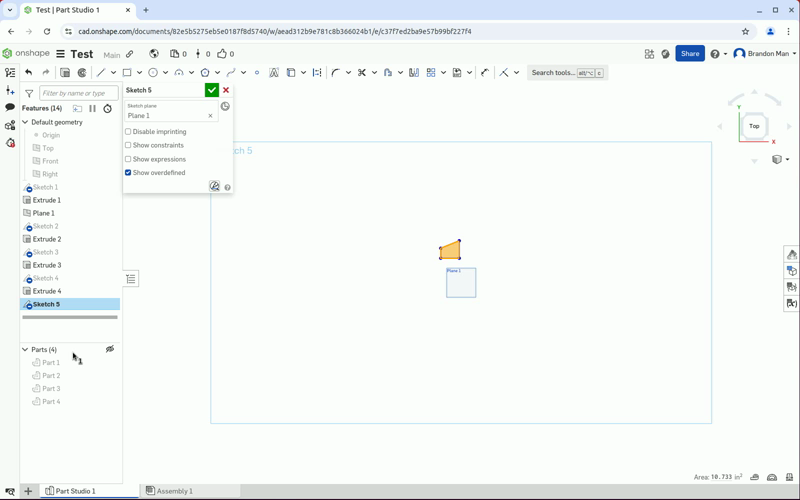
key(shift+y)
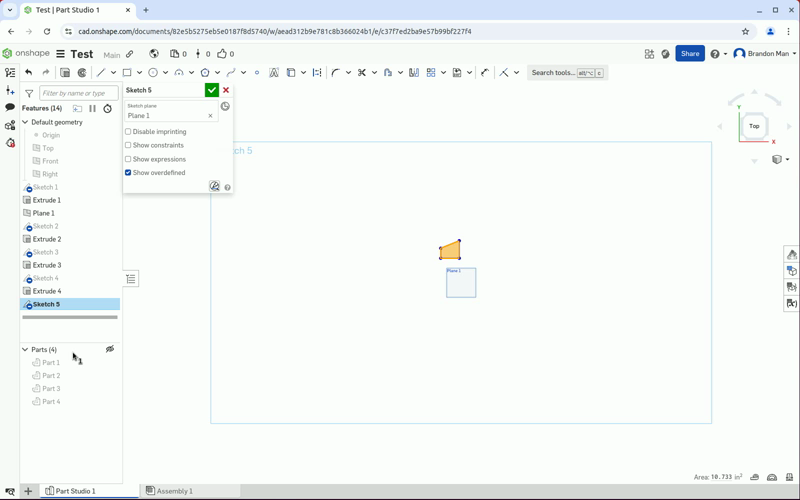
key(shift+e)
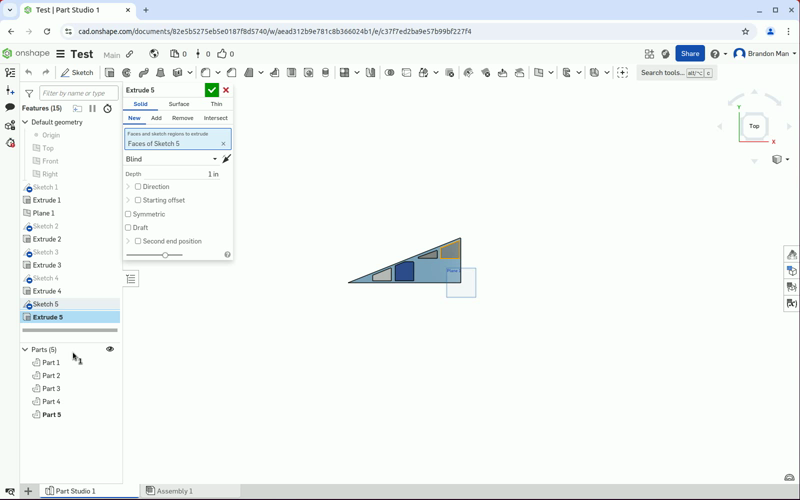
mouse_move(143, 106)
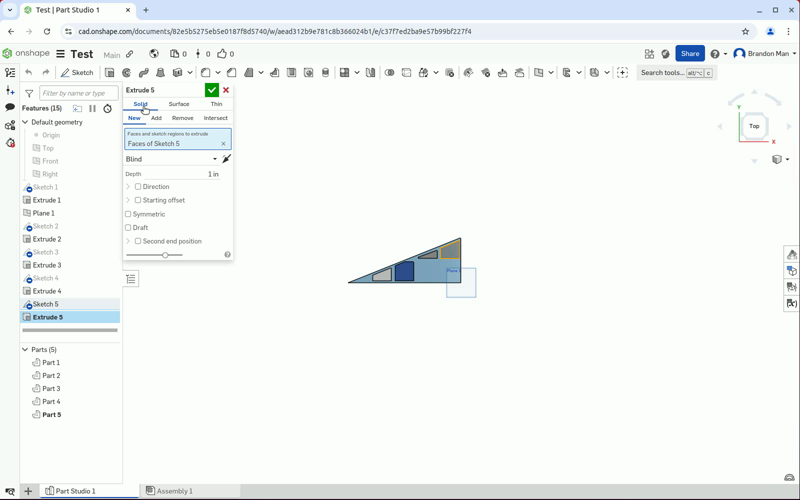
click(143, 106)
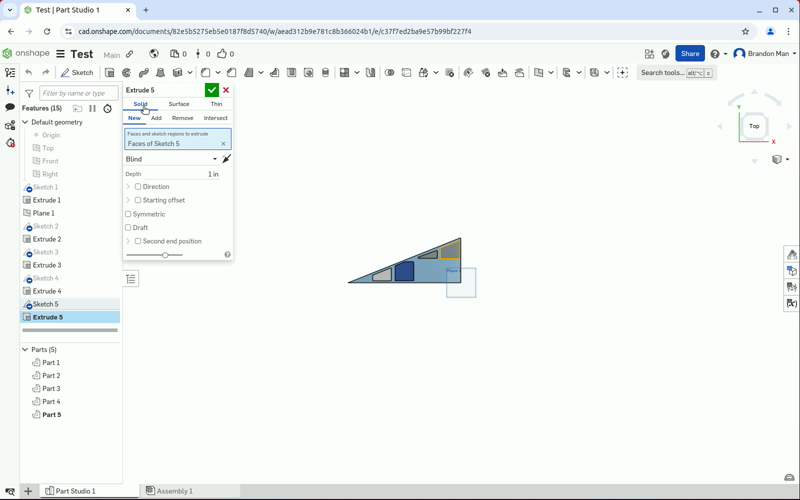
mouse_move(137, 120)
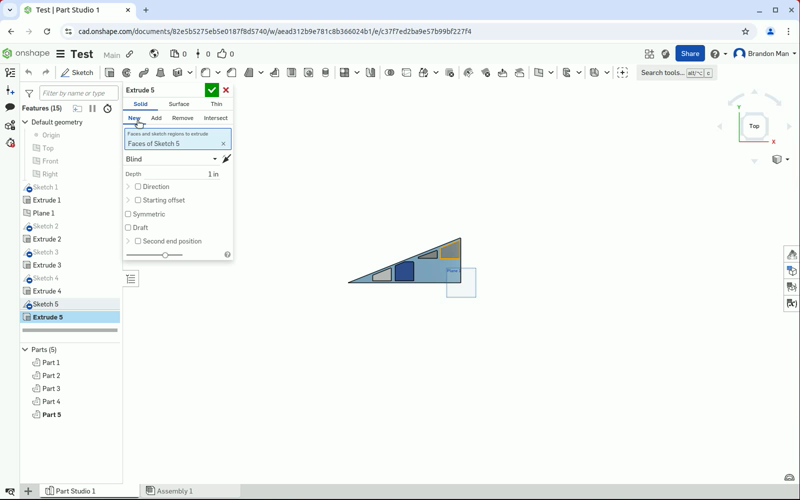
click(137, 120)
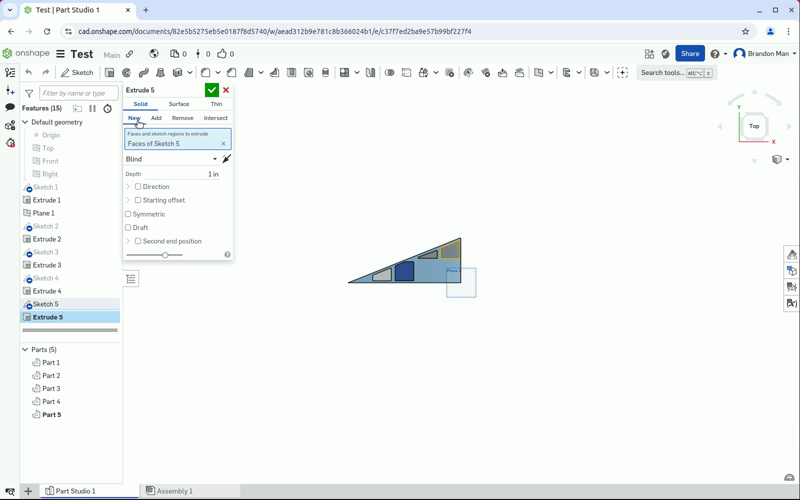
key(tab, 4)
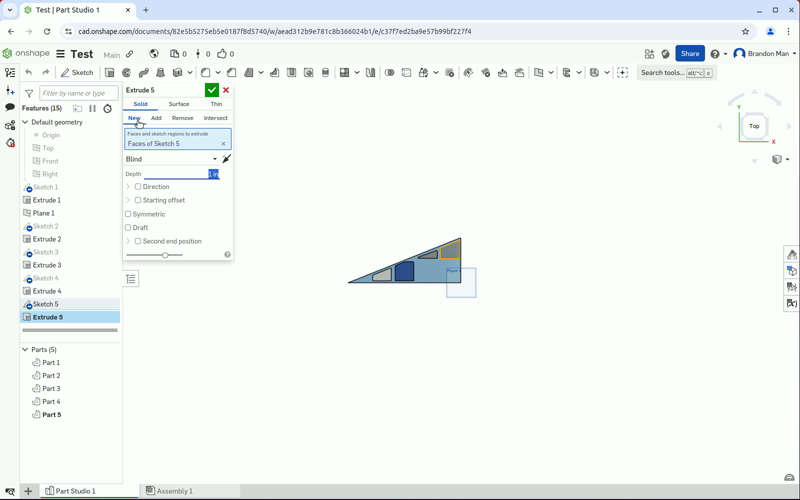
text(0.481)
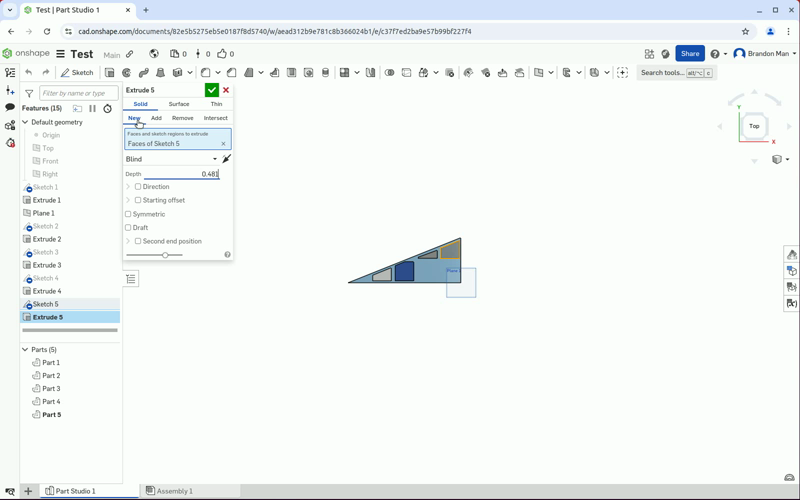
key(enter)
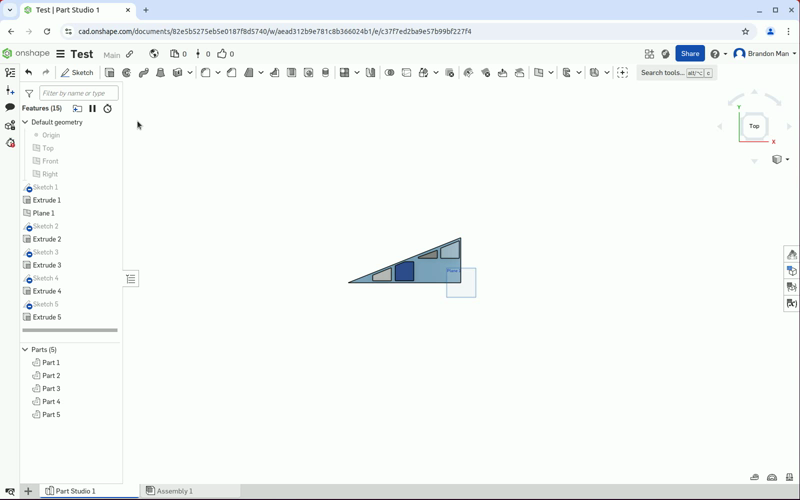
key(shift+h)
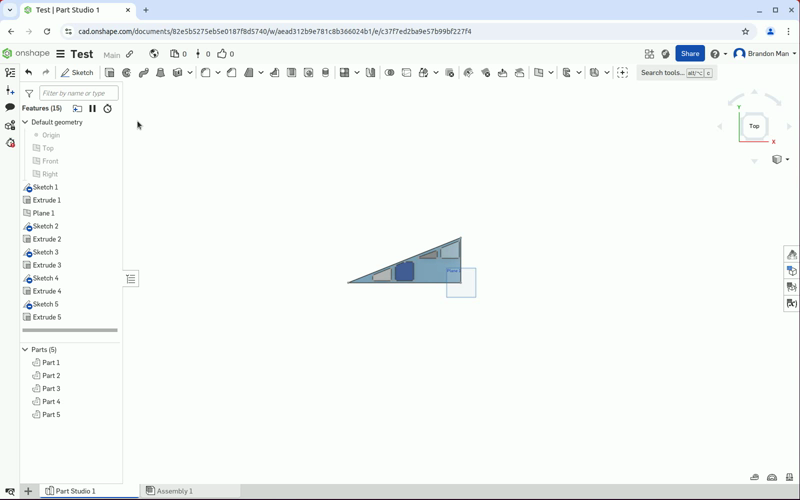
key(shift+h)
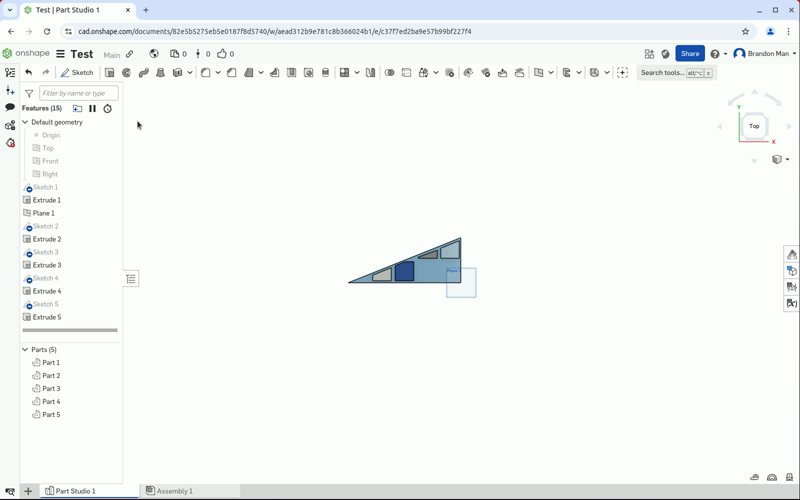
mouse_move(73, 189)
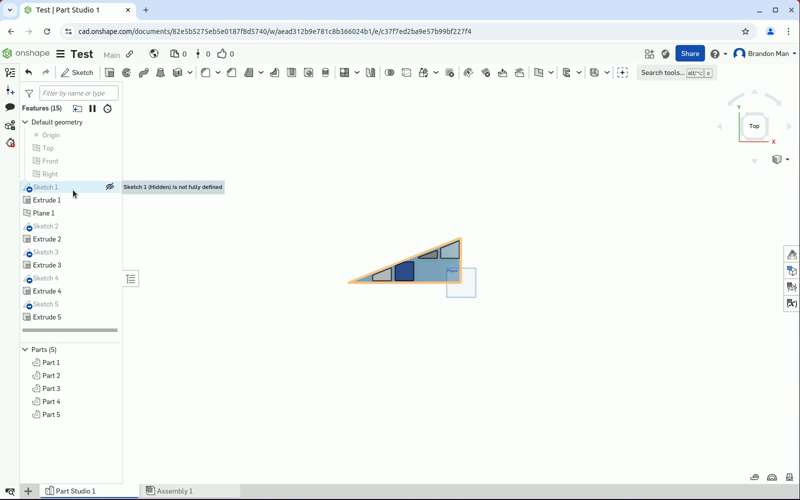
click(73, 189)
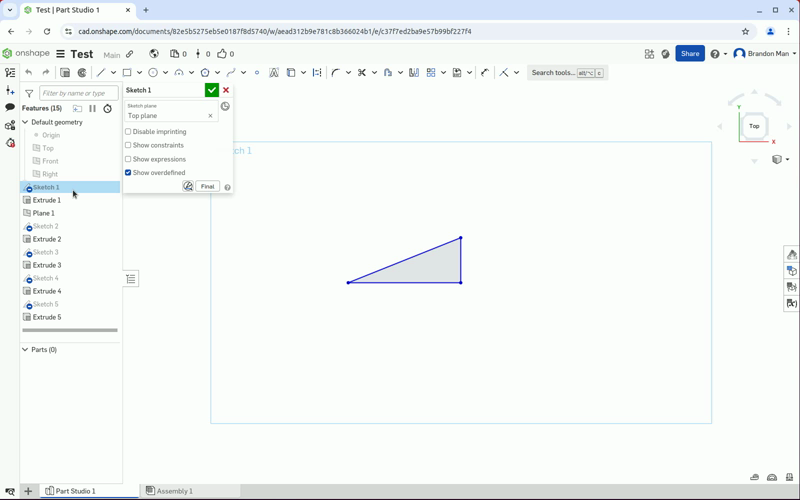
mouse_move(229, 92)
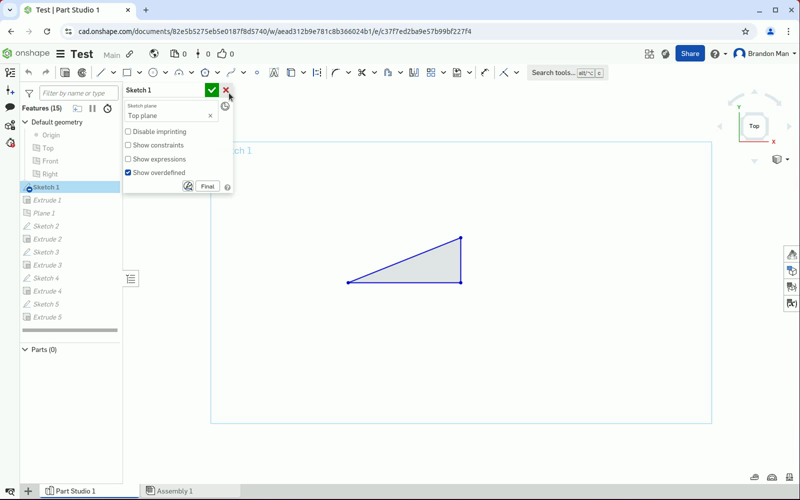
click(229, 92)
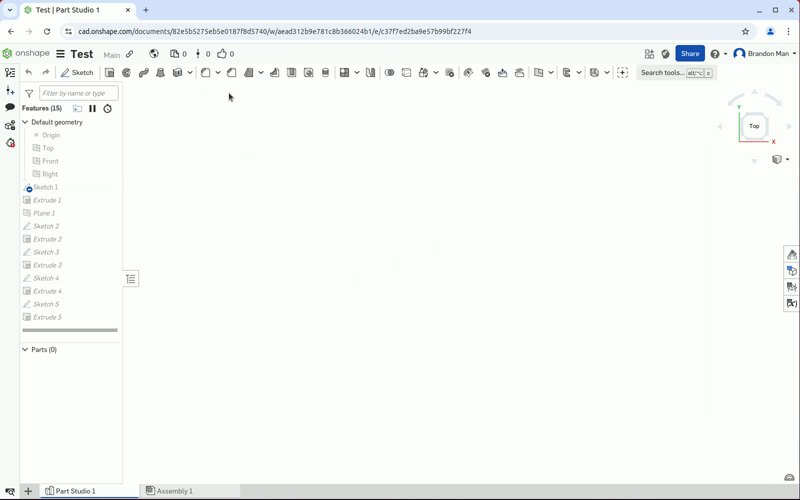
key(shift+s)
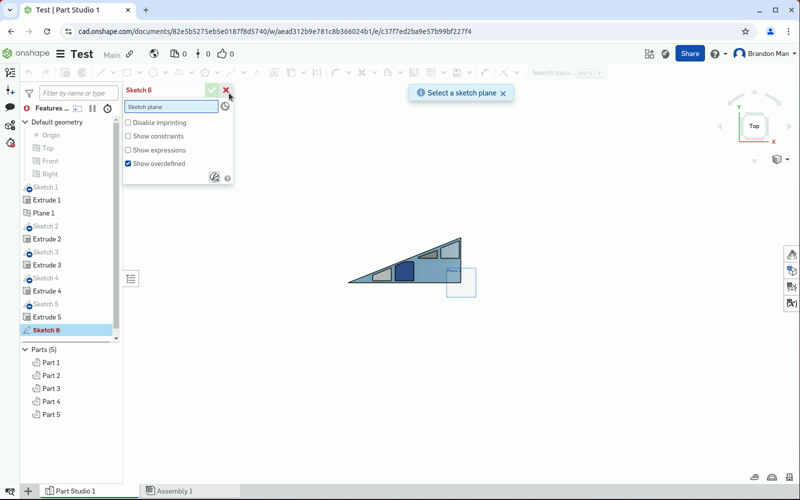
mouse_move(69, 215)
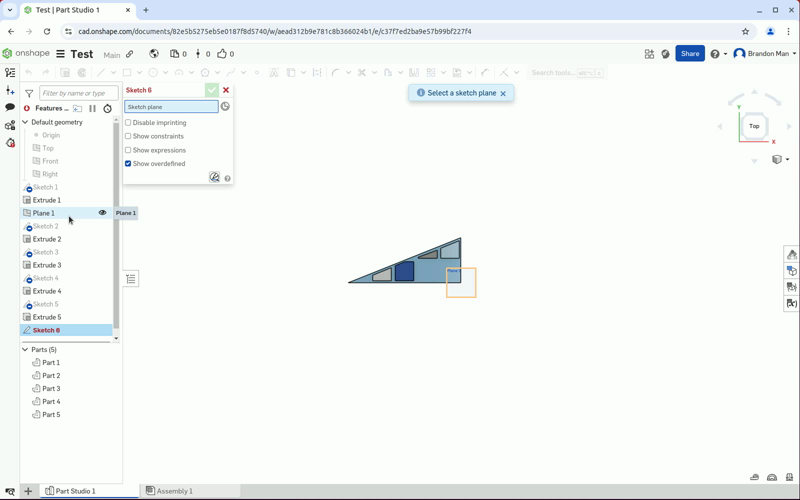
click(69, 215)
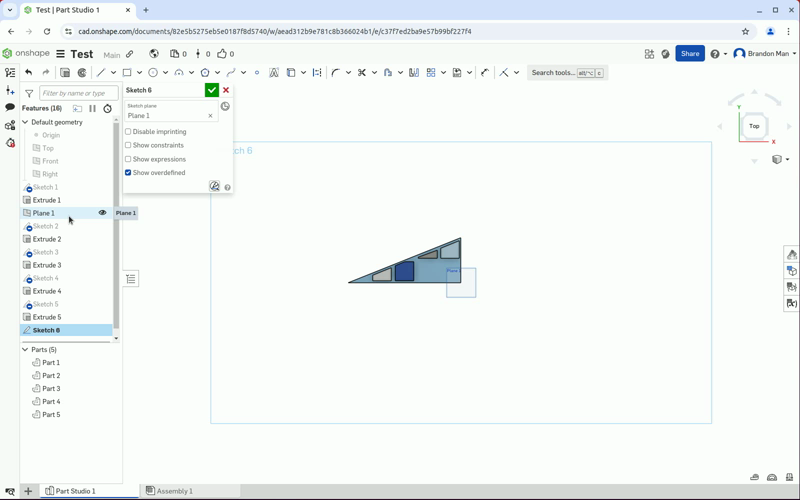
mouse_move(73, 352)
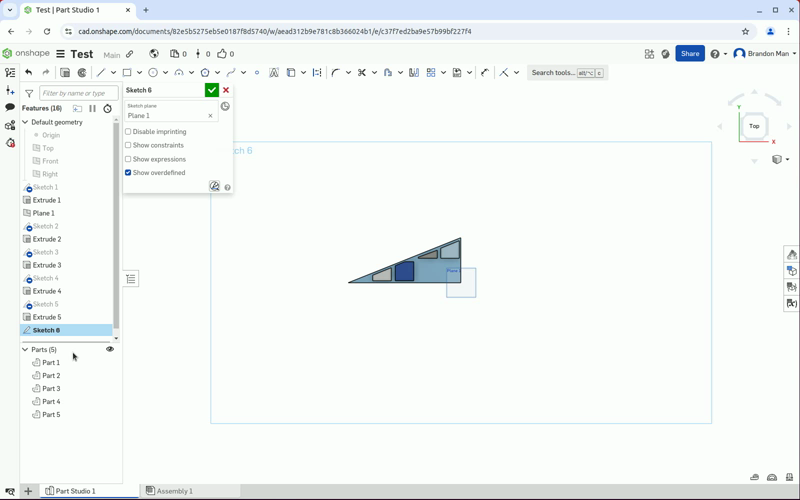
key(y)
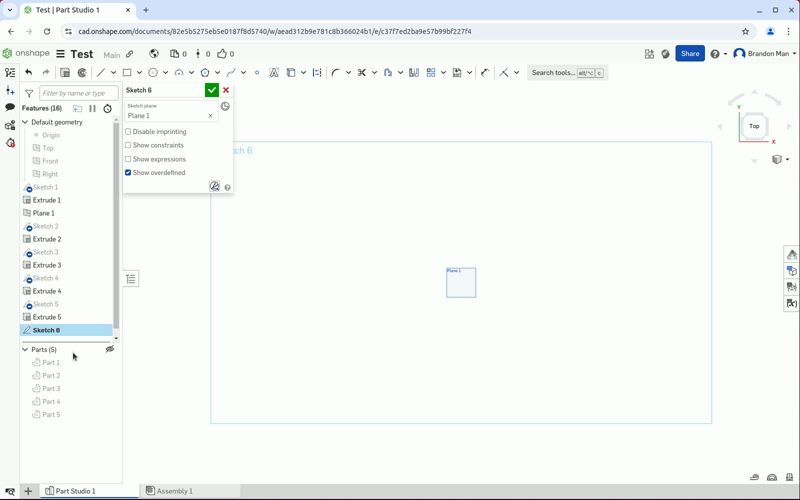
key(l)
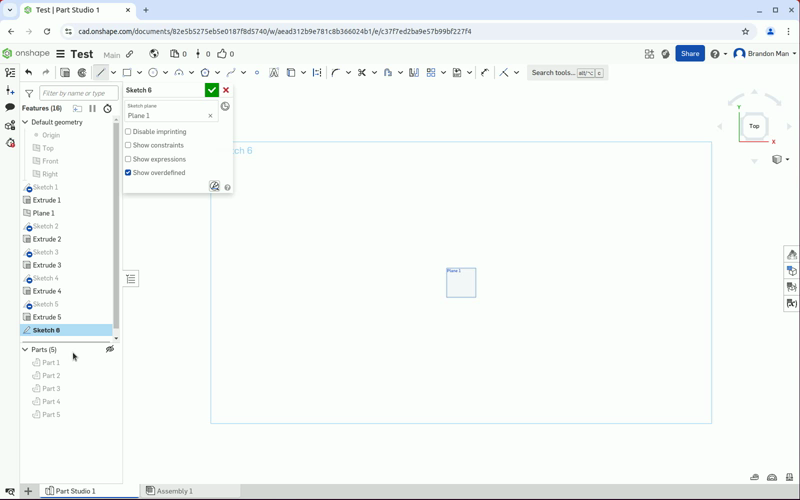
key_down(shift)
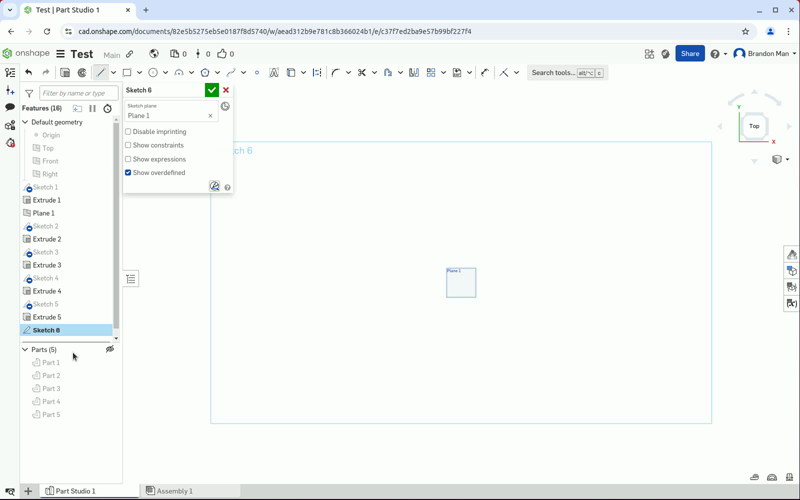
mouse_move(440, 280)
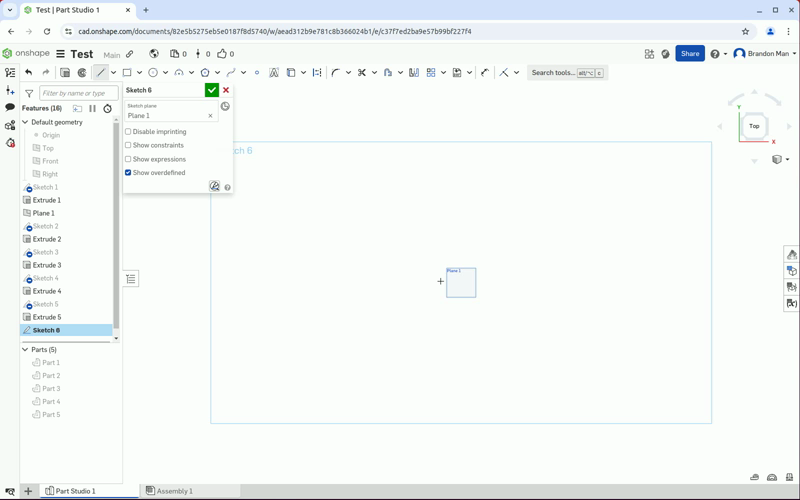
click(440, 280)
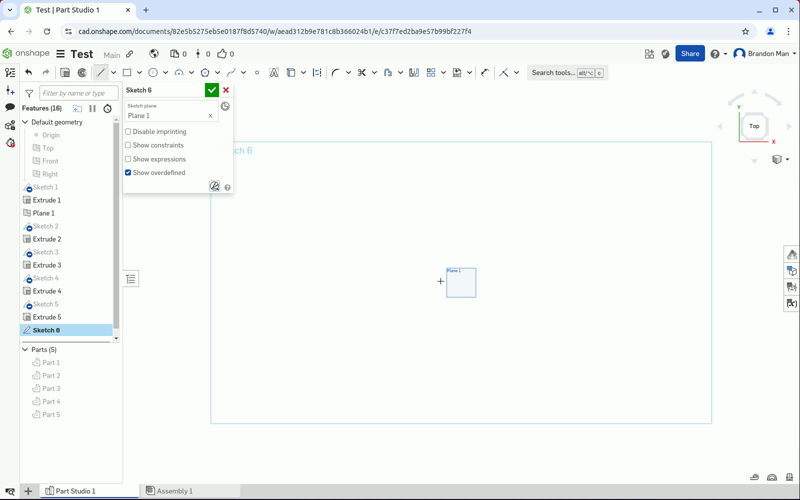
key_up(shift)
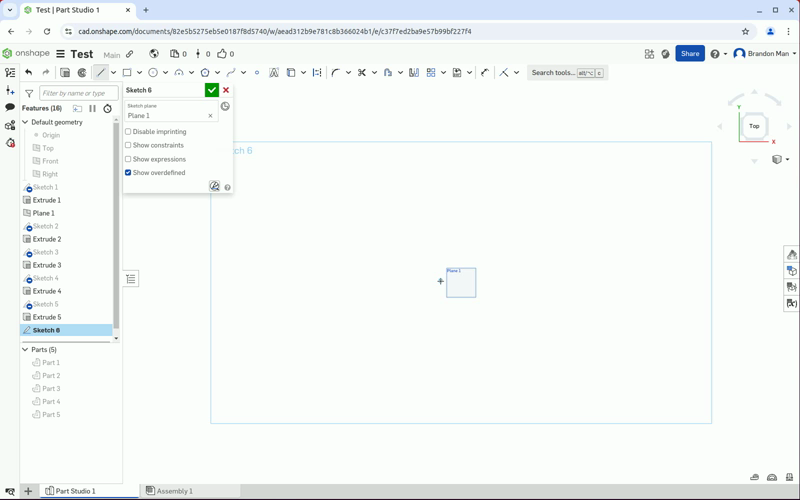
key_down(shift)
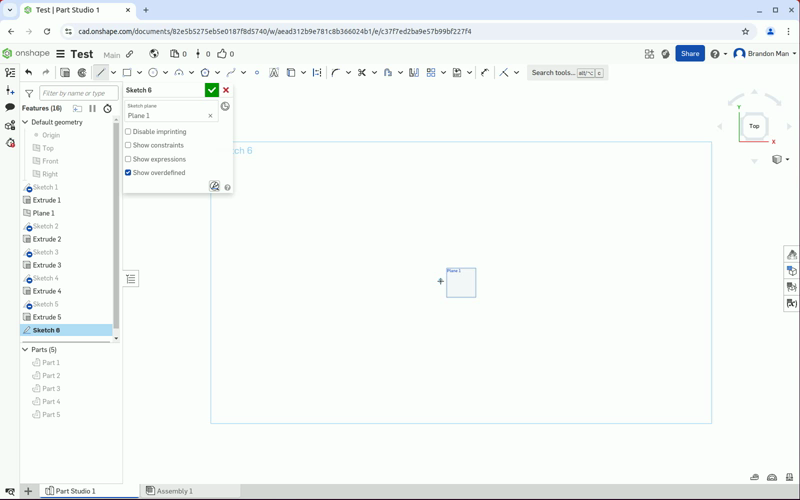
mouse_move(470, 280)
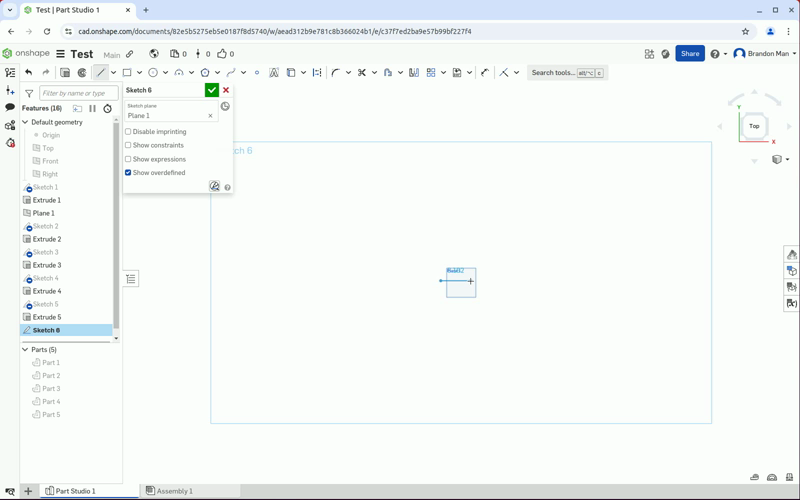
mouse_move(459, 280)
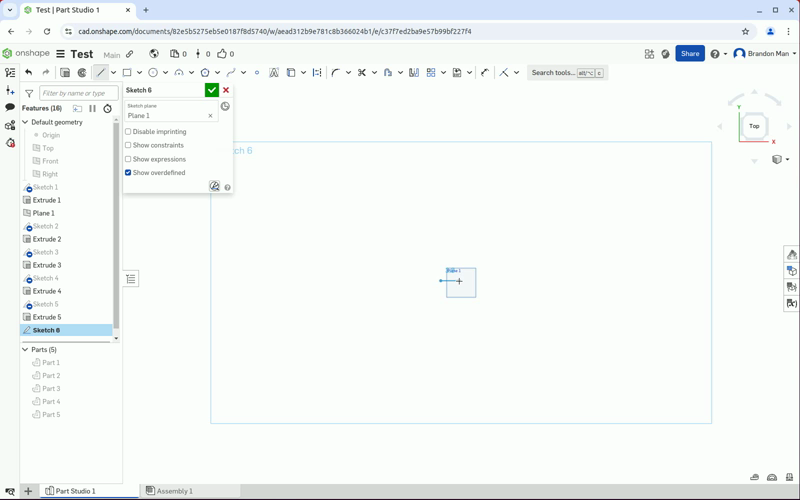
click(459, 280)
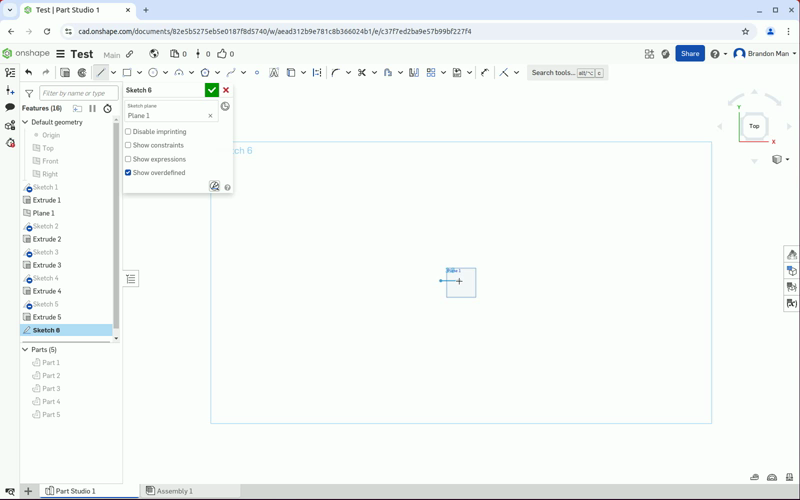
key_up(shift)
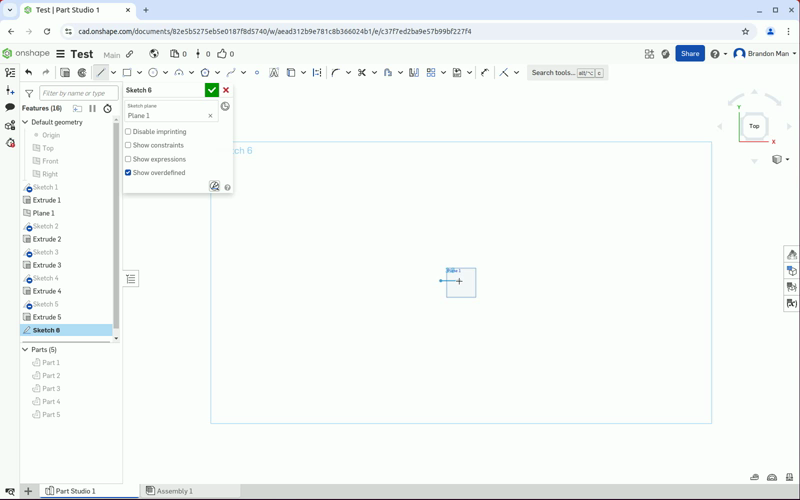
key_down(shift)
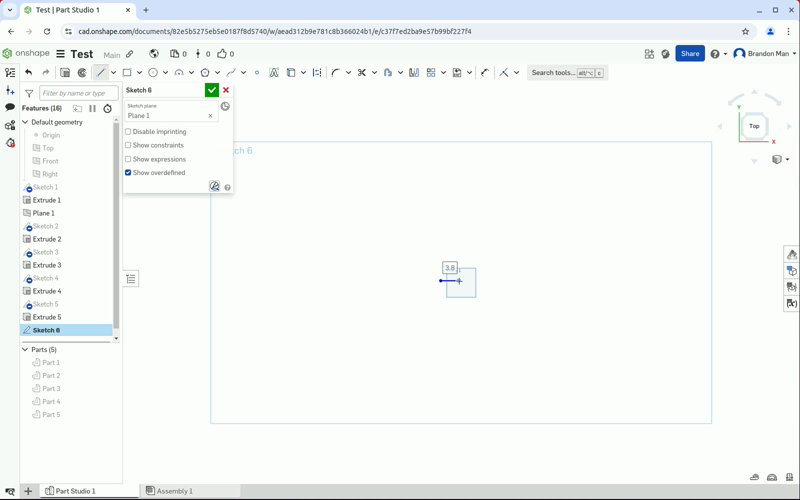
mouse_move(489, 280)
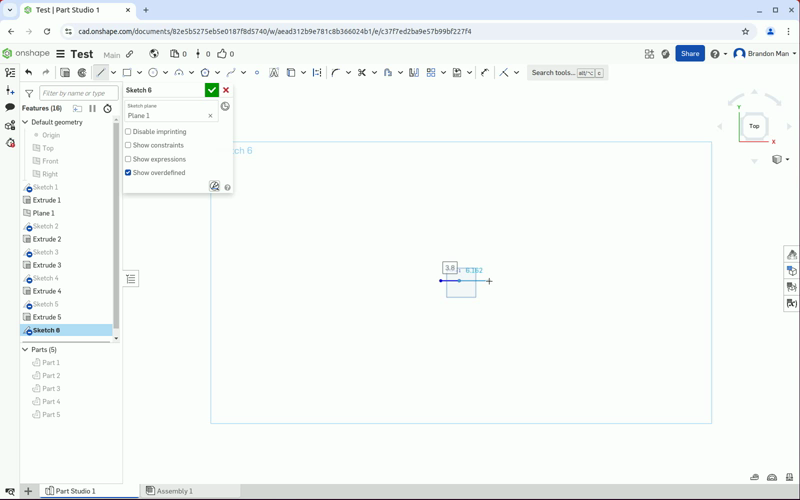
mouse_move(459, 261)
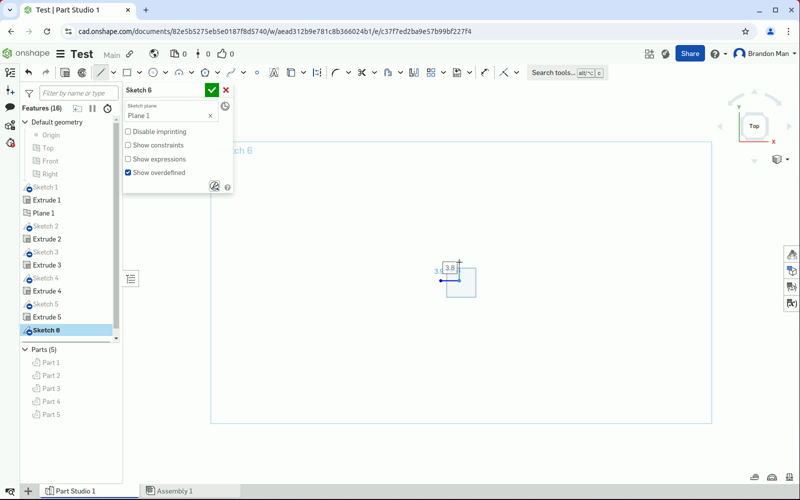
click(459, 261)
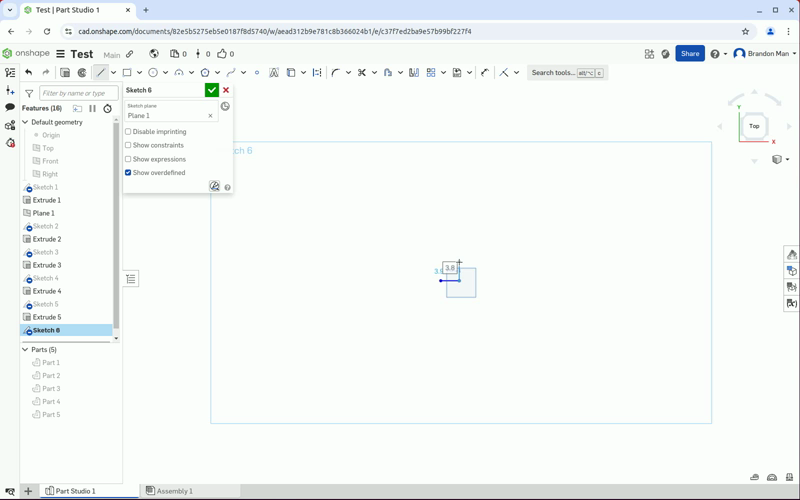
key_up(shift)
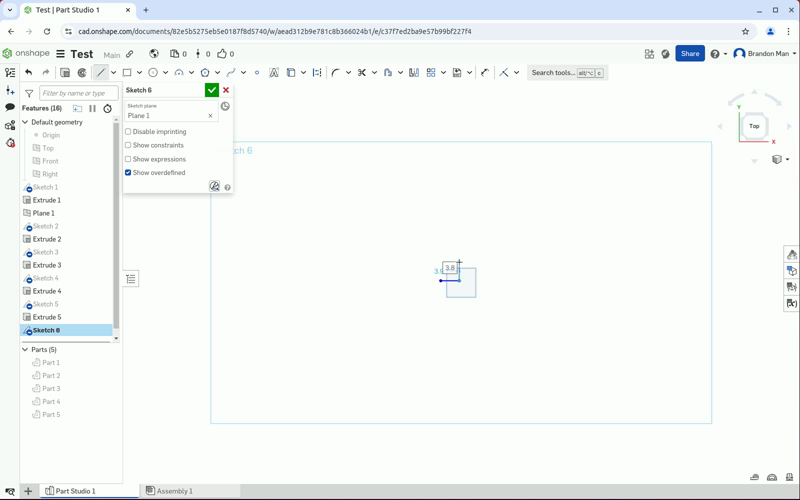
key_down(shift)
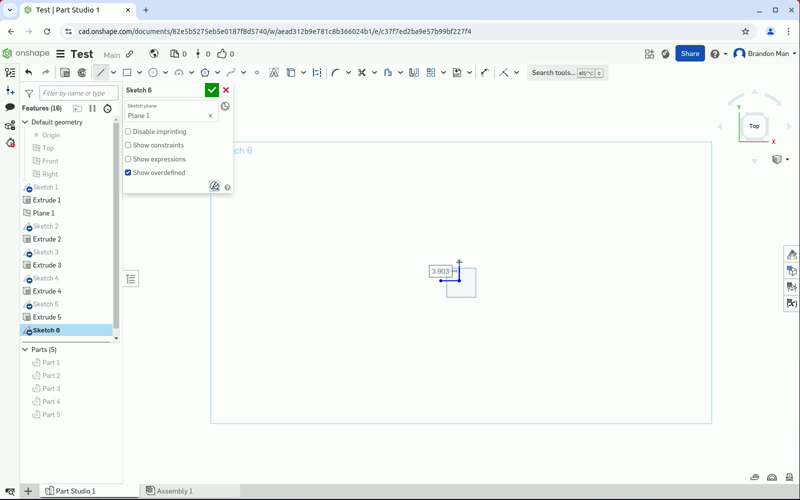
mouse_move(489, 261)
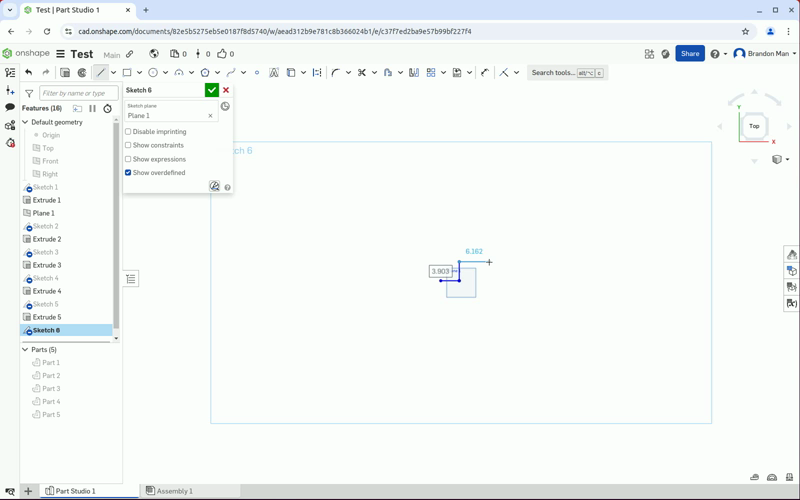
mouse_move(440, 261)
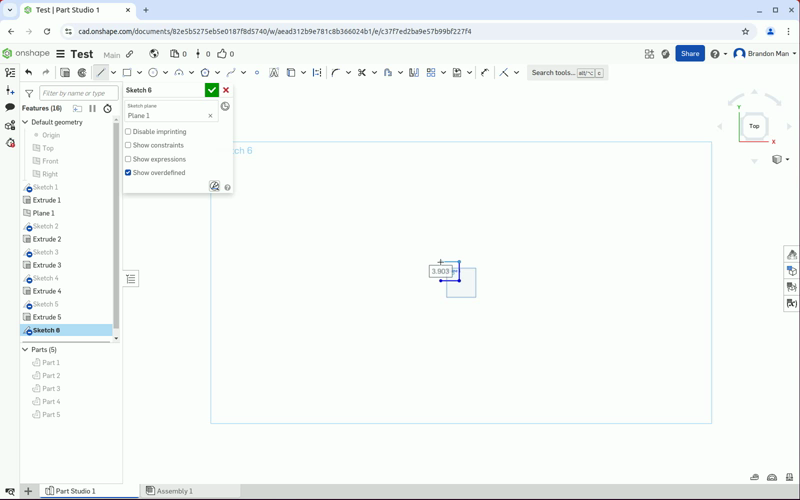
click(440, 261)
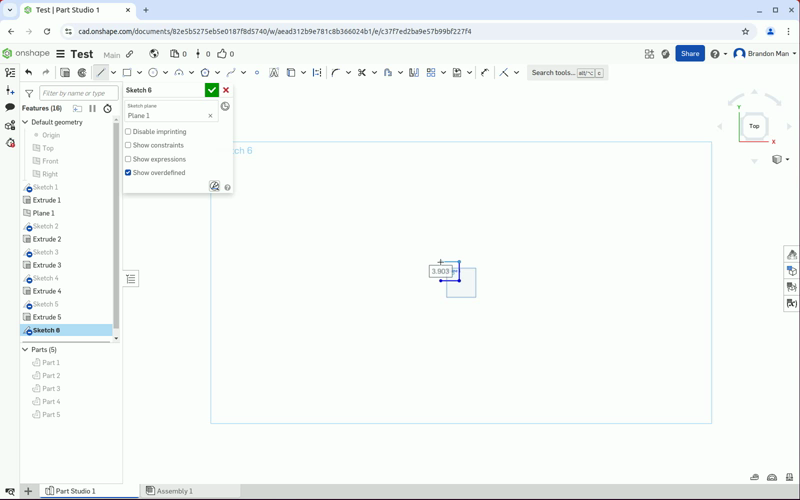
key_up(shift)
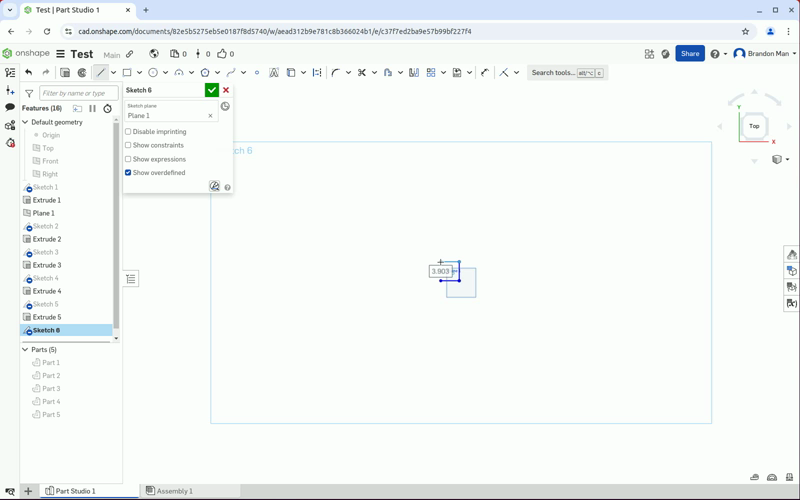
mouse_move(470, 261)
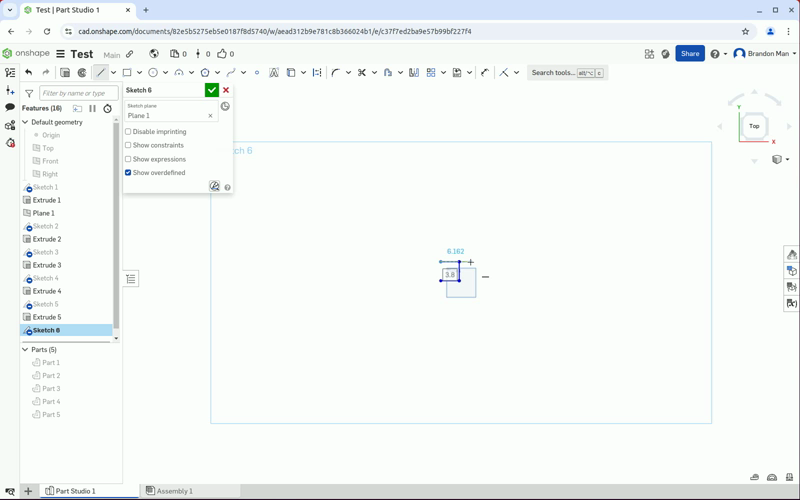
key_down(shift)
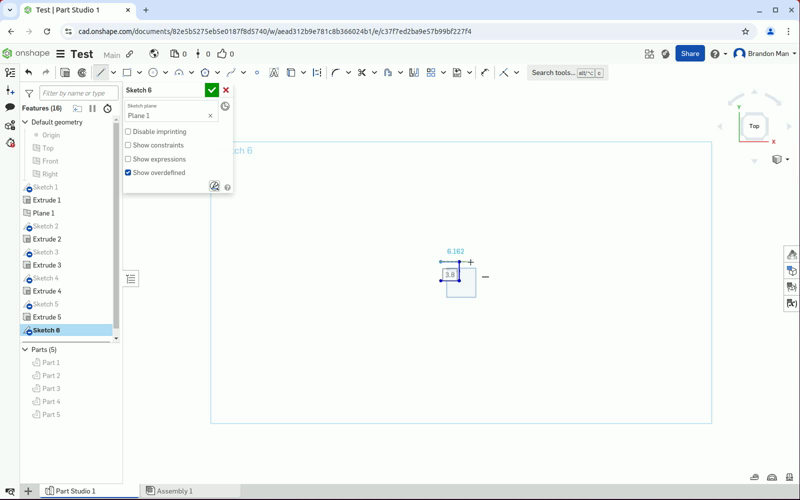
mouse_move(440, 280)
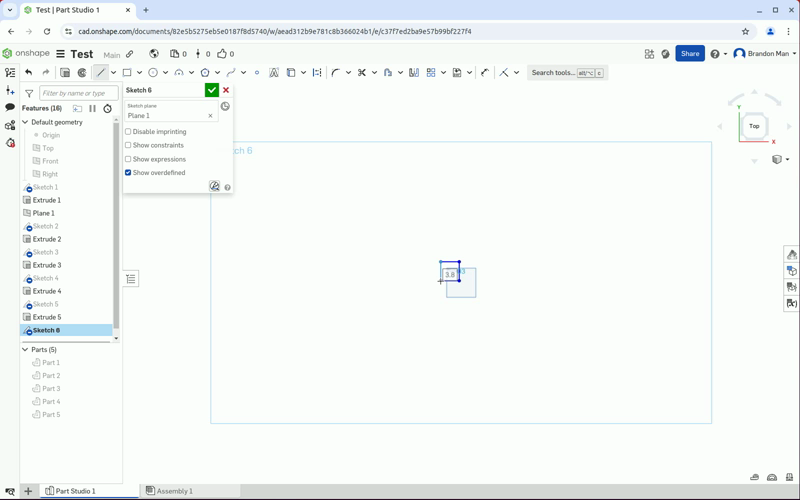
key_up(shift)
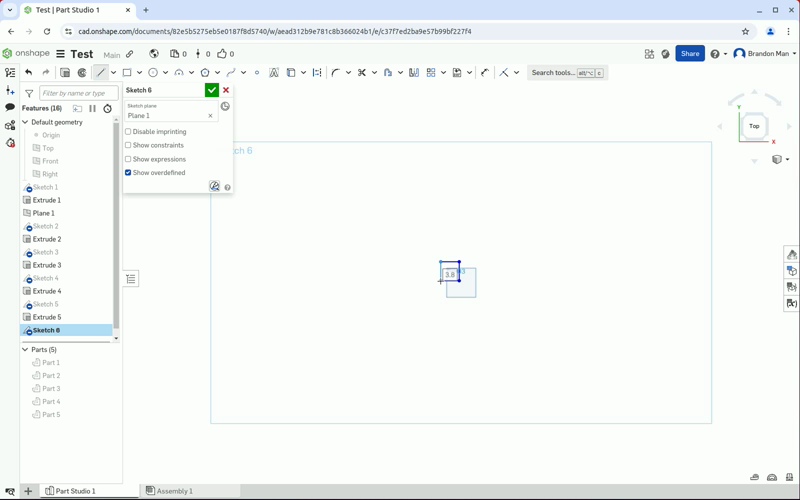
click(440, 280)
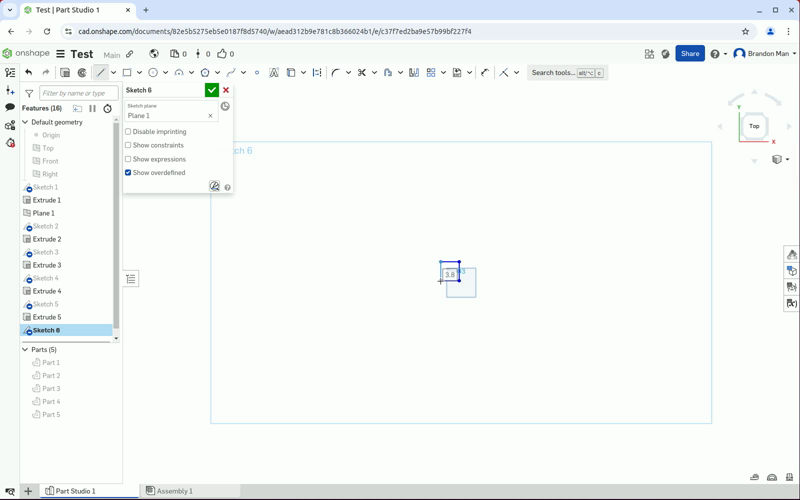
key(esc)
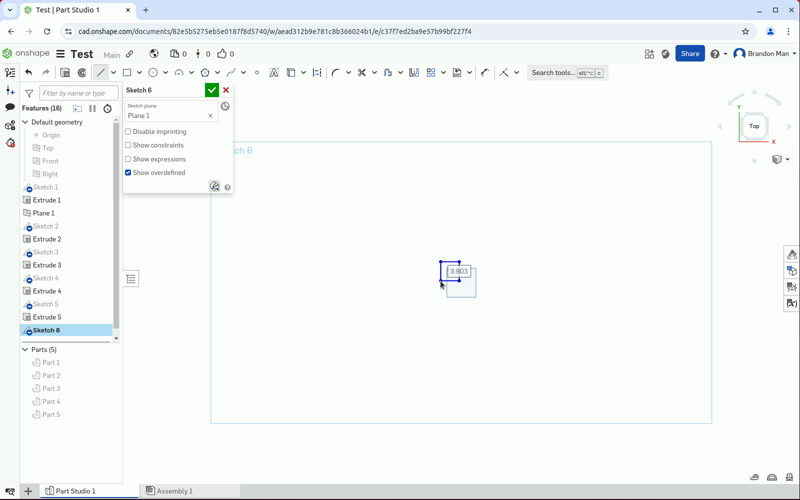
mouse_move(449, 265)
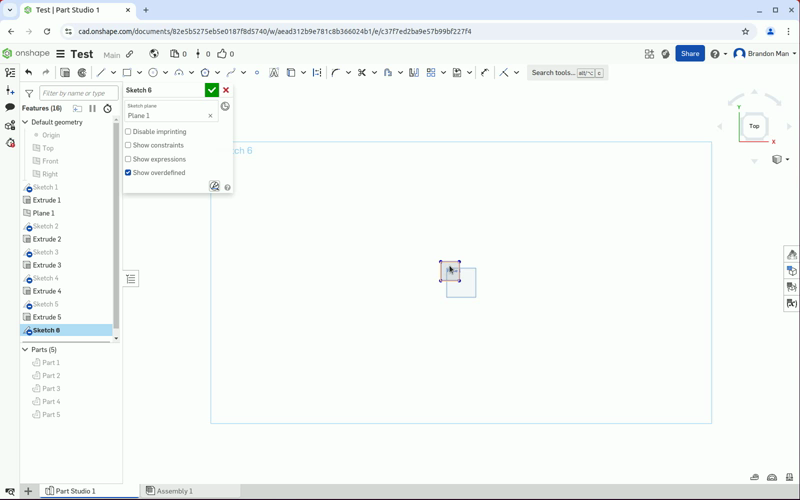
scroll(6)
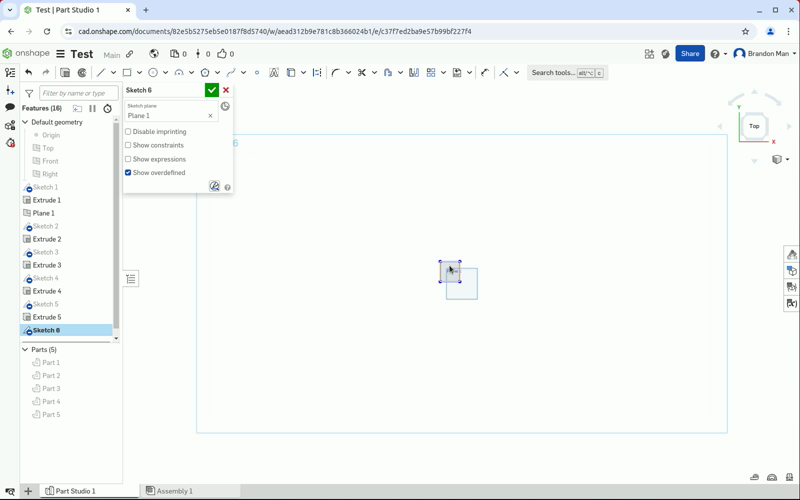
scroll(6)
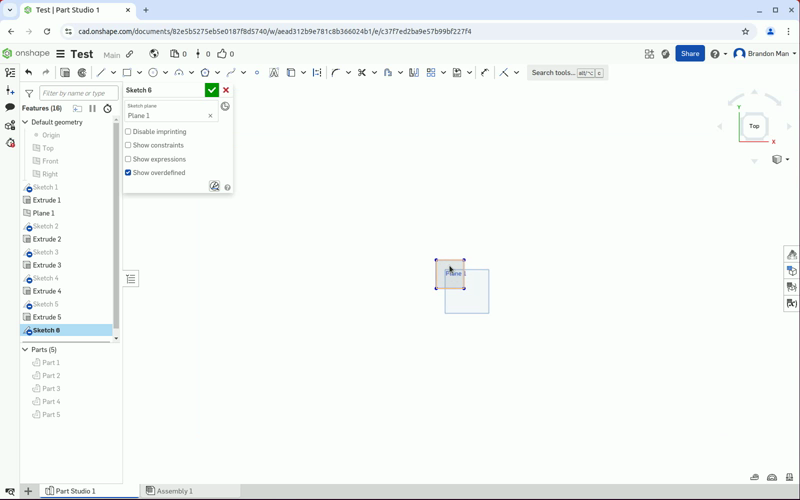
scroll(6)
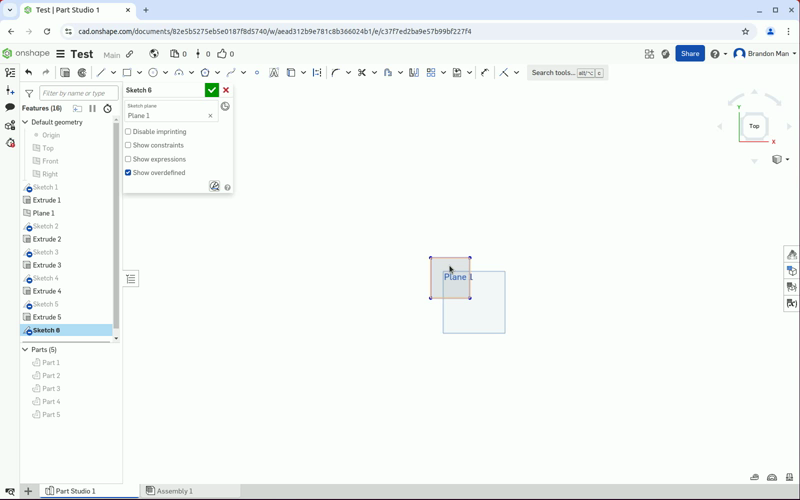
scroll(6)
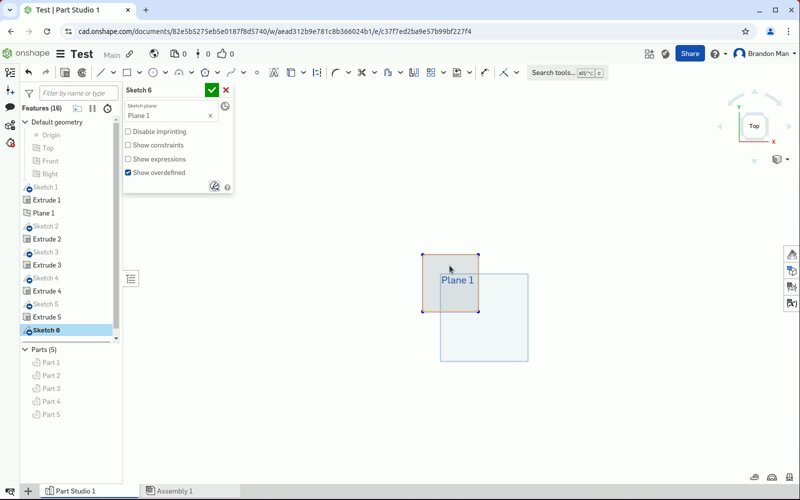
scroll(6)
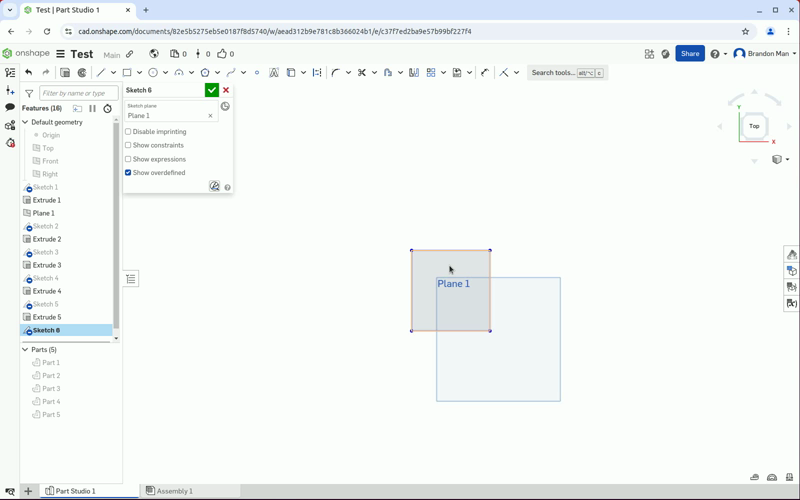
scroll(6)
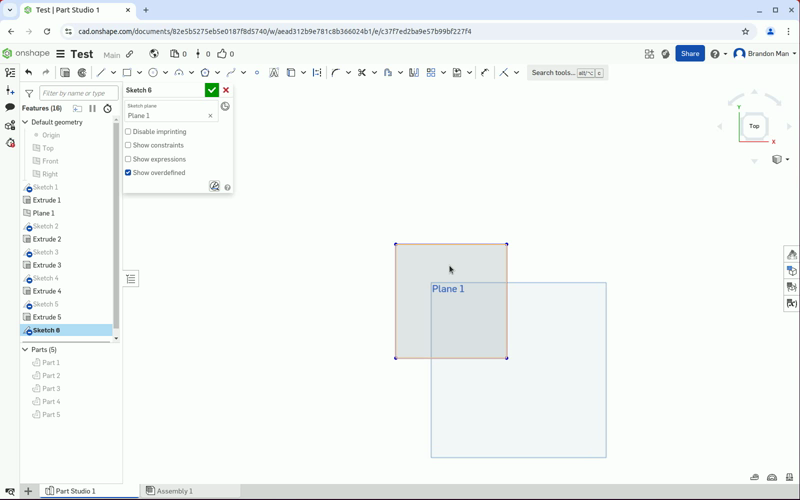
scroll(6)
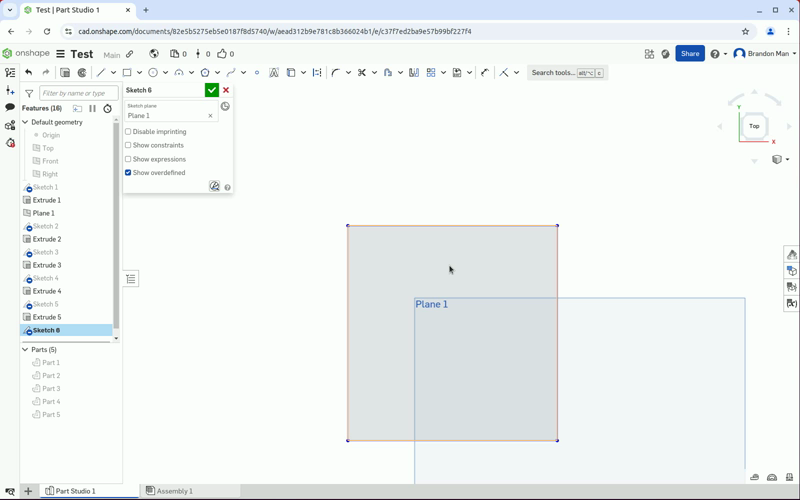
click(449, 265)
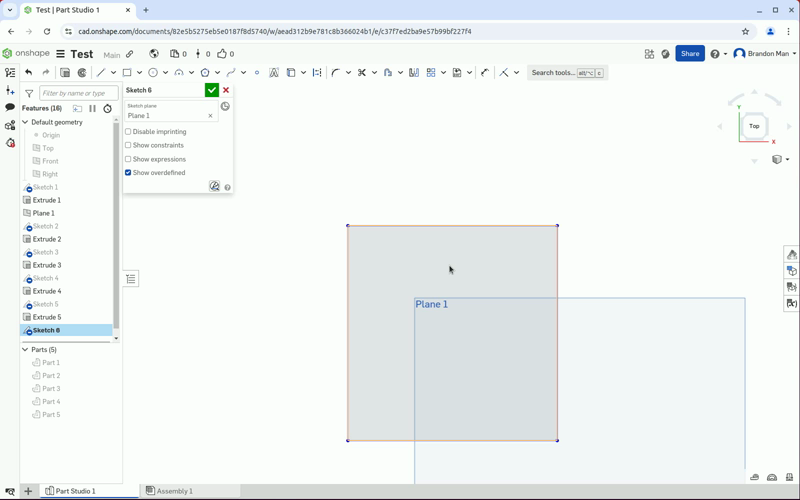
scroll(-6)
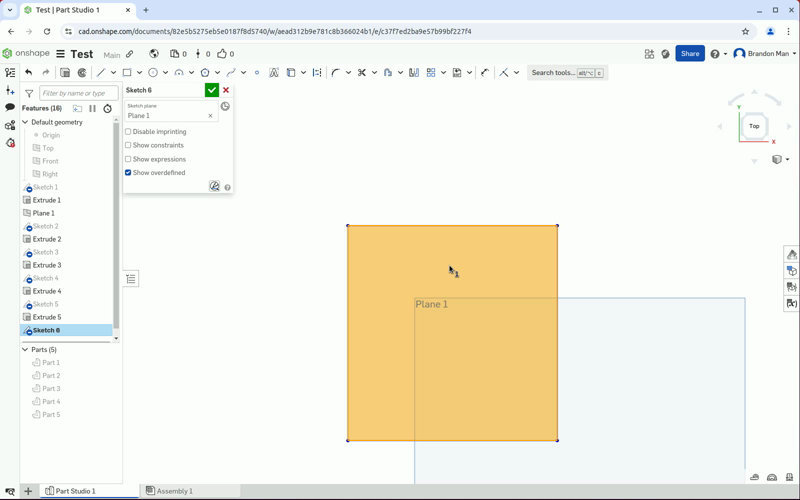
scroll(-6)
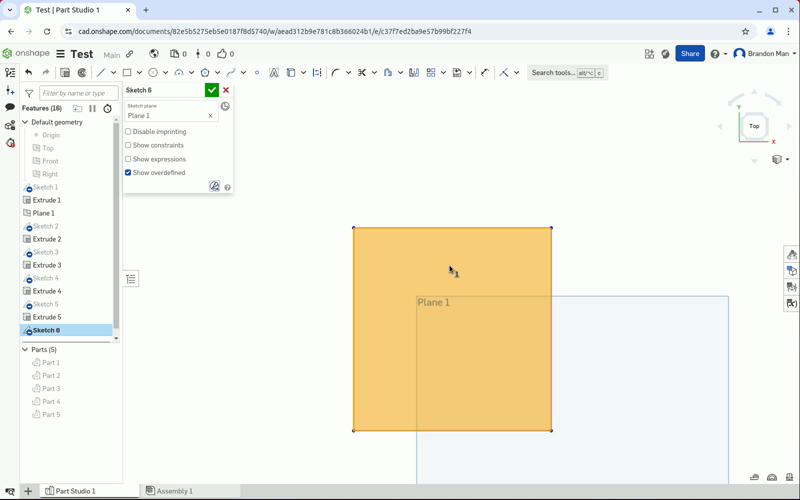
scroll(-6)
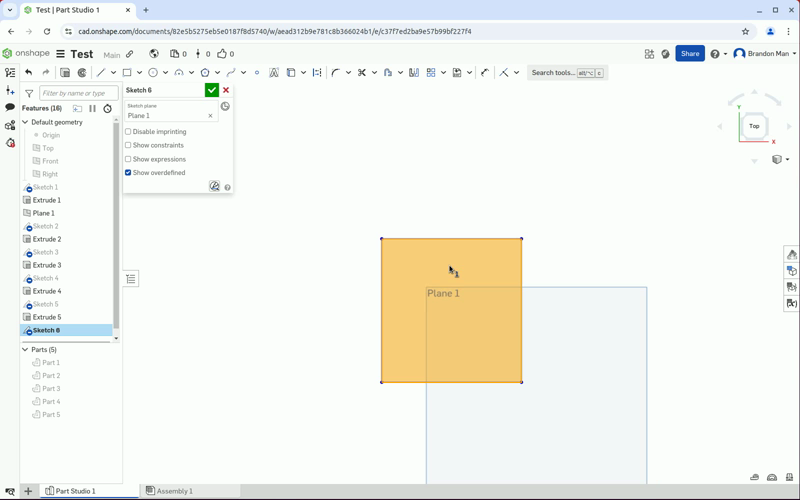
scroll(-6)
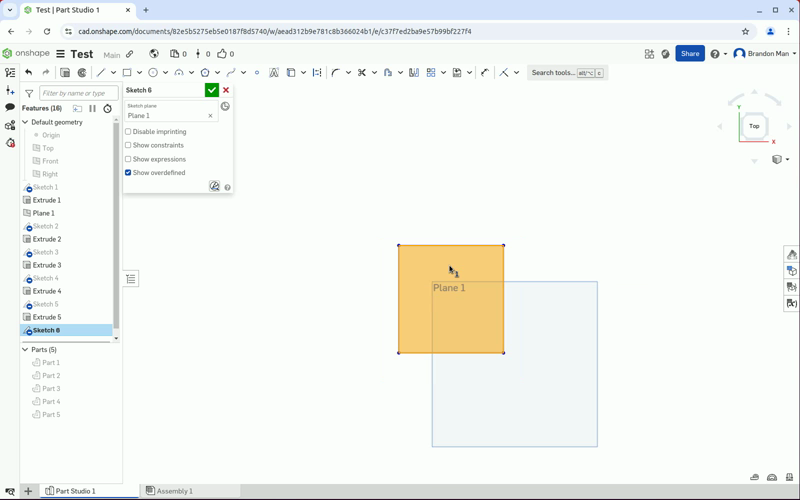
scroll(-6)
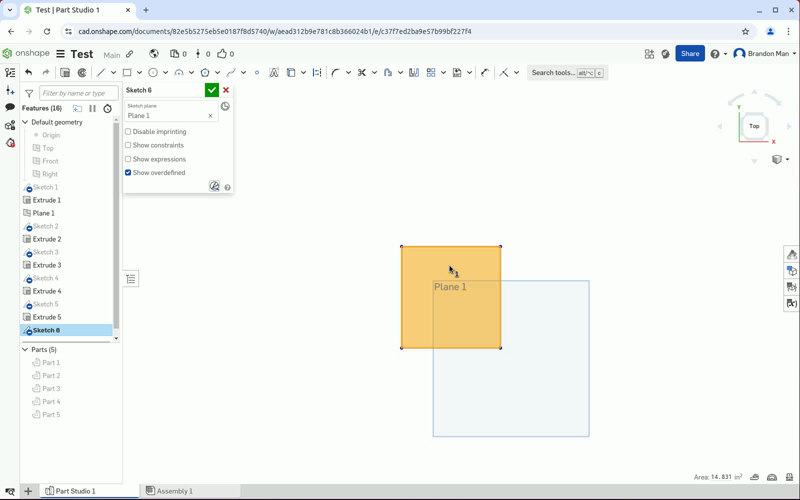
scroll(-6)
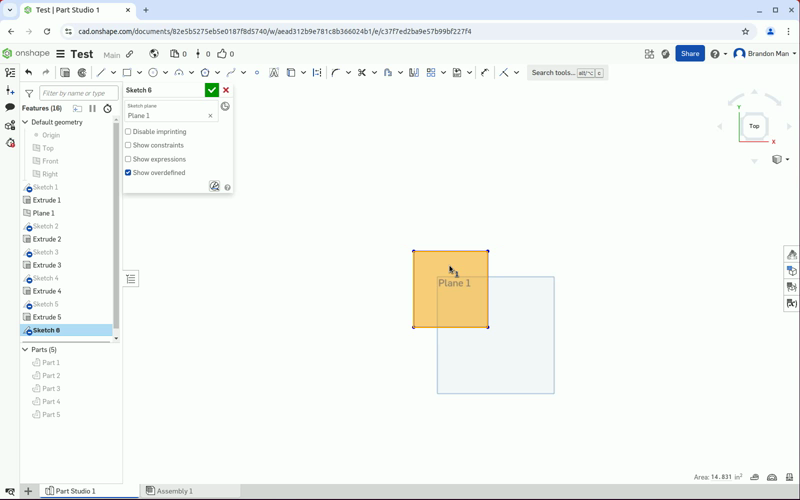
scroll(-6)
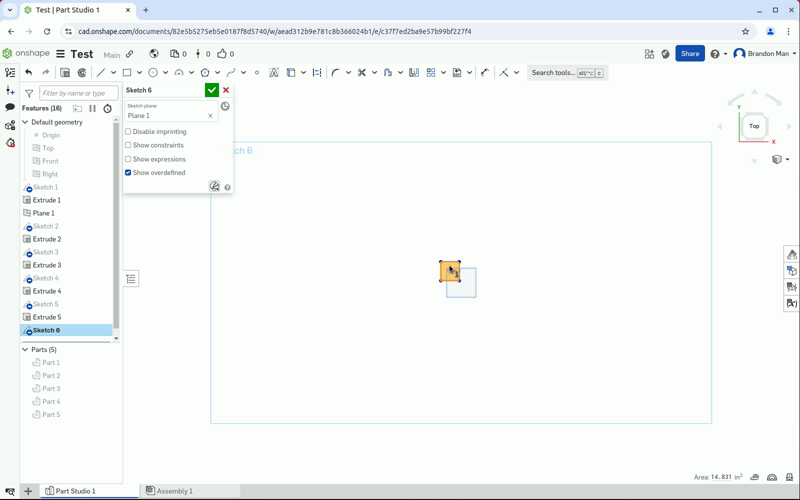
mouse_move(73, 352)
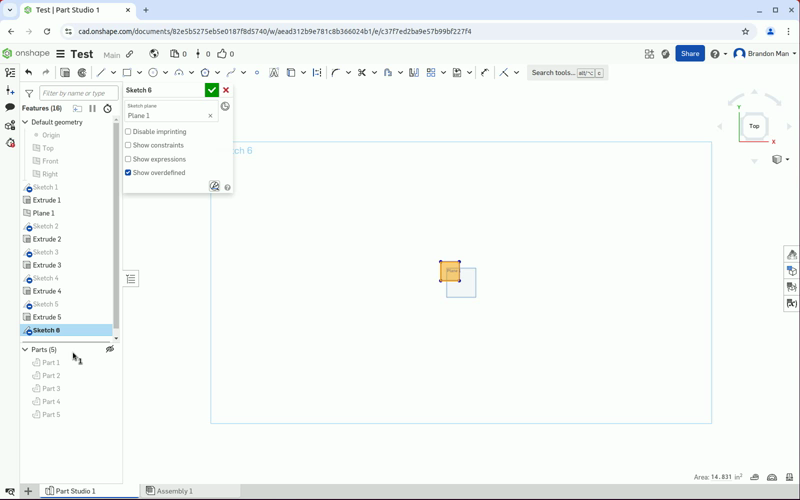
key(shift+y)
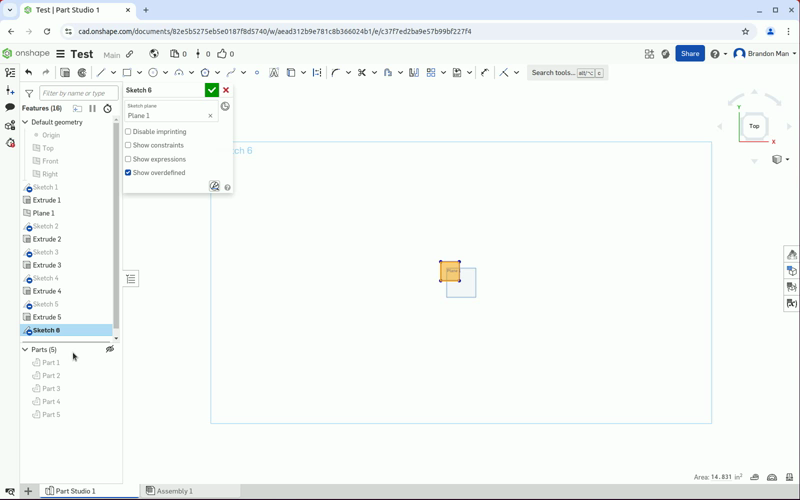
key(shift+e)
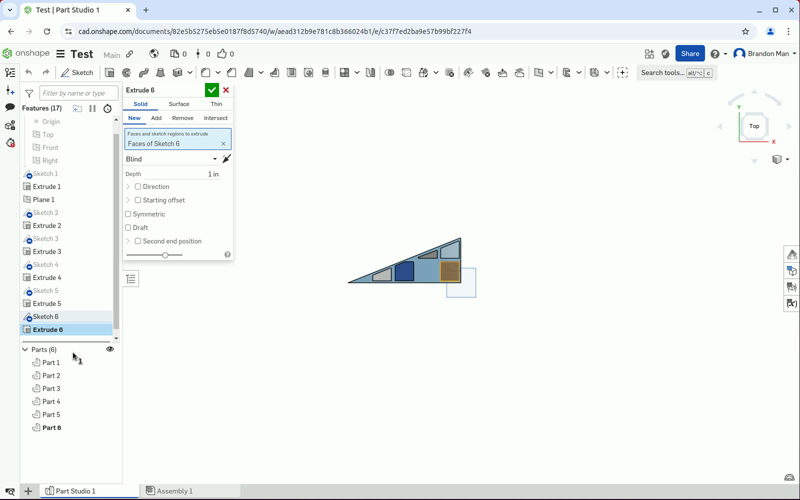
mouse_move(143, 106)
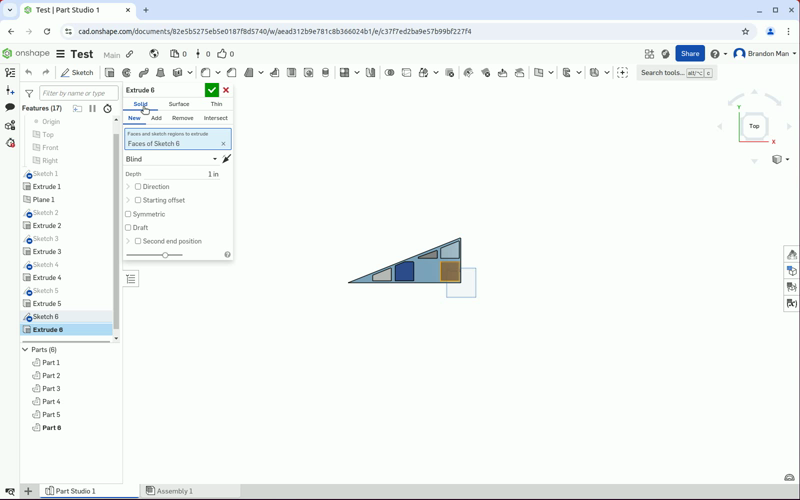
click(143, 106)
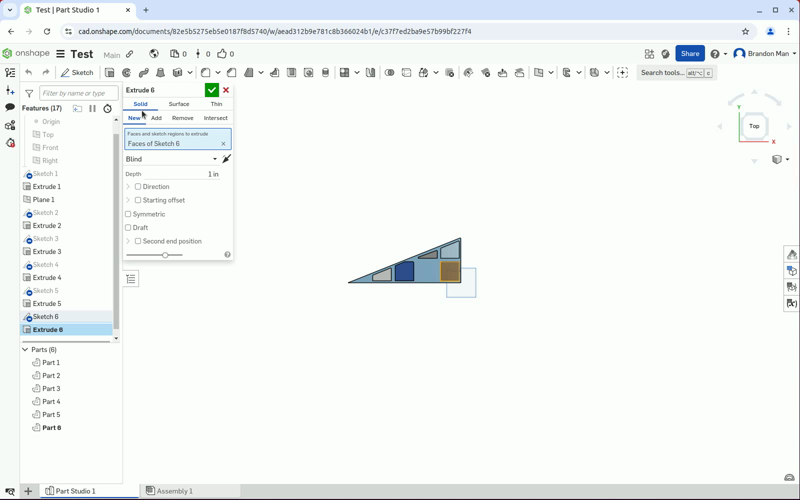
mouse_move(137, 120)
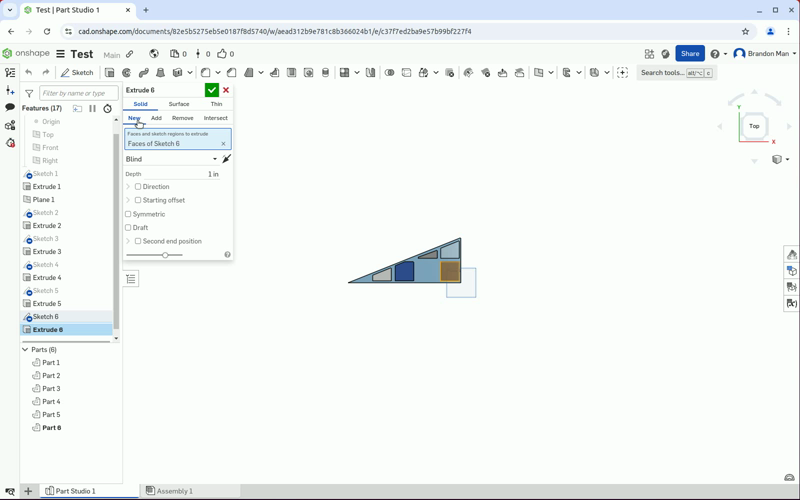
click(137, 120)
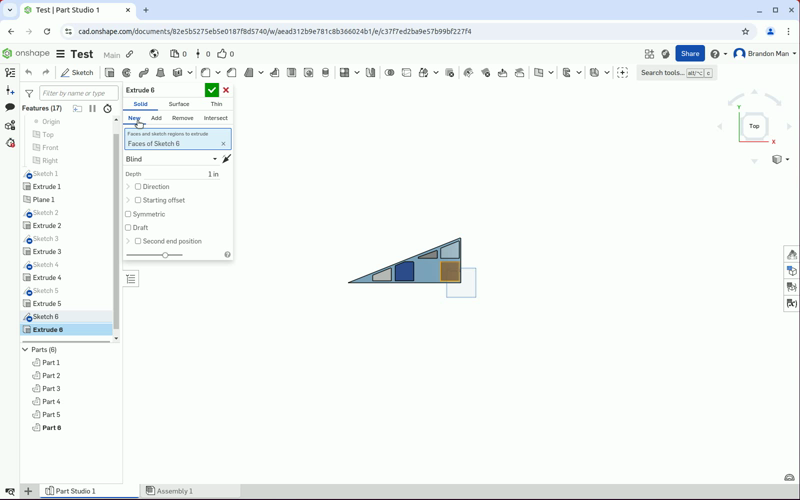
key(tab, 4)
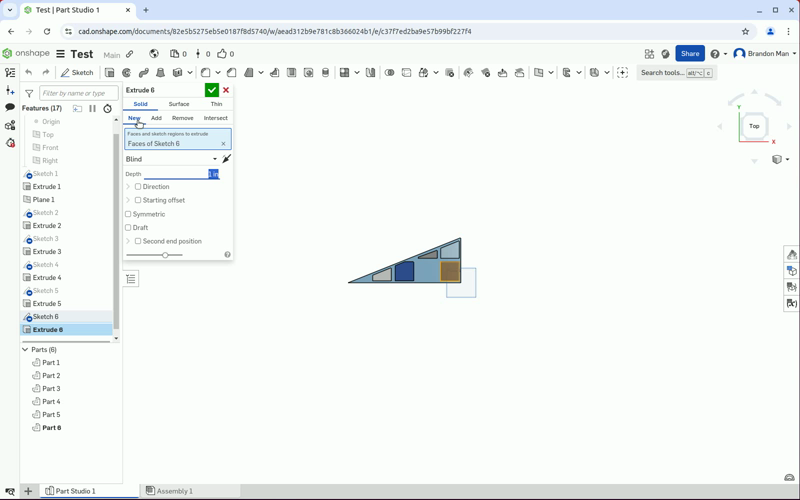
text(0.481)
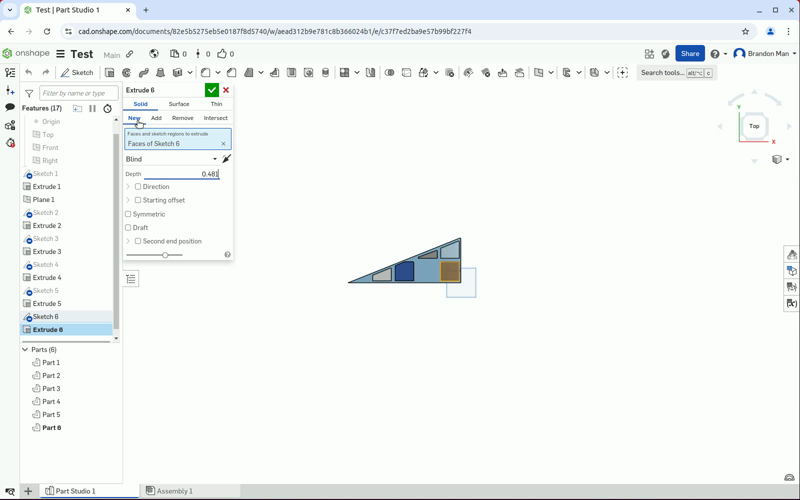
key(enter)
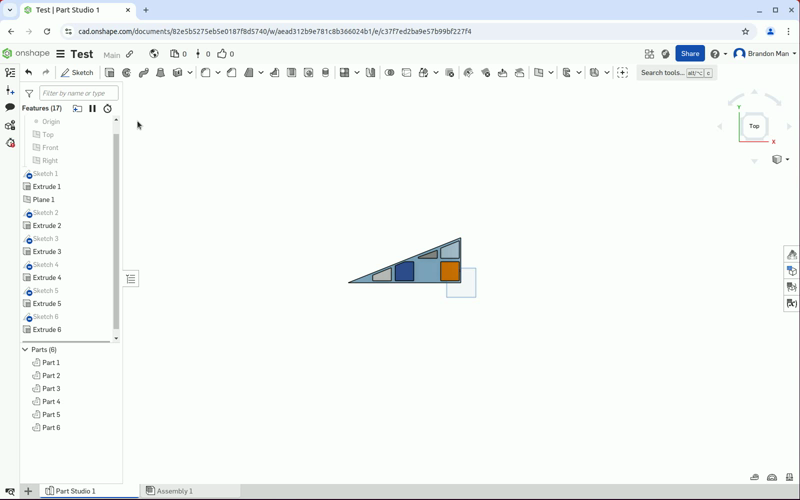
key(shift+h)
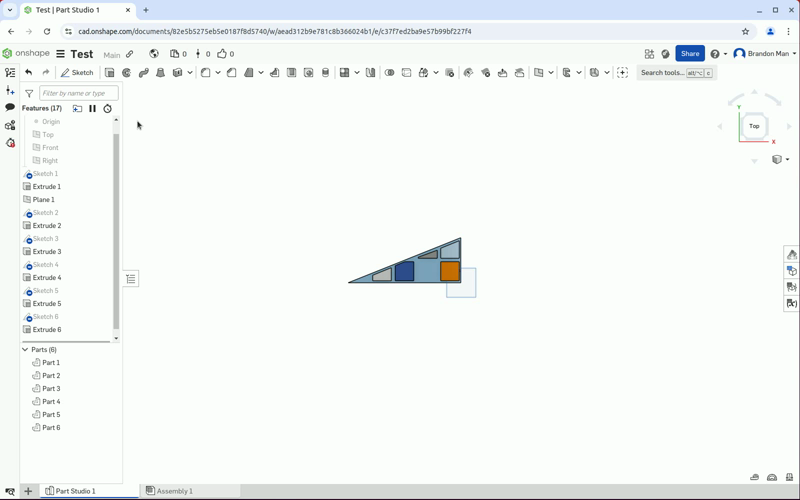
key(shift+h)
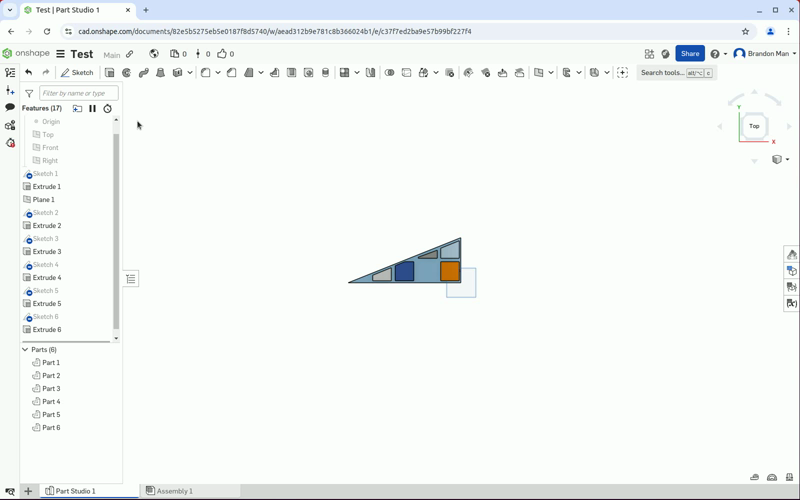
mouse_move(69, 176)
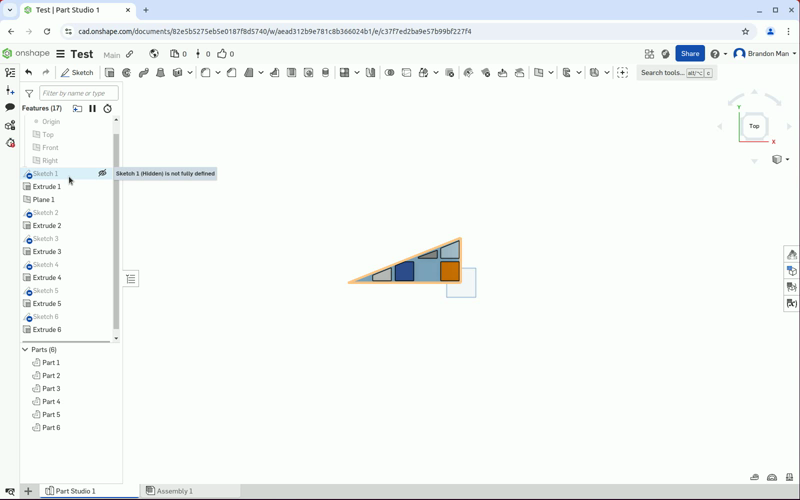
click(69, 176)
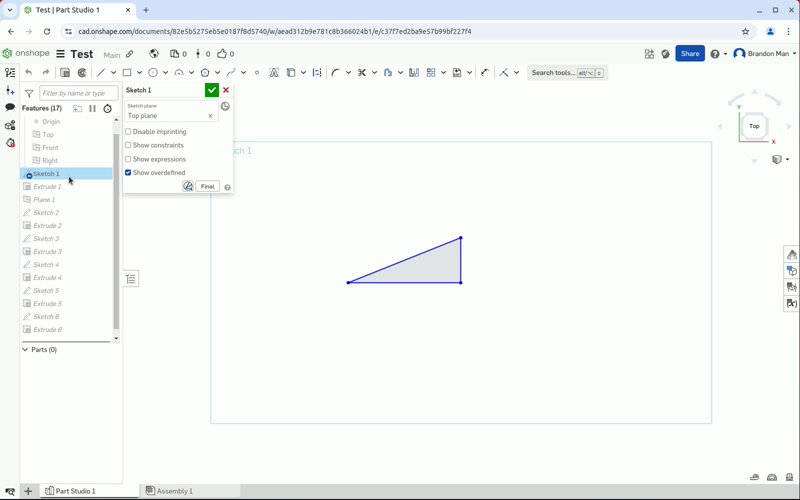
mouse_move(229, 92)
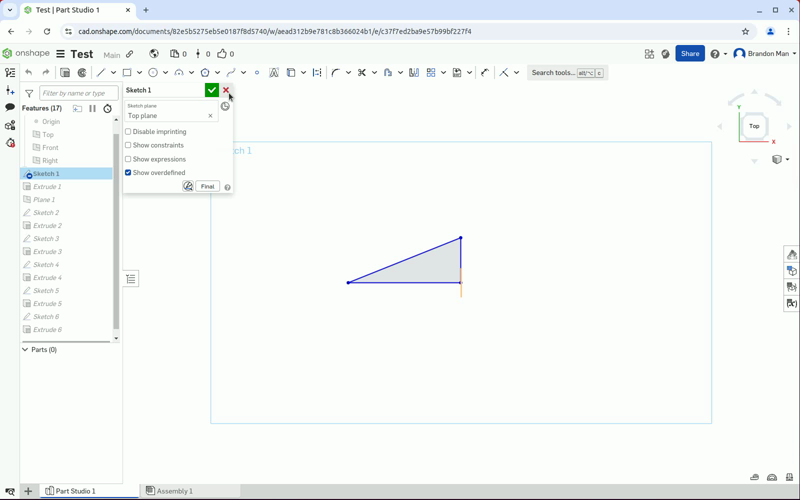
click(229, 92)
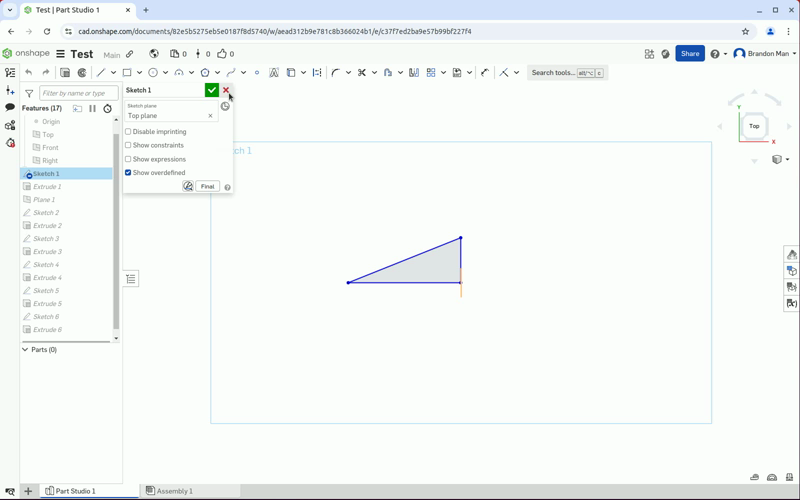
key(shift+s)
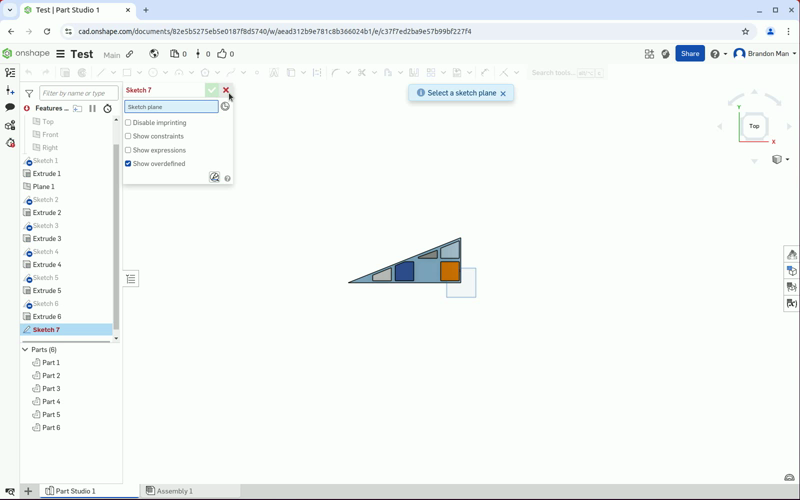
mouse_move(69, 189)
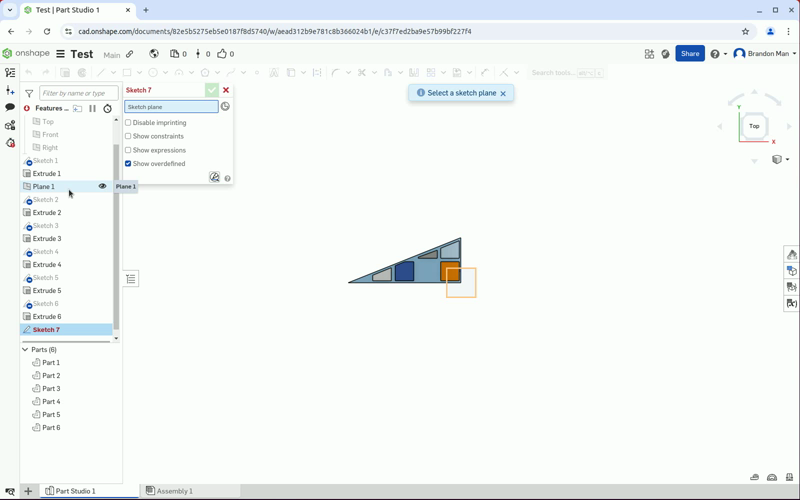
click(69, 189)
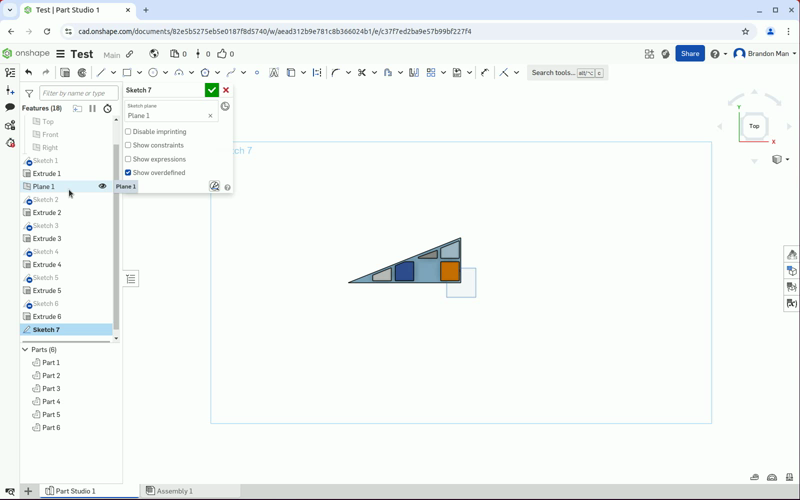
mouse_move(73, 352)
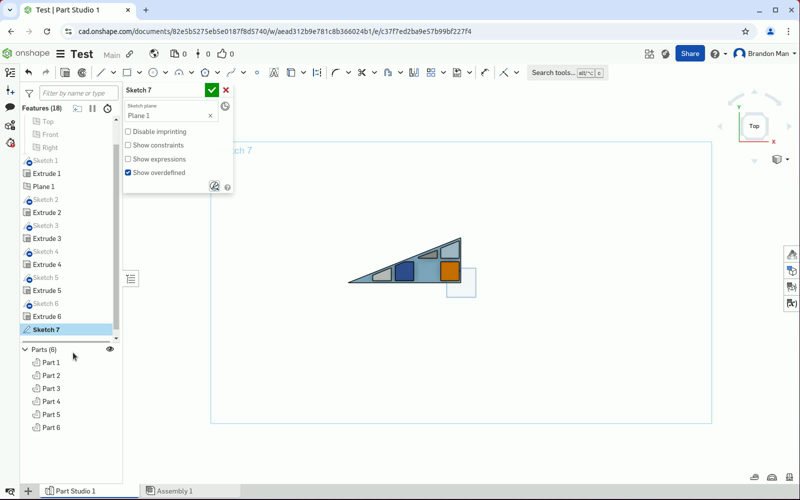
key(y)
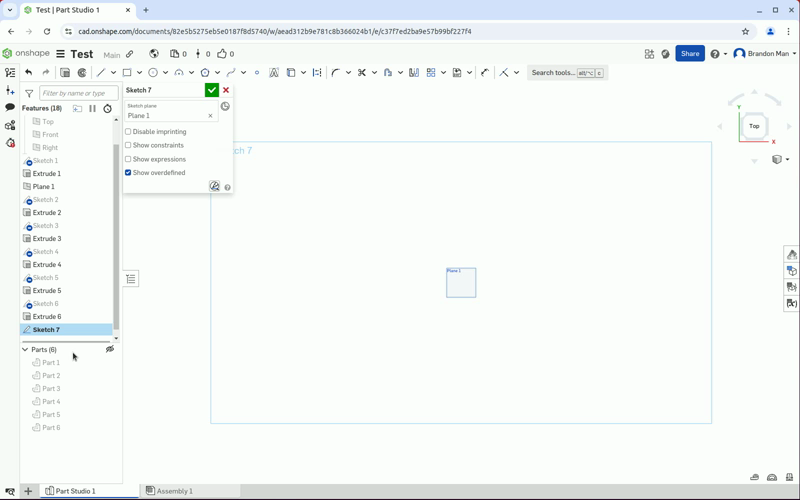
key(l)
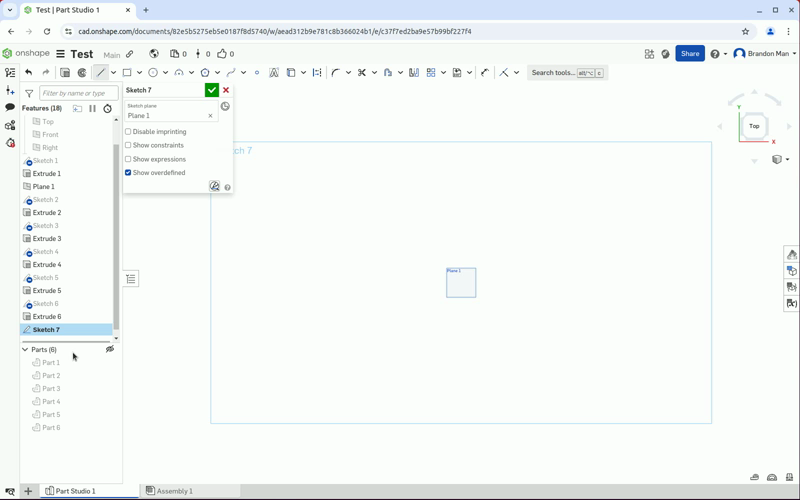
key_down(shift)
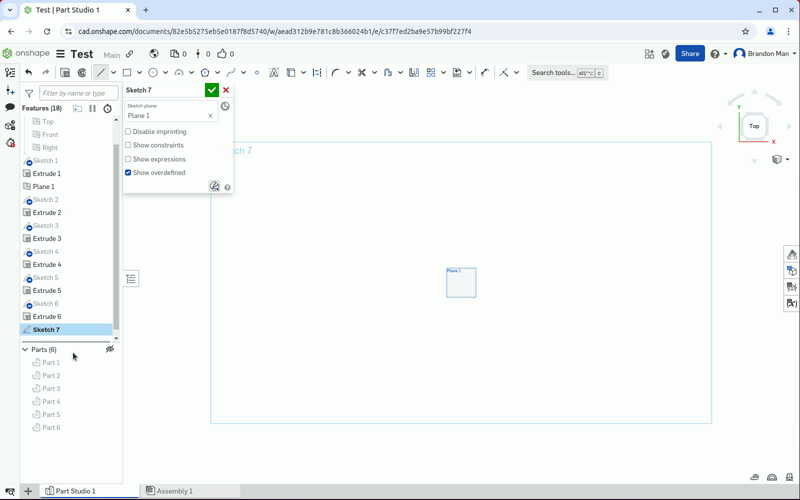
mouse_move(418, 280)
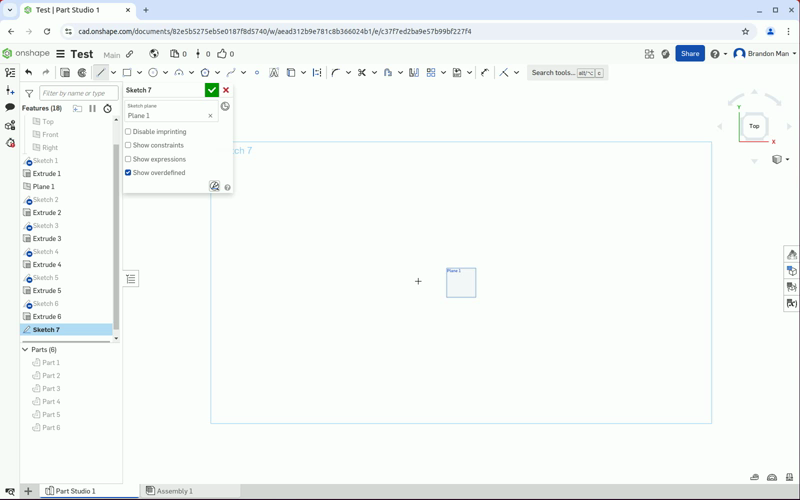
click(418, 280)
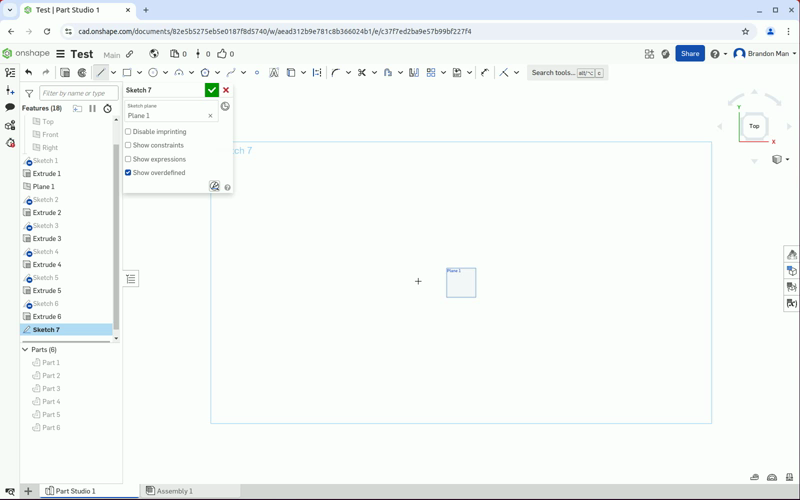
key_up(shift)
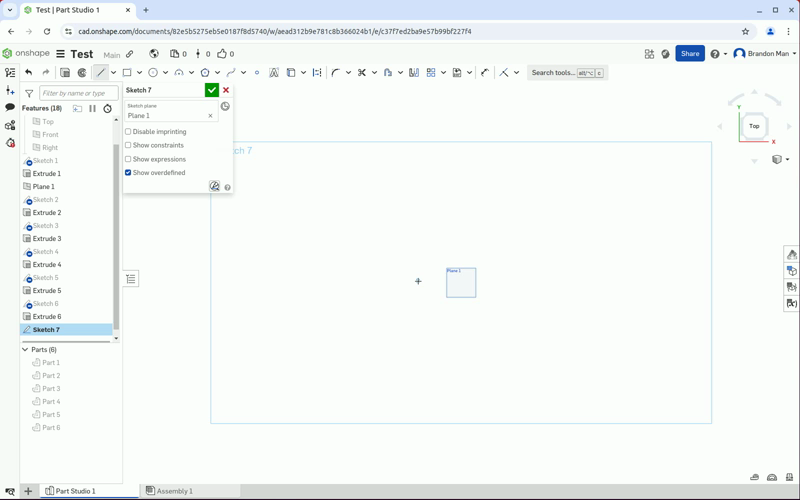
key_down(shift)
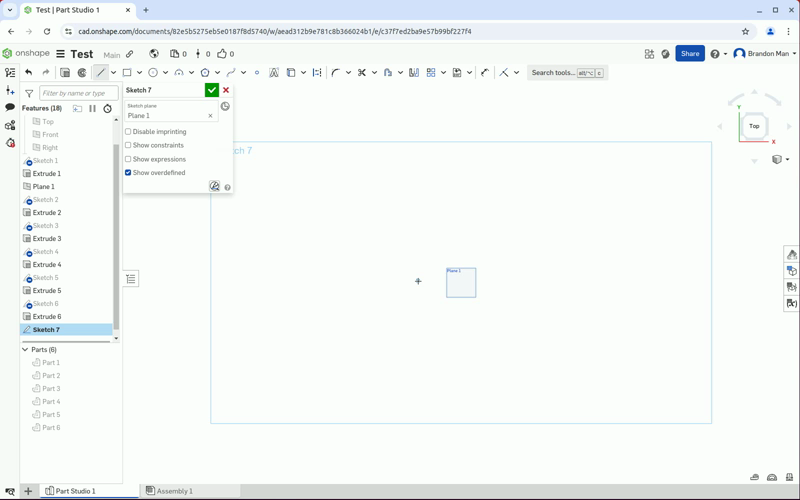
mouse_move(448, 280)
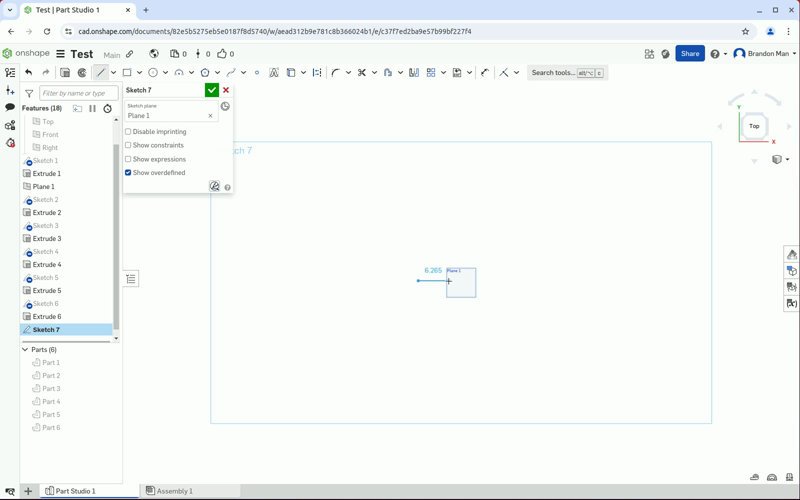
mouse_move(437, 280)
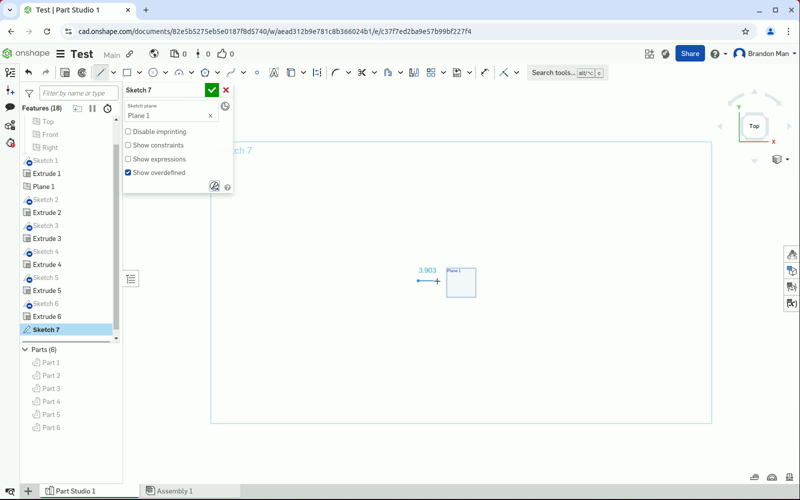
click(437, 280)
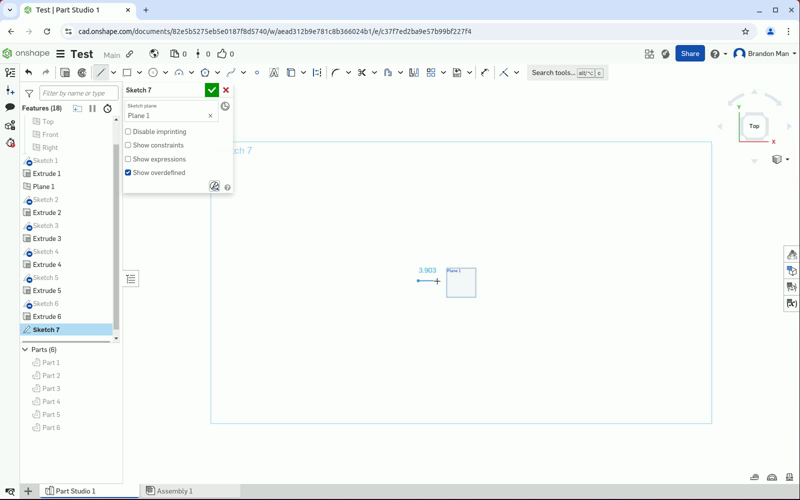
key_up(shift)
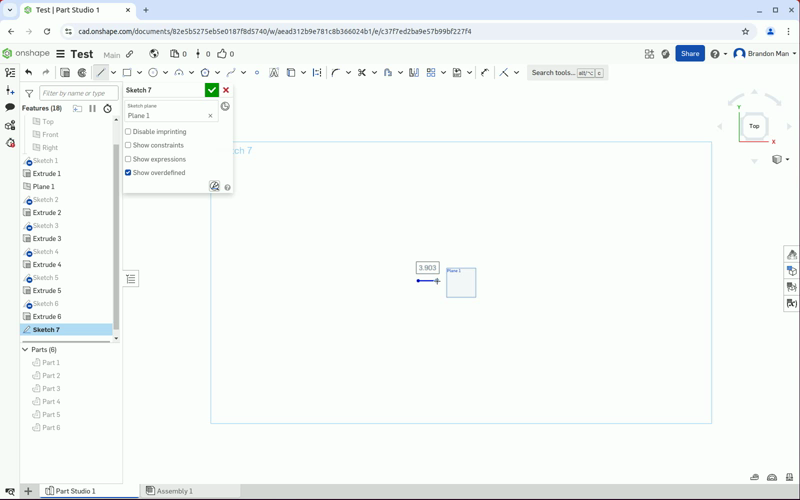
key_down(shift)
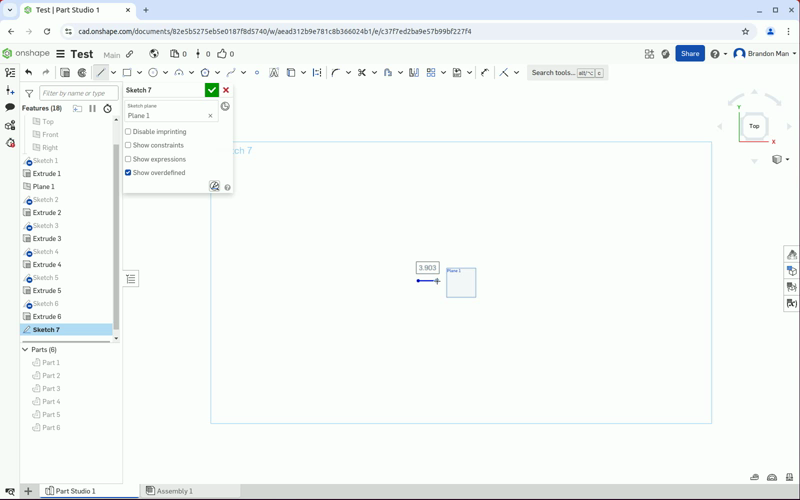
mouse_move(467, 280)
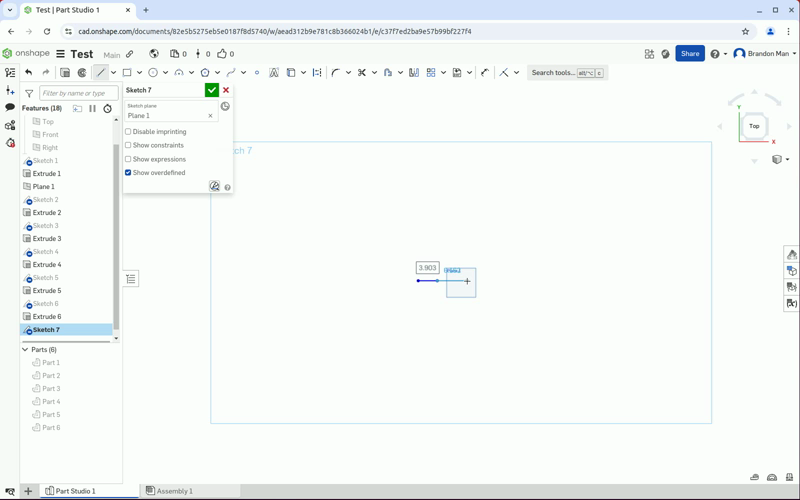
mouse_move(437, 261)
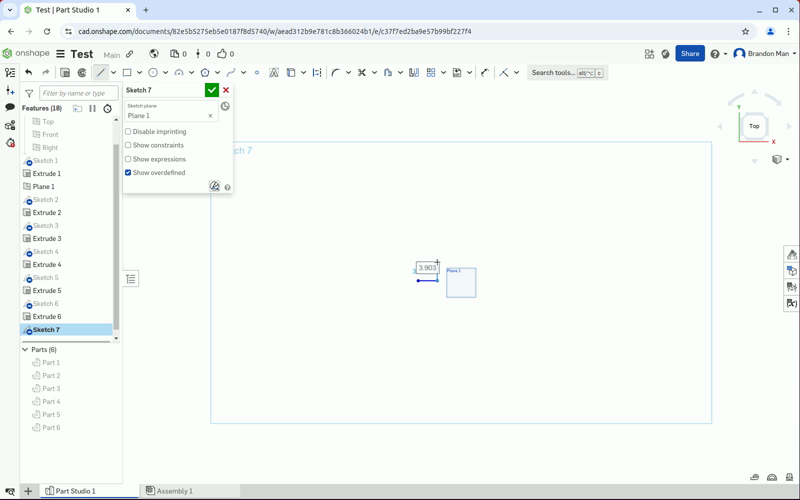
click(437, 261)
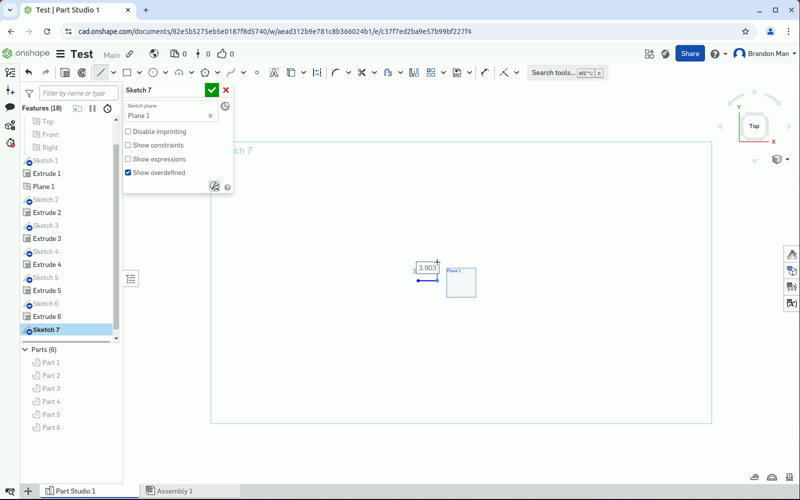
key_up(shift)
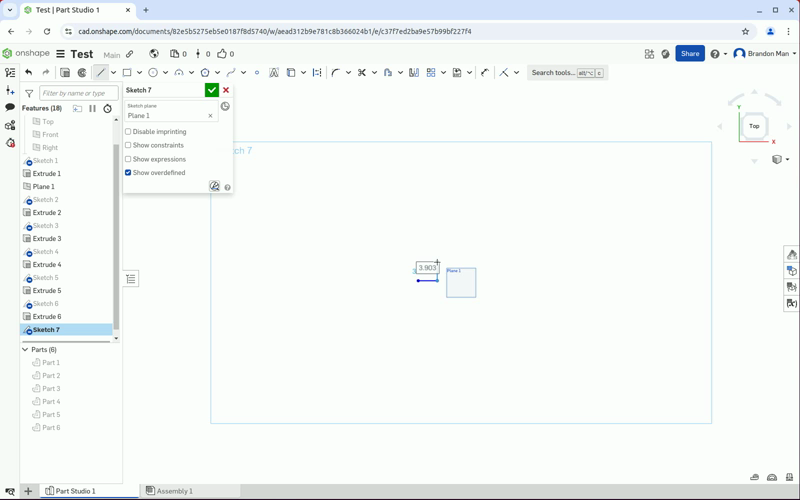
key_down(shift)
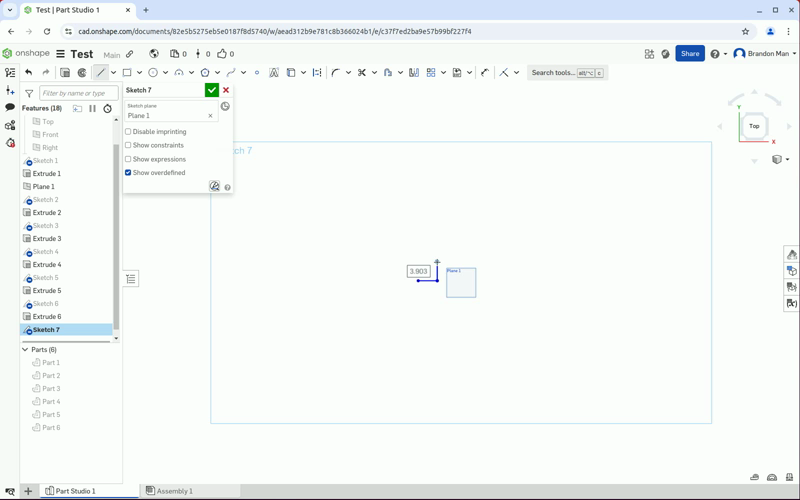
mouse_move(467, 261)
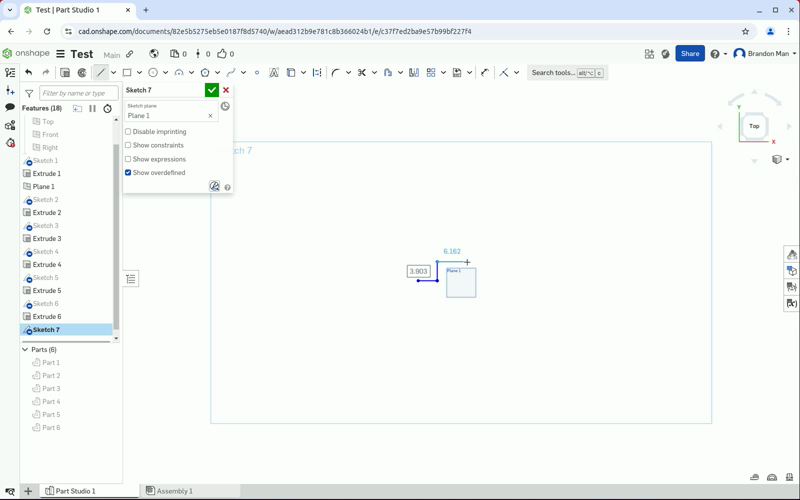
mouse_move(418, 261)
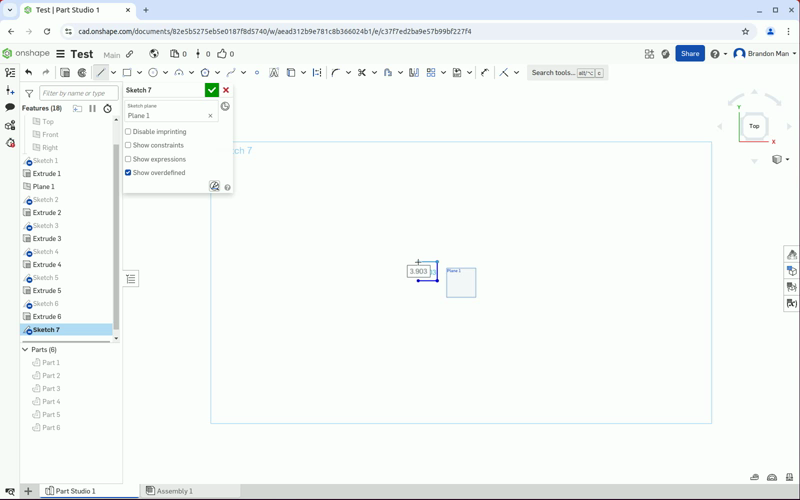
click(418, 261)
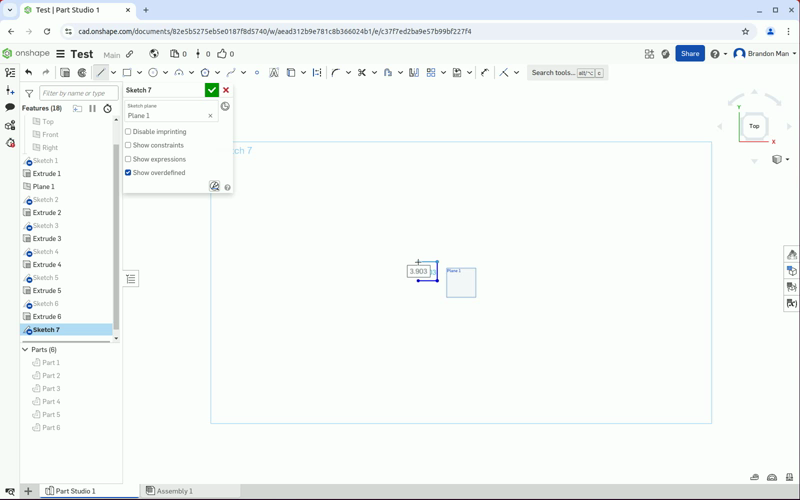
key_up(shift)
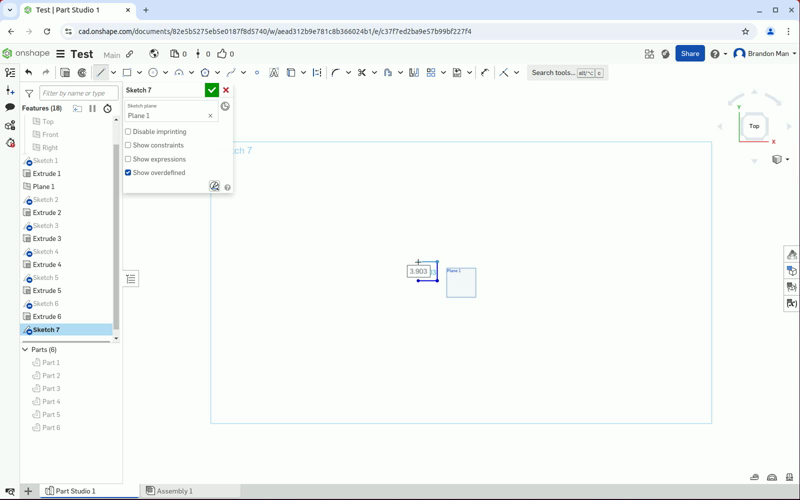
mouse_move(448, 261)
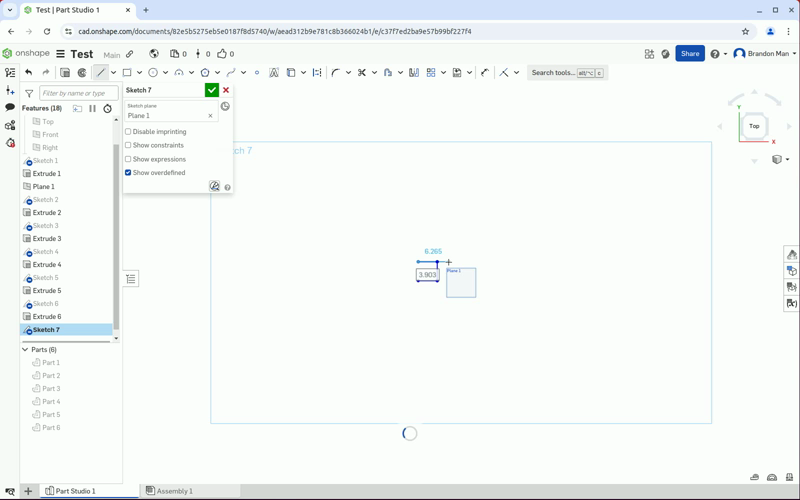
key_down(shift)
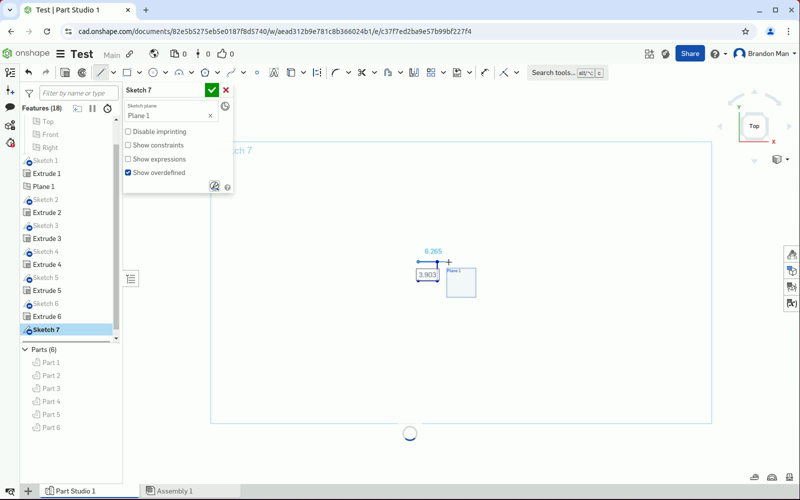
mouse_move(418, 280)
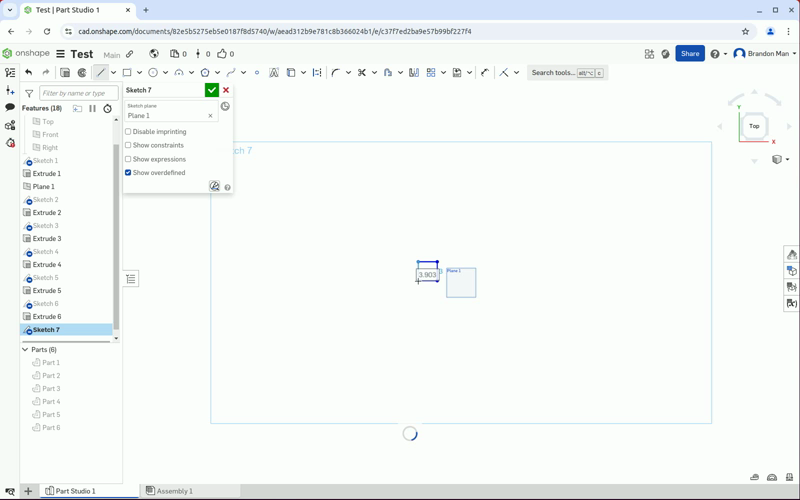
key_up(shift)
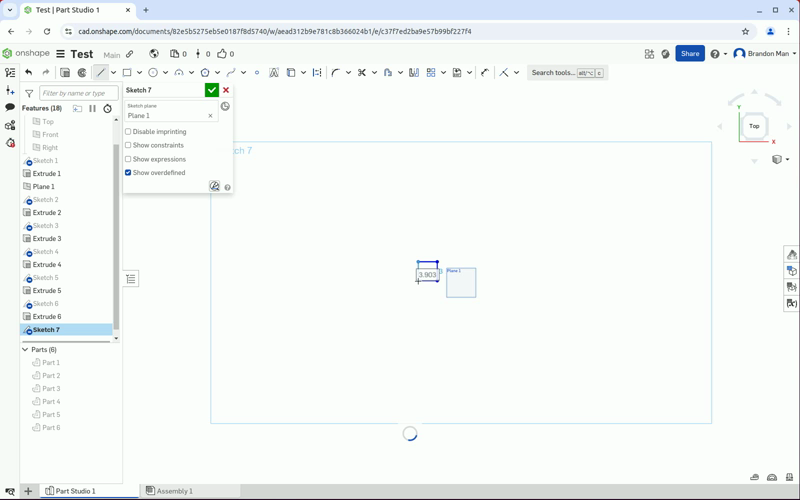
click(418, 280)
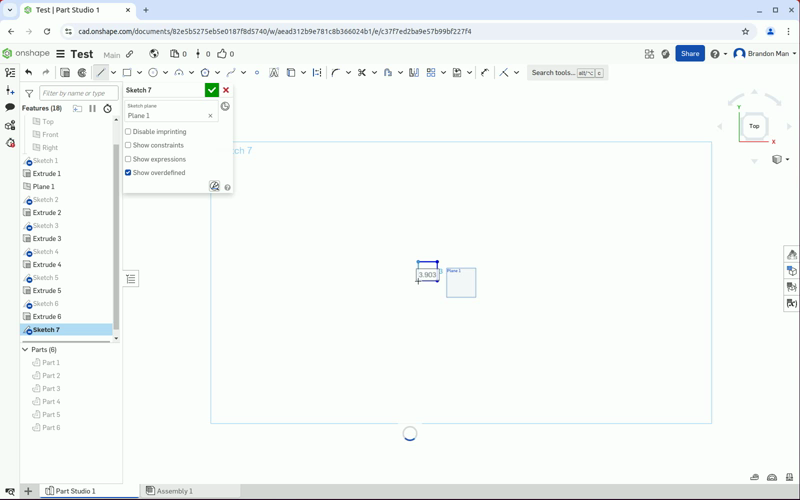
key(esc)
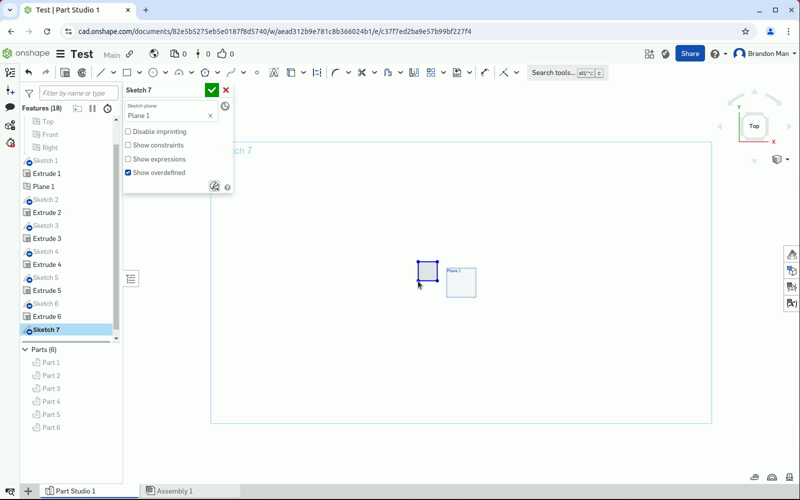
mouse_move(434, 271)
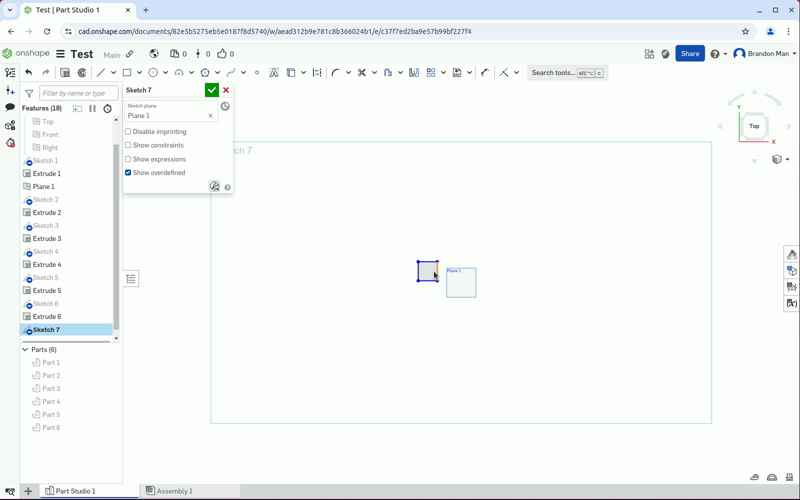
scroll(6)
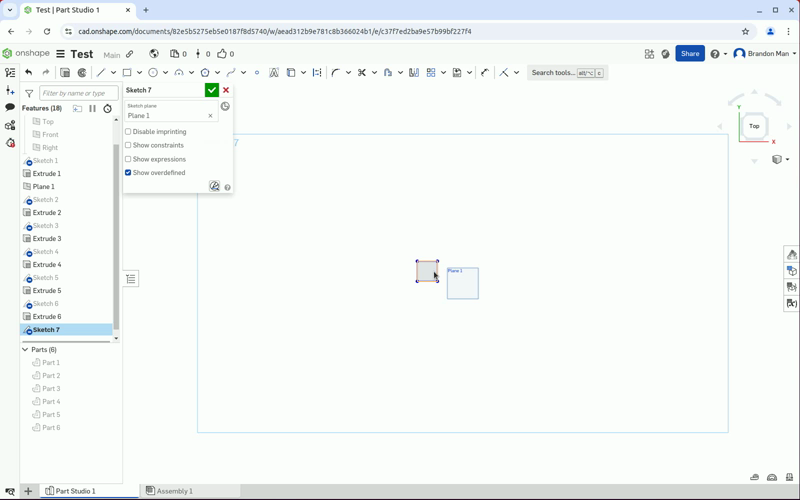
scroll(6)
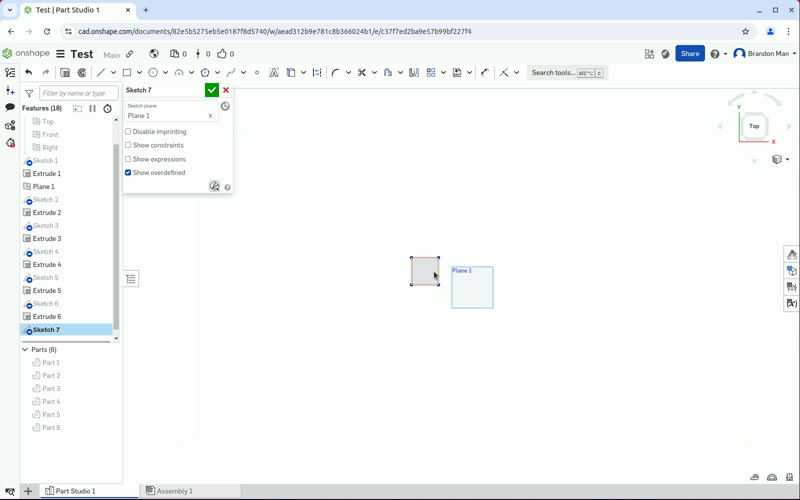
scroll(6)
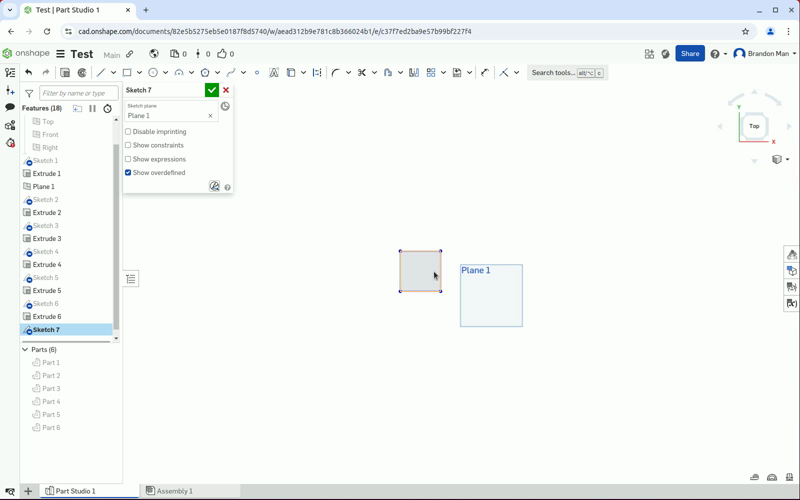
scroll(6)
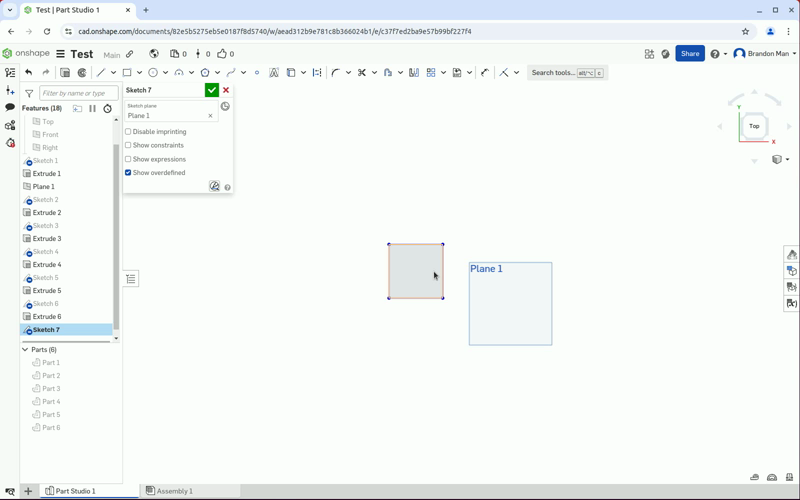
scroll(6)
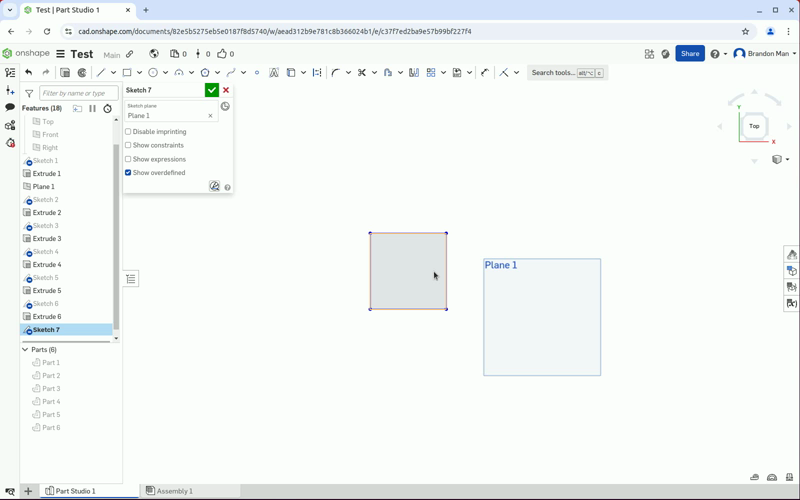
scroll(6)
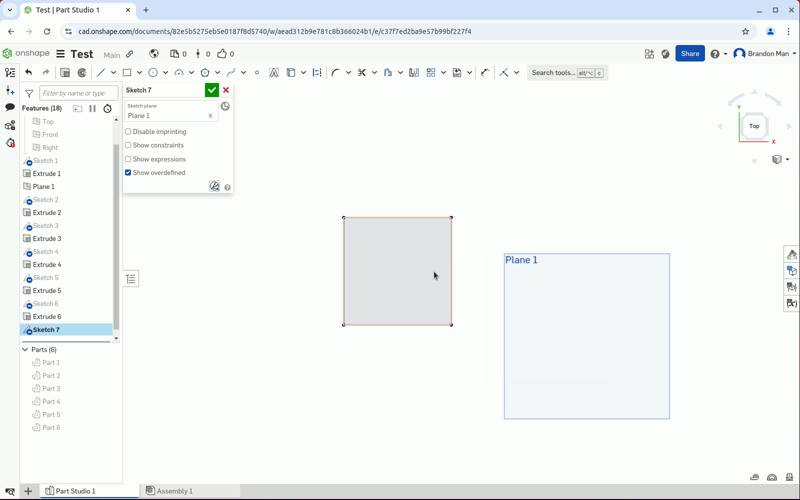
scroll(6)
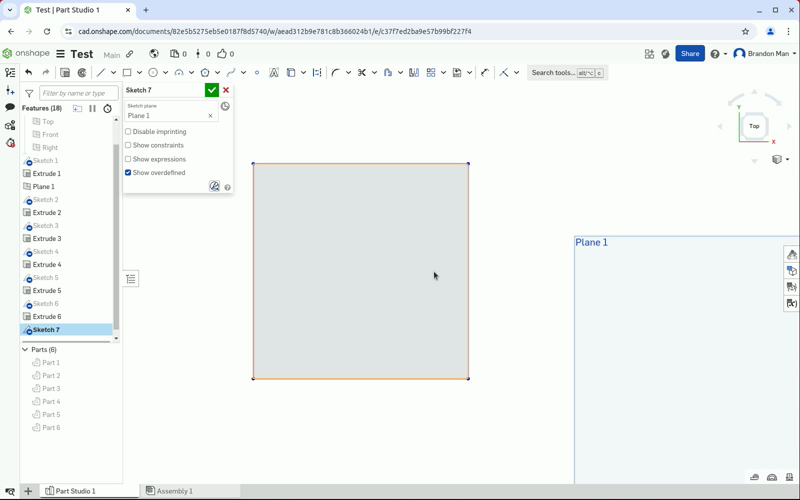
click(434, 271)
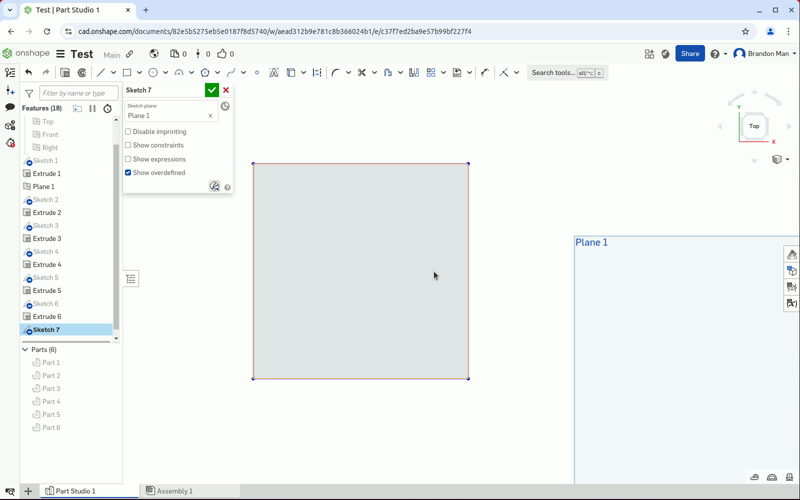
scroll(-6)
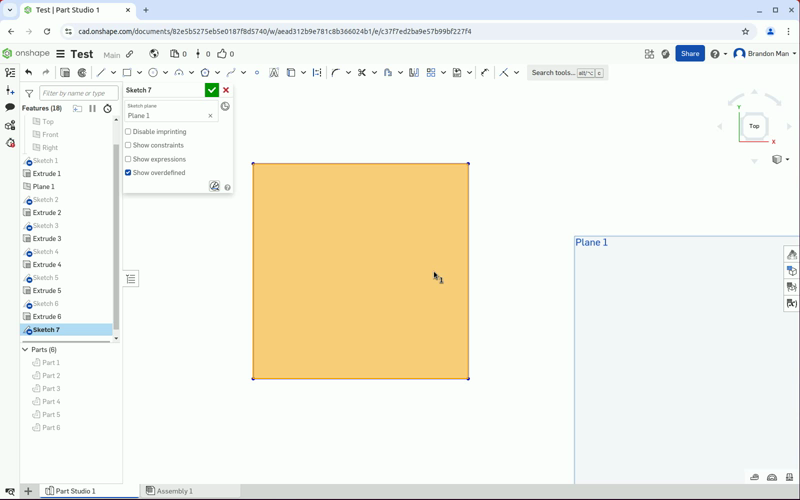
scroll(-6)
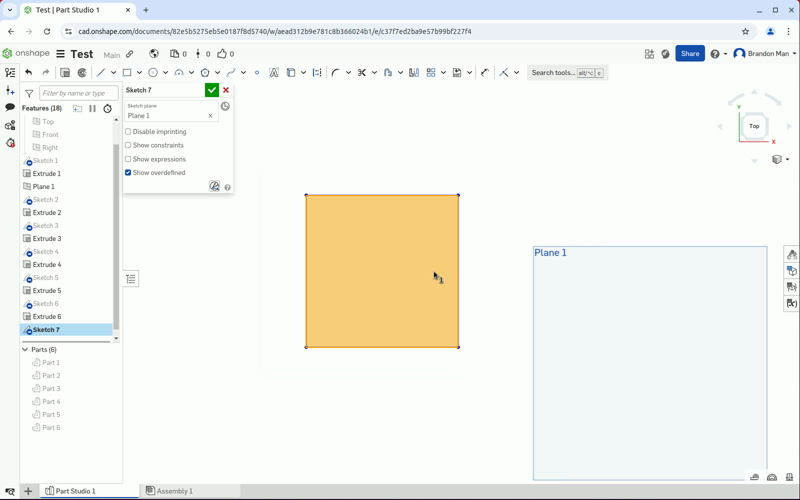
scroll(-6)
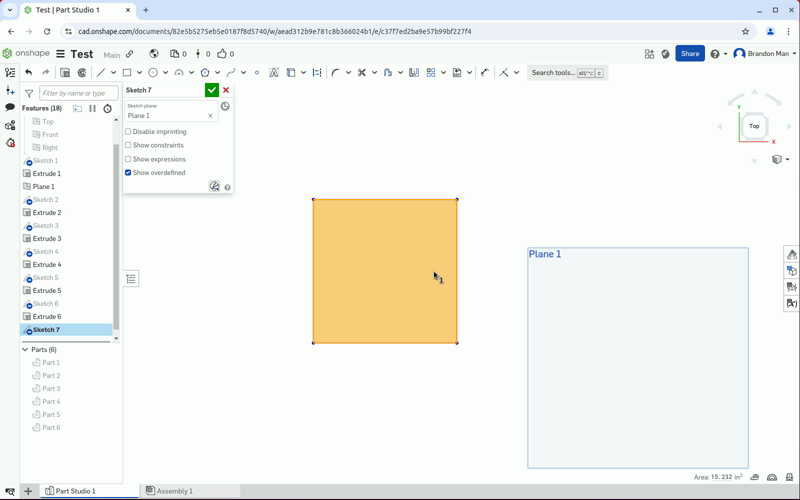
scroll(-6)
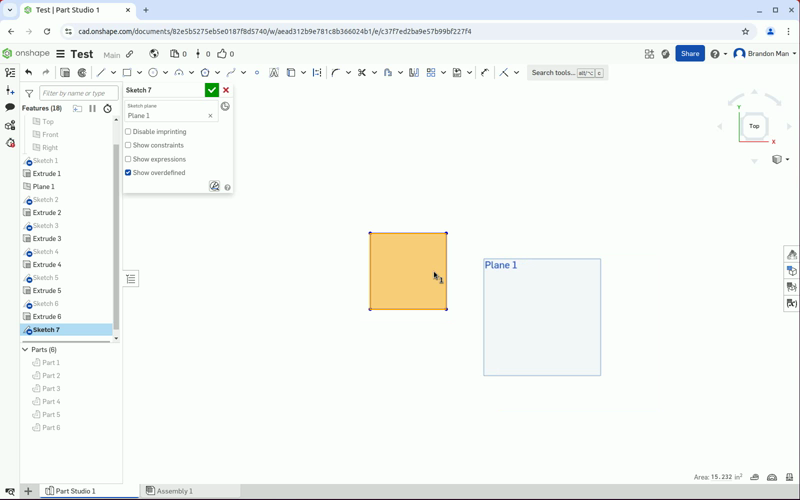
scroll(-6)
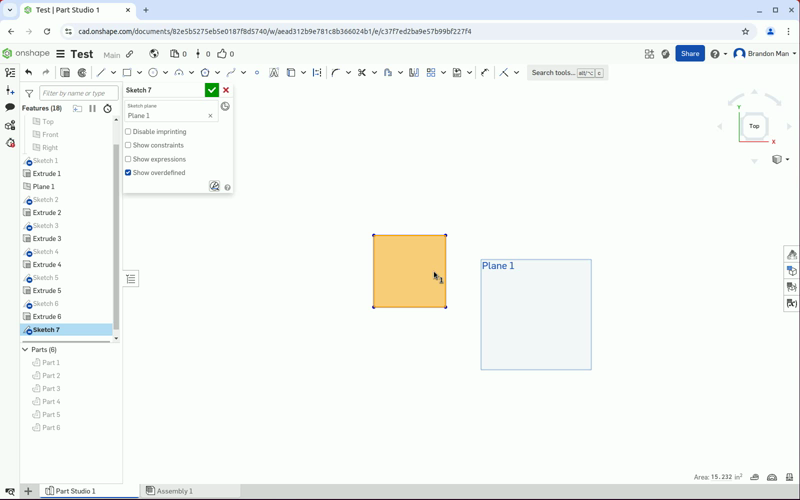
scroll(-6)
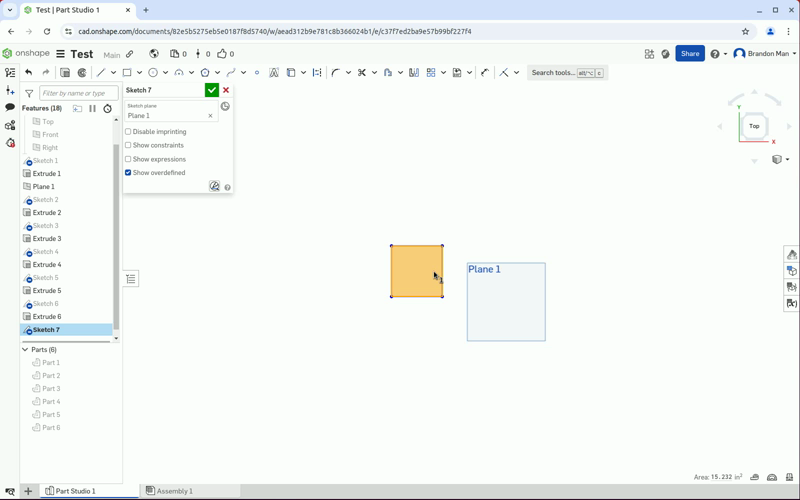
scroll(-6)
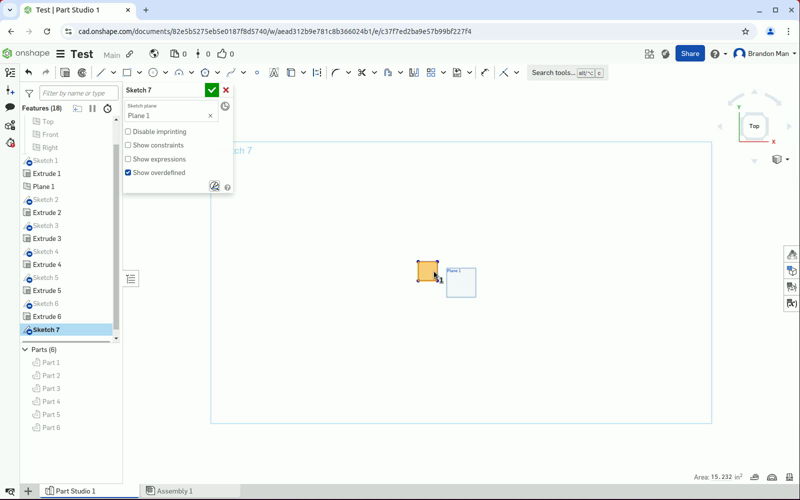
mouse_move(73, 352)
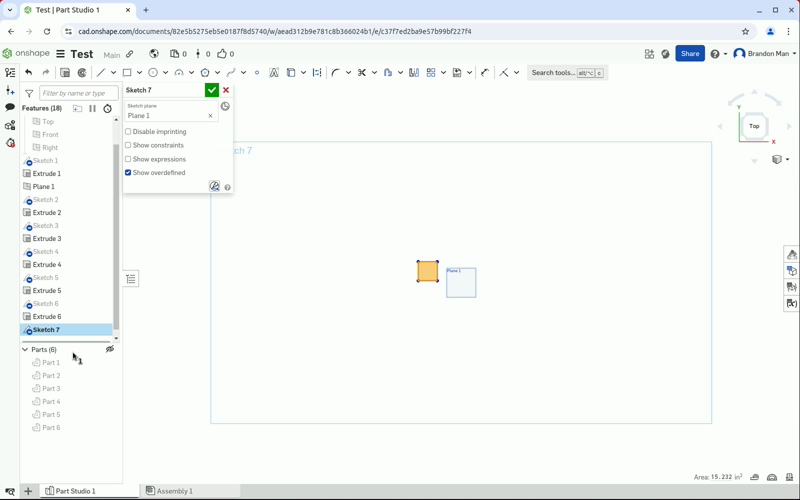
key(shift+y)
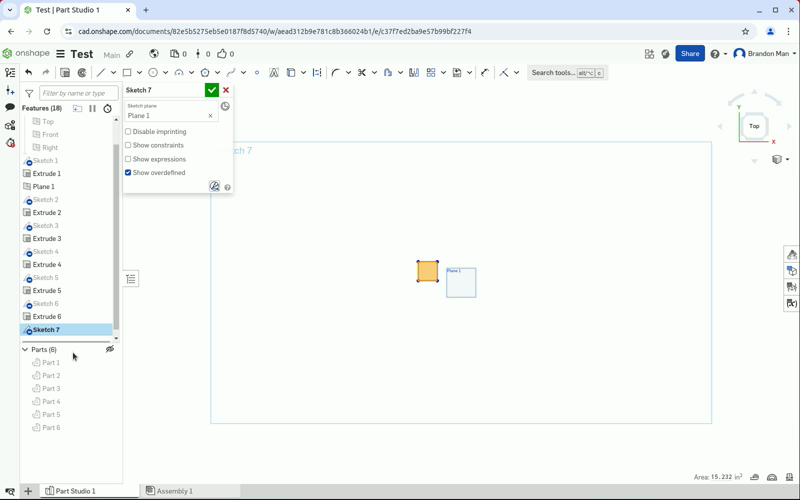
key(shift+e)
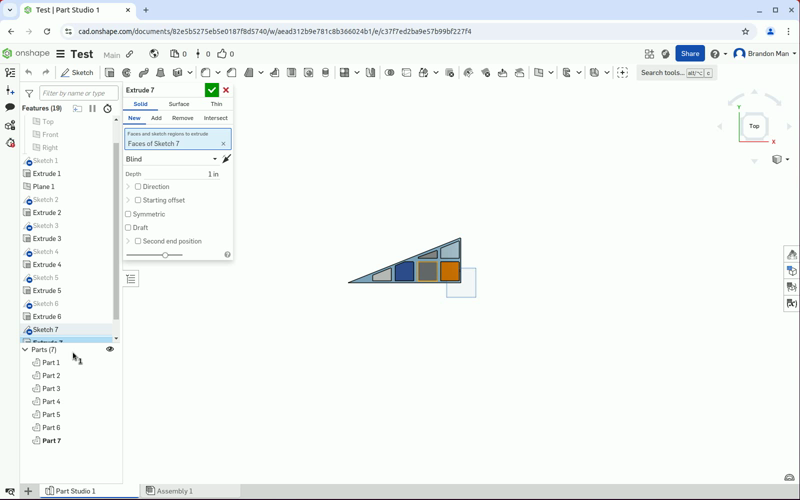
mouse_move(143, 106)
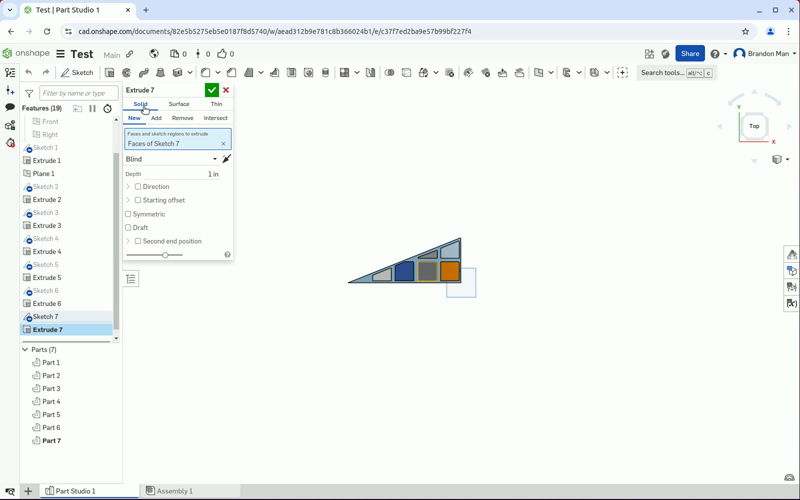
click(143, 106)
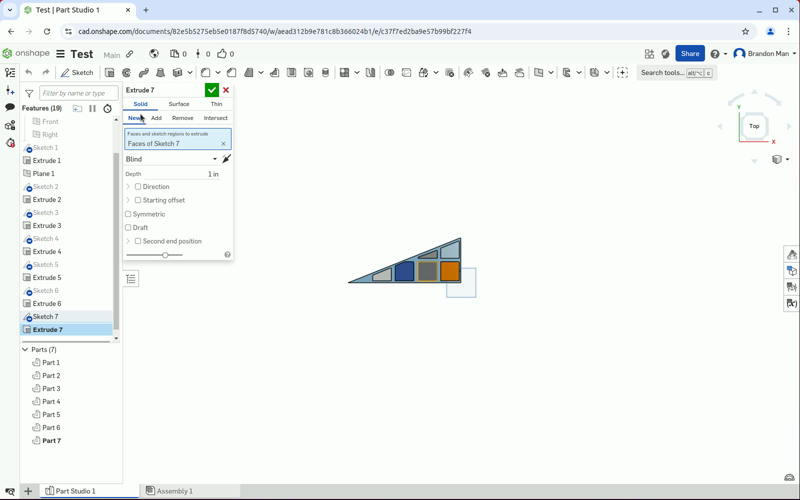
mouse_move(137, 120)
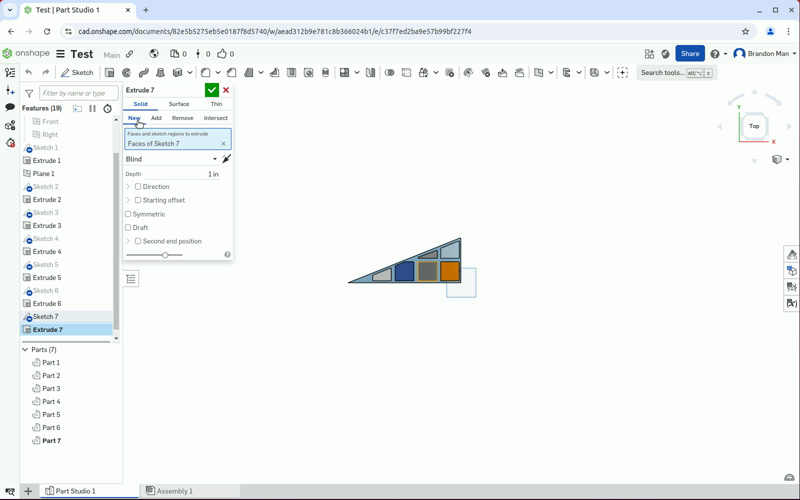
click(137, 120)
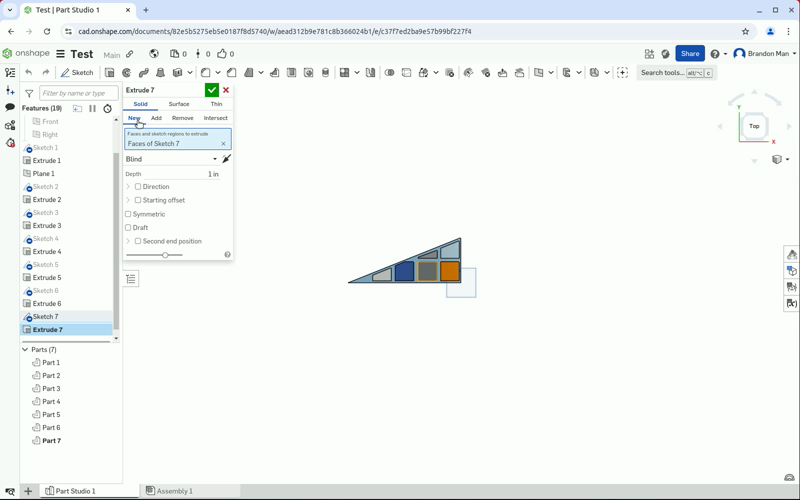
key(tab, 4)
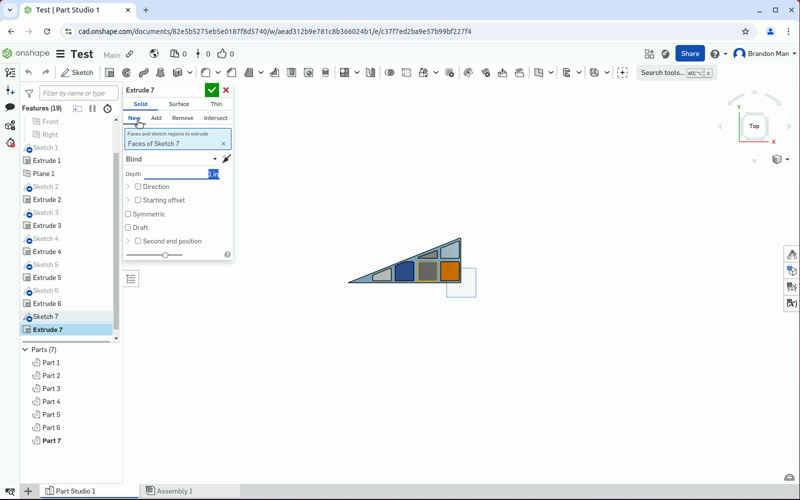
text(0.481)
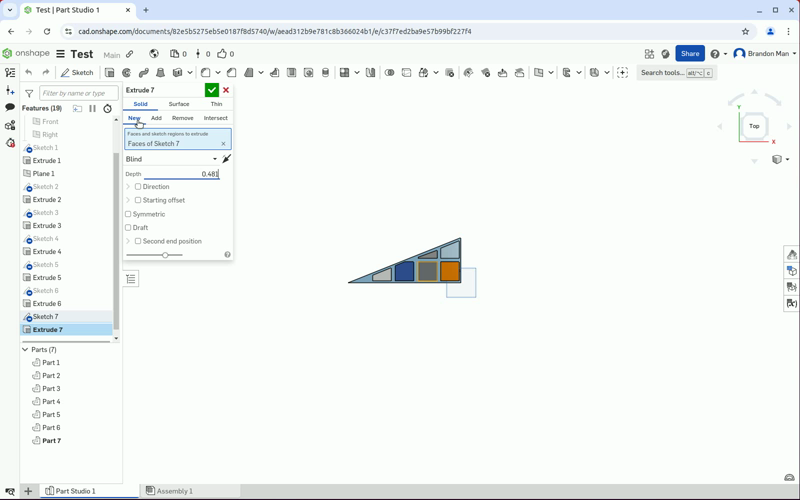
key(enter)
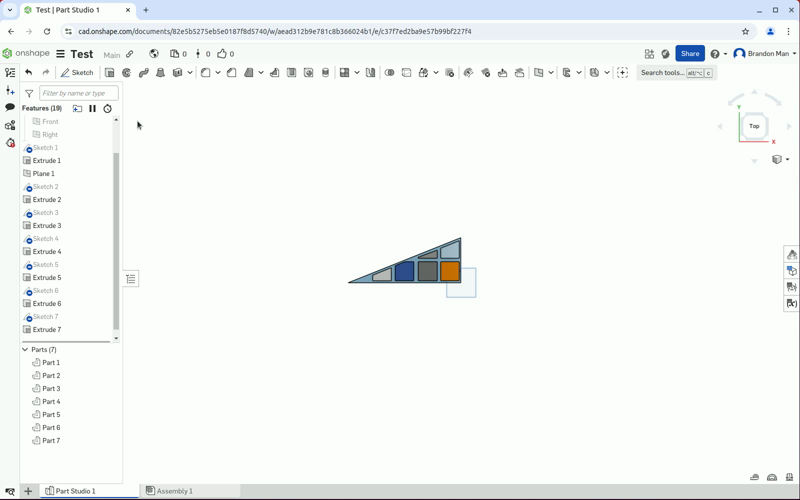
key(shift+h)
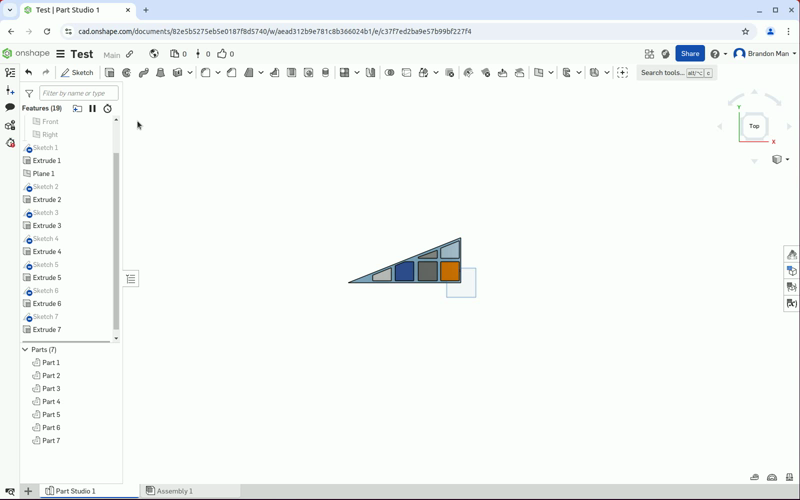
key(shift+h)
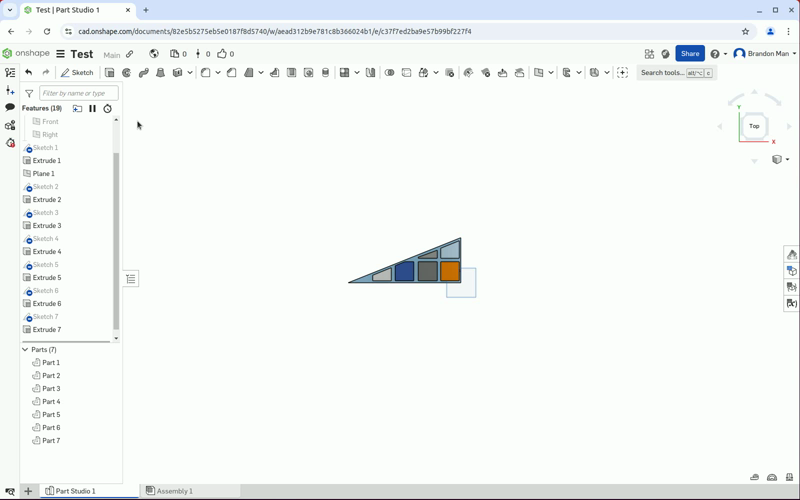
mouse_move(69, 150)
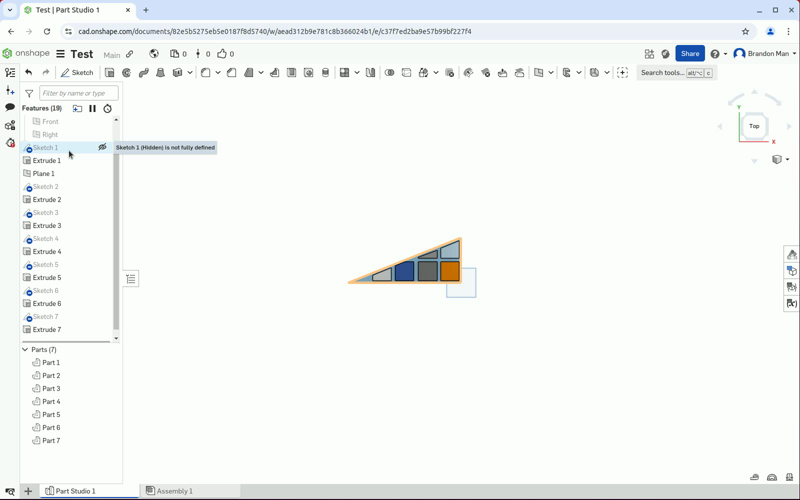
click(69, 150)
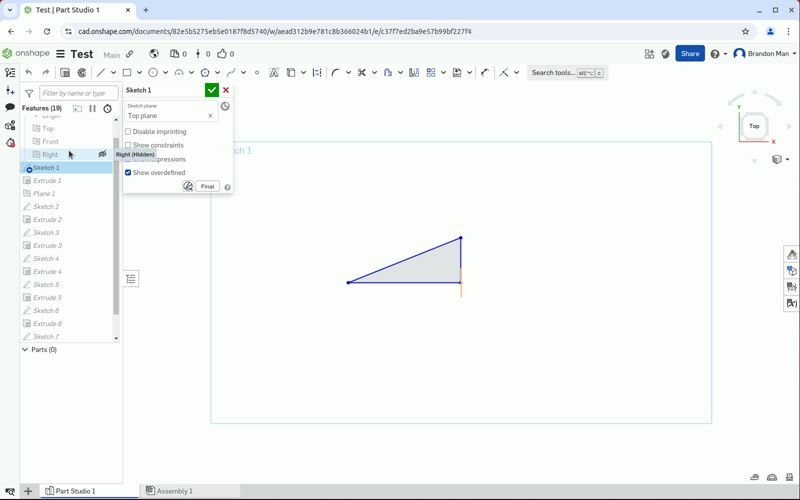
mouse_move(229, 92)
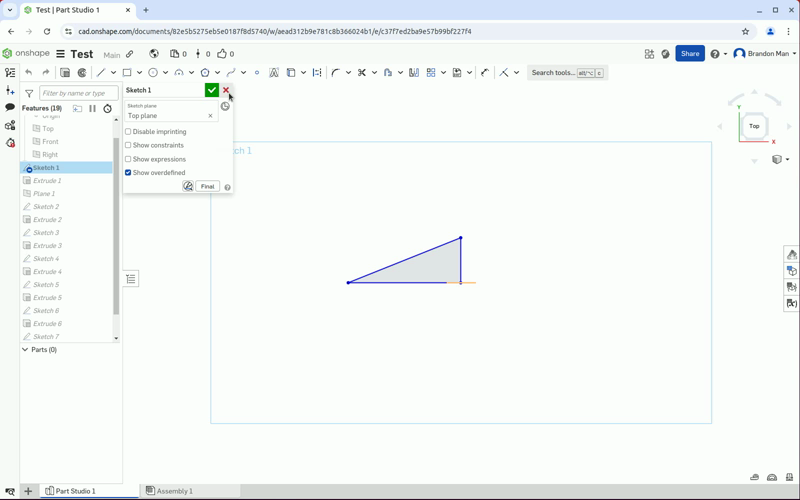
click(229, 92)
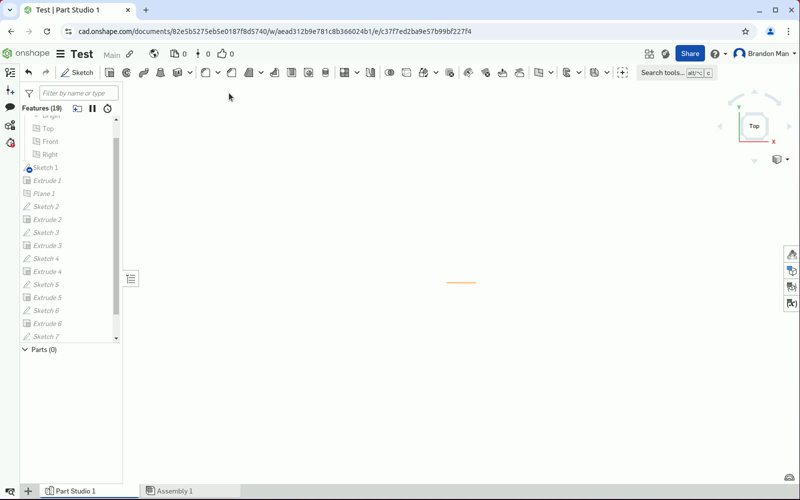
key(shift+s)
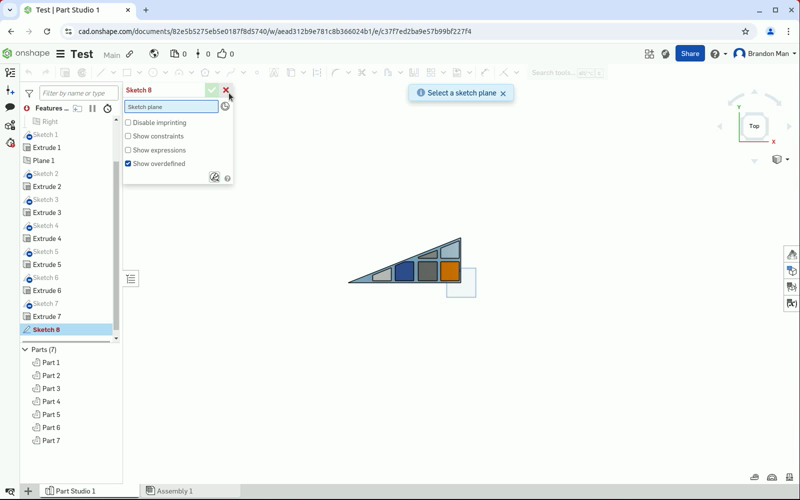
mouse_move(69, 163)
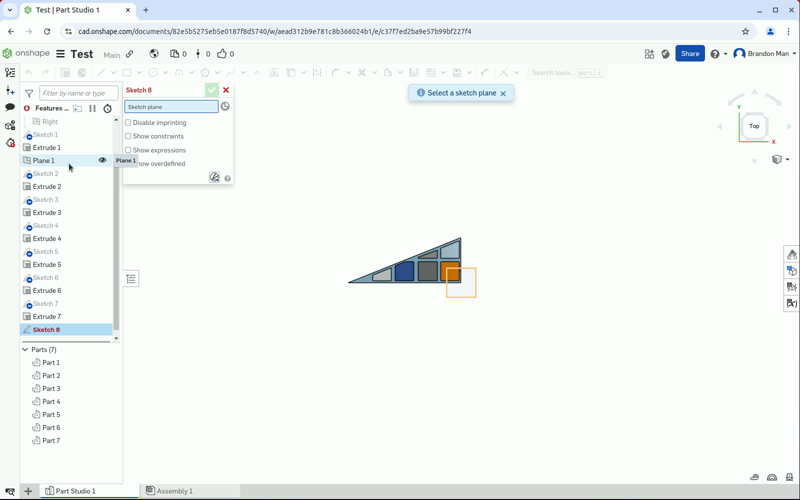
click(69, 163)
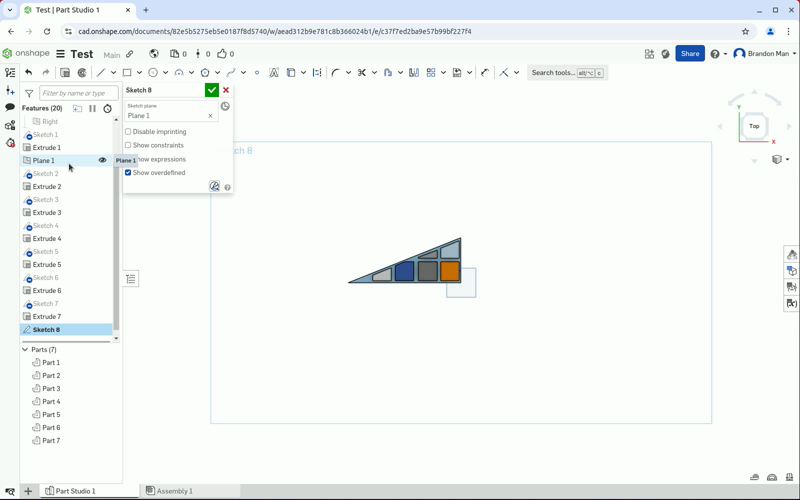
mouse_move(73, 352)
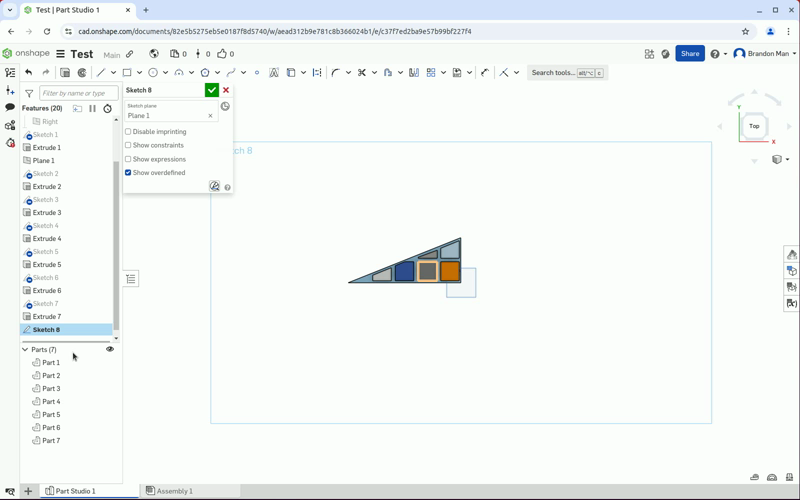
key(y)
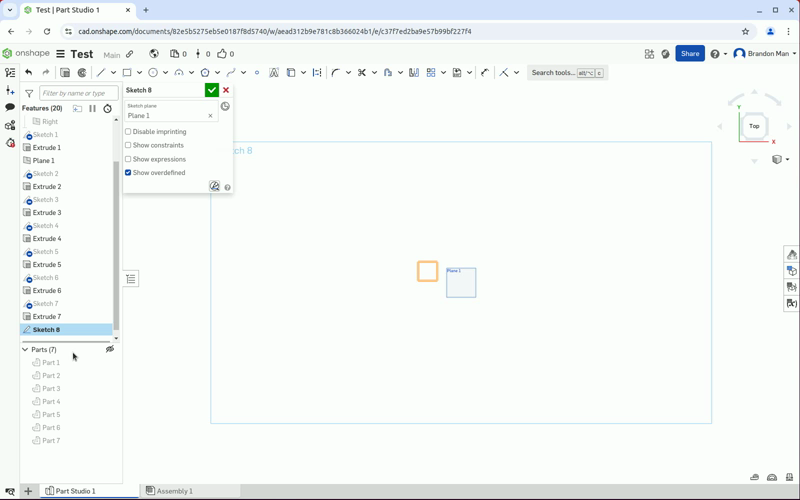
key(l)
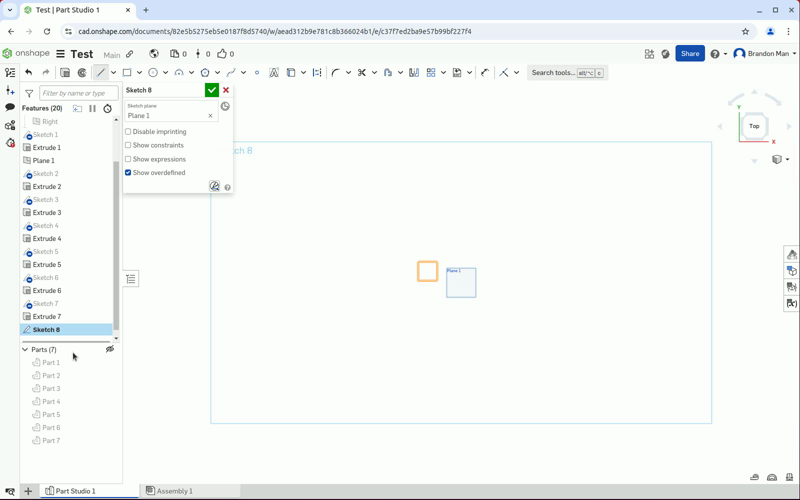
key_down(shift)
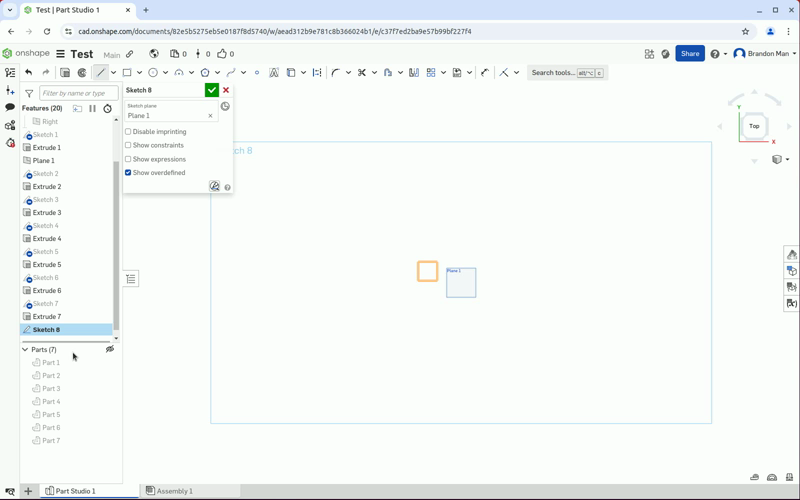
mouse_move(359, 280)
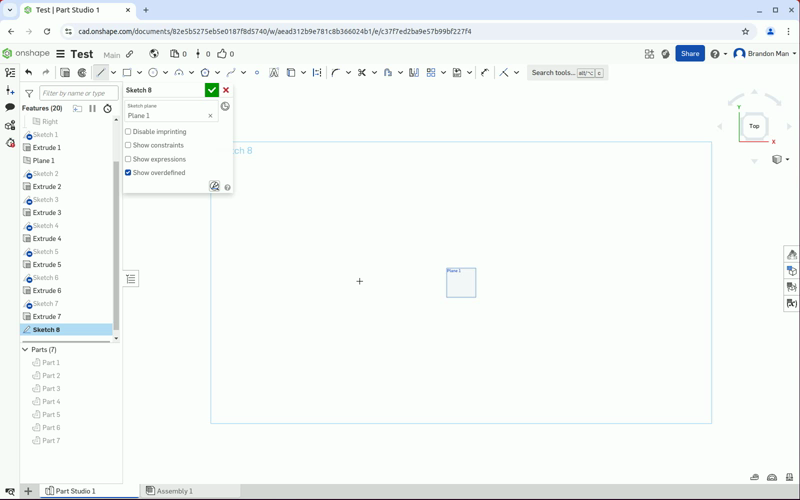
click(359, 280)
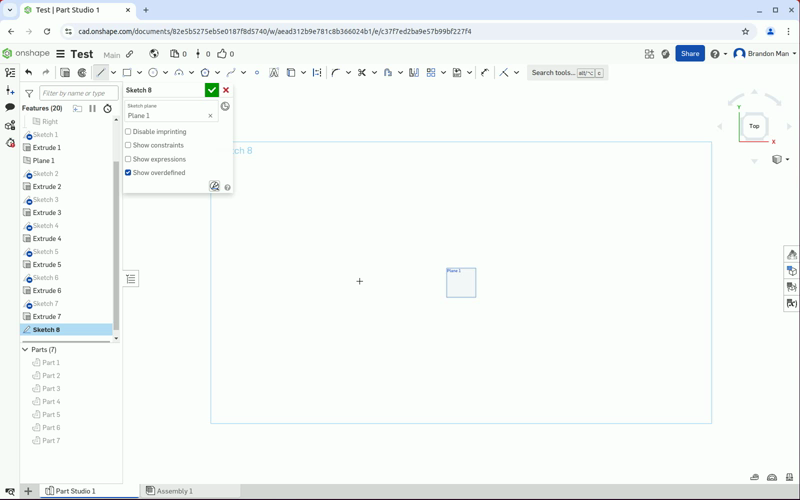
key_up(shift)
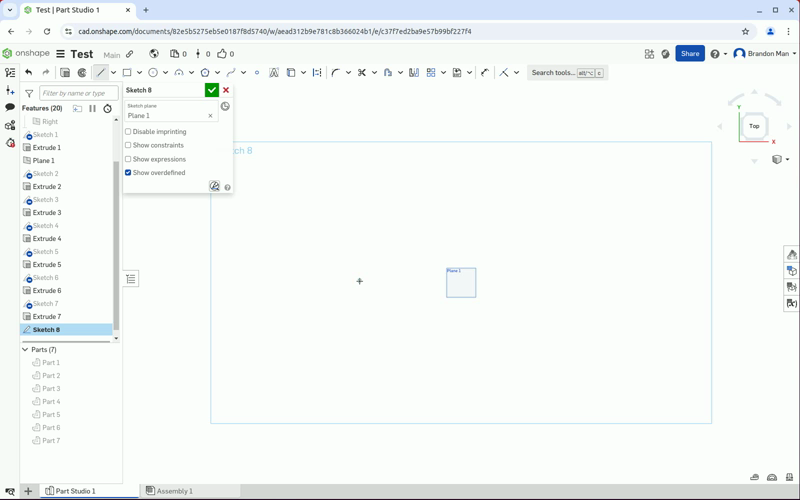
key_down(shift)
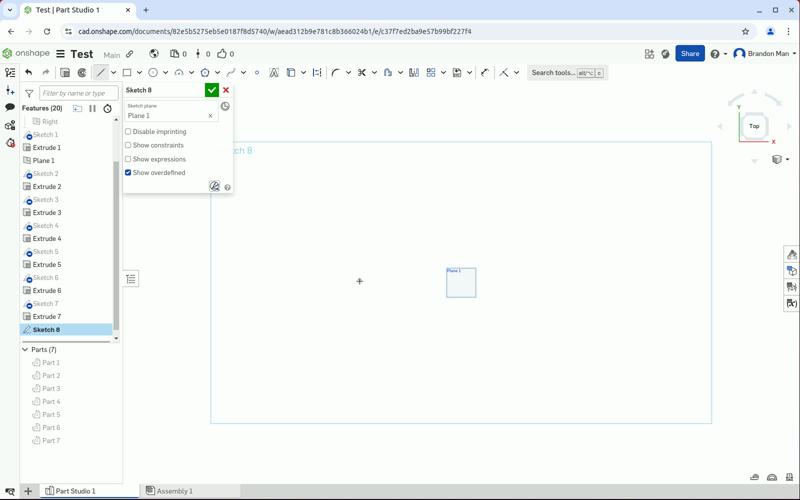
mouse_move(389, 280)
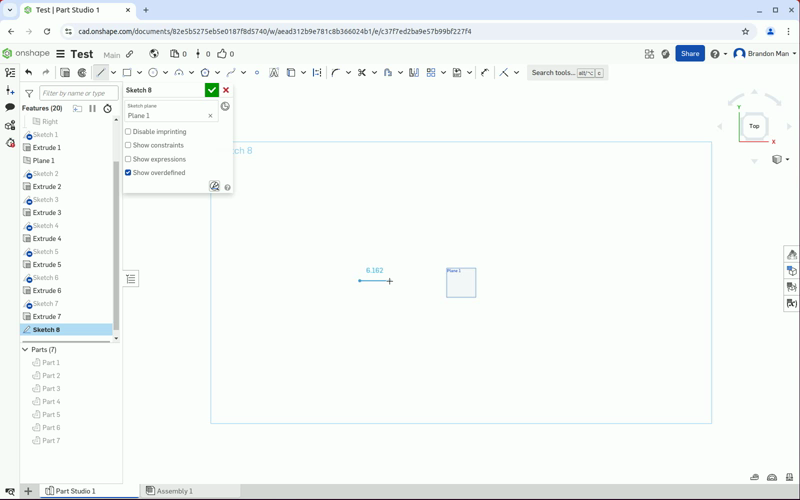
mouse_move(369, 280)
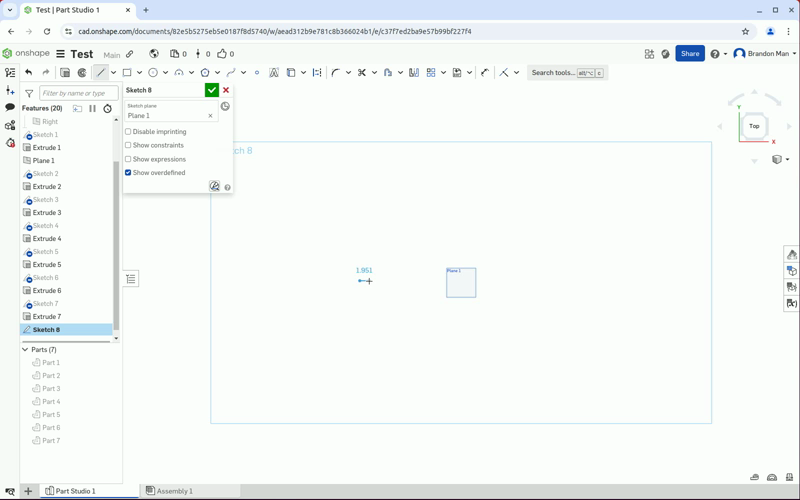
click(369, 280)
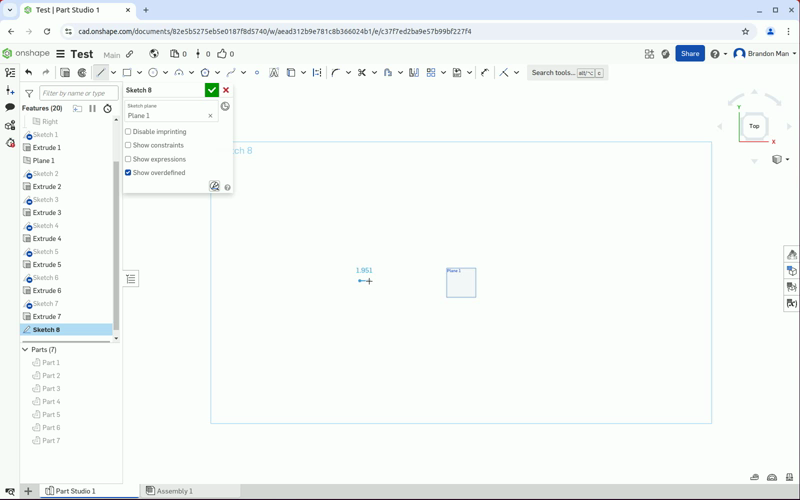
key_up(shift)
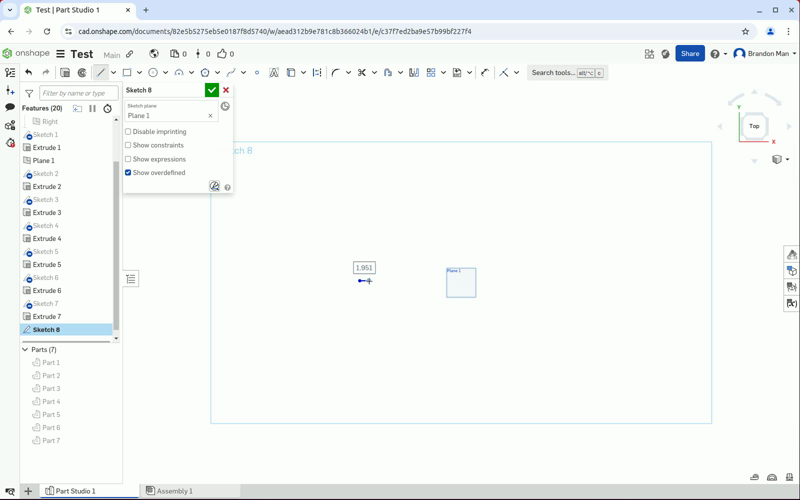
key_down(shift)
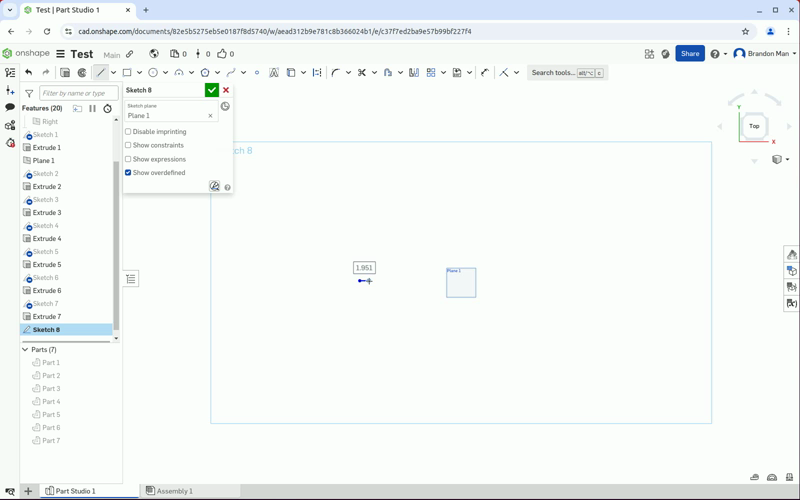
mouse_move(399, 280)
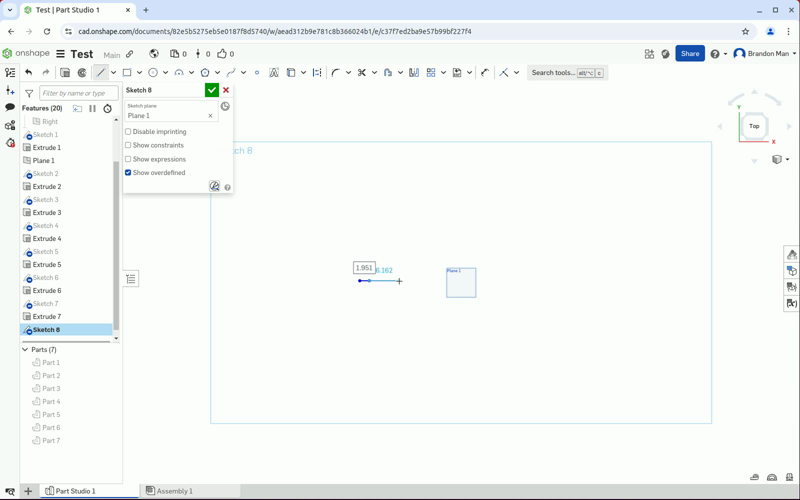
mouse_move(369, 276)
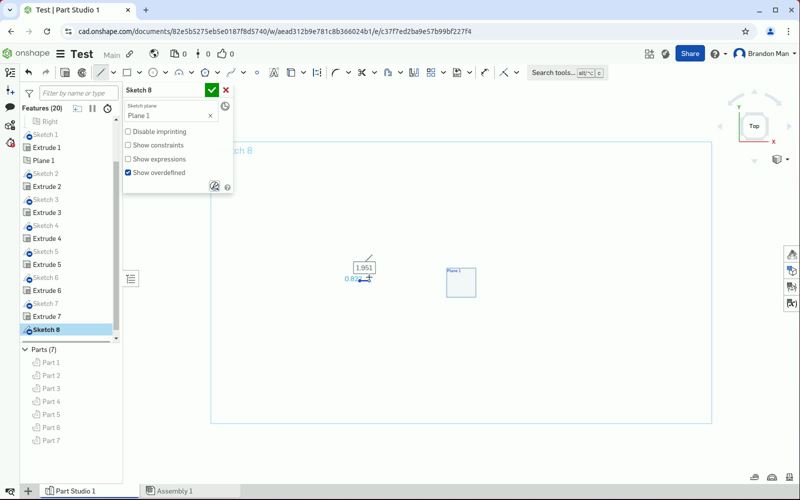
scroll(6)
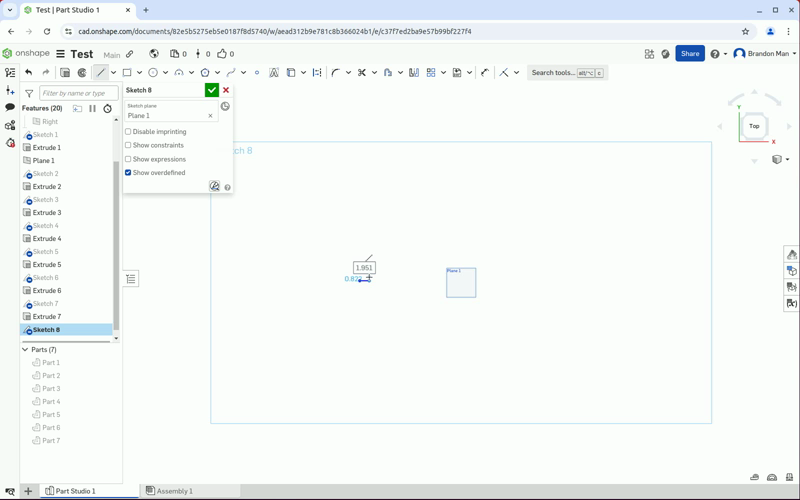
scroll(6)
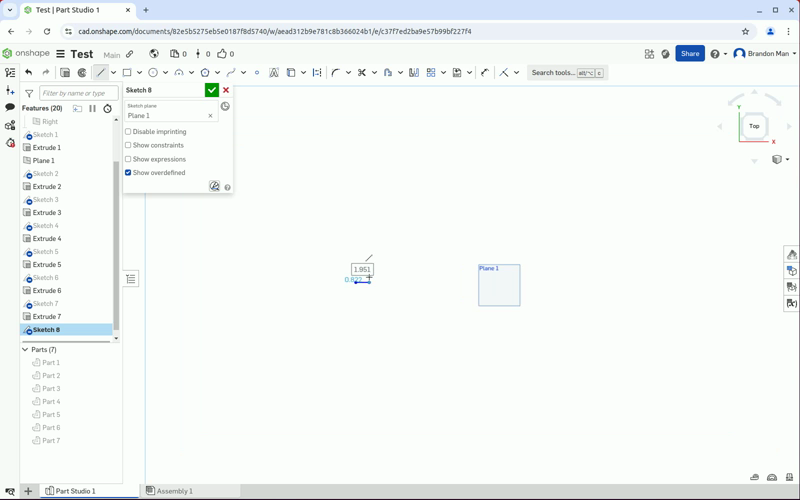
scroll(6)
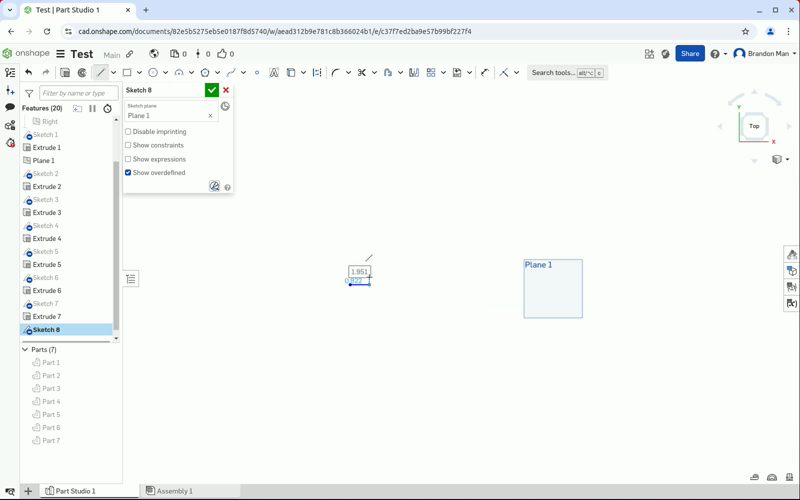
scroll(6)
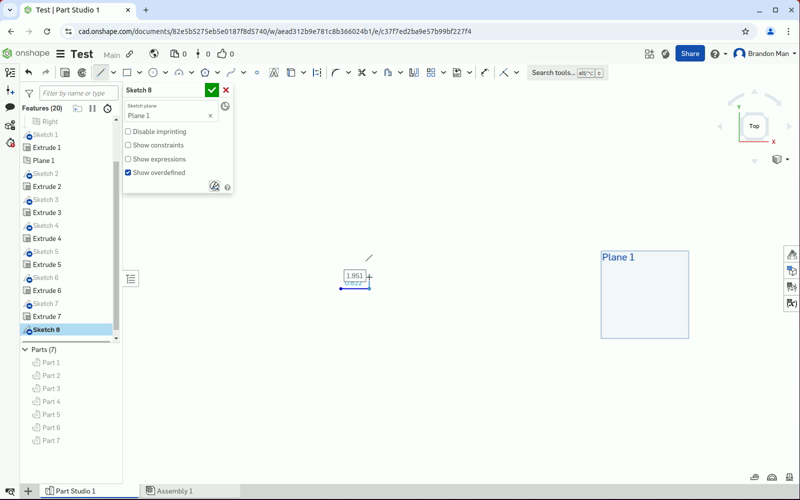
scroll(6)
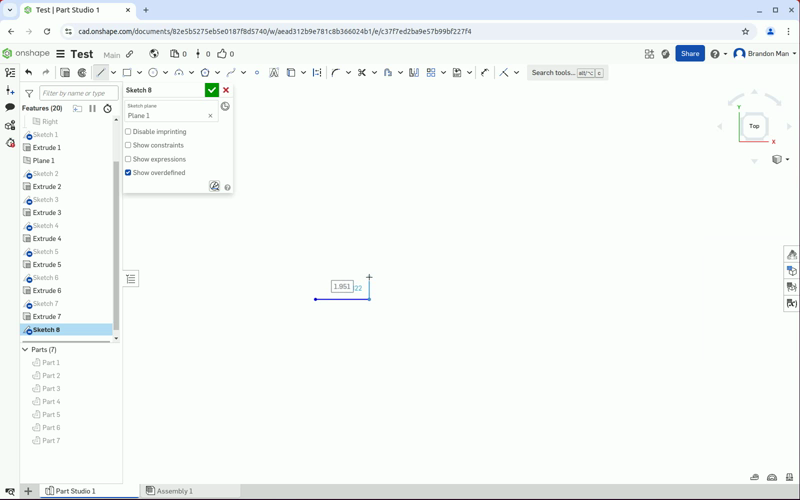
scroll(6)
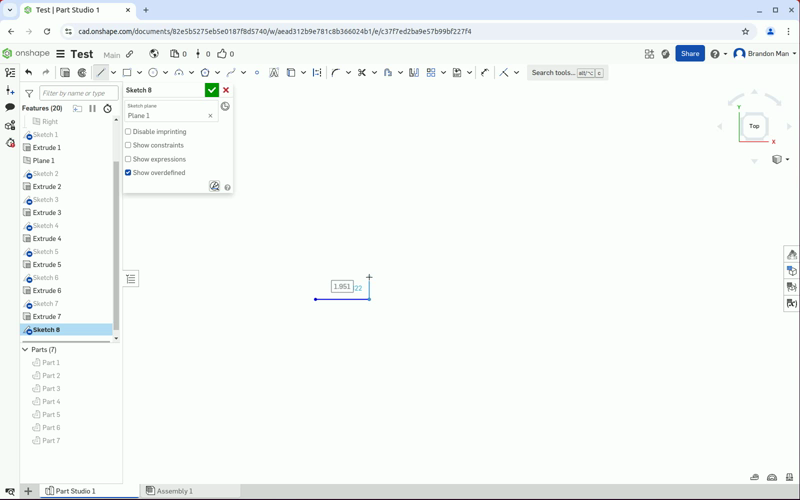
scroll(6)
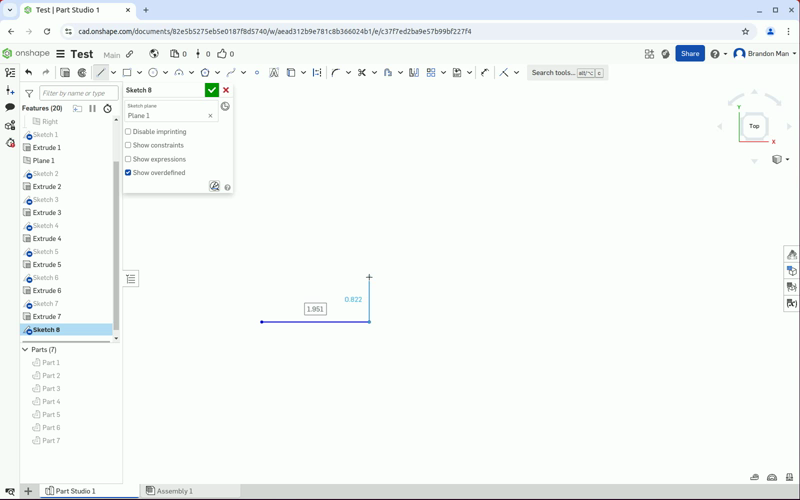
click(369, 276)
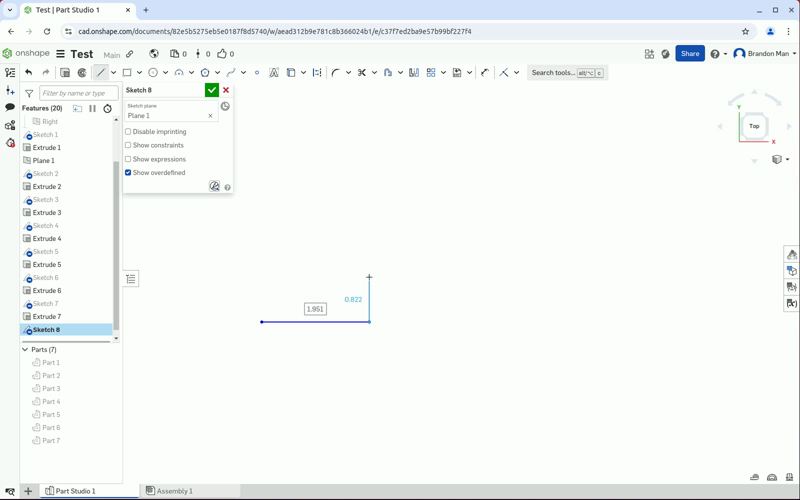
scroll(-6)
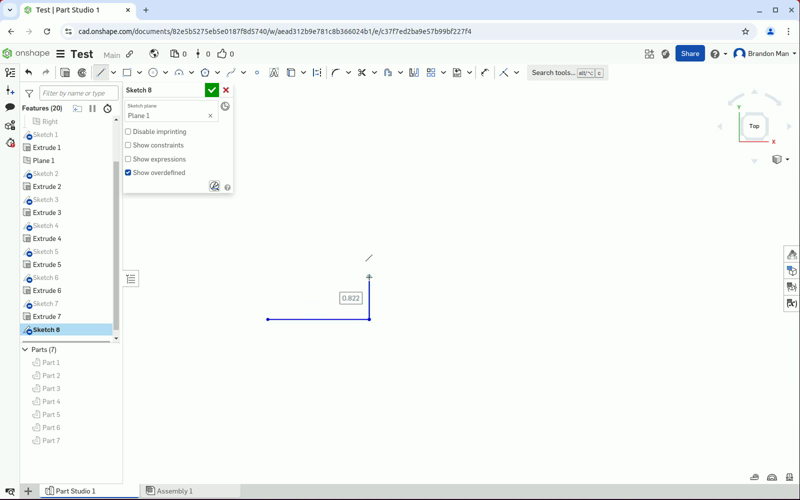
scroll(-6)
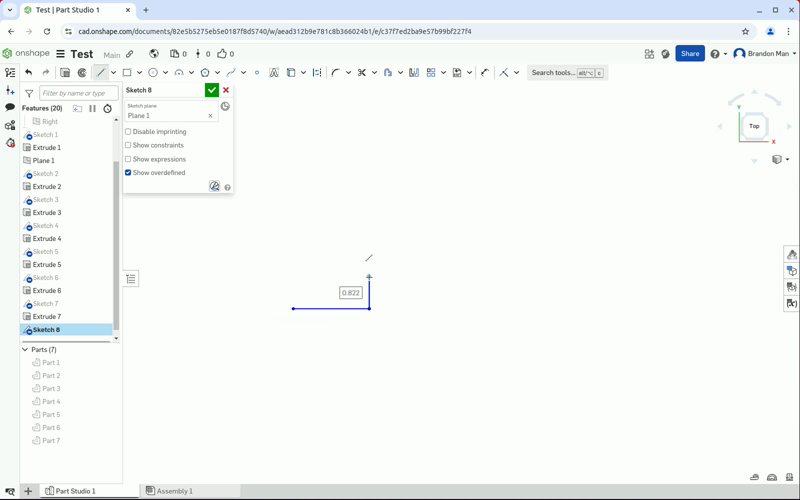
scroll(-6)
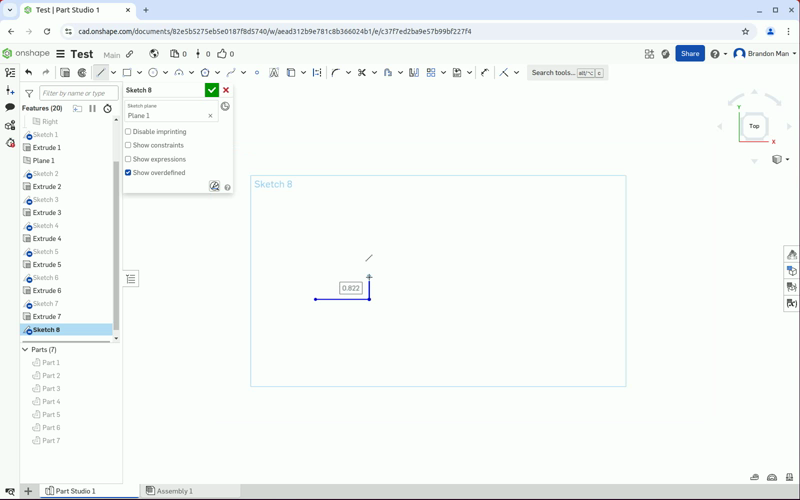
scroll(-6)
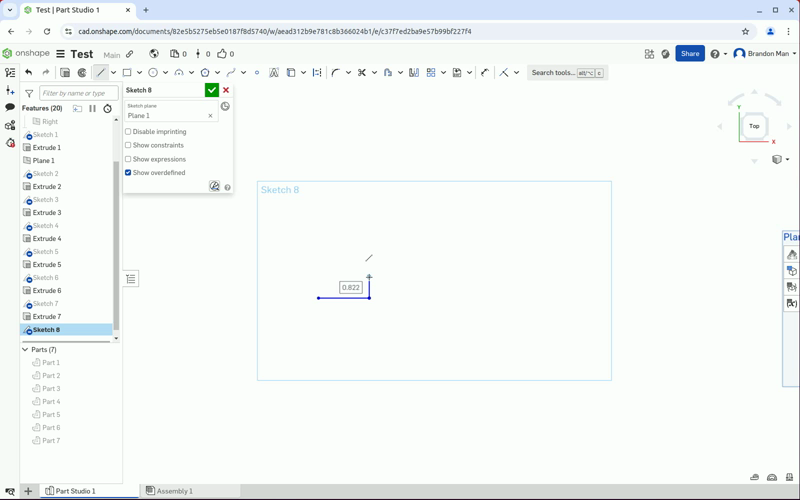
scroll(-6)
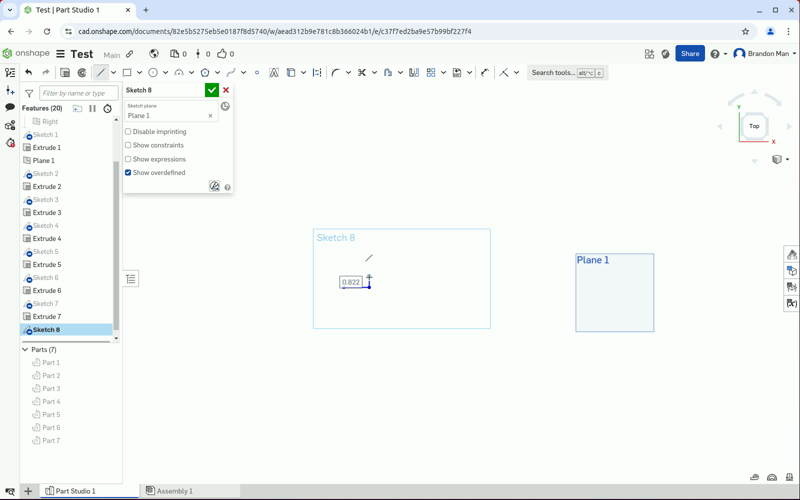
scroll(-6)
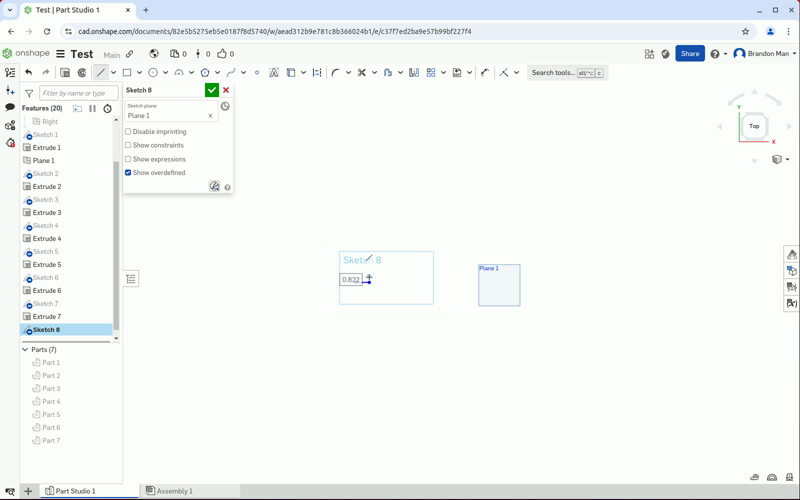
scroll(-6)
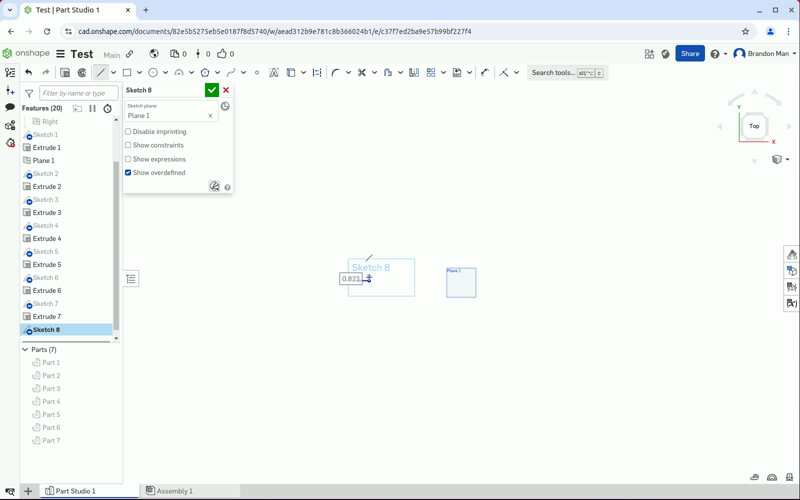
key_up(shift)
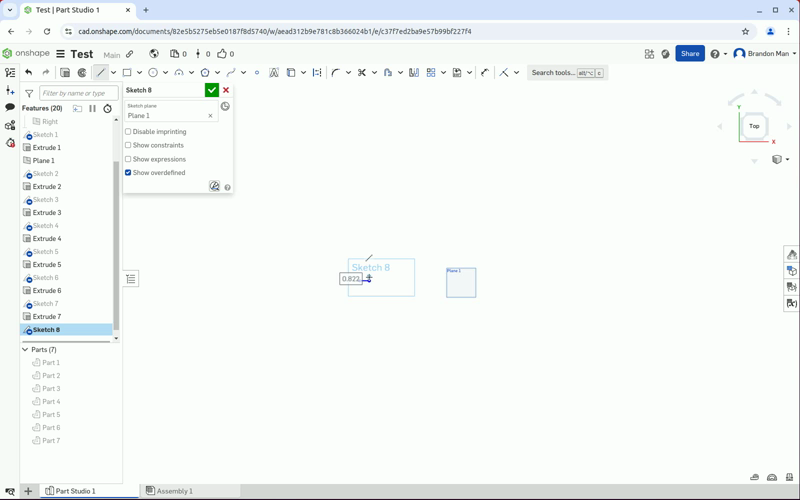
mouse_move(399, 276)
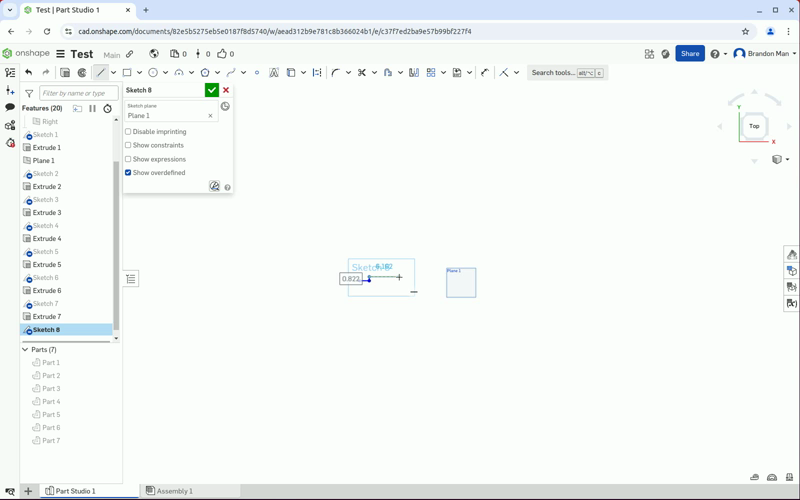
key_down(shift)
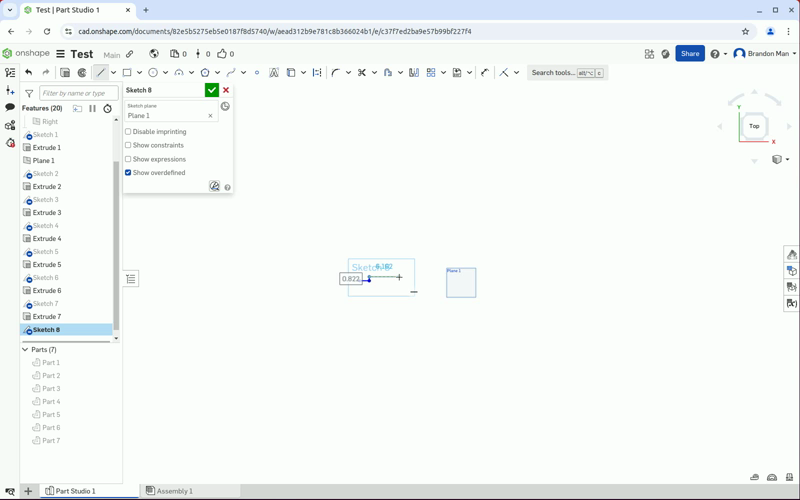
mouse_move(359, 280)
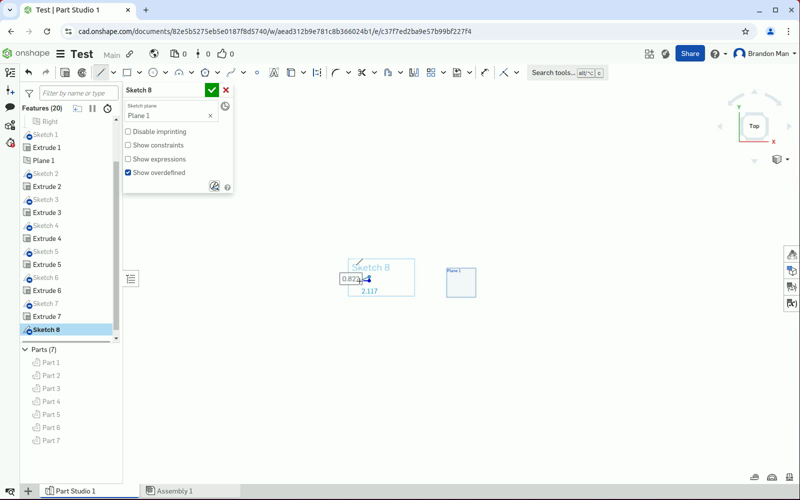
key_up(shift)
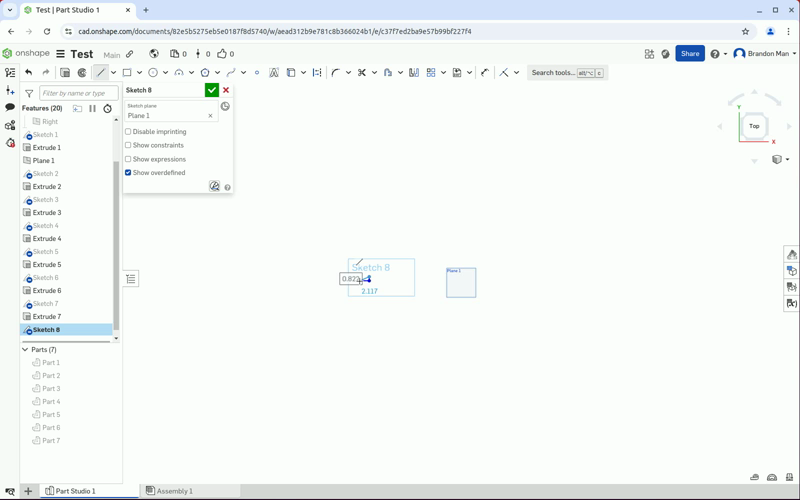
click(359, 280)
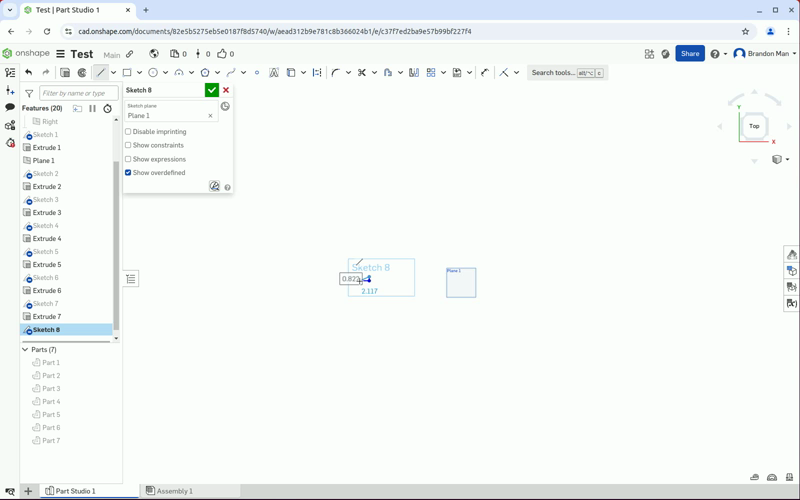
key(esc)
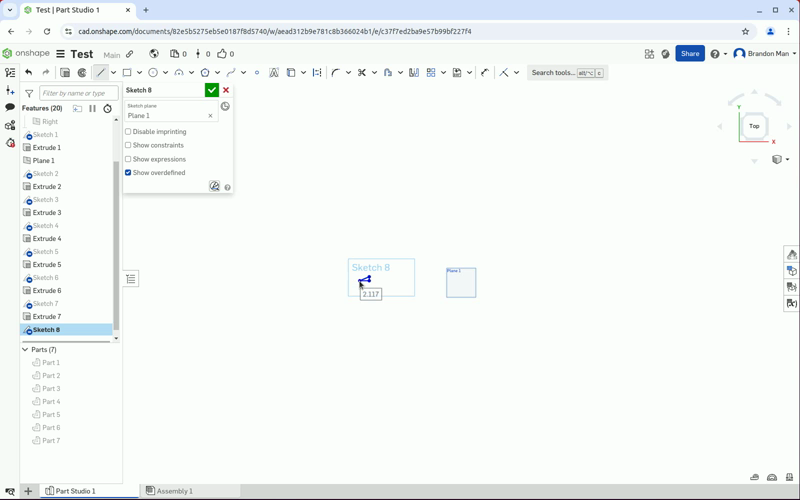
mouse_move(369, 279)
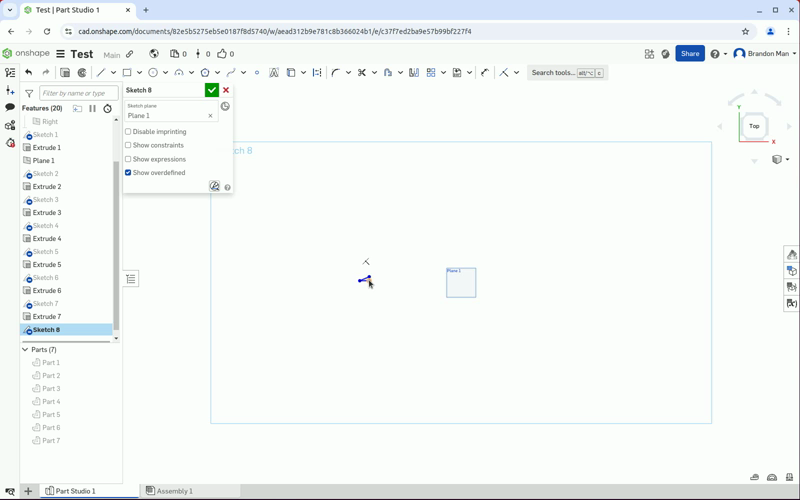
scroll(6)
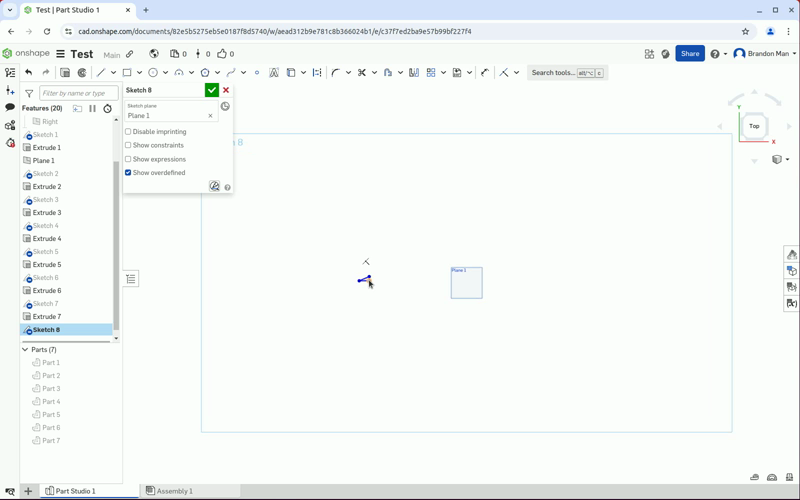
scroll(6)
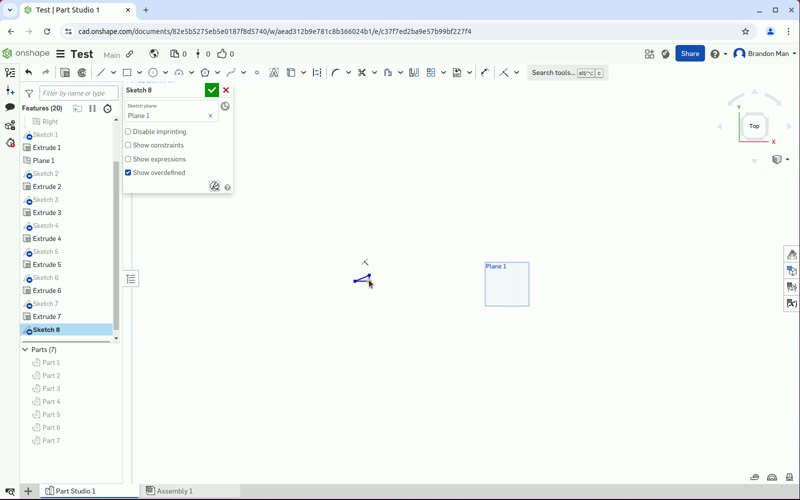
scroll(6)
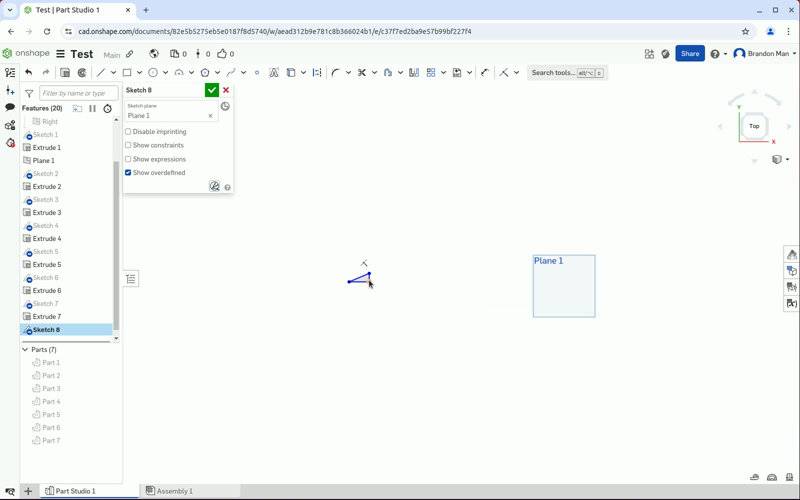
scroll(6)
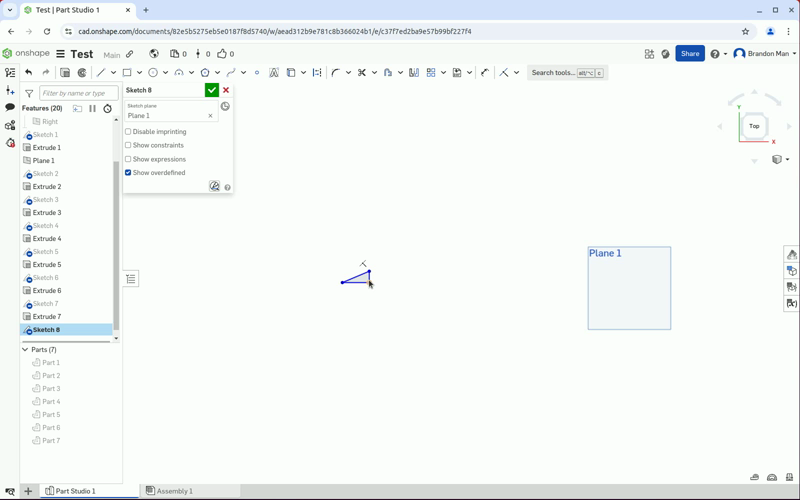
scroll(6)
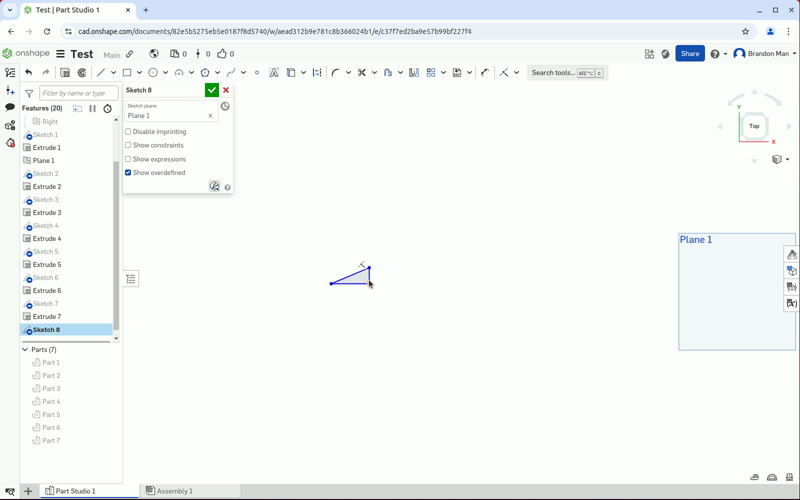
scroll(6)
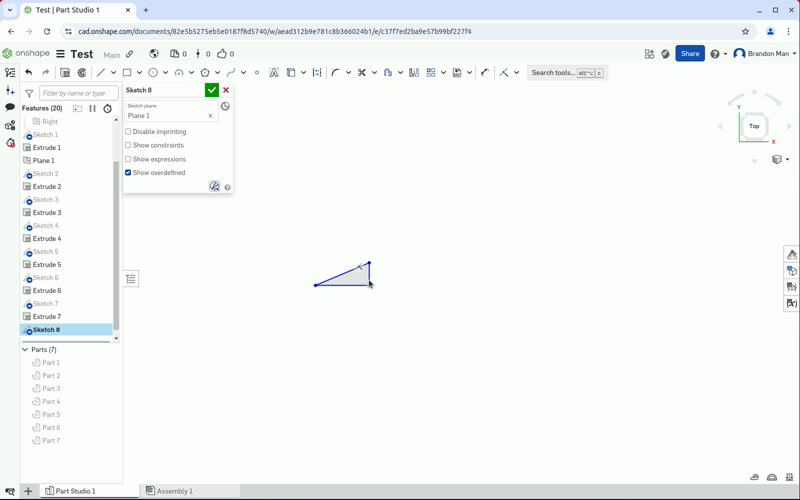
scroll(6)
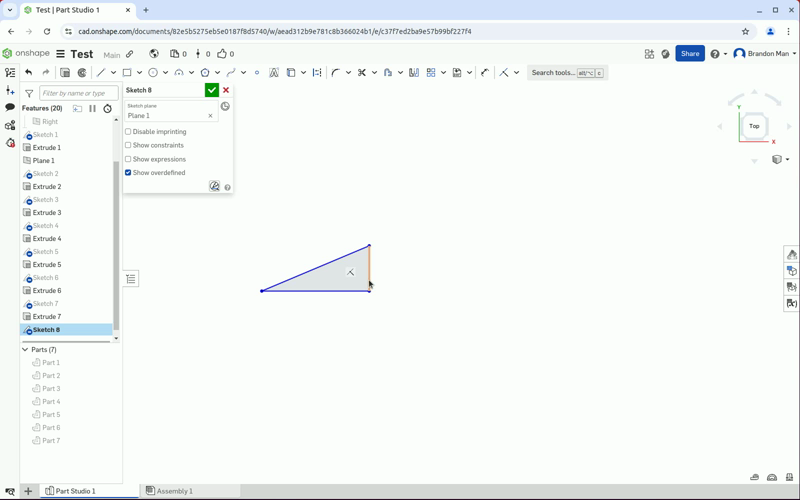
click(369, 279)
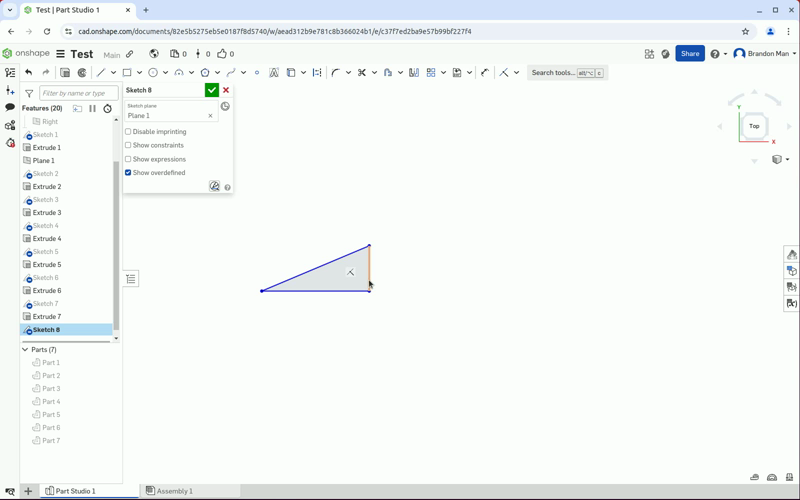
scroll(-6)
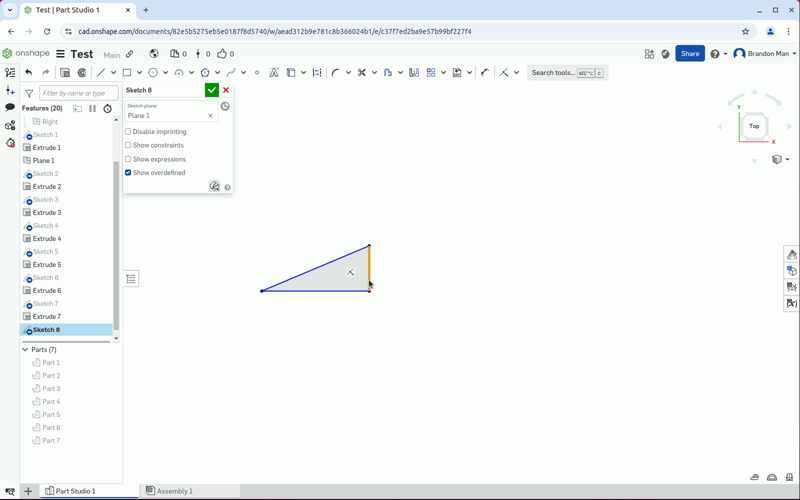
scroll(-6)
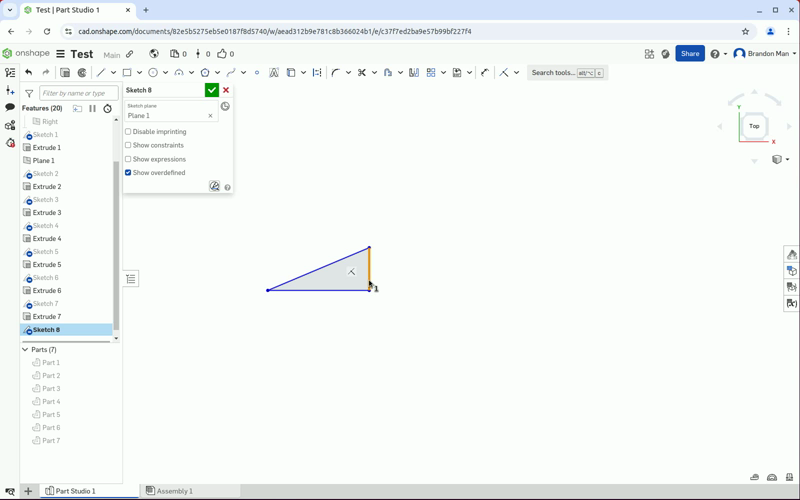
scroll(-6)
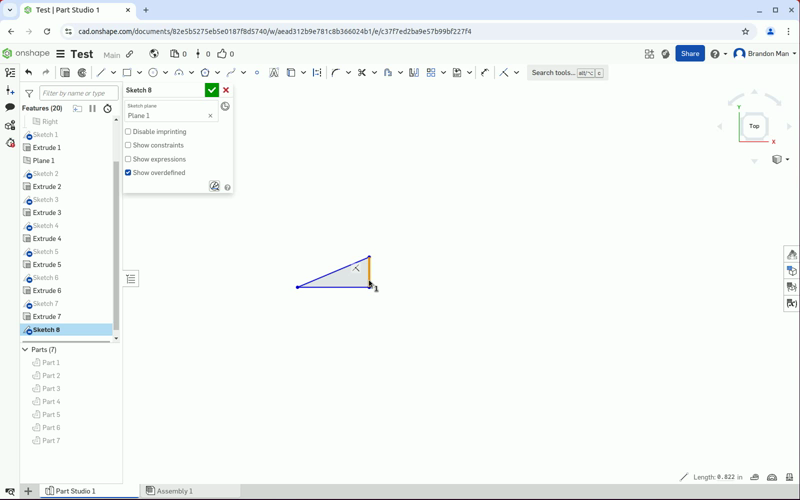
scroll(-6)
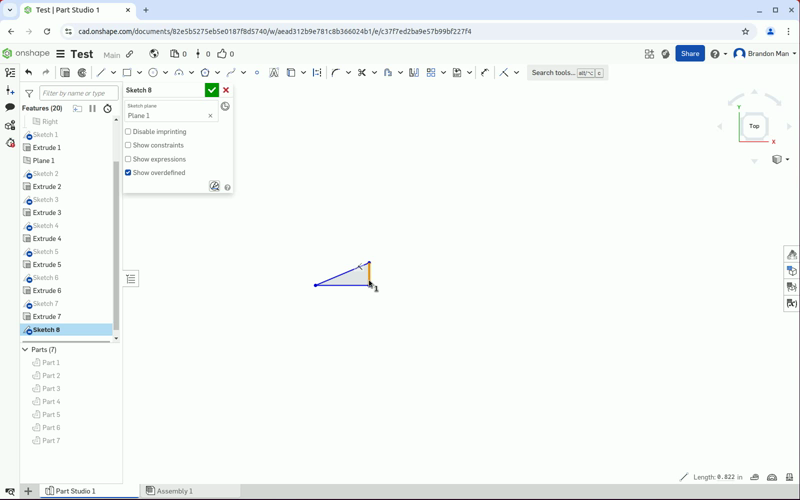
scroll(-6)
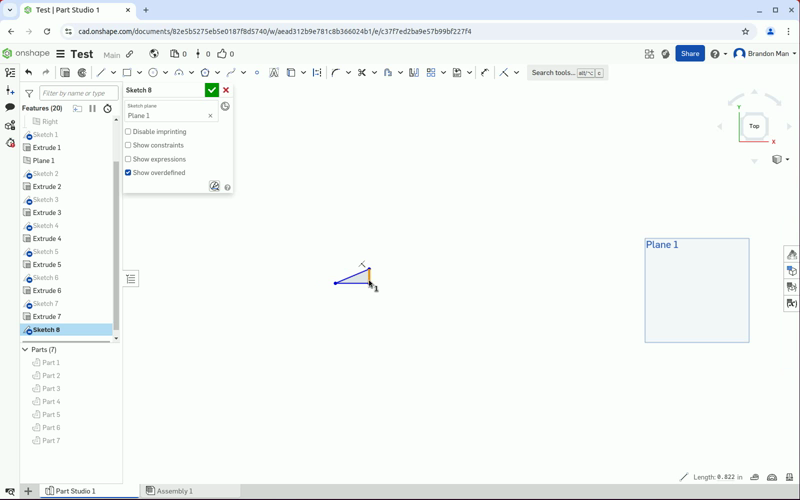
scroll(-6)
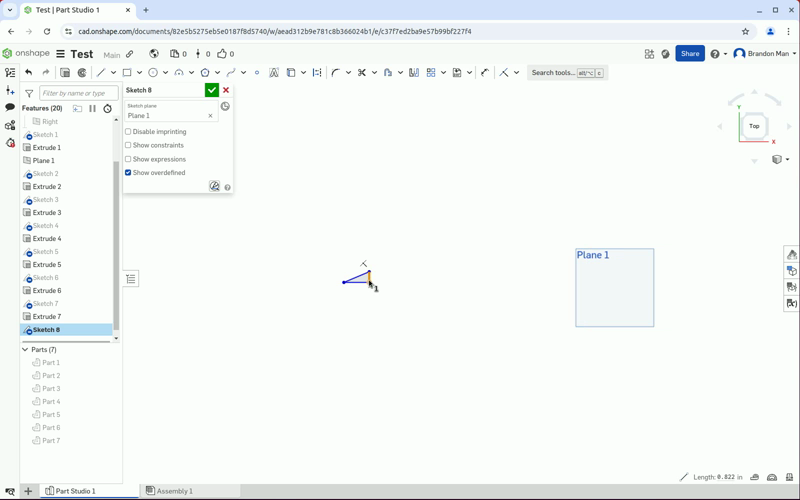
scroll(-6)
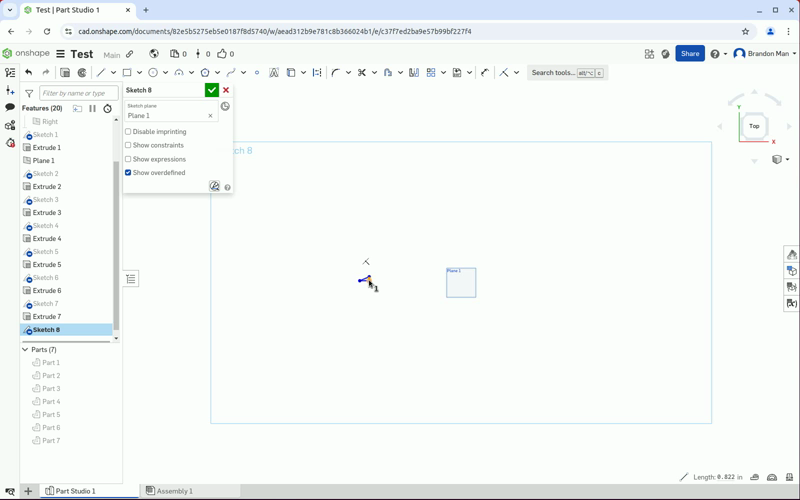
mouse_move(73, 352)
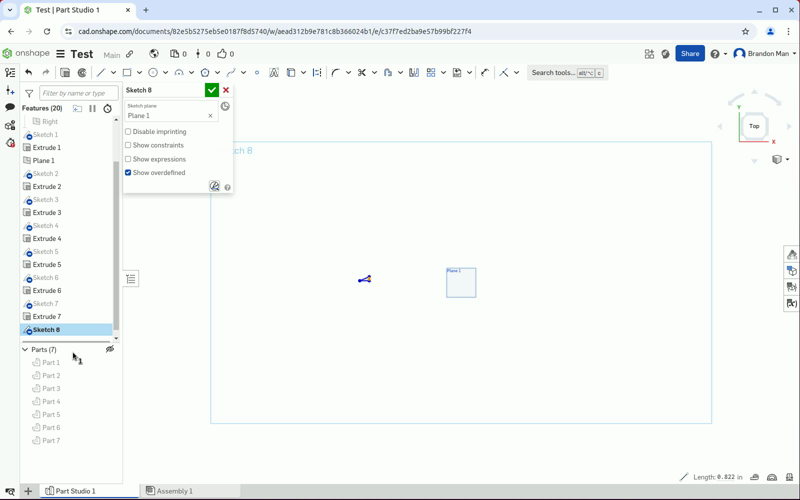
key(shift+y)
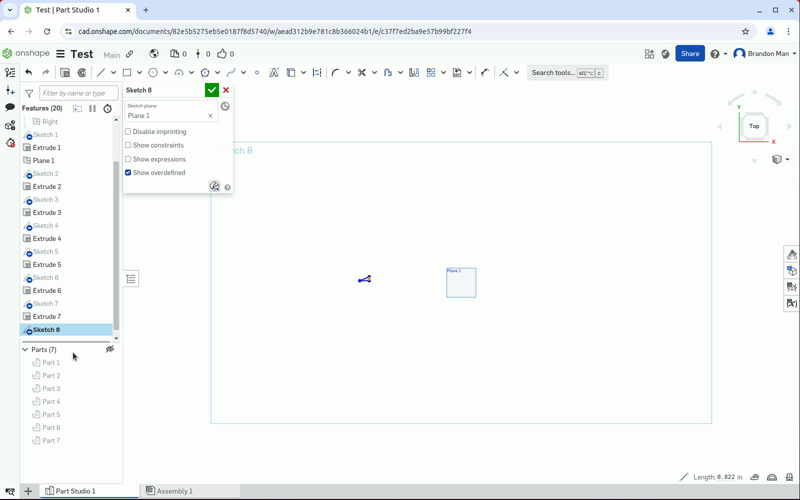
key(shift+e)
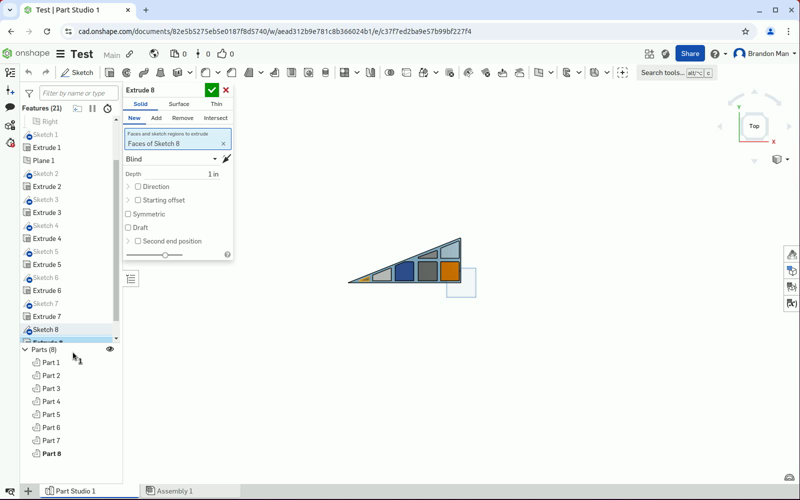
mouse_move(143, 106)
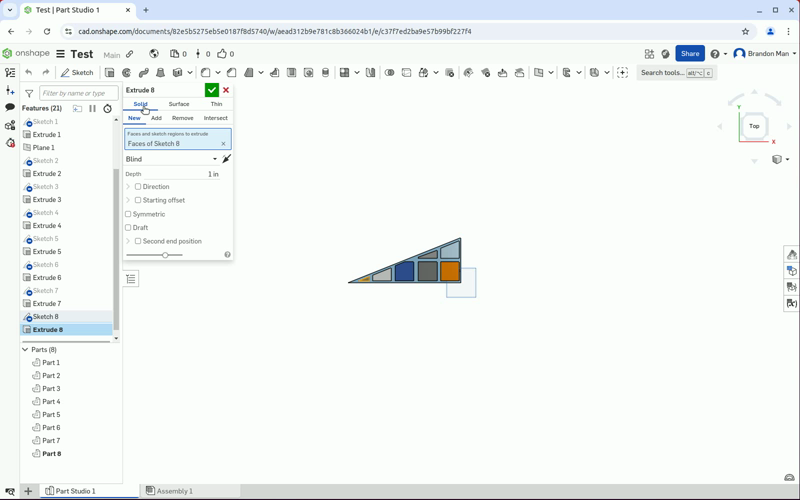
click(143, 106)
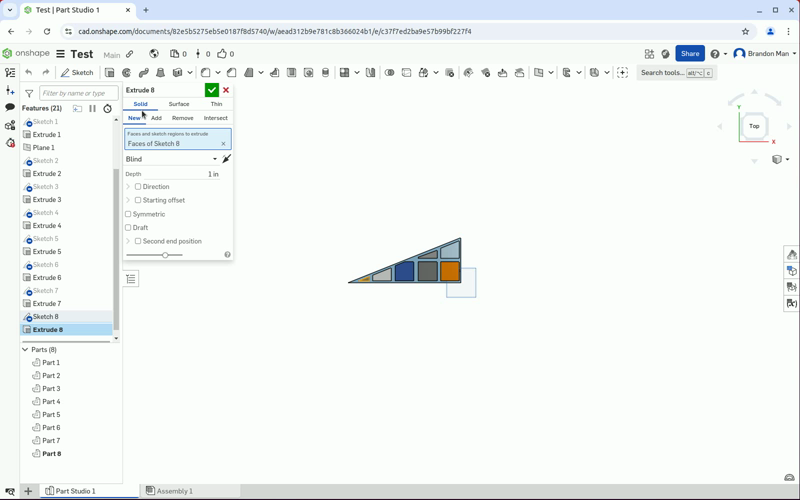
mouse_move(137, 120)
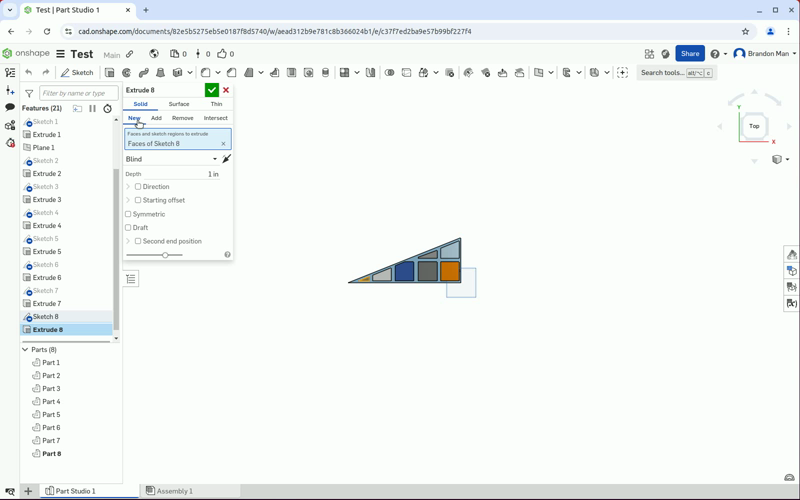
click(137, 120)
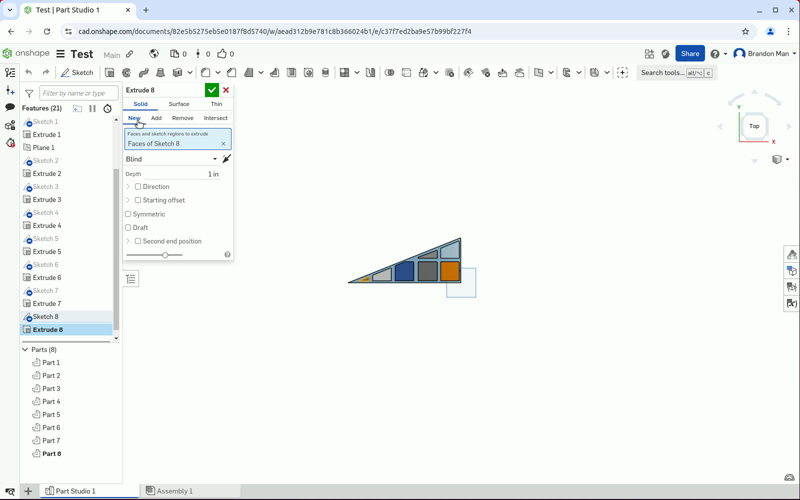
key(tab, 4)
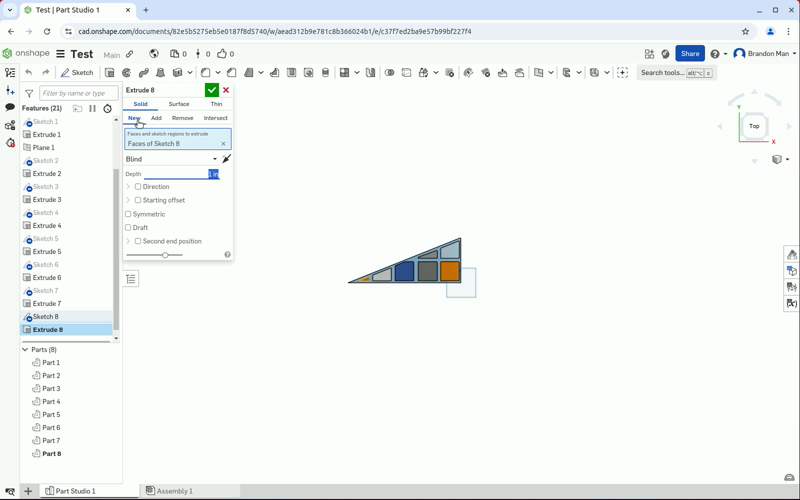
text(0.481)
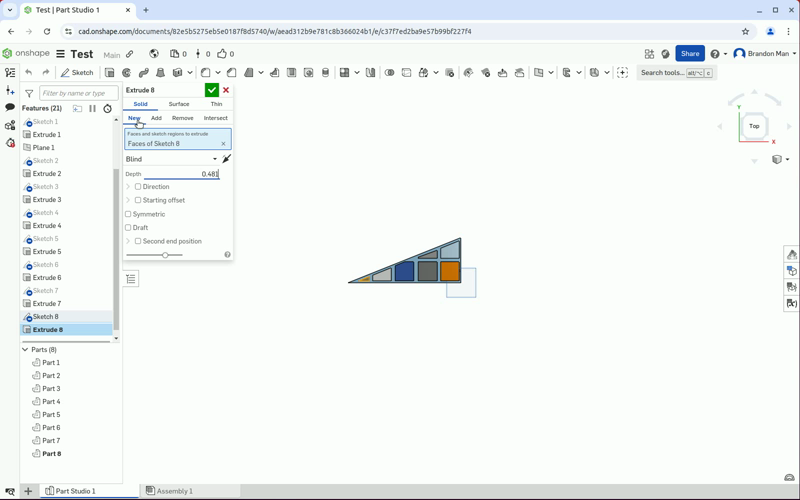
key(enter)
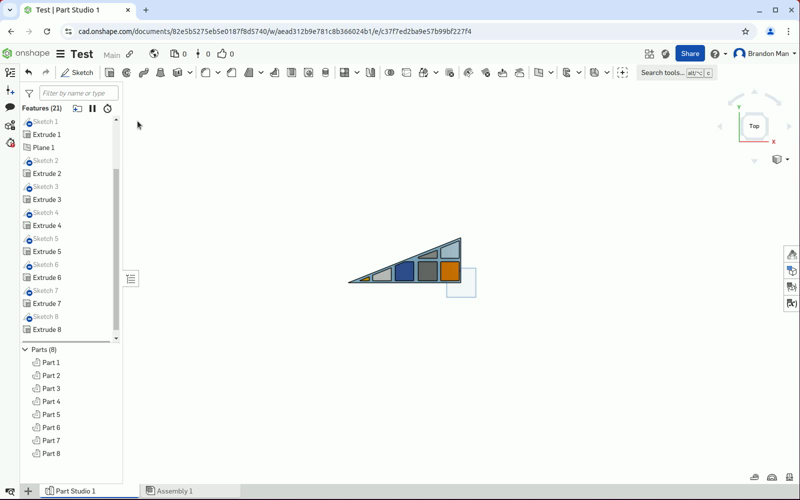
key(shift+h)
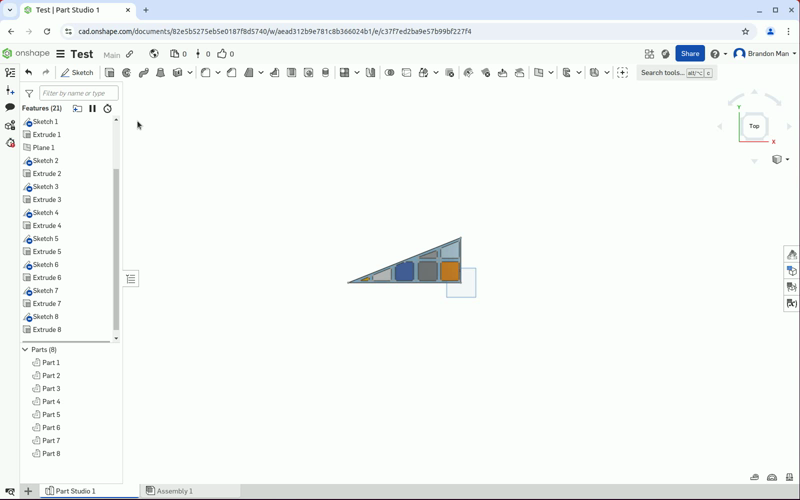
key(shift+h)
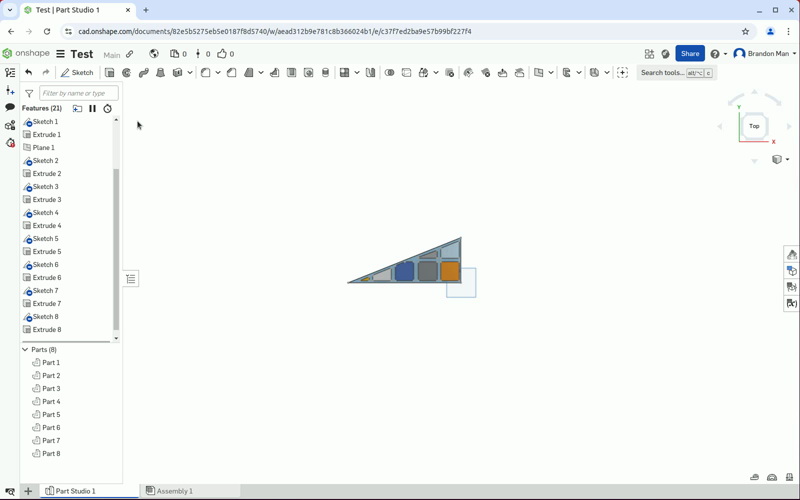
key(shift+7)
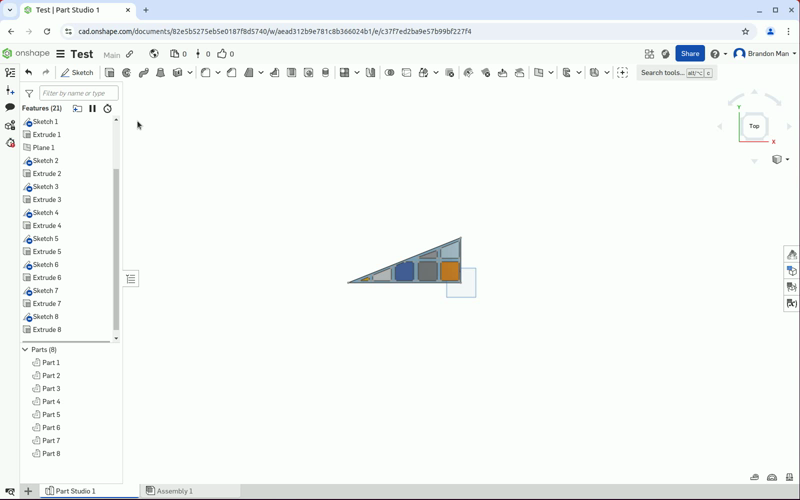
key(up, 3)
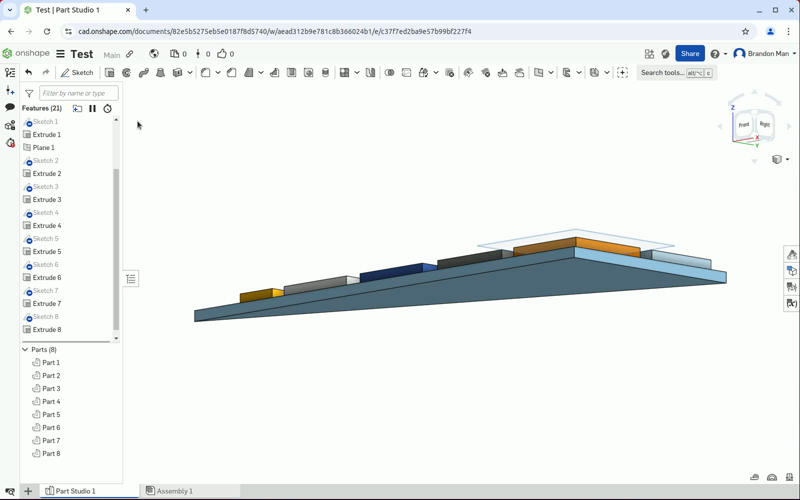
key(left, 3)
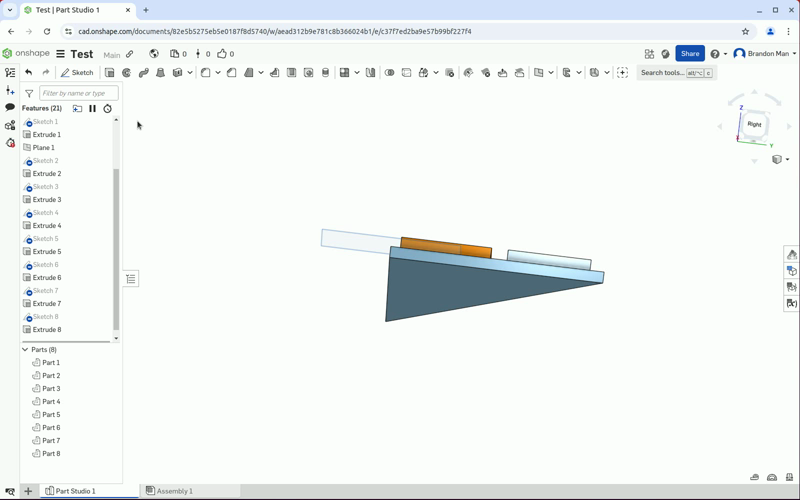
key(right, 3)
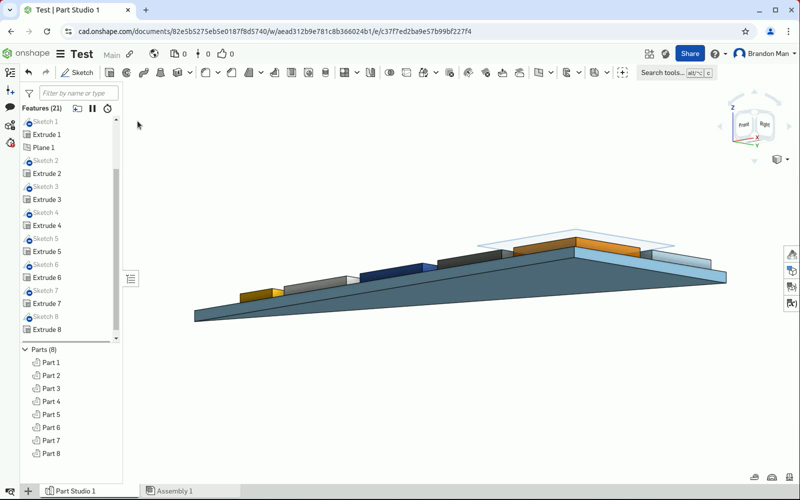
key(down, 3)
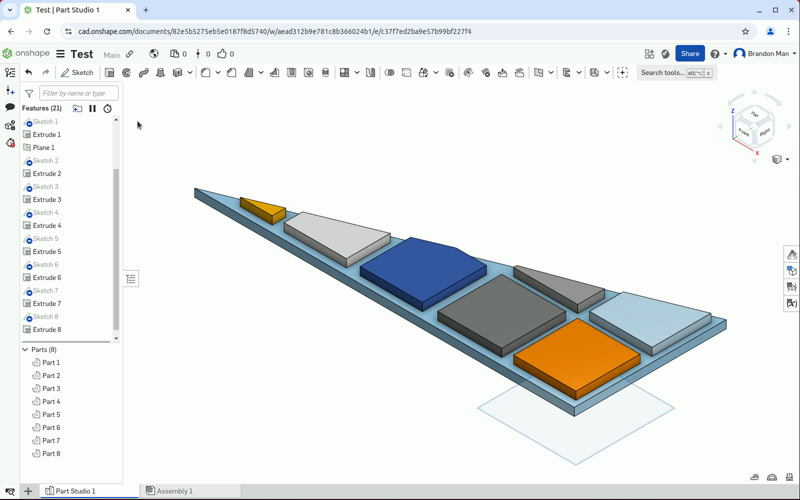
mouse_move(69, 124)
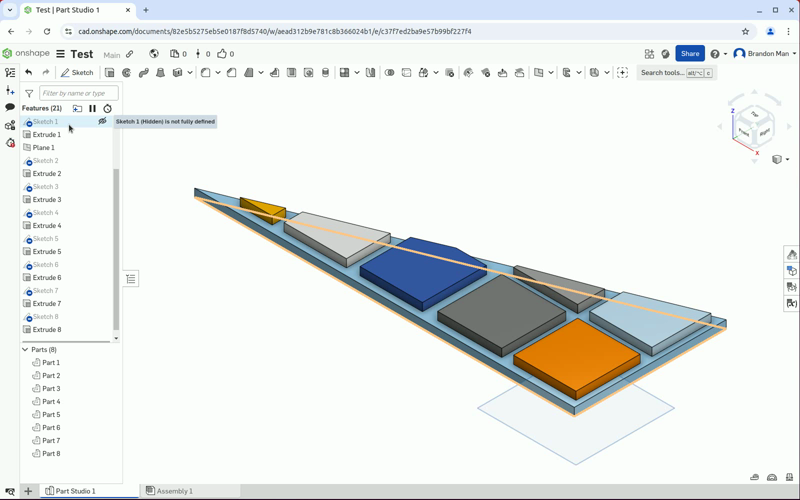
click(69, 124)